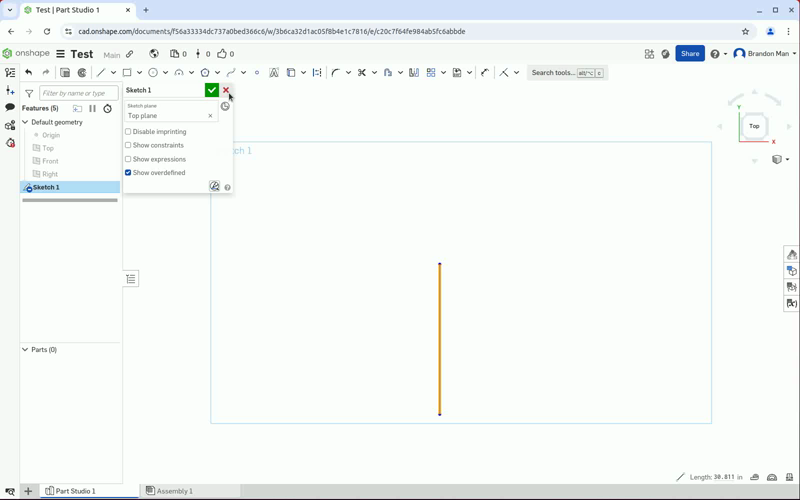
key(shift+h)
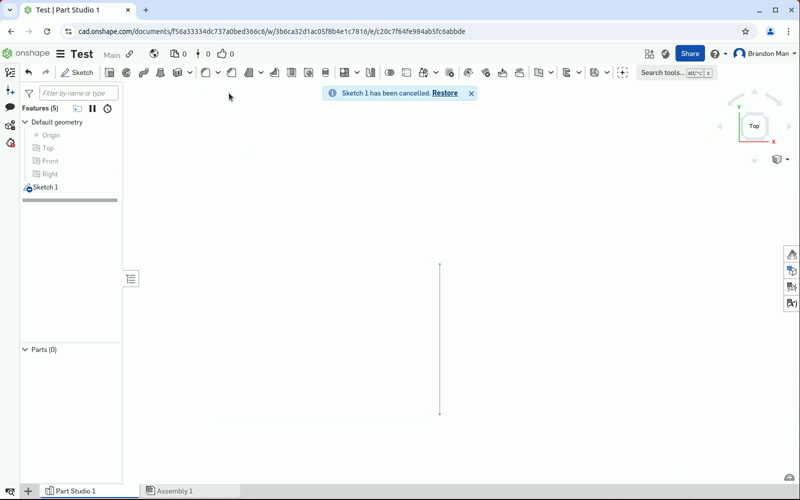
key(shift+s)
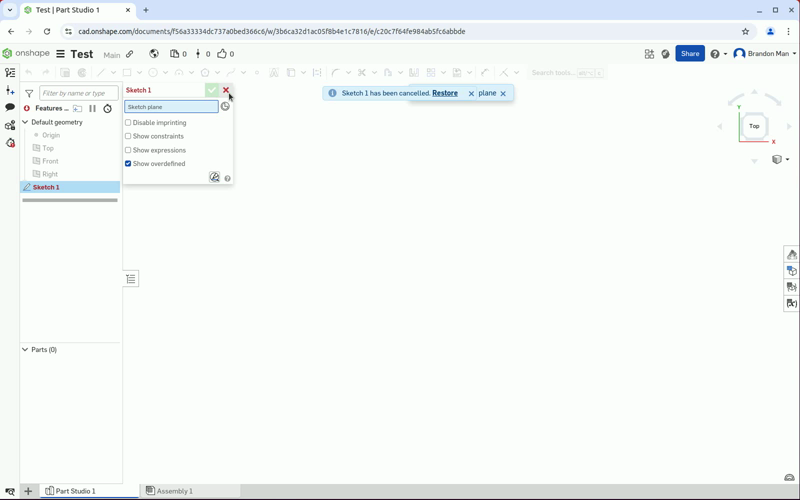
mouse_move(73, 150)
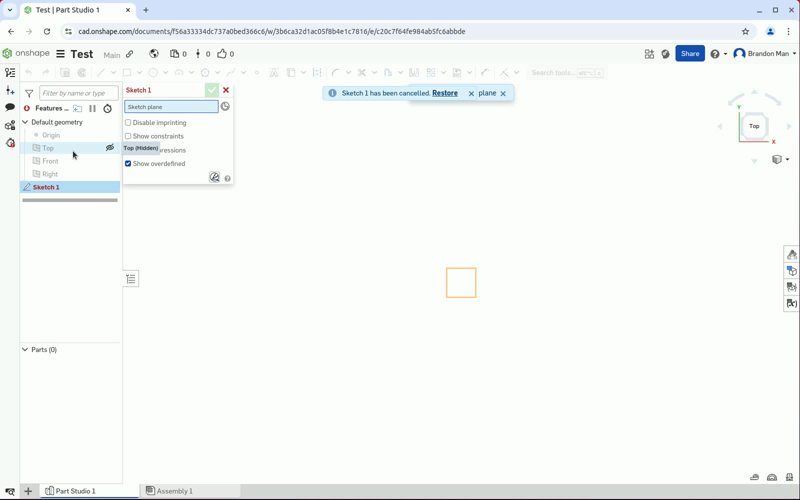
click(73, 150)
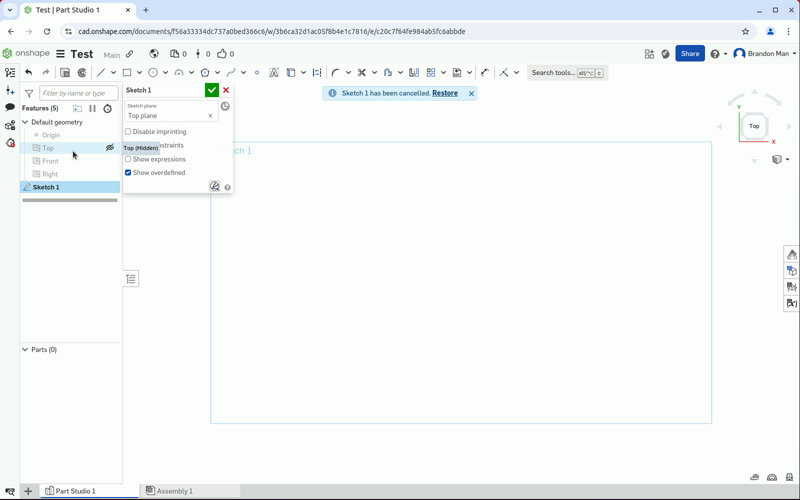
mouse_move(73, 352)
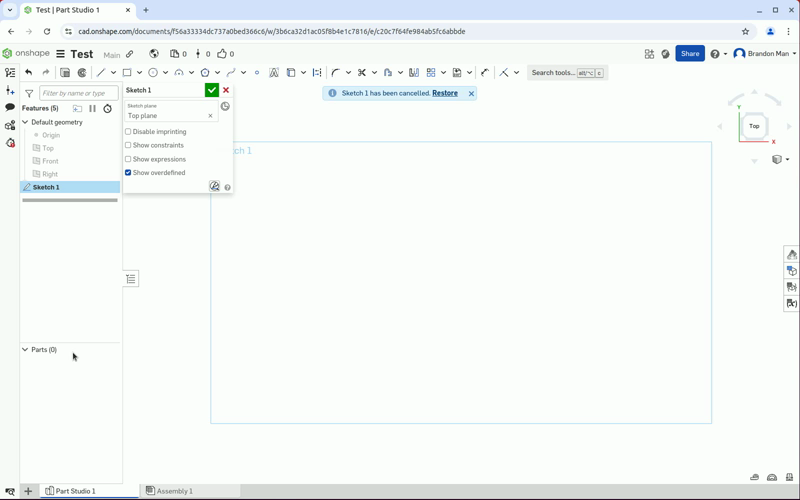
key(y)
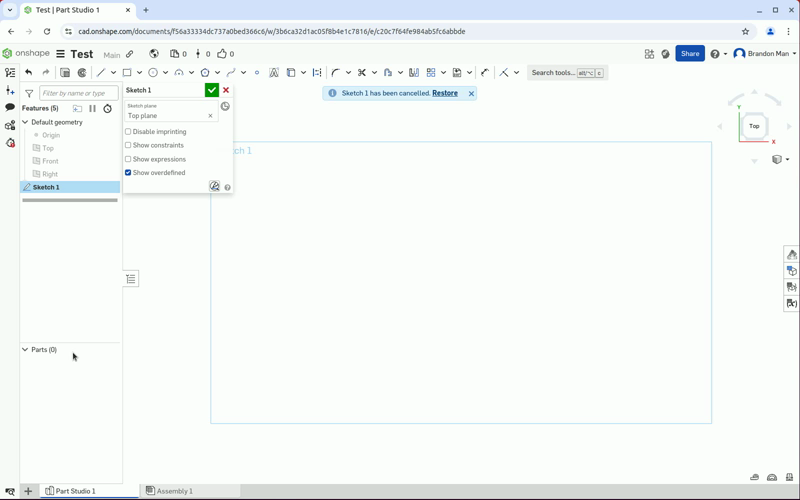
key(l)
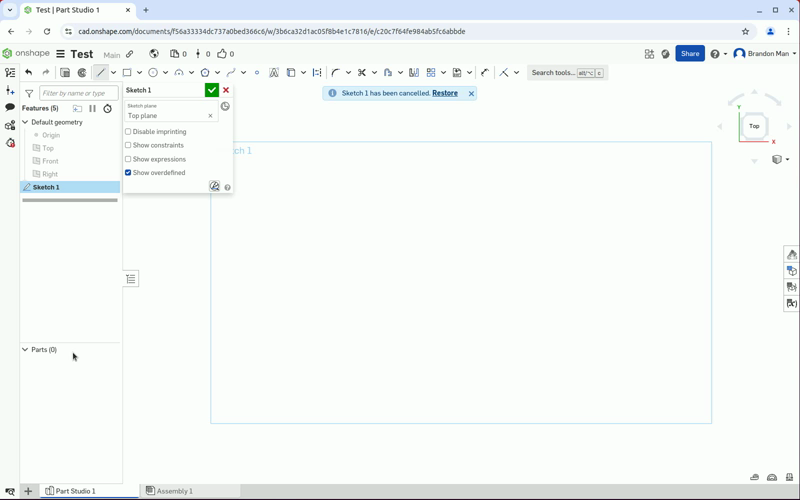
key_down(shift)
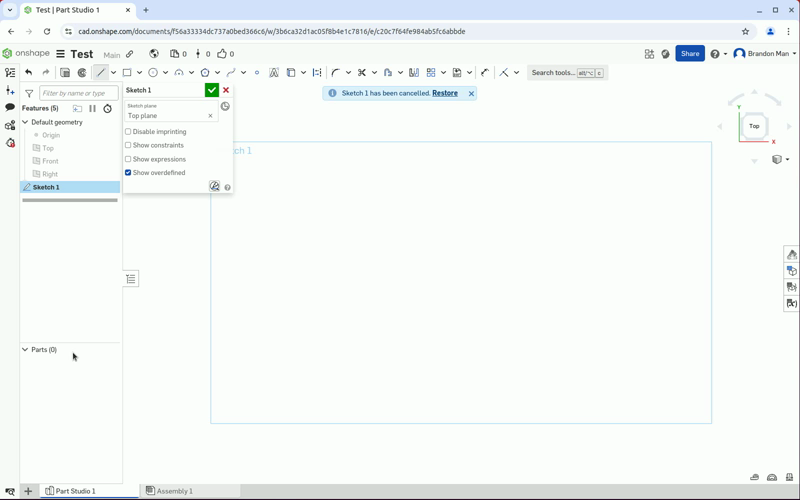
mouse_move(348, 311)
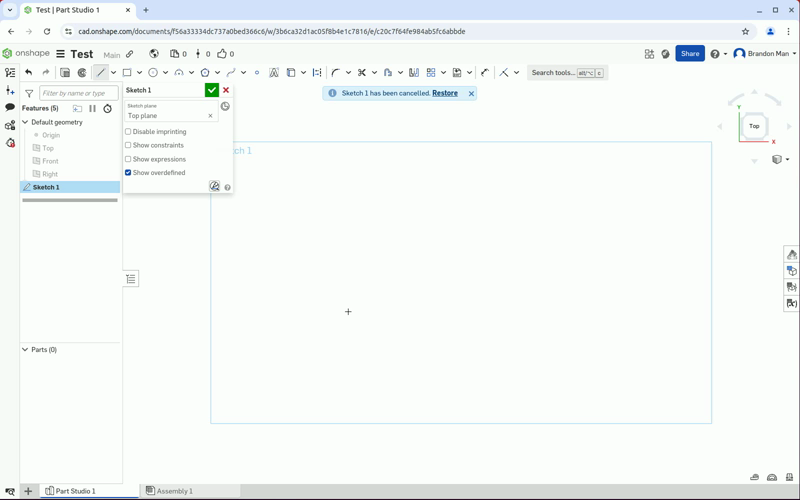
click(348, 311)
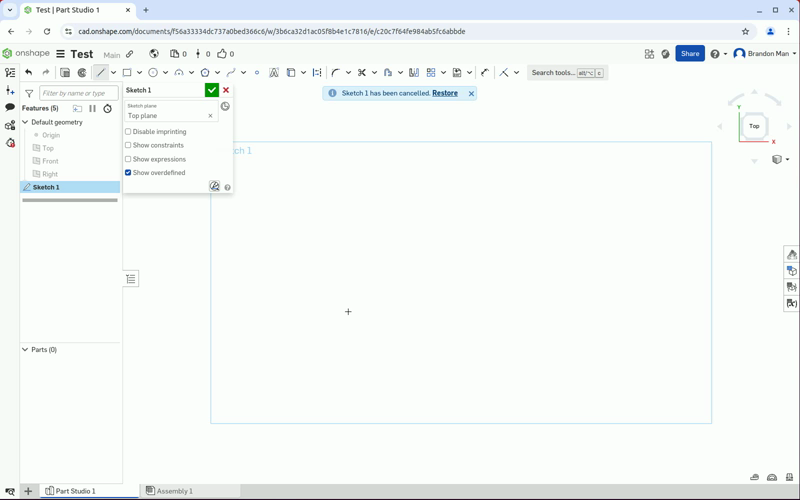
key_up(shift)
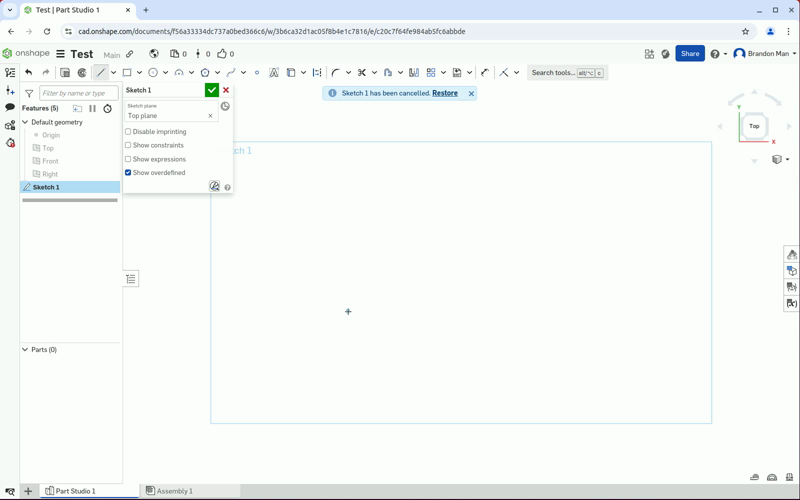
key_down(shift)
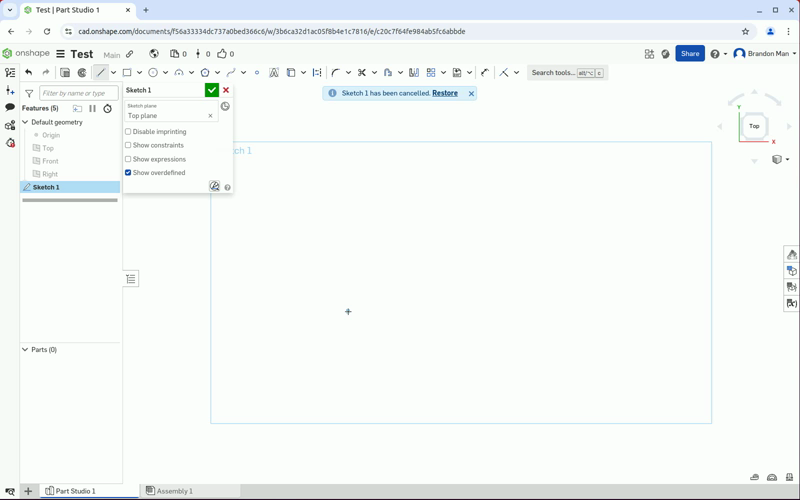
mouse_move(572, 311)
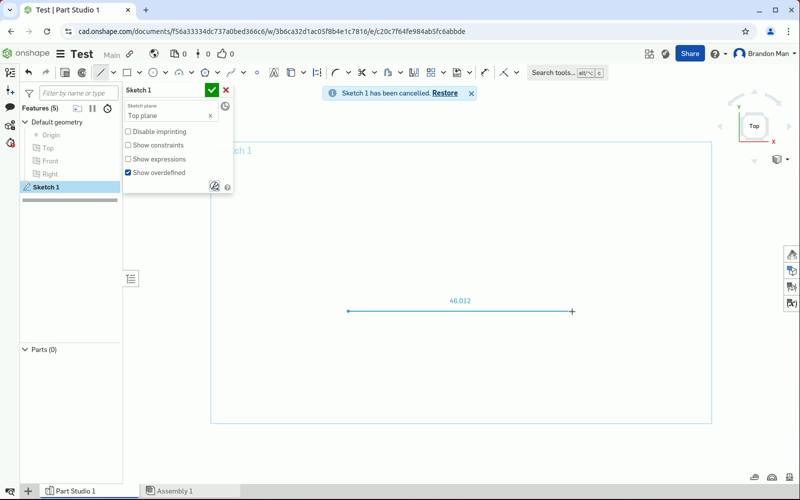
click(572, 311)
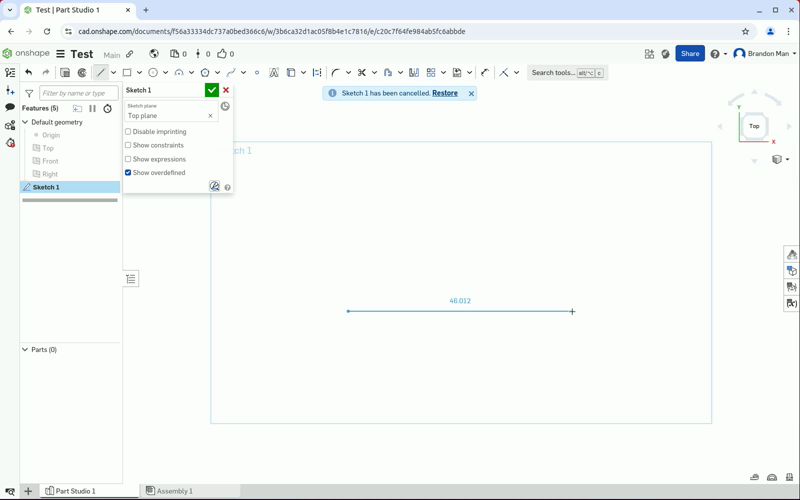
key_up(shift)
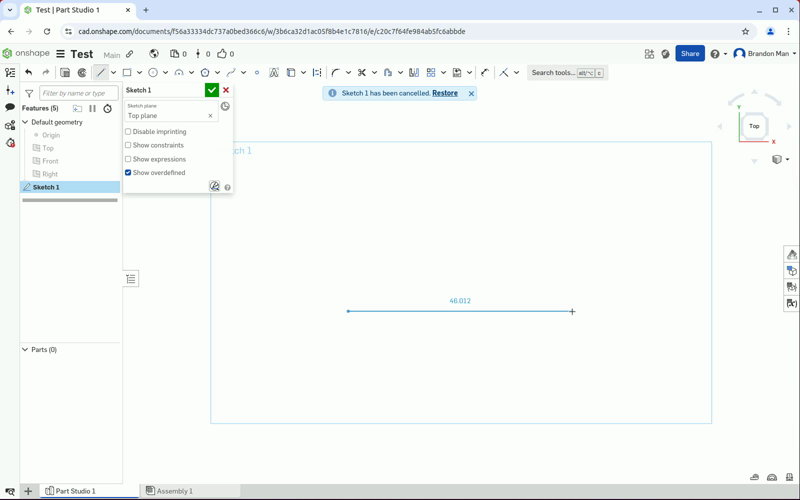
key_down(shift)
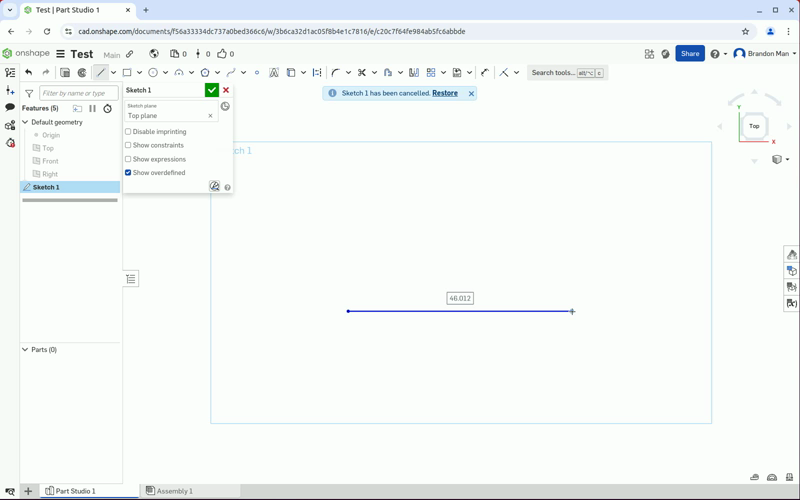
mouse_move(589, 311)
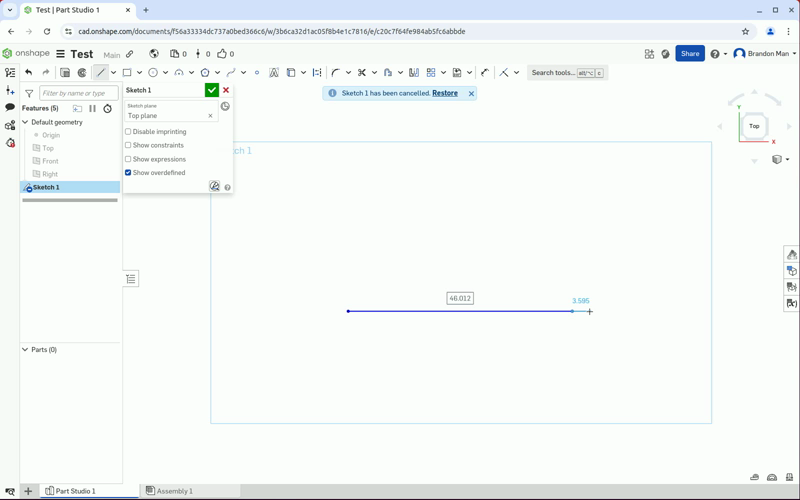
mouse_move(572, 256)
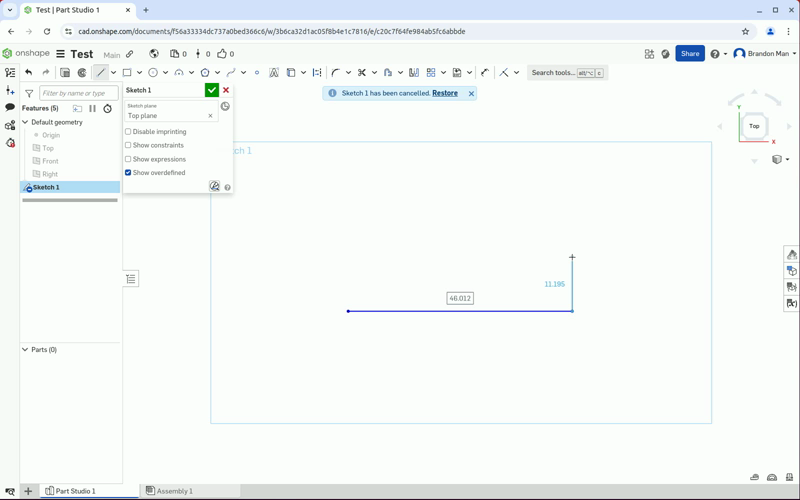
click(572, 256)
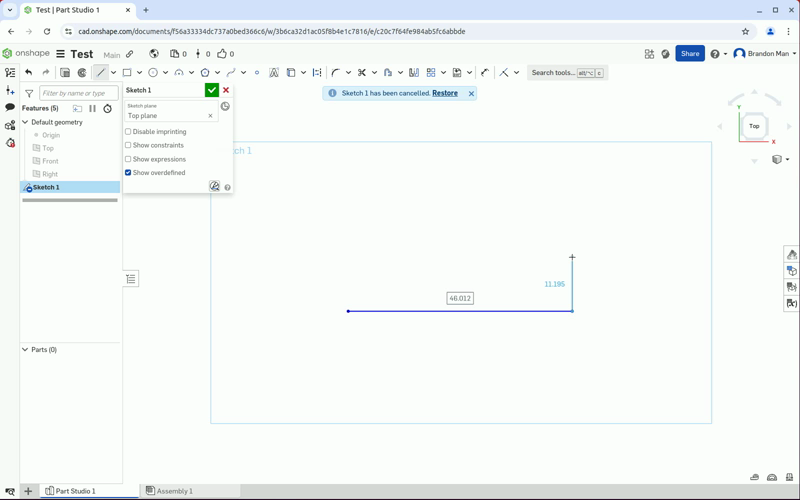
key_up(shift)
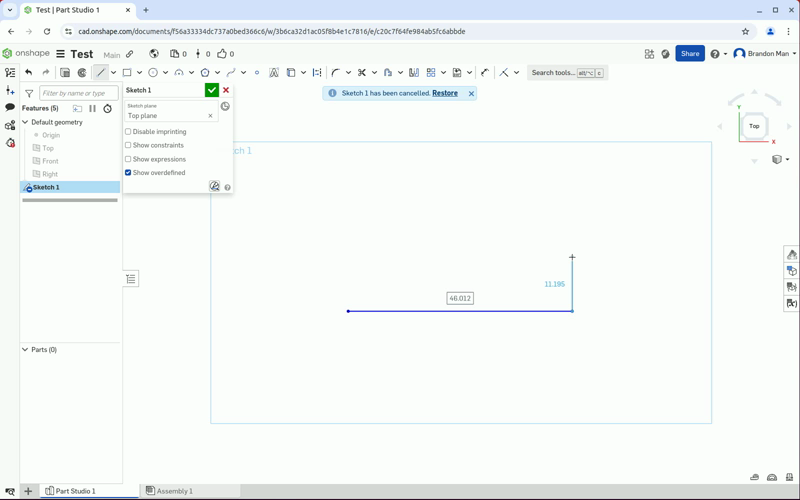
key_down(shift)
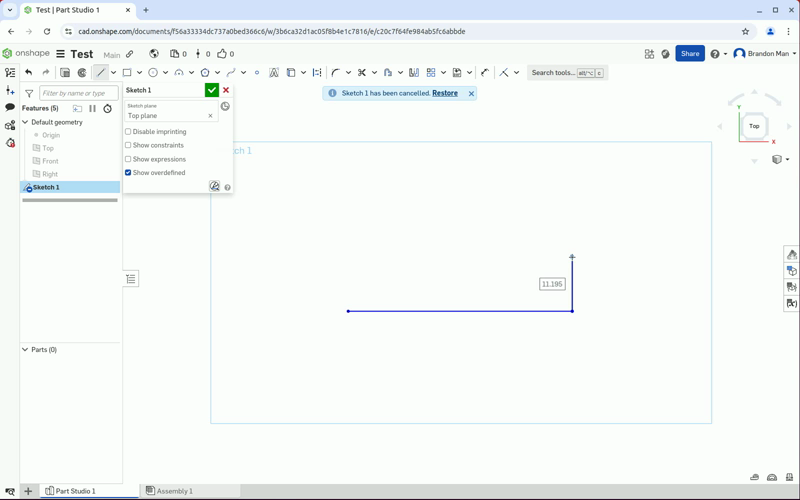
mouse_move(348, 256)
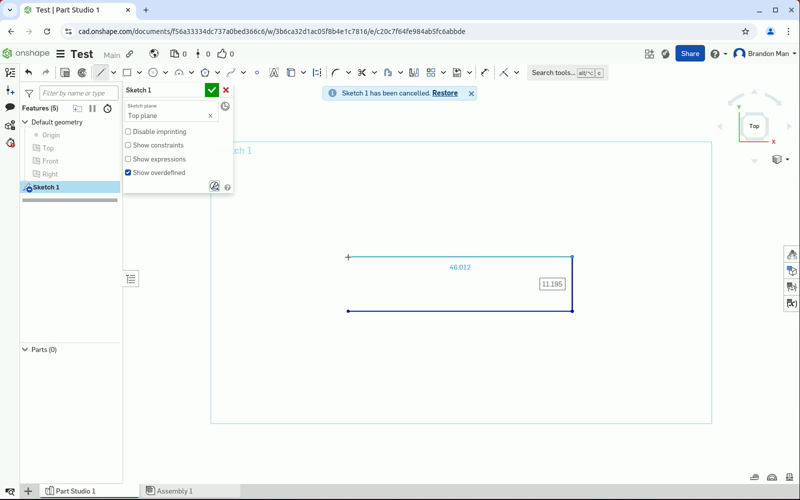
click(348, 256)
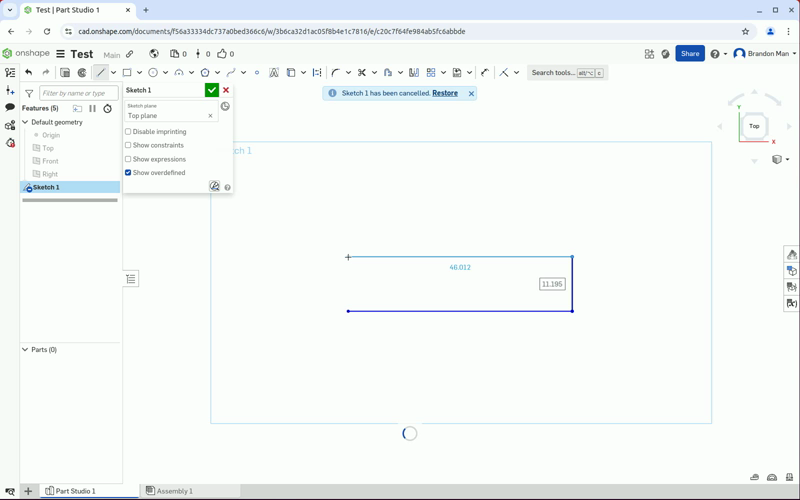
key_up(shift)
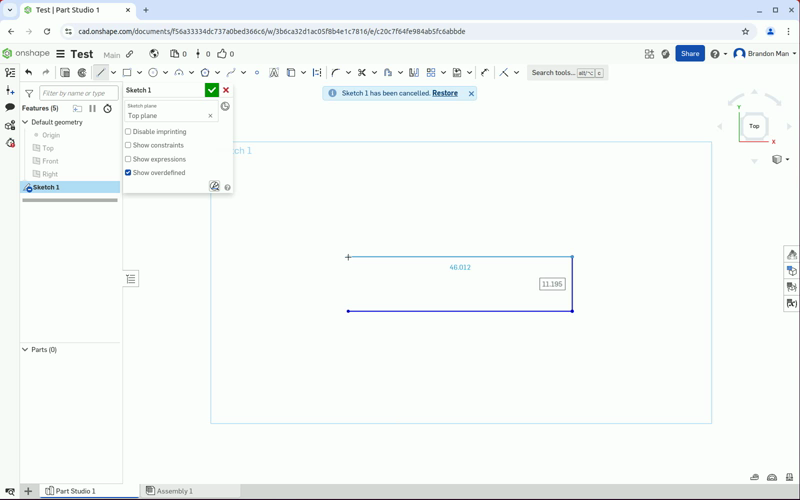
mouse_move(378, 256)
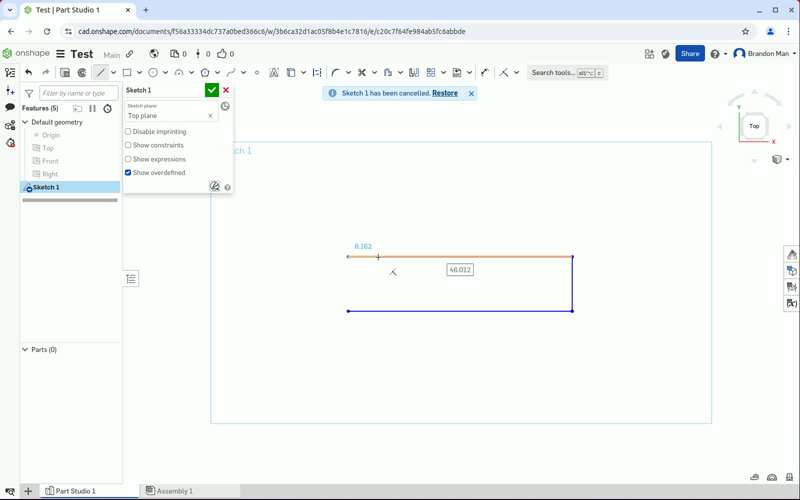
key_down(shift)
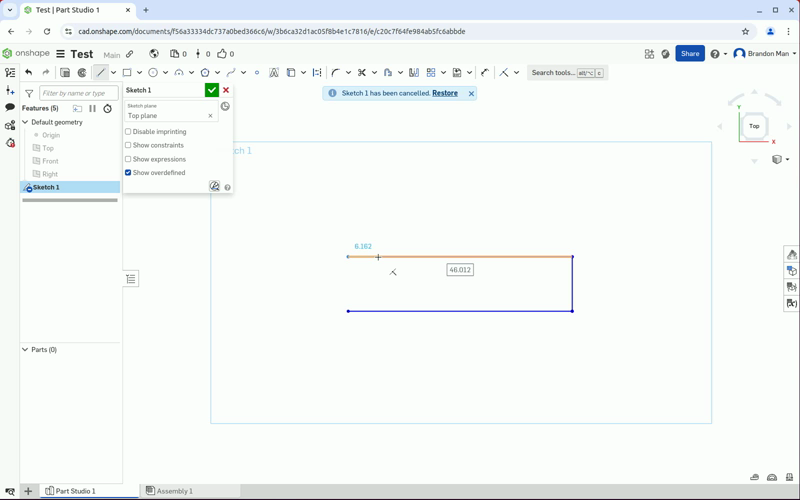
mouse_move(348, 311)
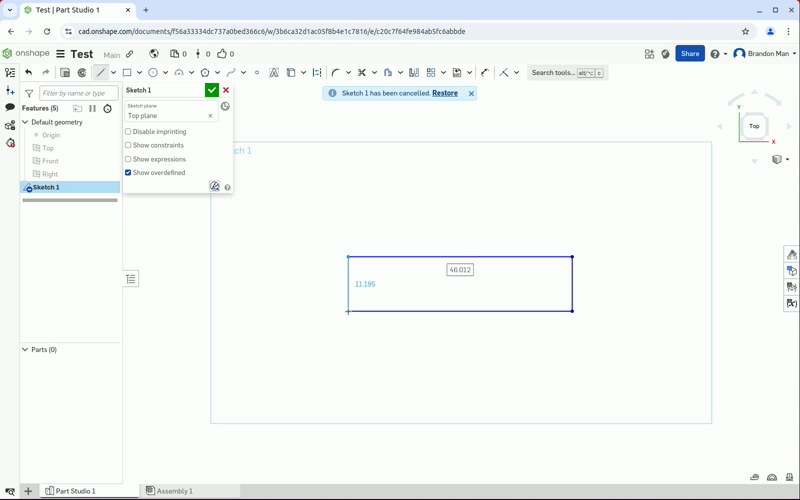
key_up(shift)
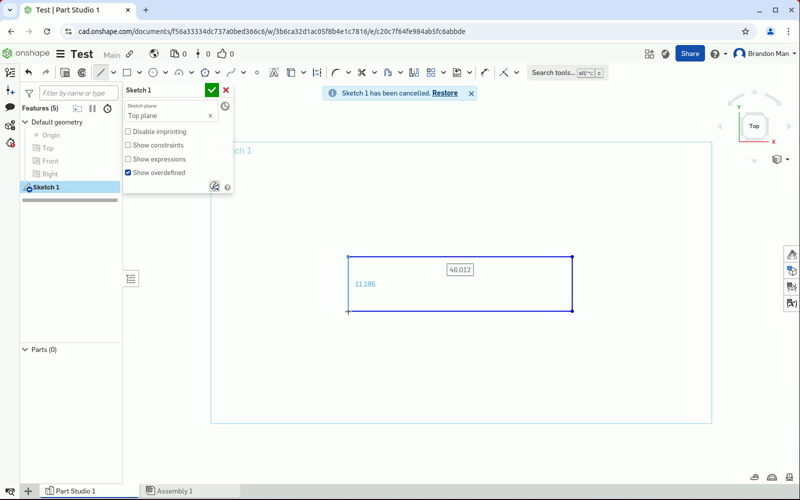
click(348, 311)
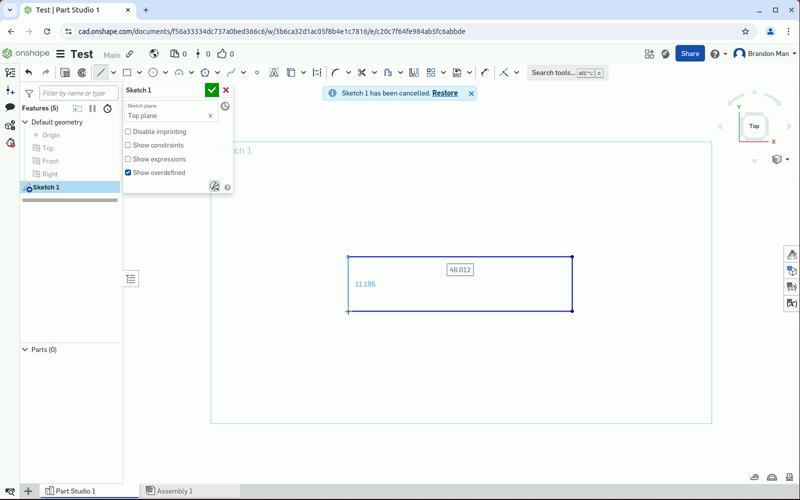
key(esc)
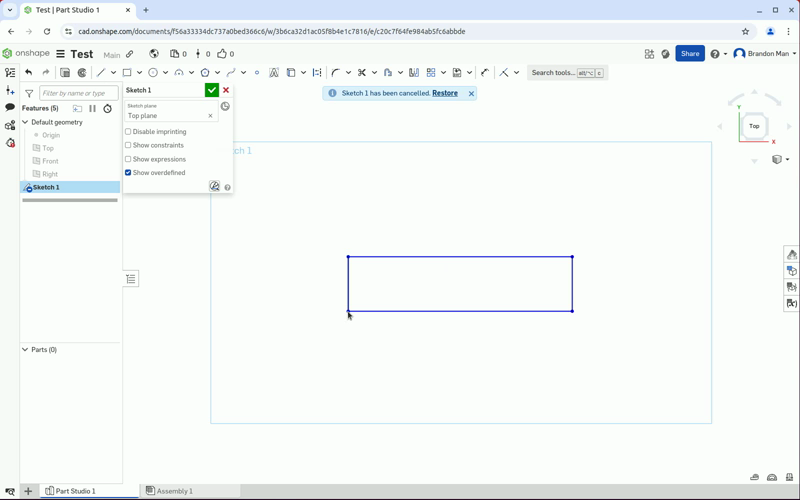
mouse_move(404, 288)
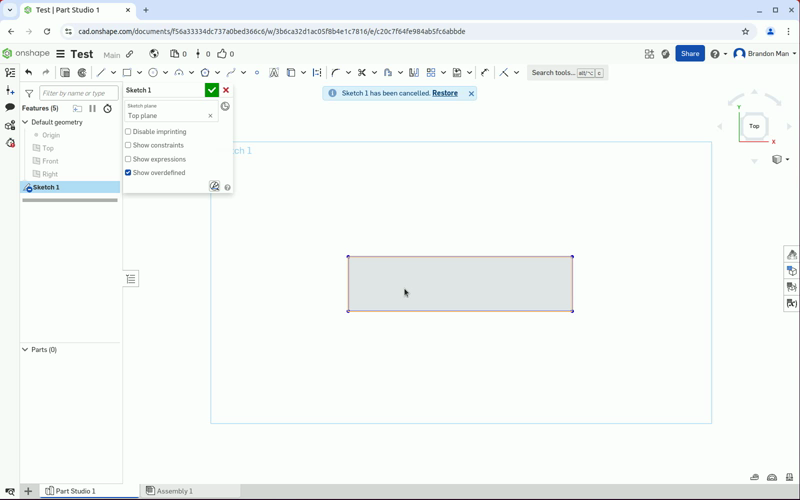
click(404, 288)
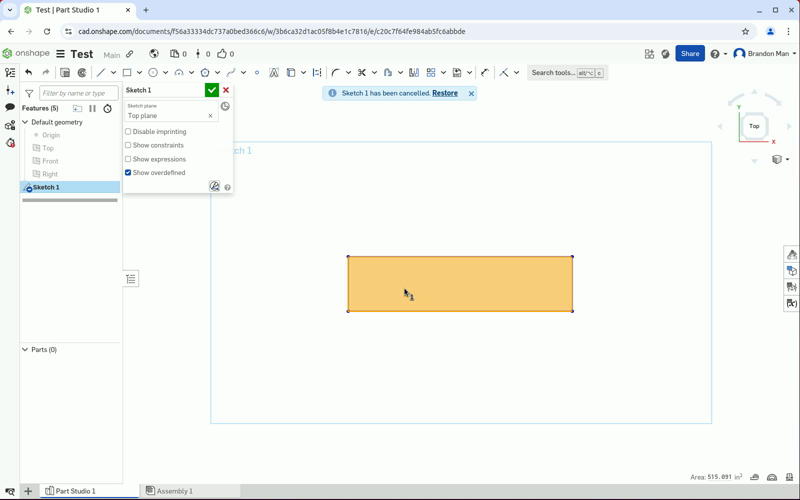
mouse_move(73, 352)
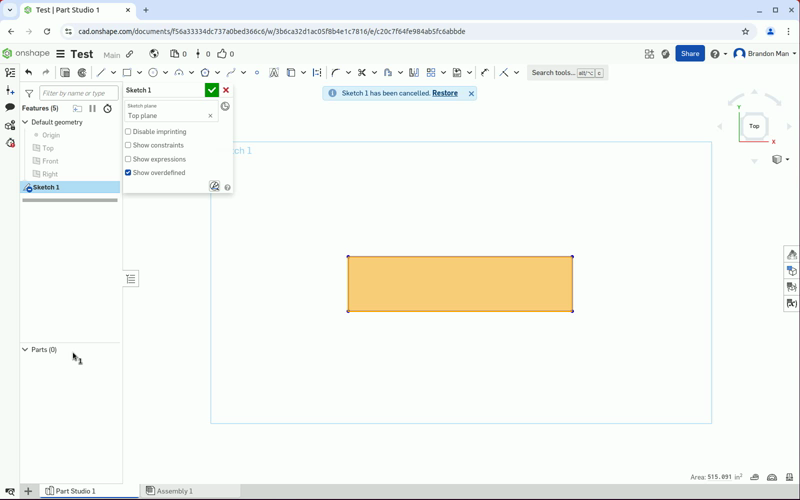
key(shift+y)
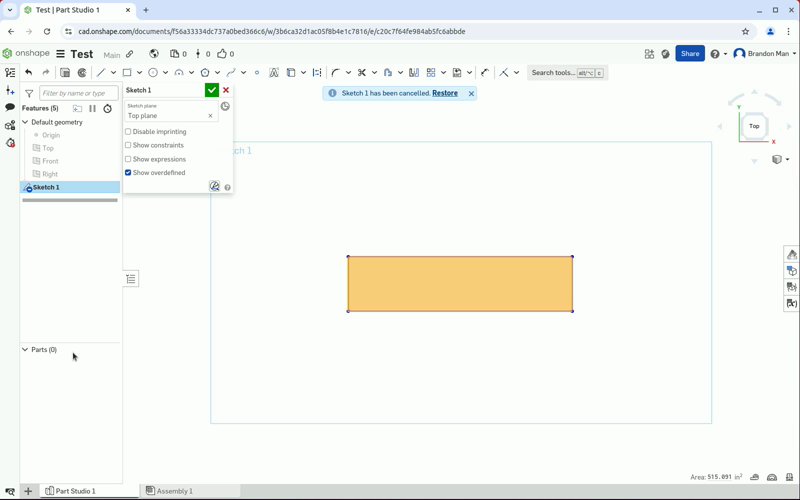
key(shift+e)
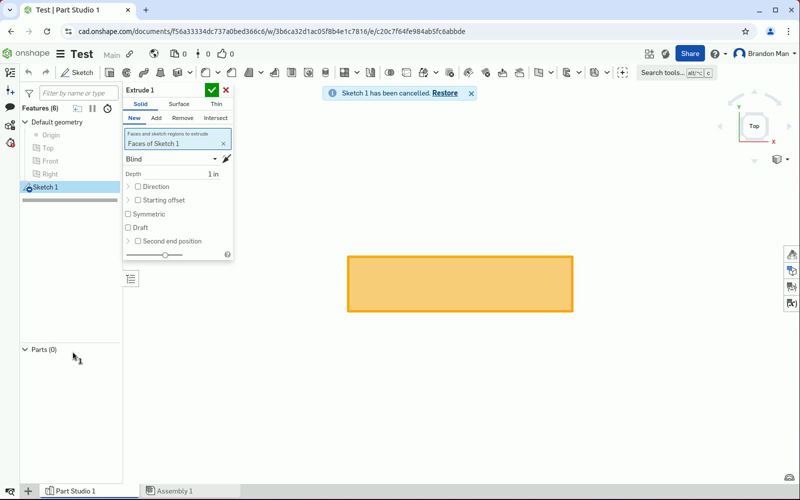
mouse_move(143, 106)
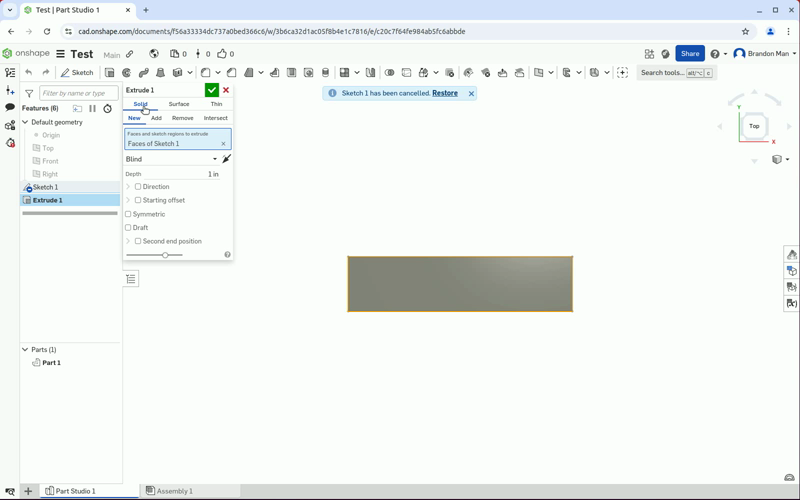
click(143, 106)
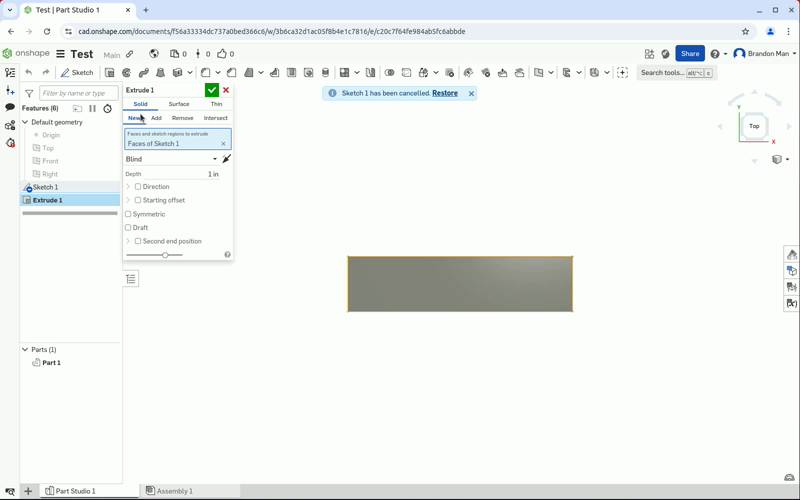
mouse_move(137, 120)
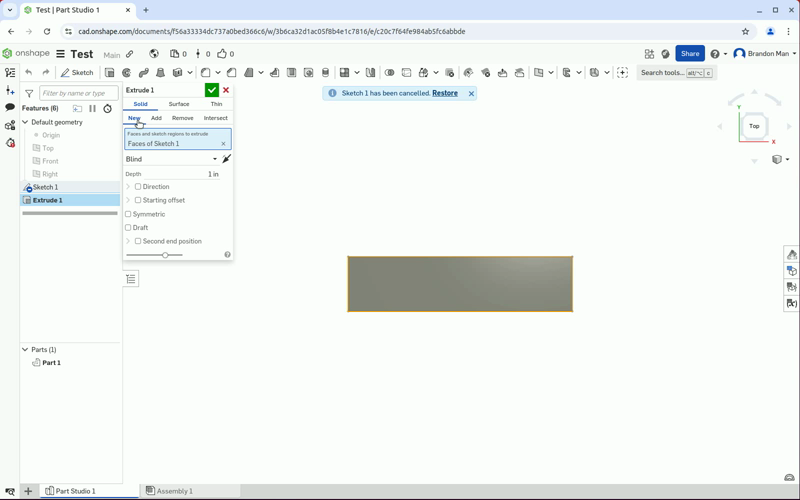
click(137, 120)
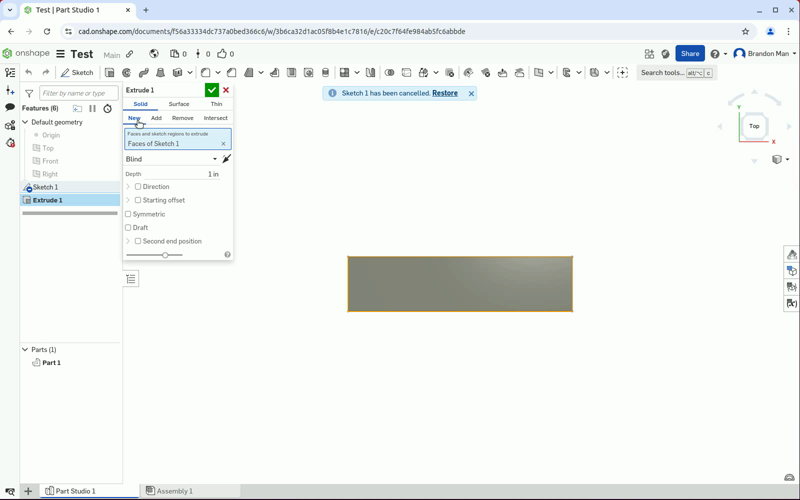
key(tab, 4)
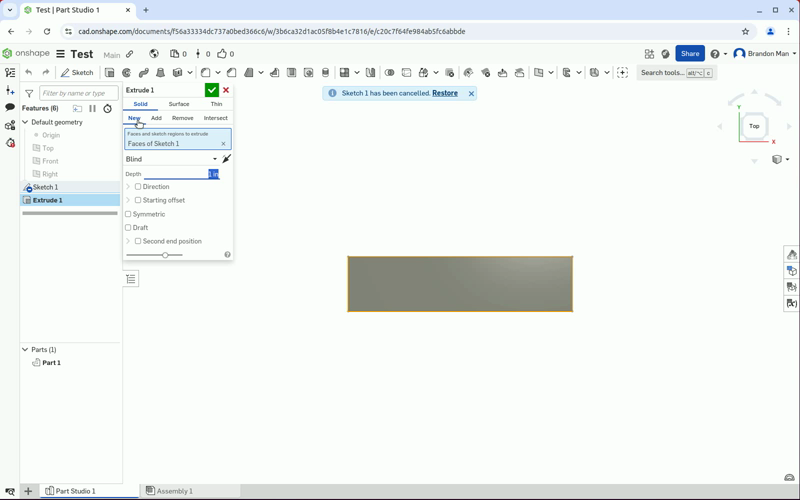
text(13.961)
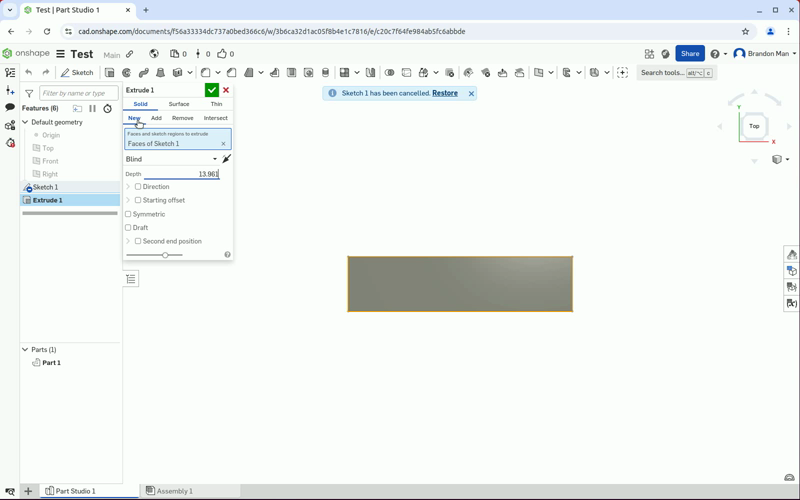
key(enter)
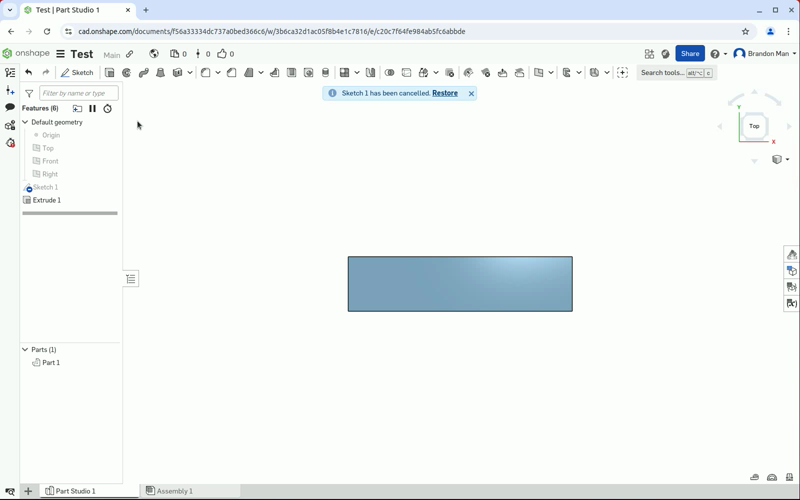
key(shift+h)
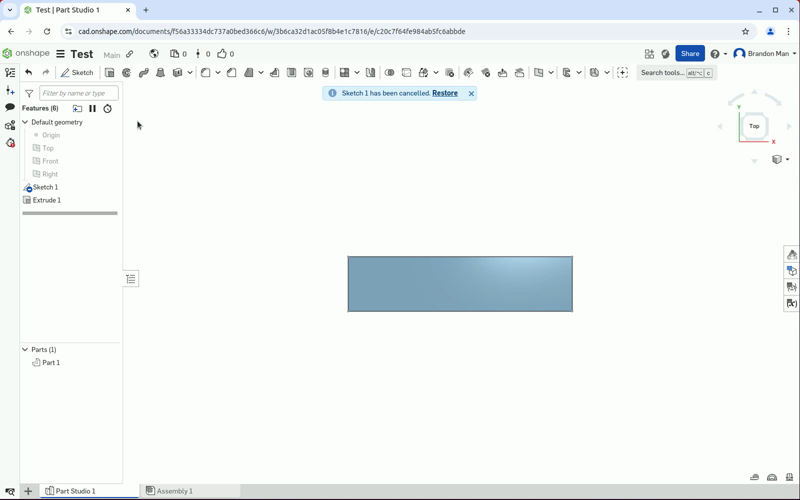
key(shift+h)
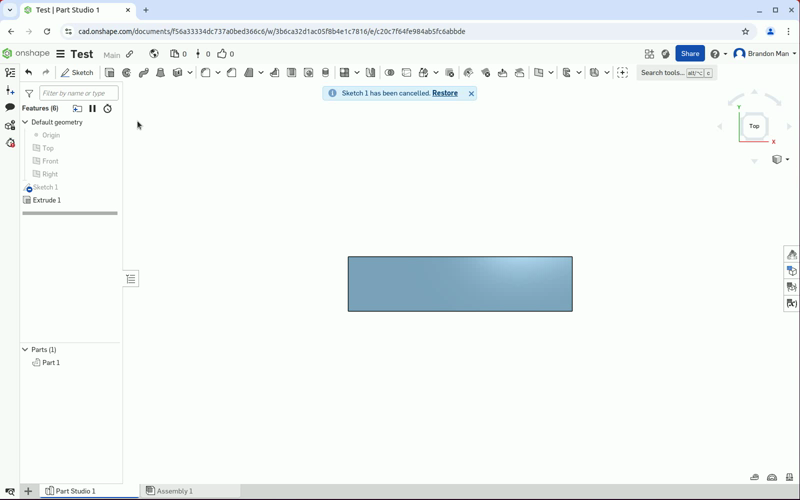
mouse_move(73, 189)
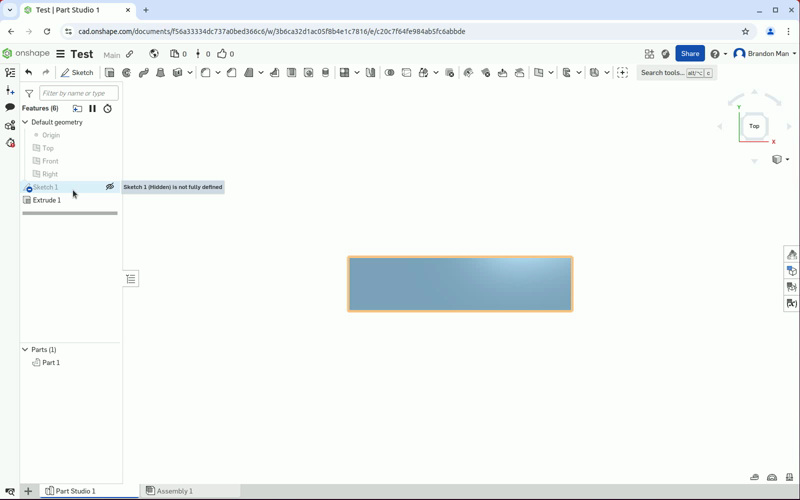
click(73, 189)
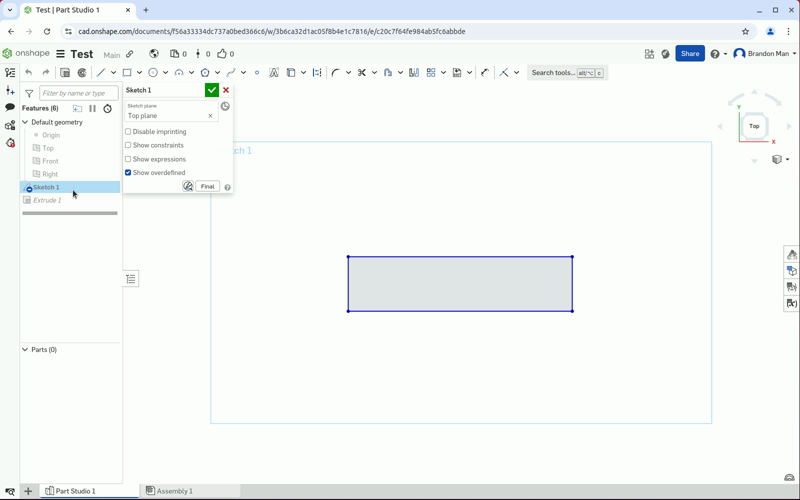
mouse_move(229, 92)
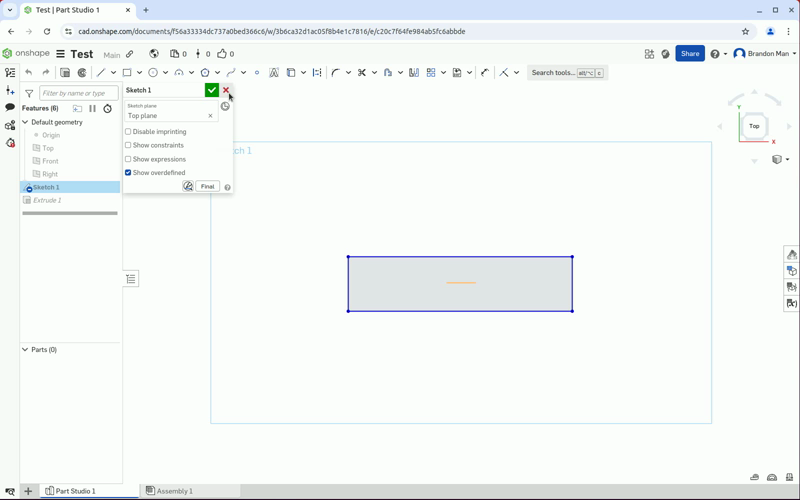
click(229, 92)
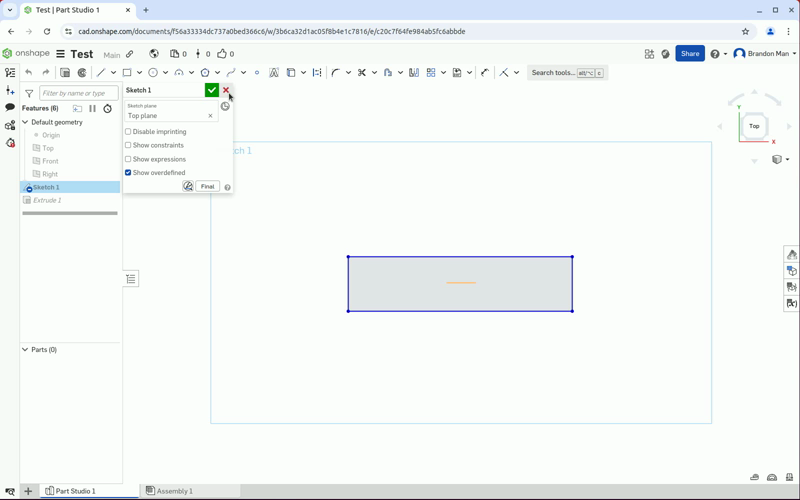
key(shift+s)
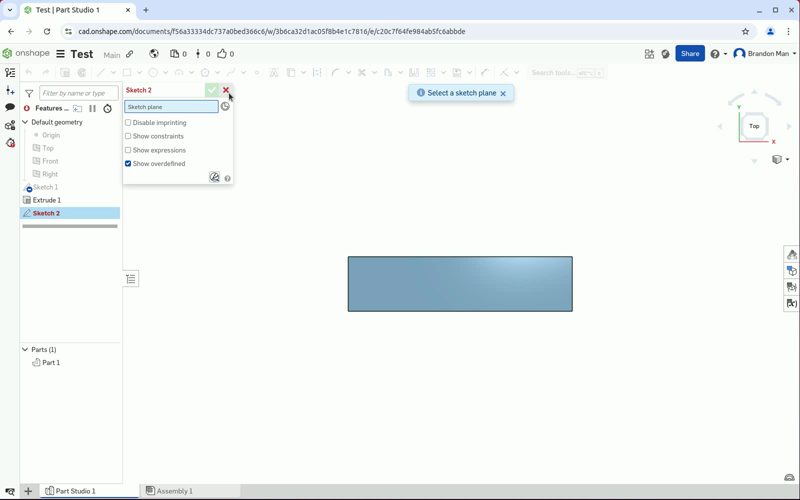
mouse_move(73, 150)
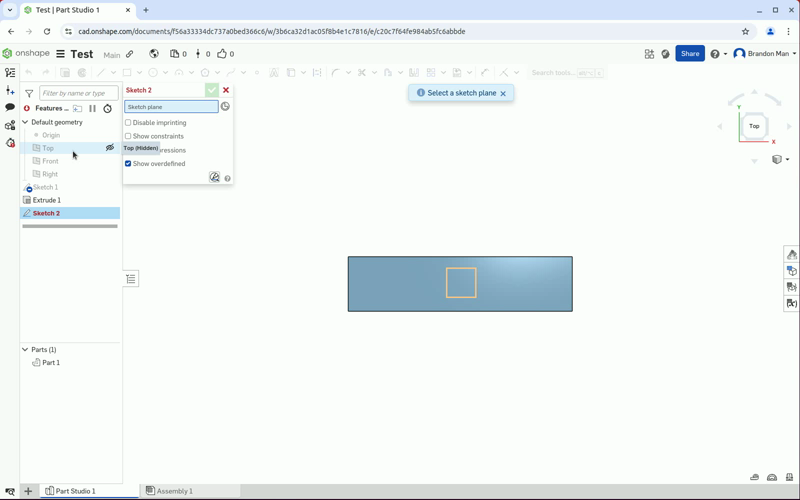
click(73, 150)
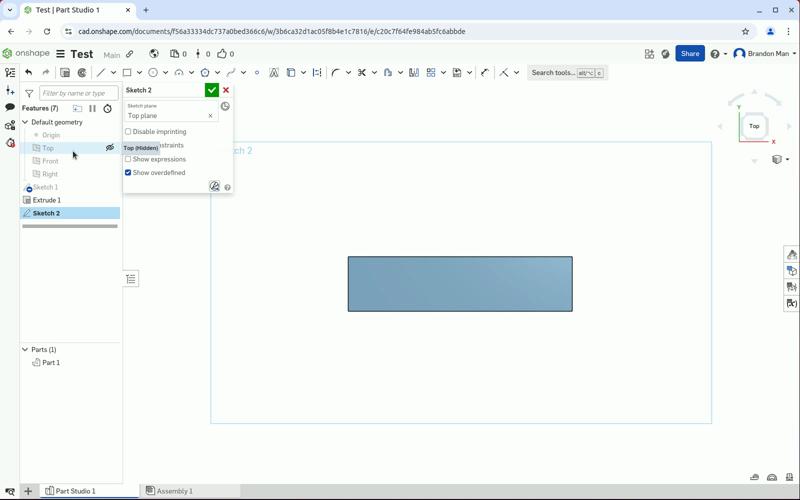
mouse_move(73, 352)
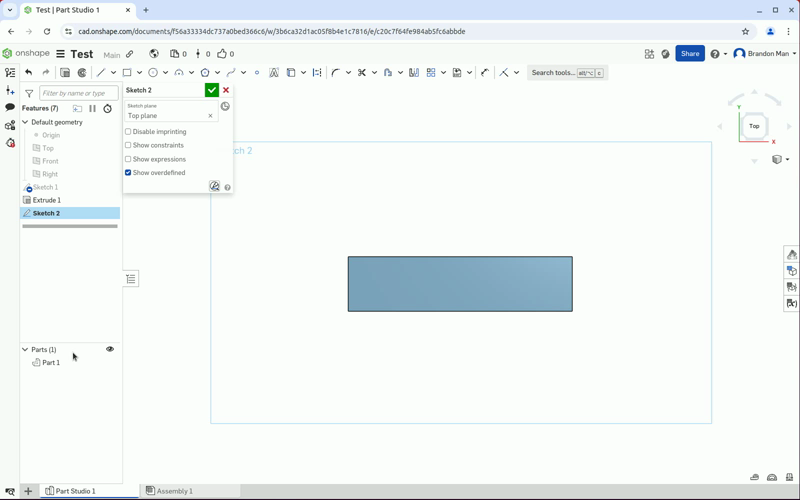
key(y)
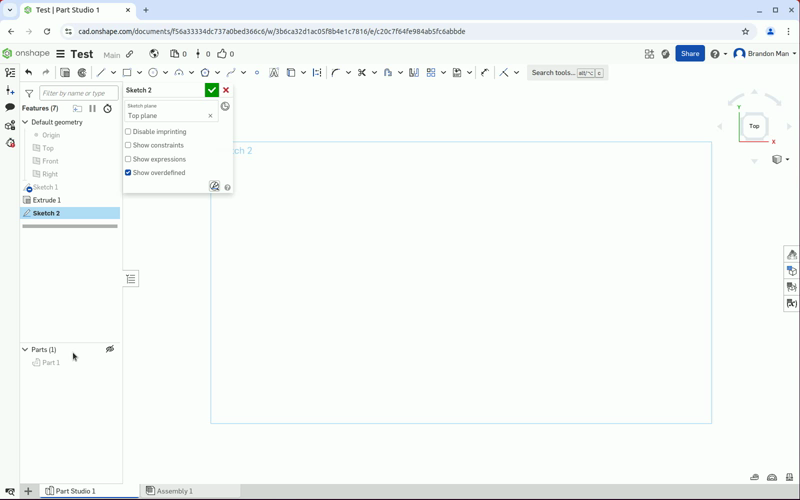
key(c)
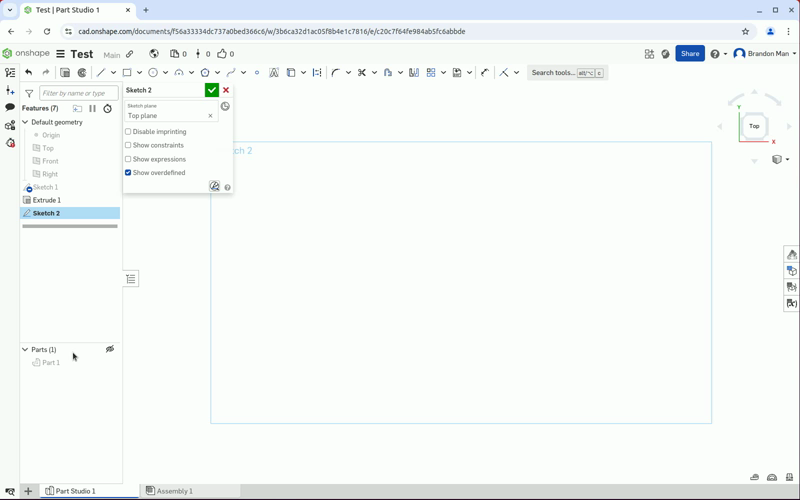
key_down(shift)
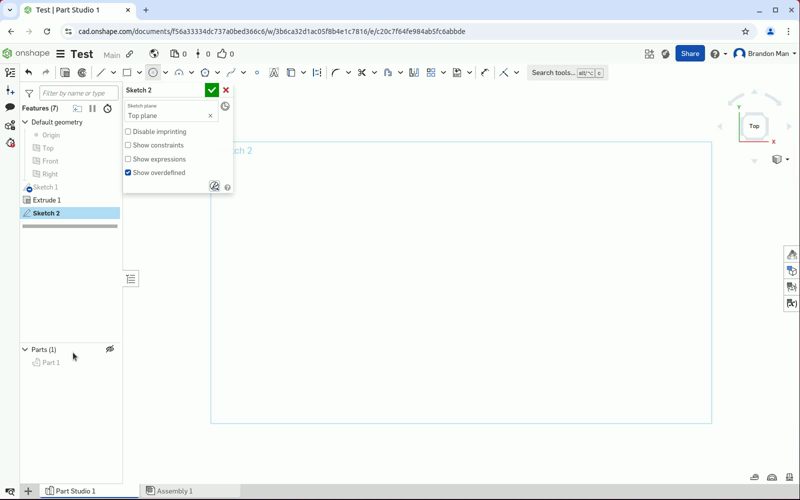
mouse_move(377, 282)
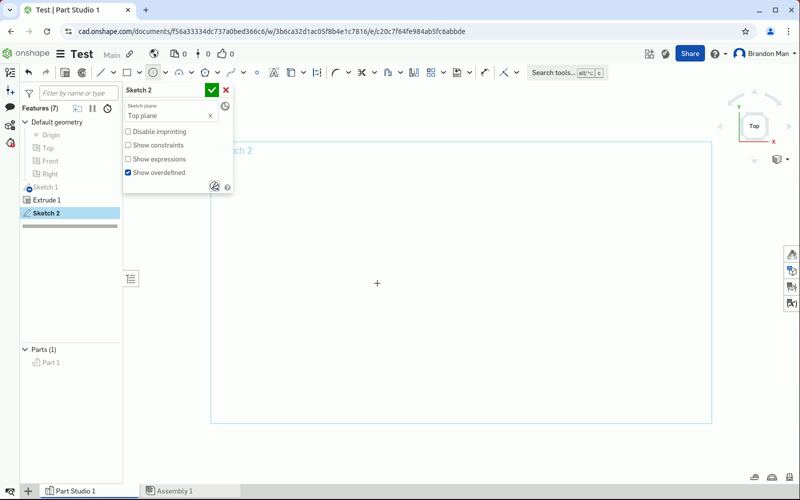
click(377, 282)
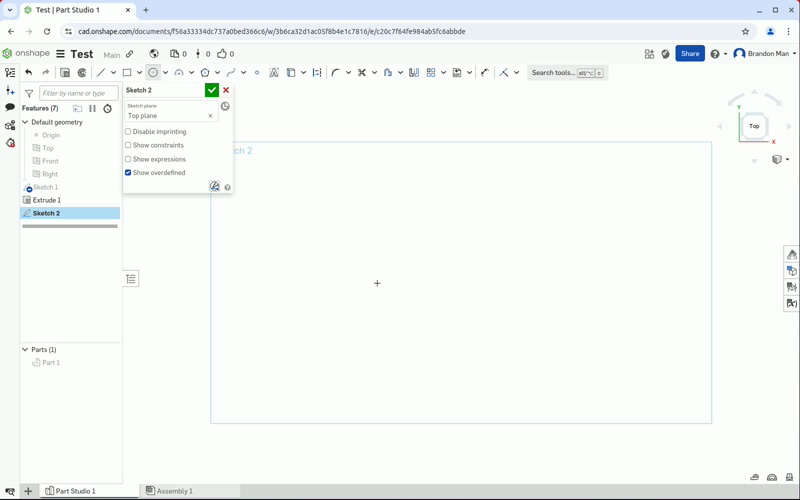
key_up(shift)
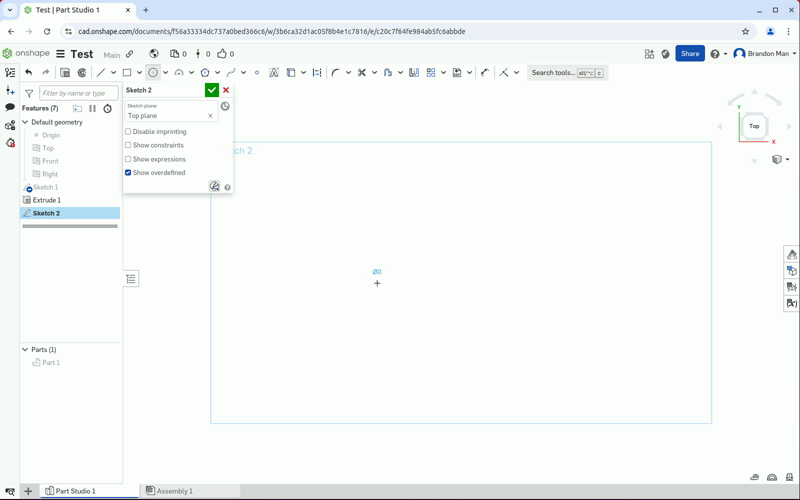
mouse_move(395, 282)
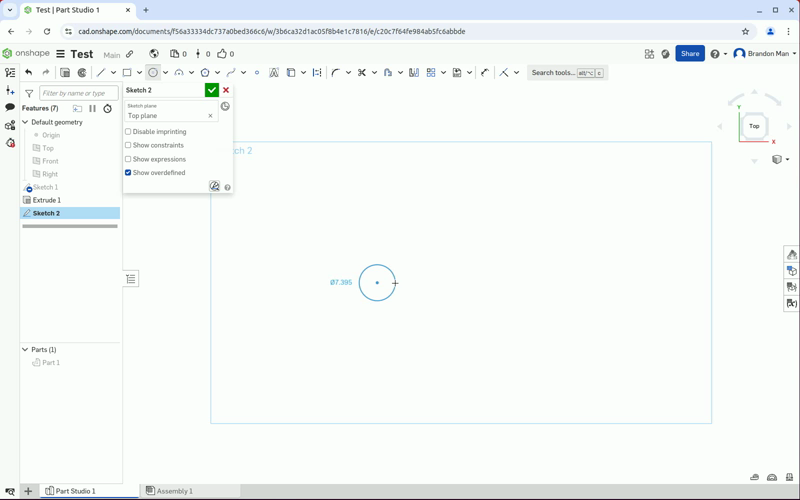
click(395, 282)
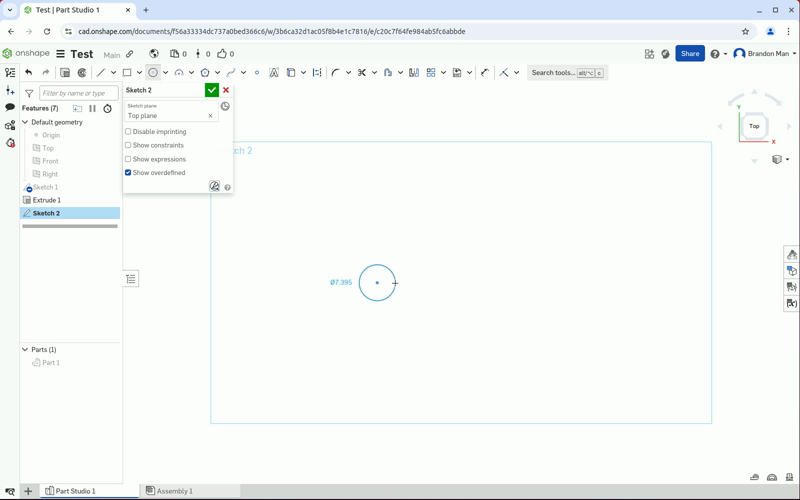
key(esc)
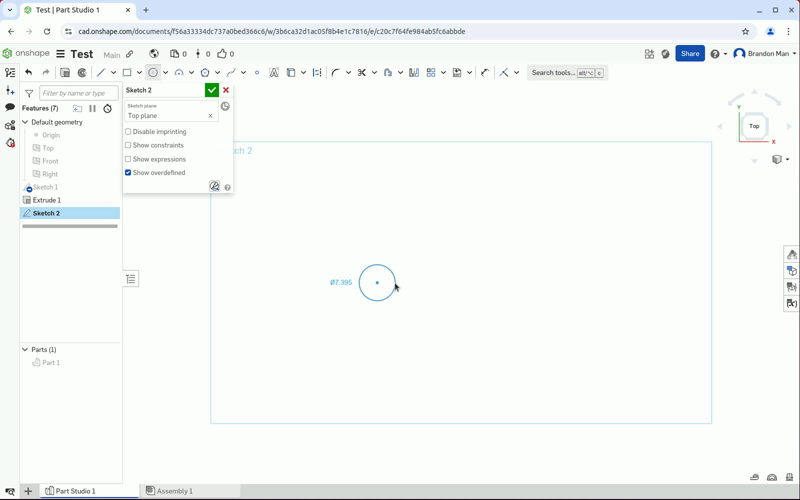
mouse_move(365, 288)
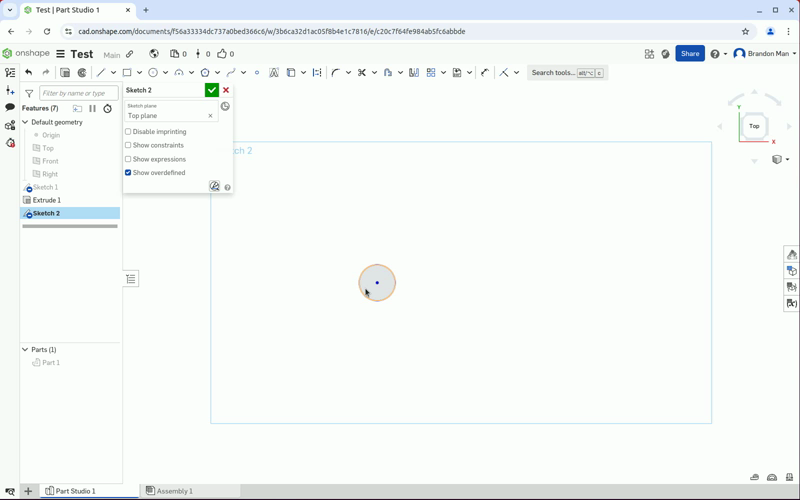
scroll(6)
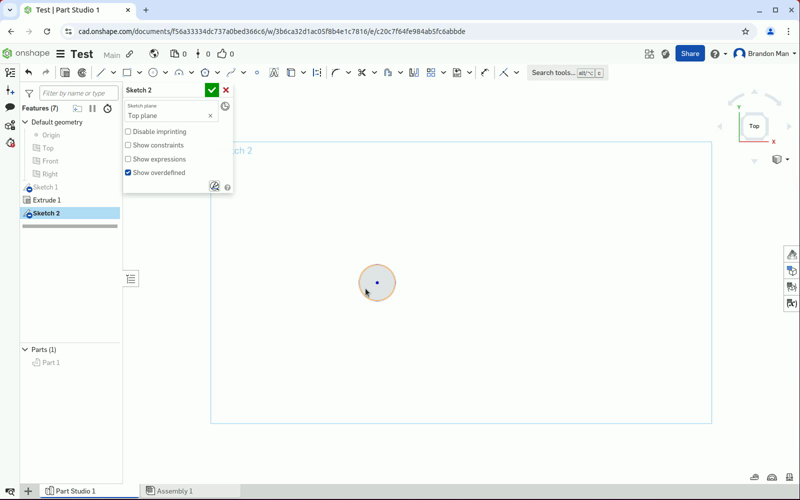
scroll(6)
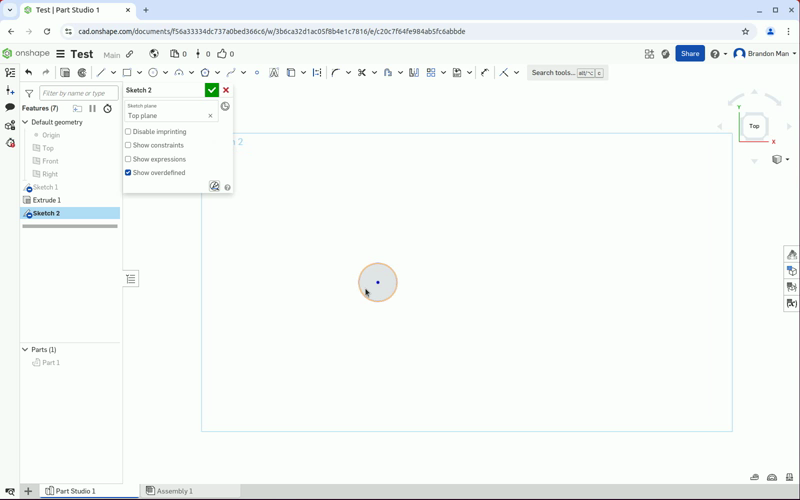
scroll(6)
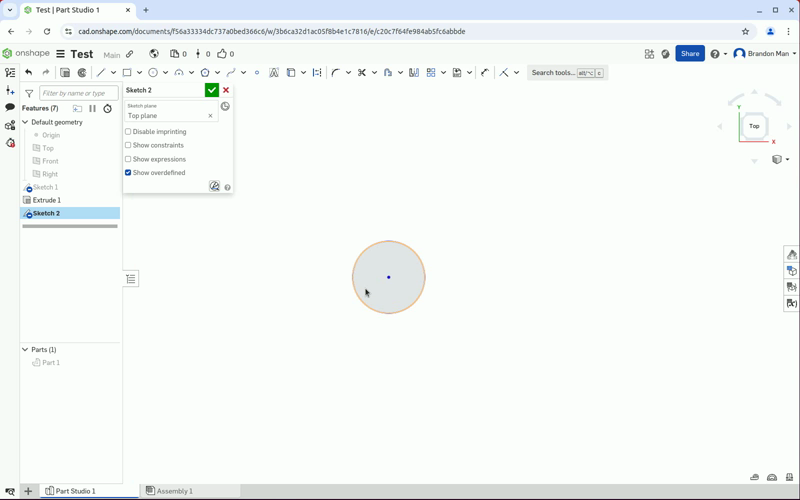
scroll(6)
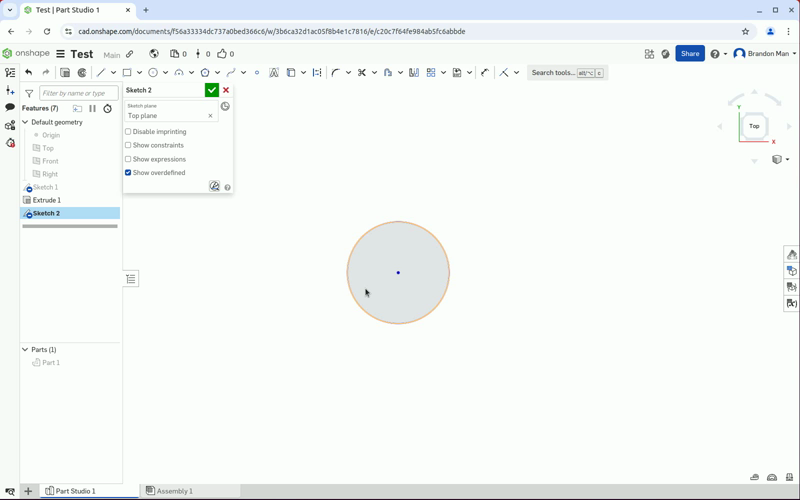
scroll(6)
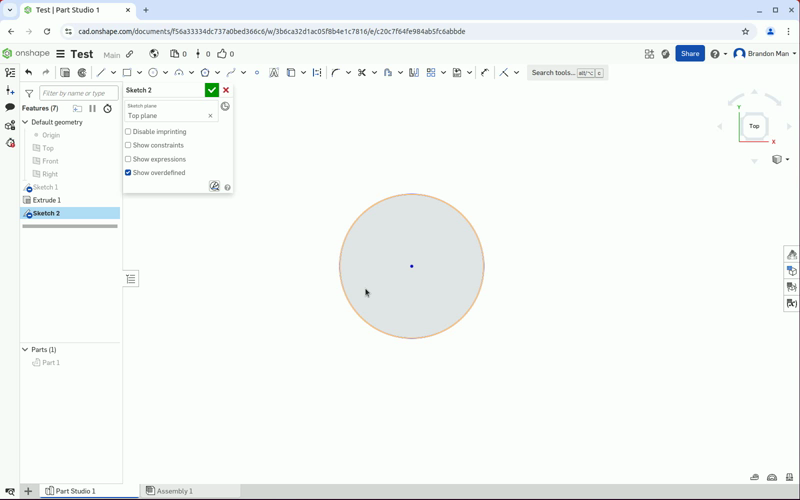
scroll(6)
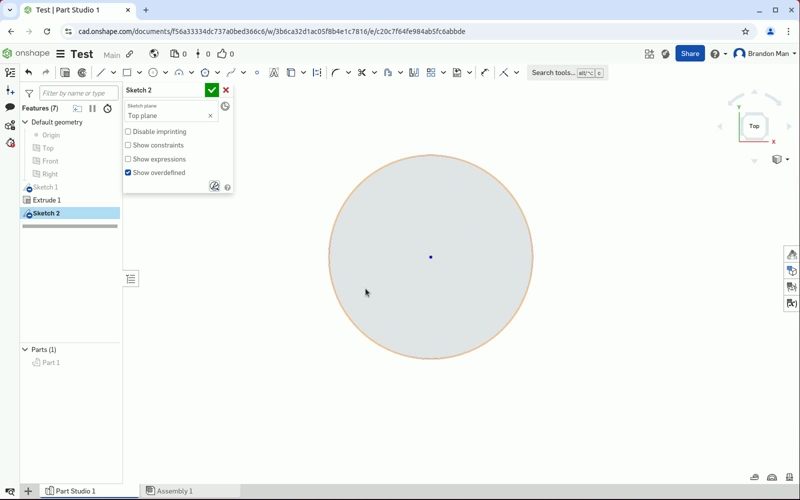
scroll(6)
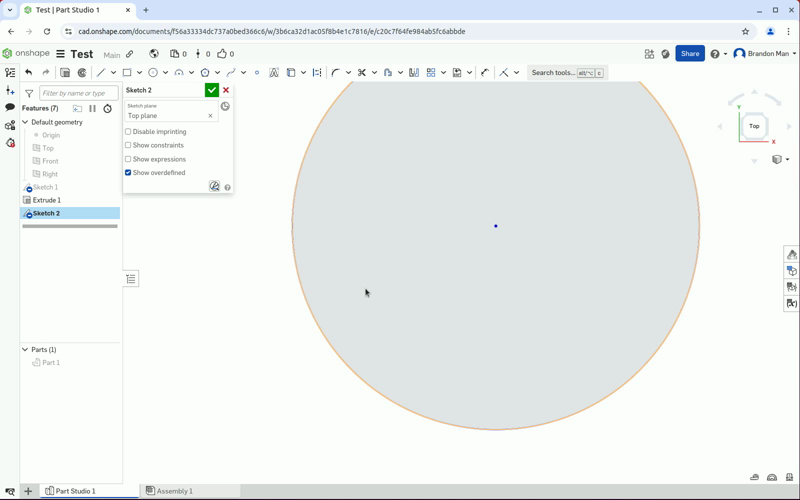
click(365, 288)
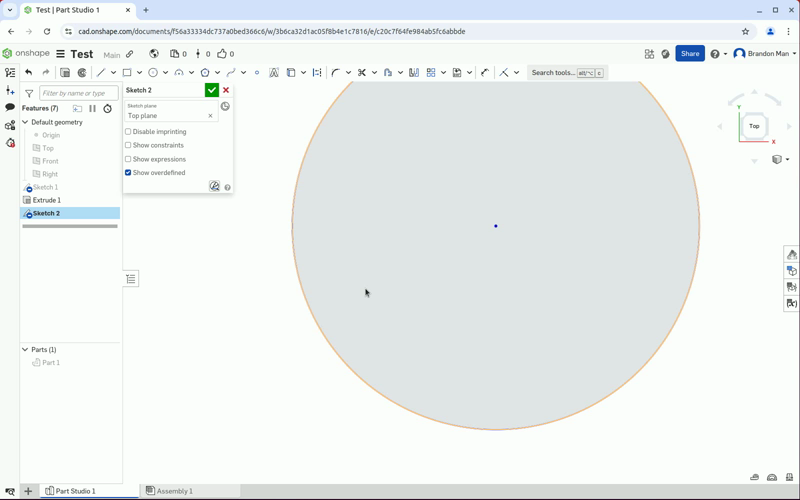
scroll(-6)
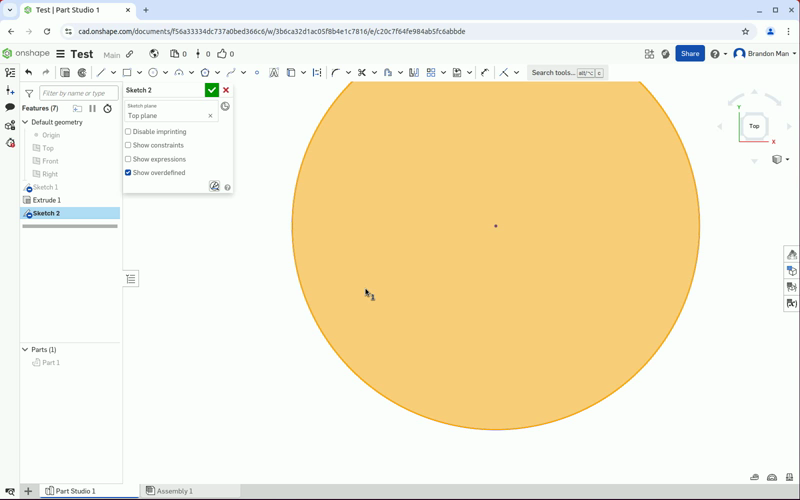
scroll(-6)
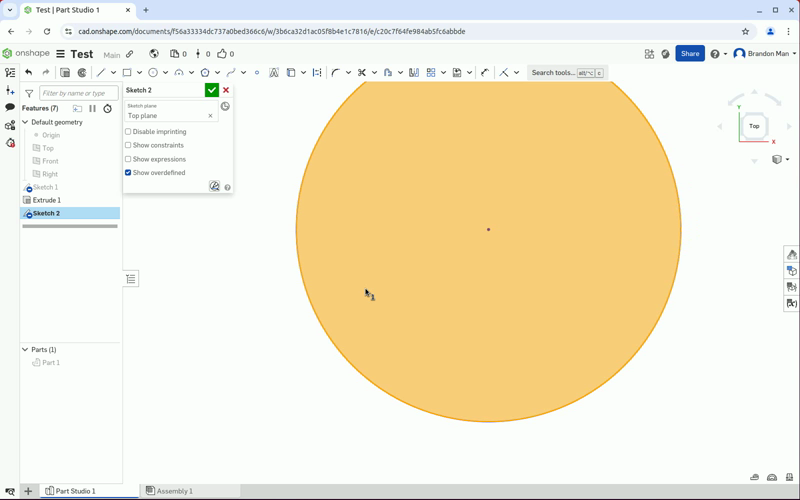
scroll(-6)
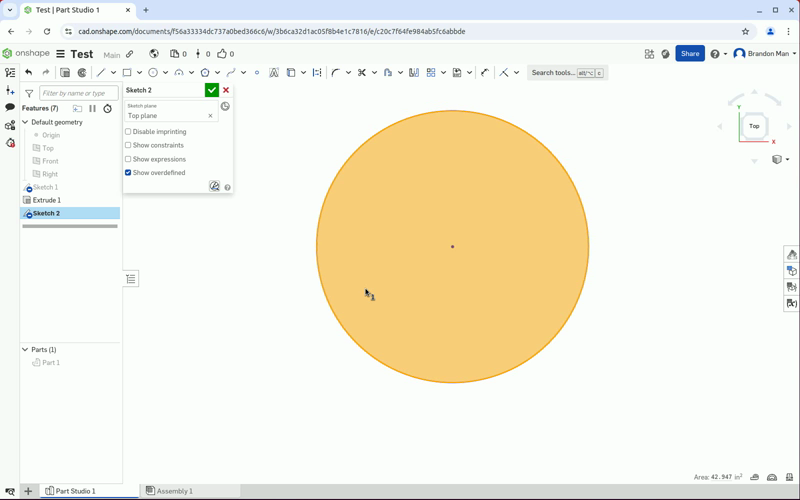
scroll(-6)
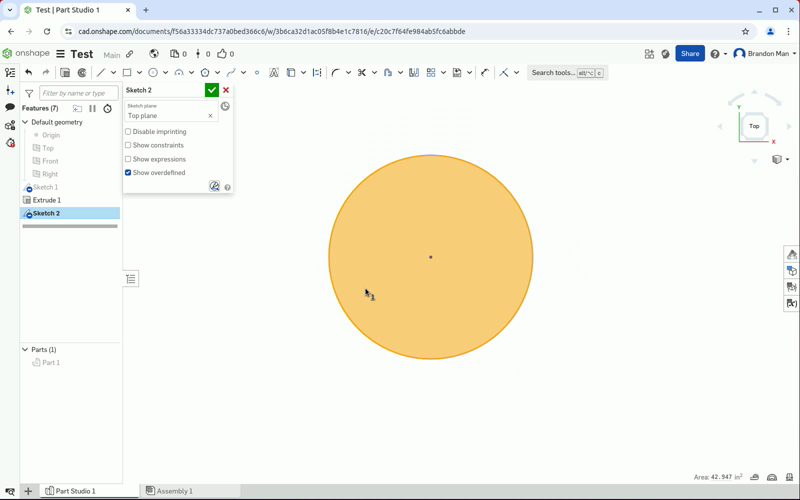
scroll(-6)
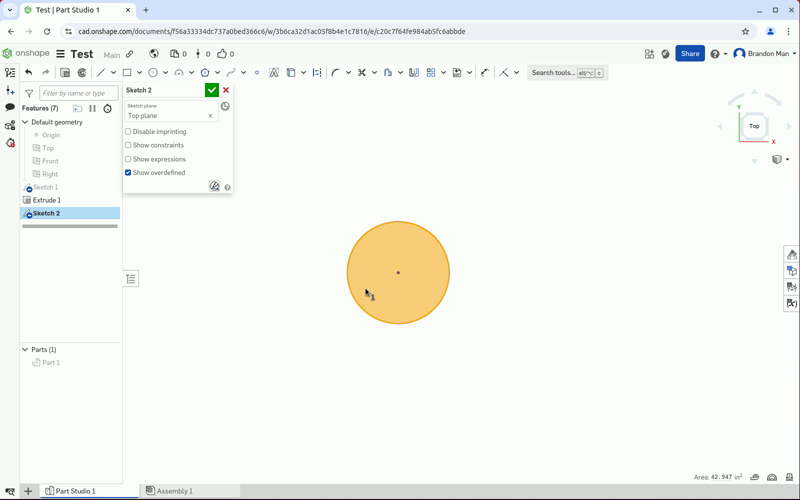
scroll(-6)
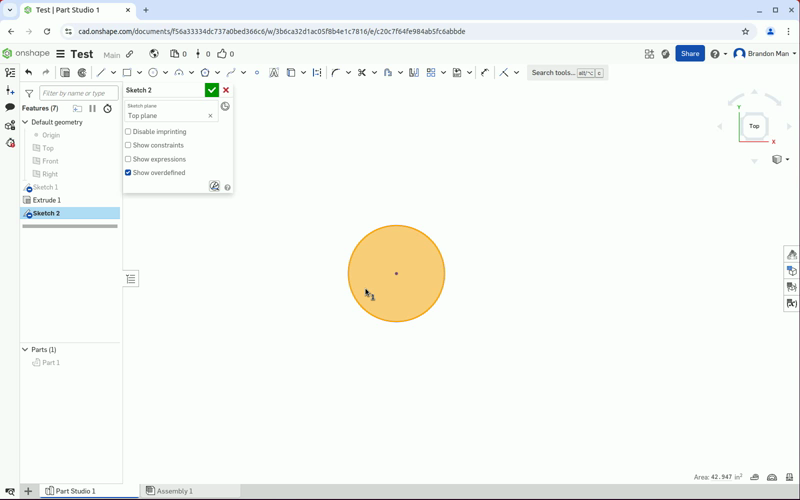
scroll(-6)
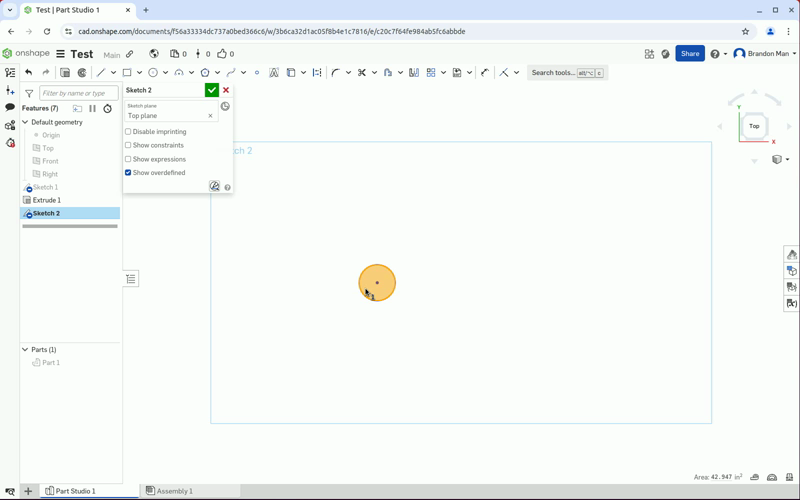
mouse_move(73, 352)
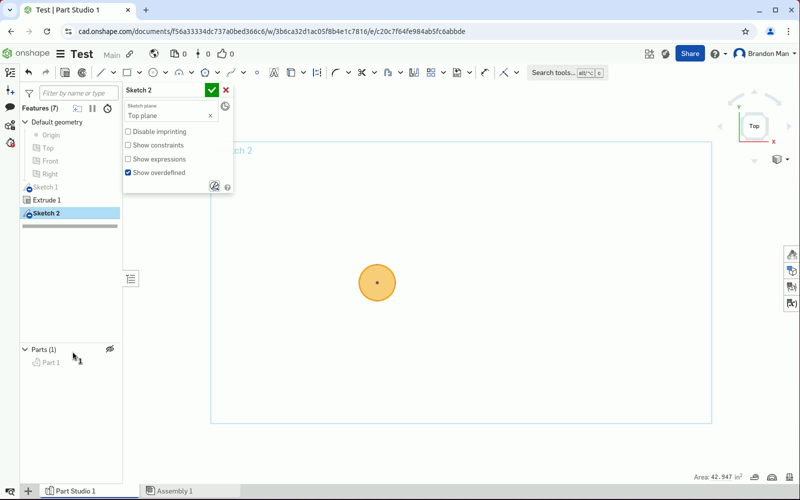
key(shift+y)
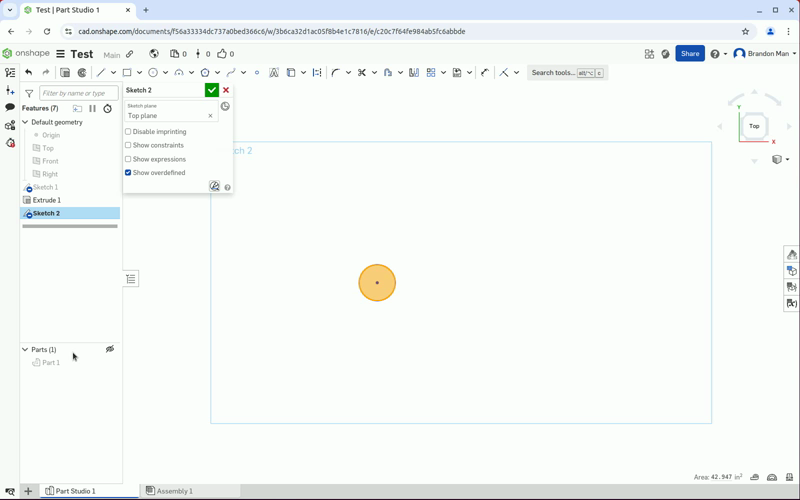
key(shift+e)
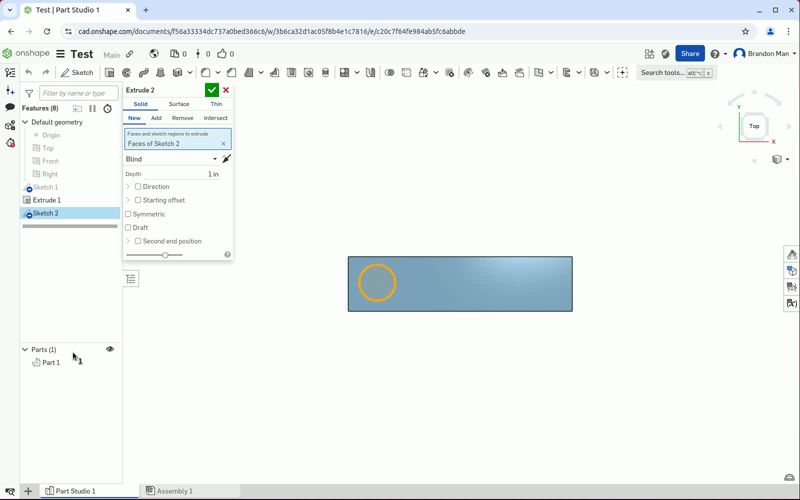
mouse_move(143, 106)
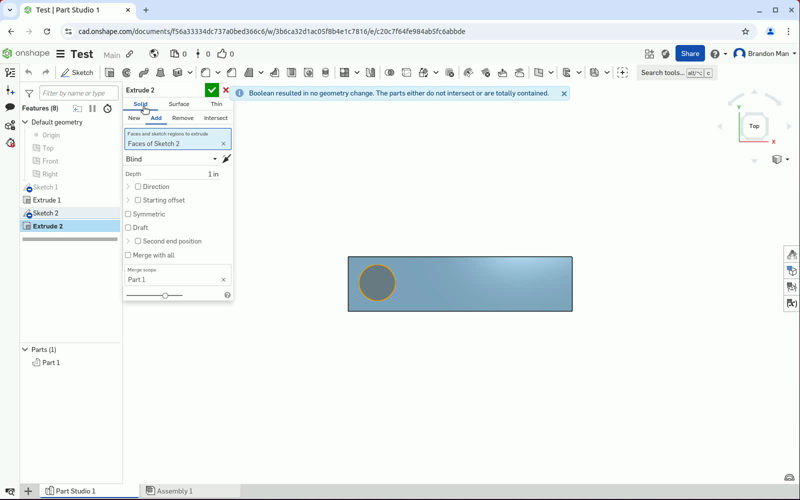
click(143, 106)
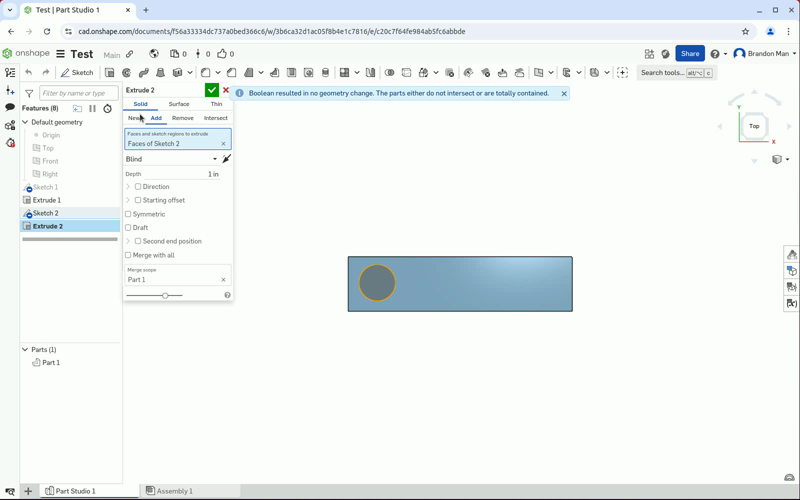
mouse_move(137, 120)
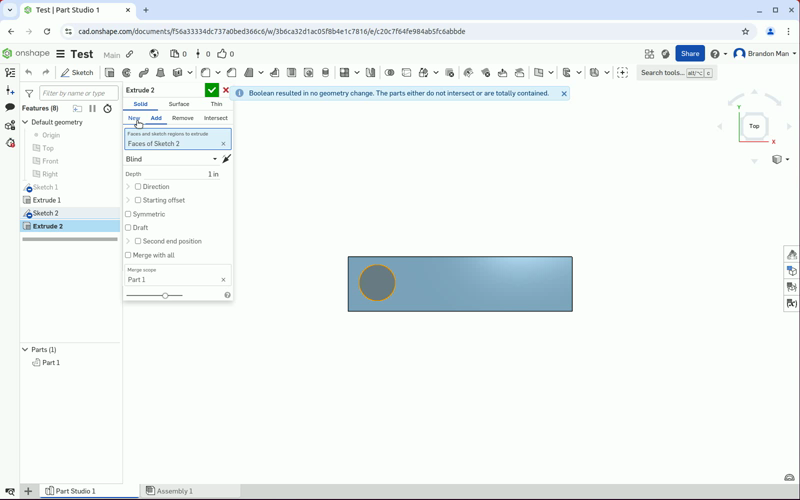
click(137, 120)
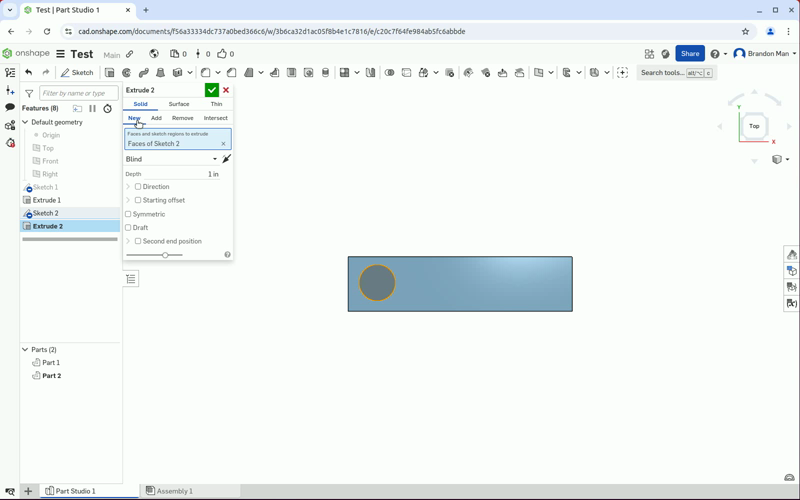
key(tab, 4)
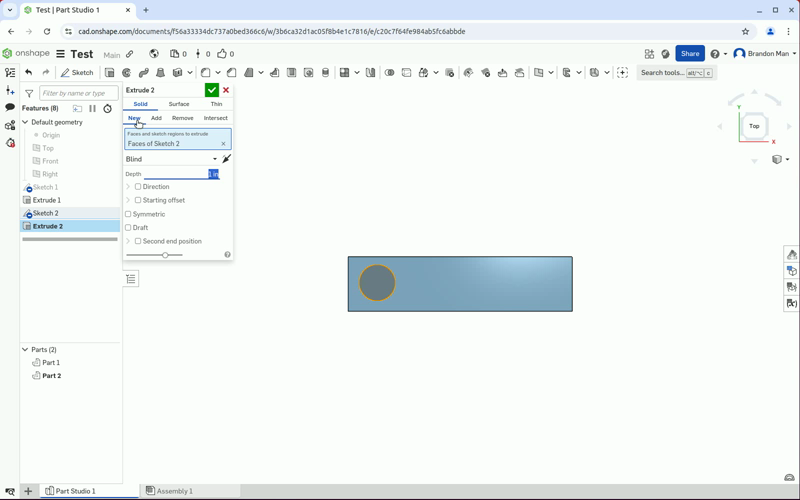
text(-2.648)
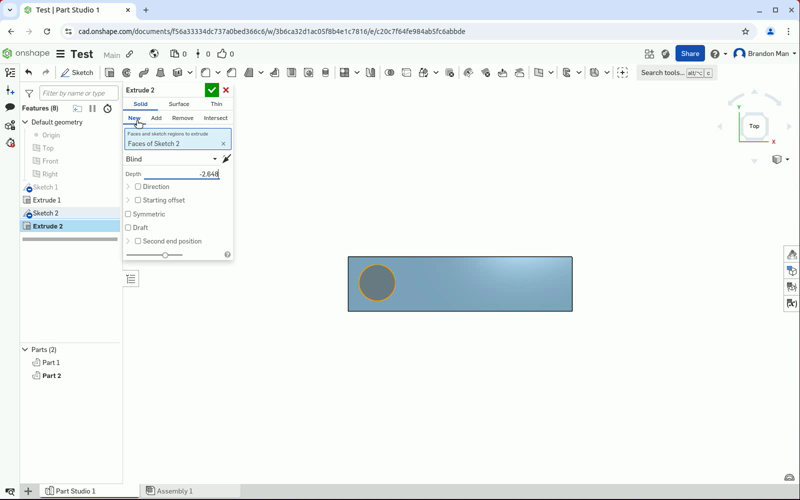
key(enter)
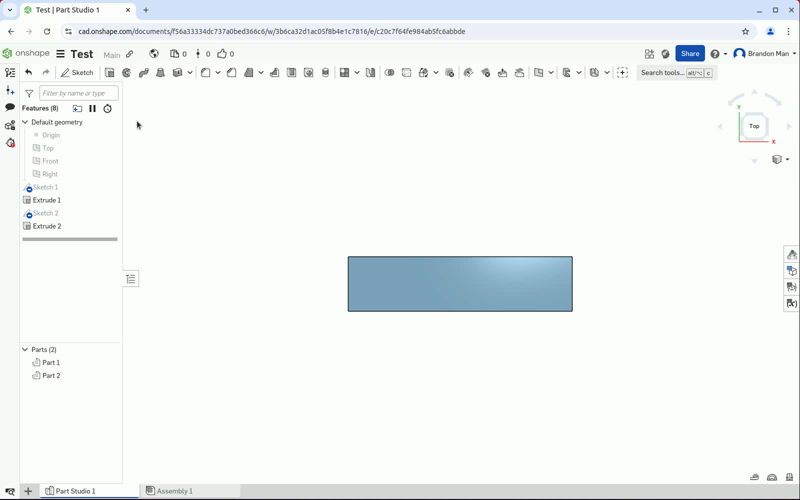
key(shift+h)
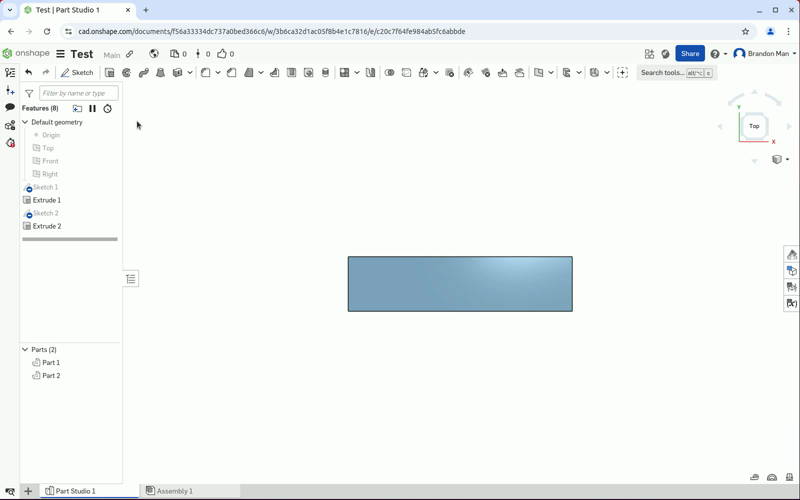
key(shift+h)
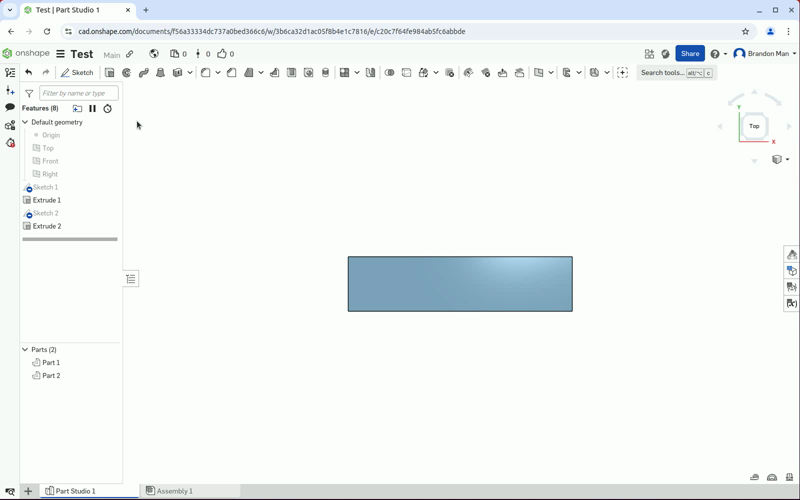
mouse_move(73, 189)
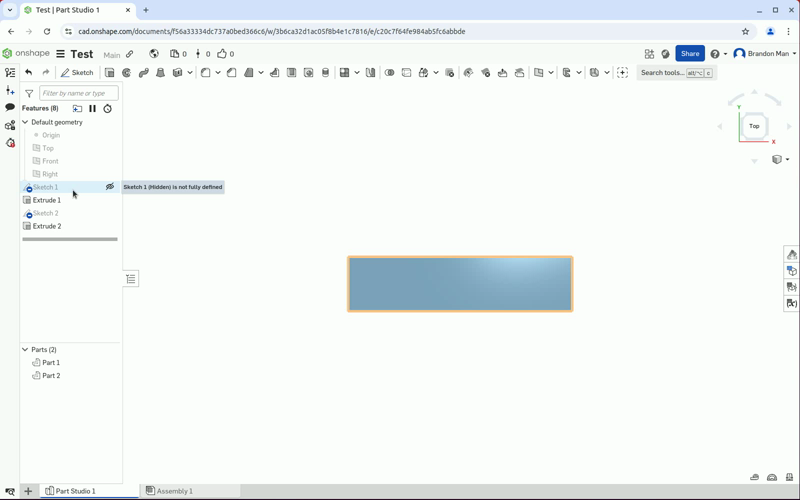
click(73, 189)
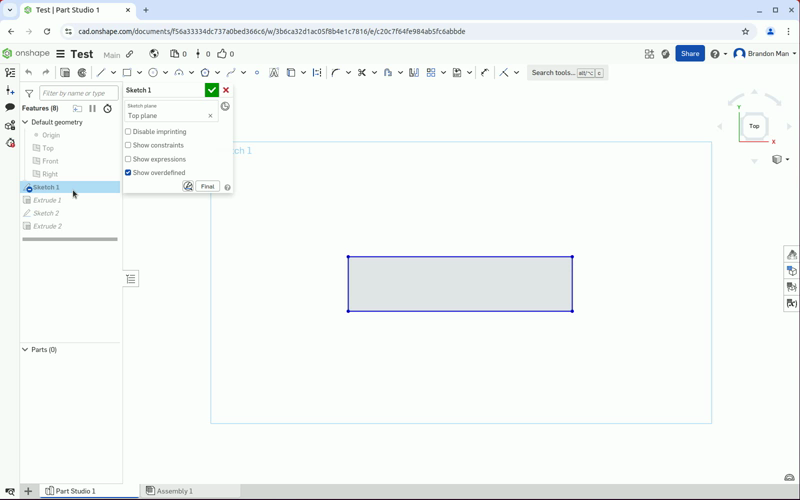
mouse_move(229, 92)
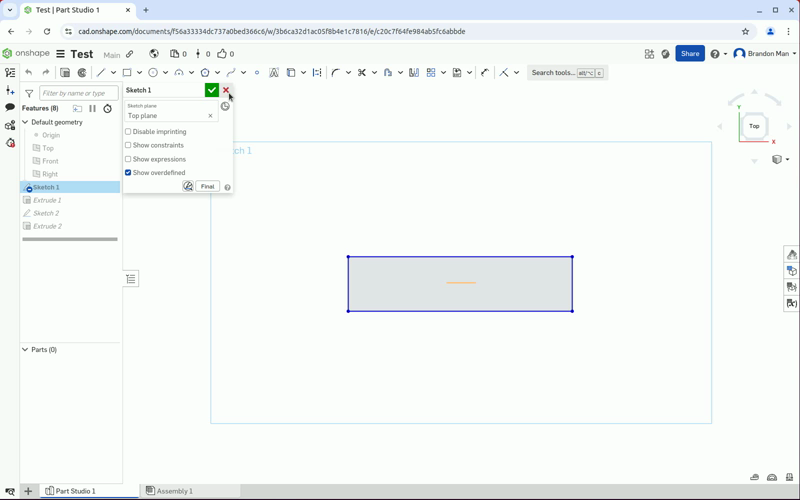
click(229, 92)
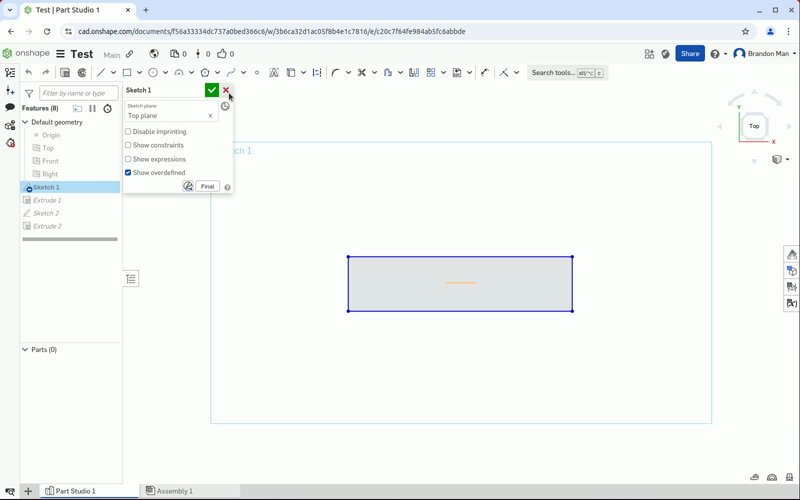
key(shift+s)
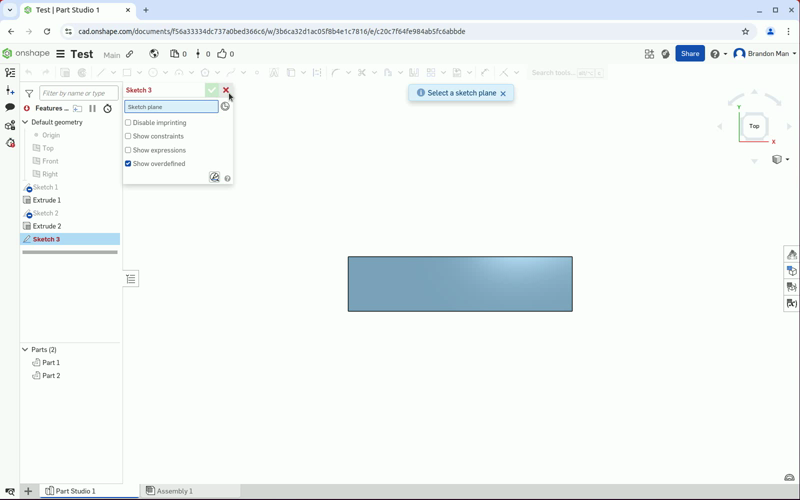
mouse_move(73, 150)
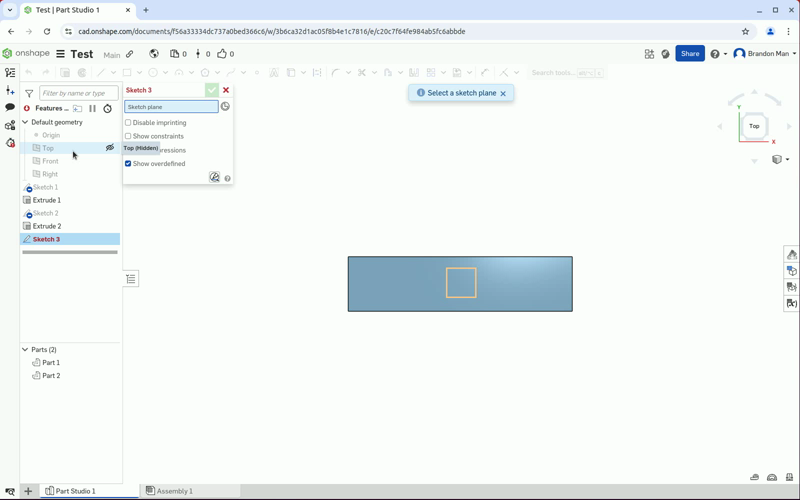
click(73, 150)
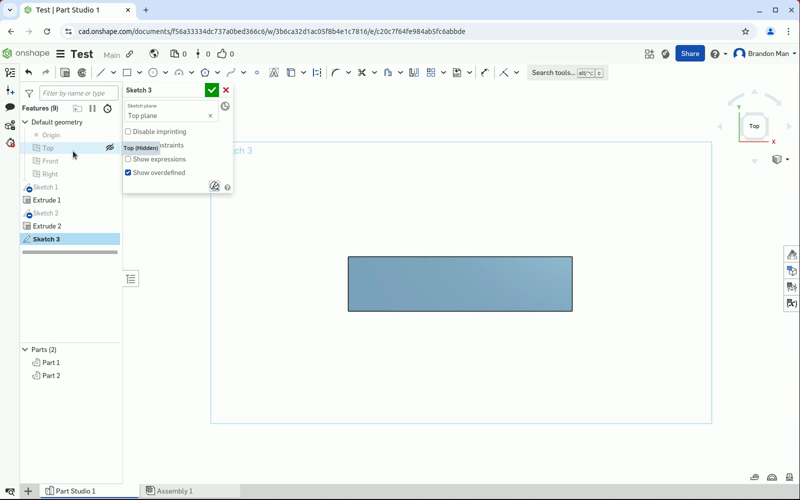
mouse_move(73, 352)
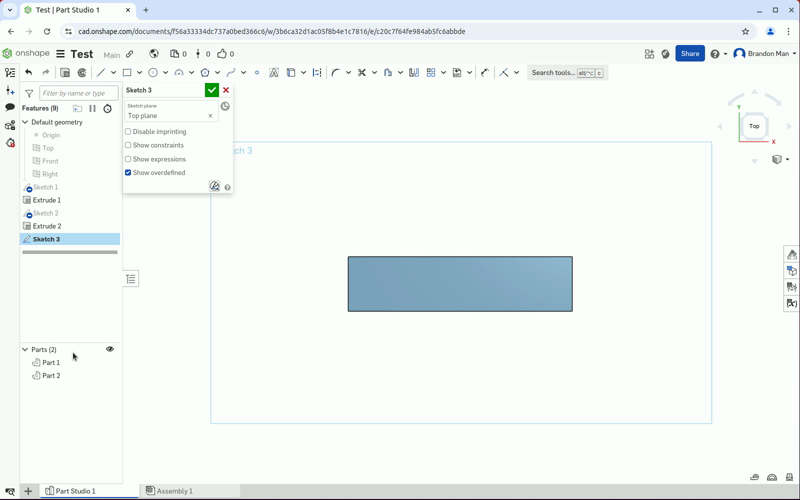
key(y)
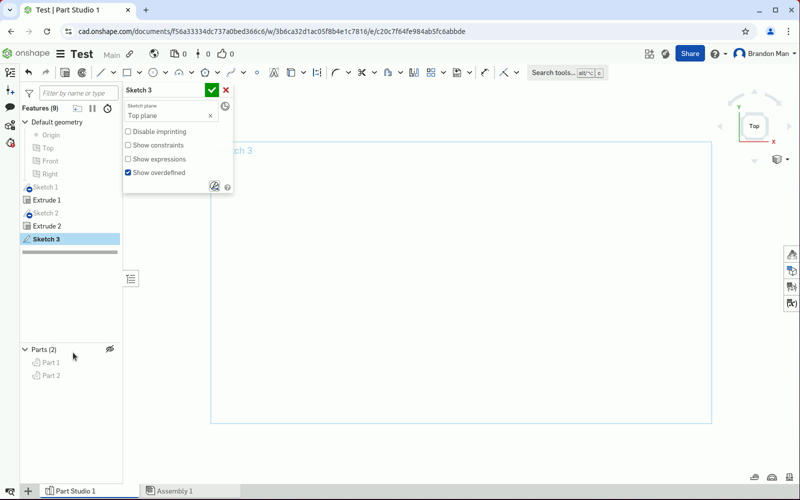
key(c)
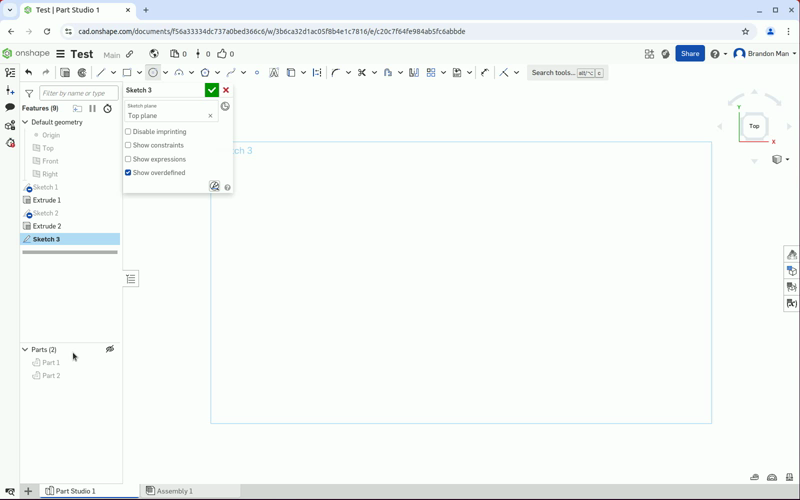
key_down(shift)
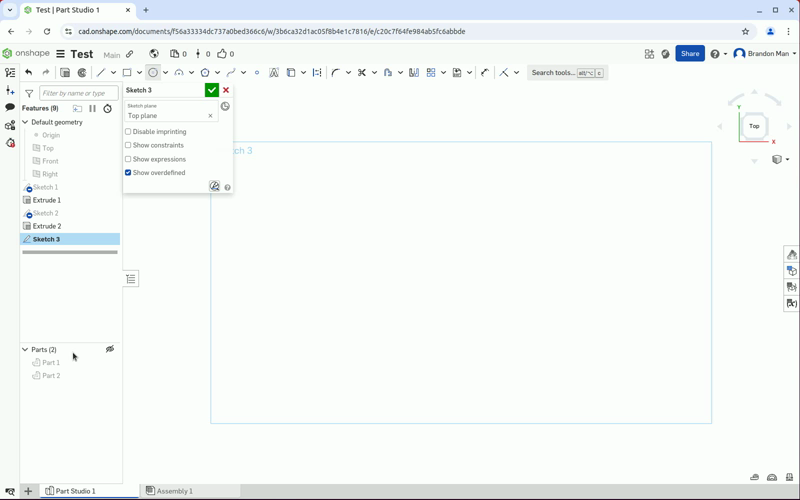
mouse_move(433, 282)
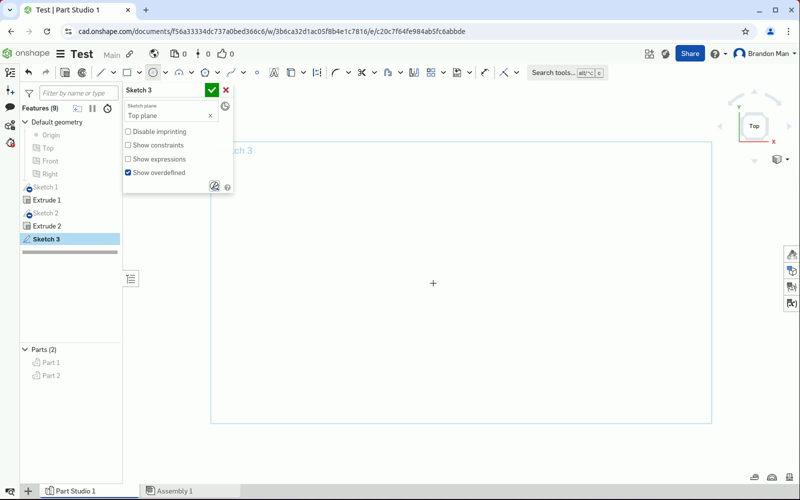
click(433, 282)
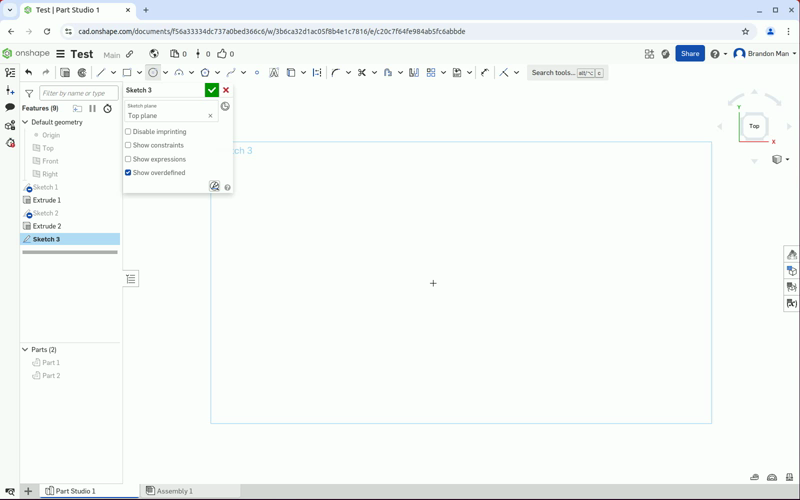
key_up(shift)
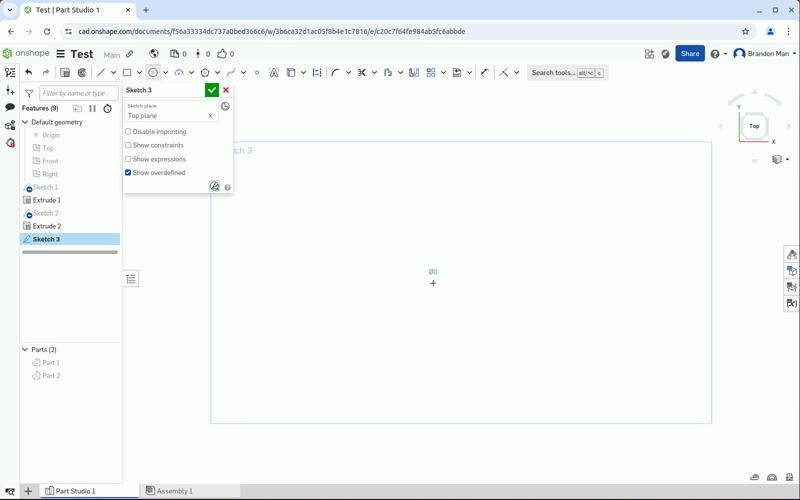
mouse_move(451, 282)
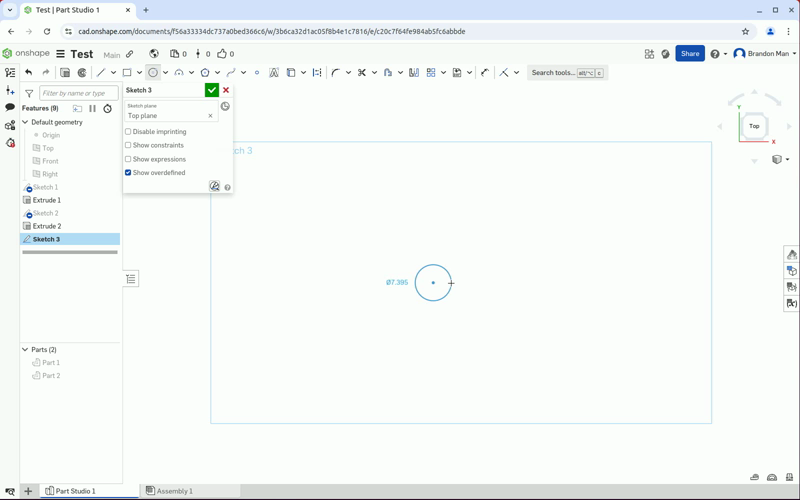
click(451, 282)
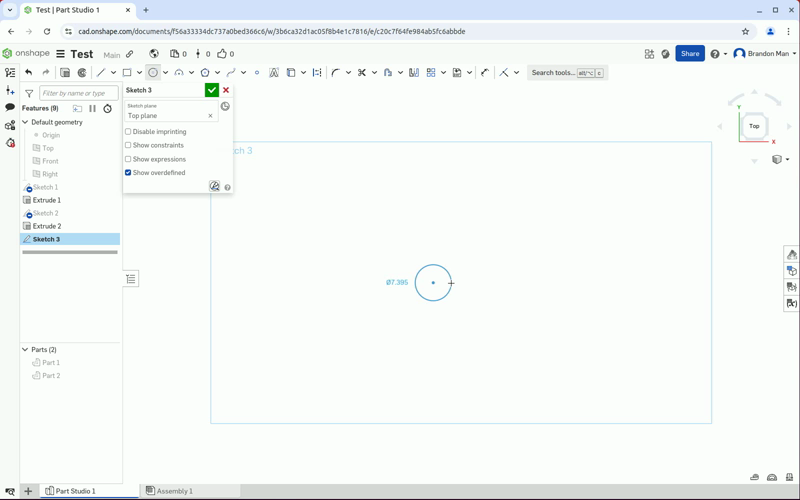
key(esc)
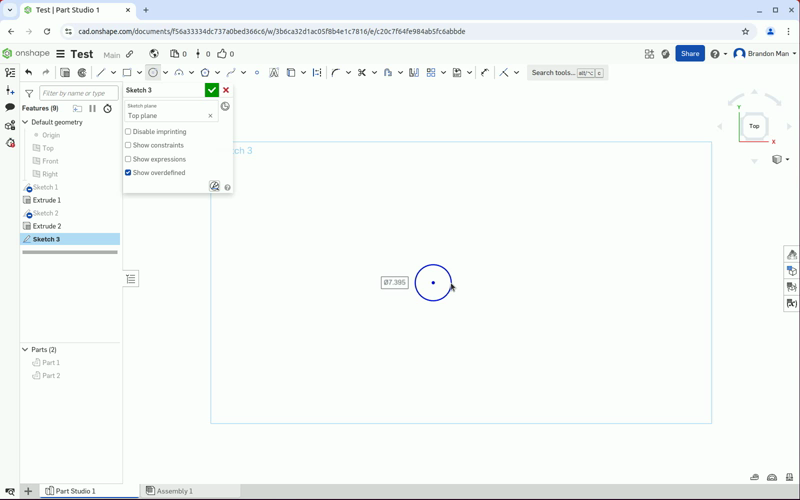
mouse_move(428, 270)
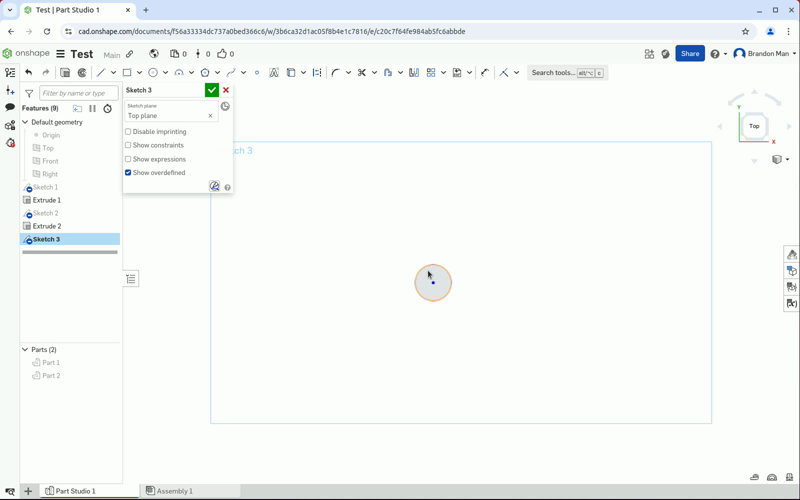
scroll(6)
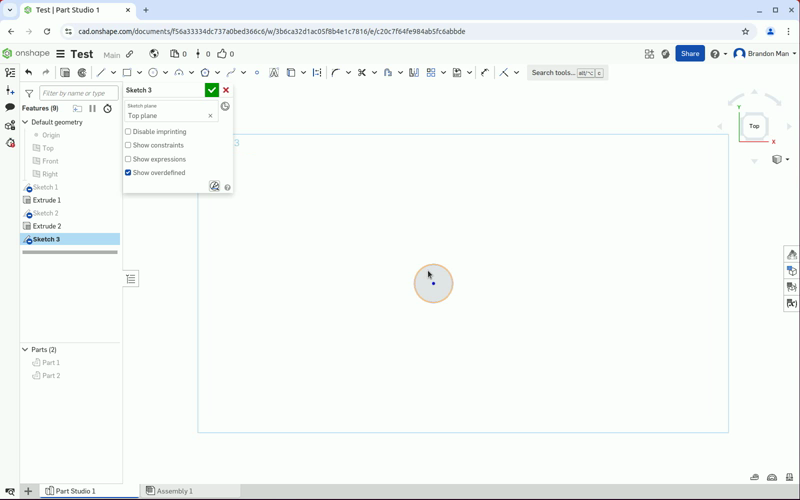
scroll(6)
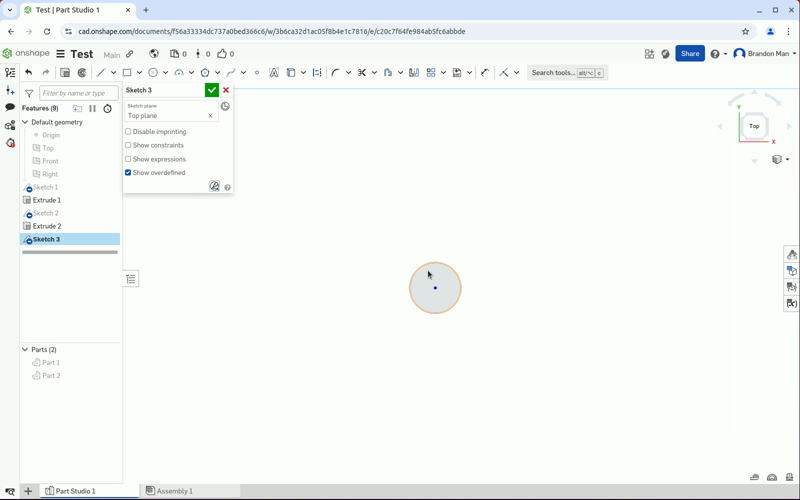
scroll(6)
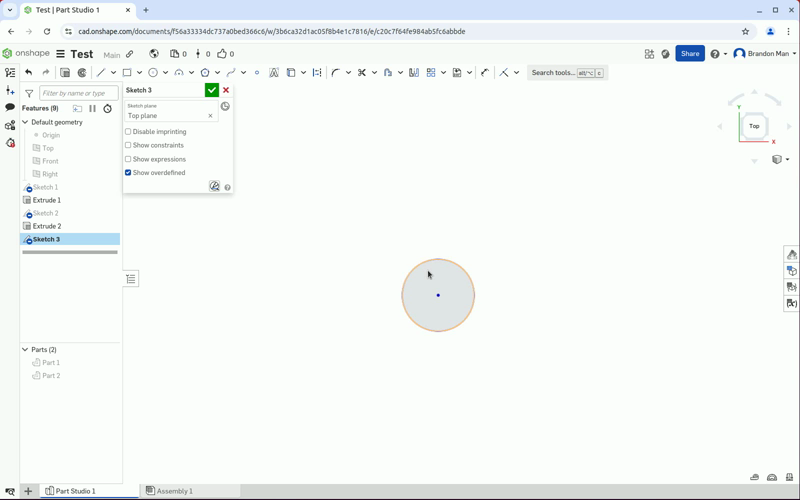
scroll(6)
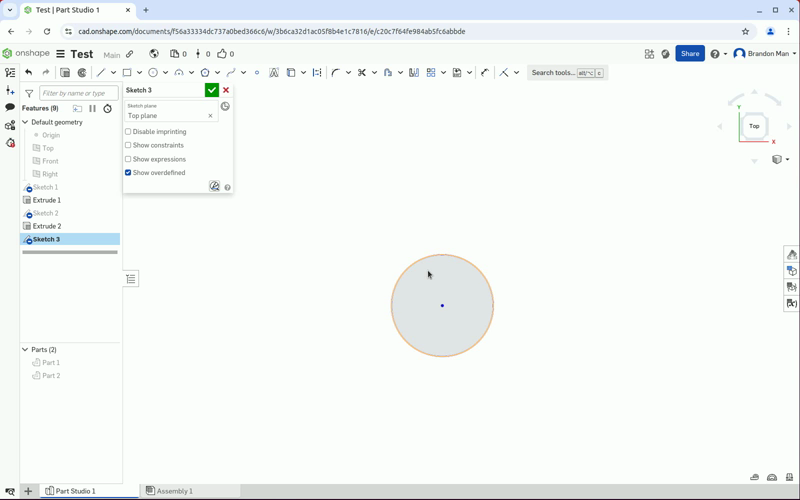
scroll(6)
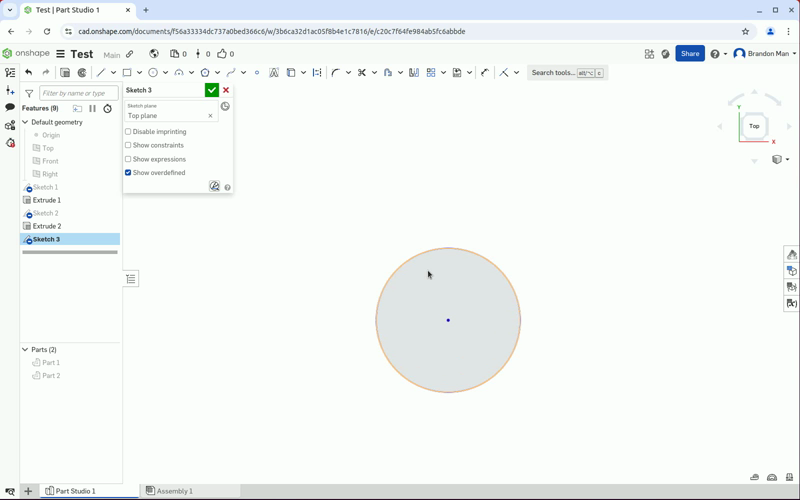
scroll(6)
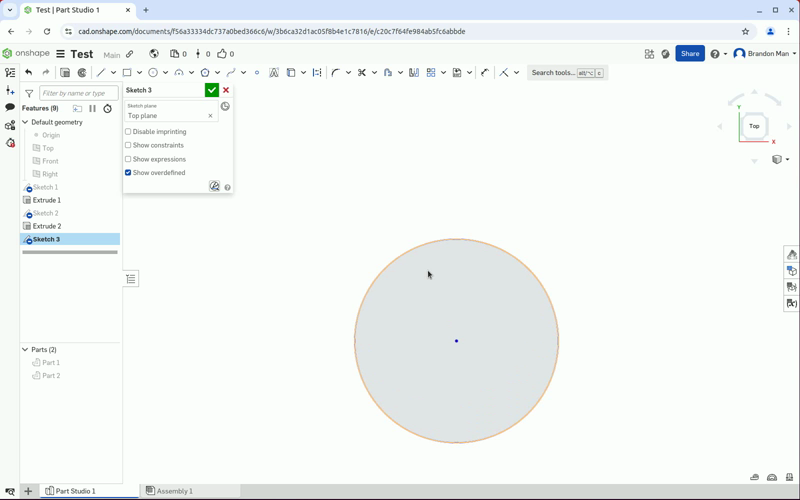
scroll(6)
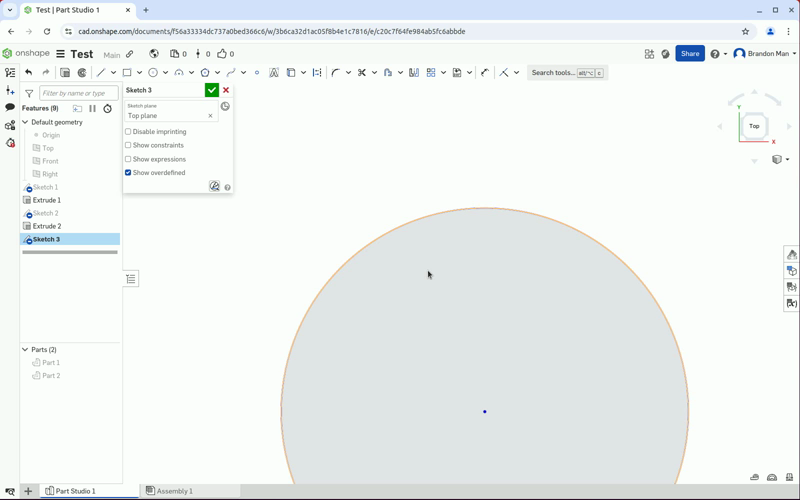
click(428, 270)
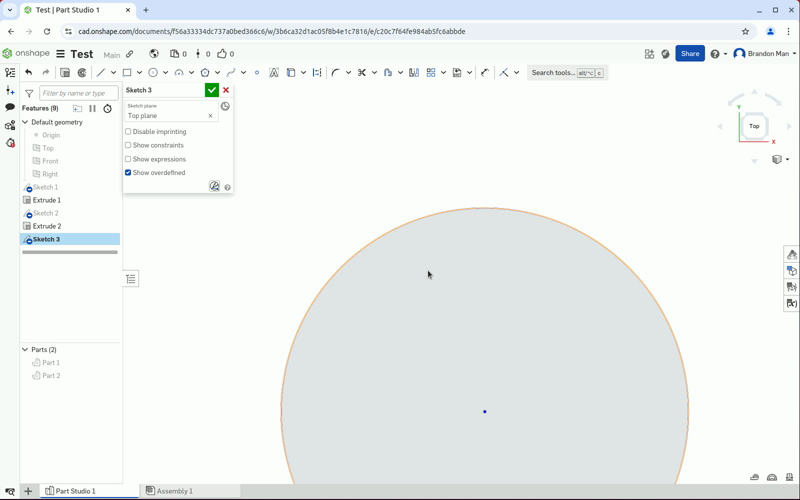
scroll(-6)
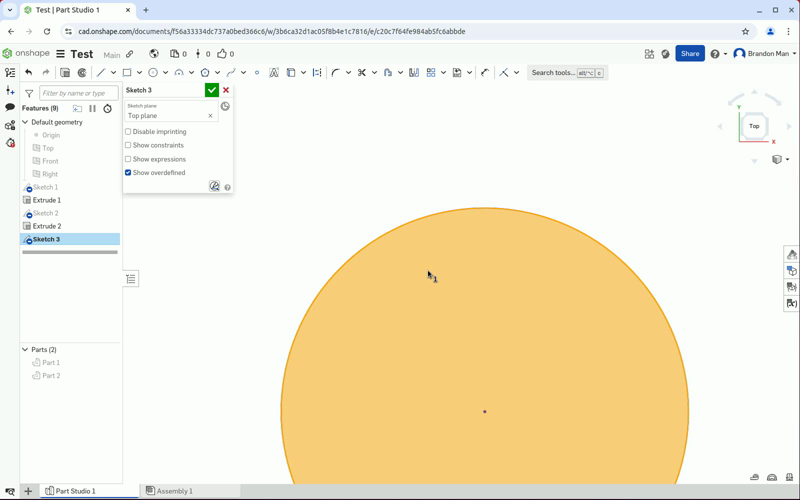
scroll(-6)
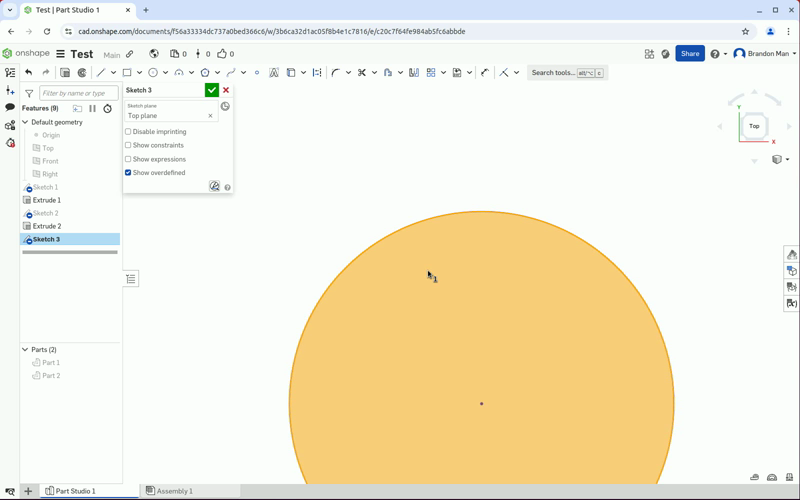
scroll(-6)
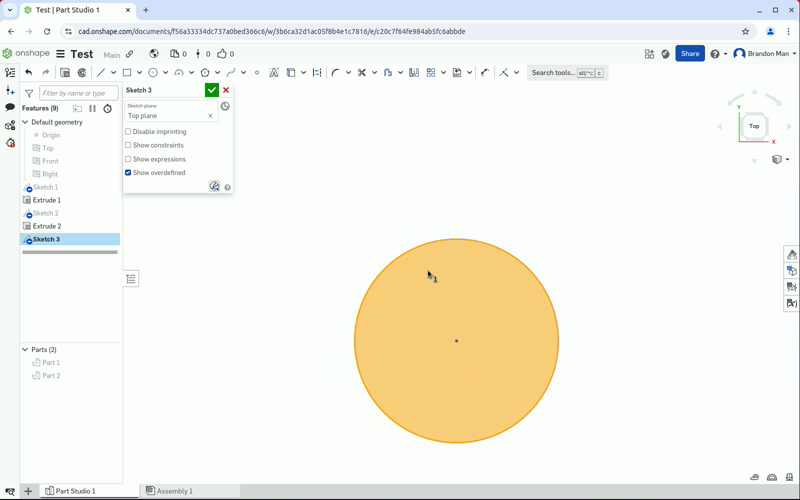
scroll(-6)
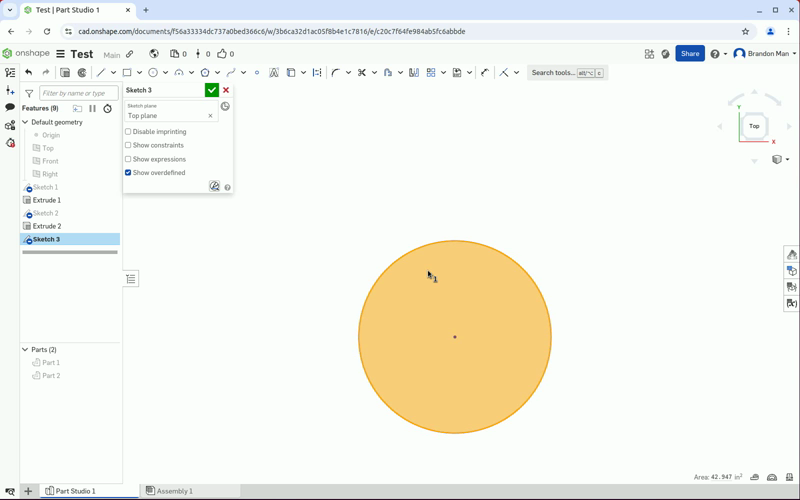
scroll(-6)
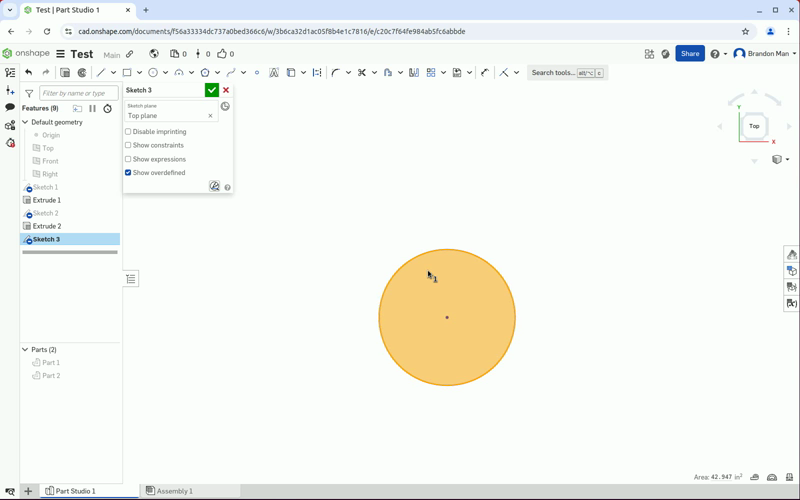
scroll(-6)
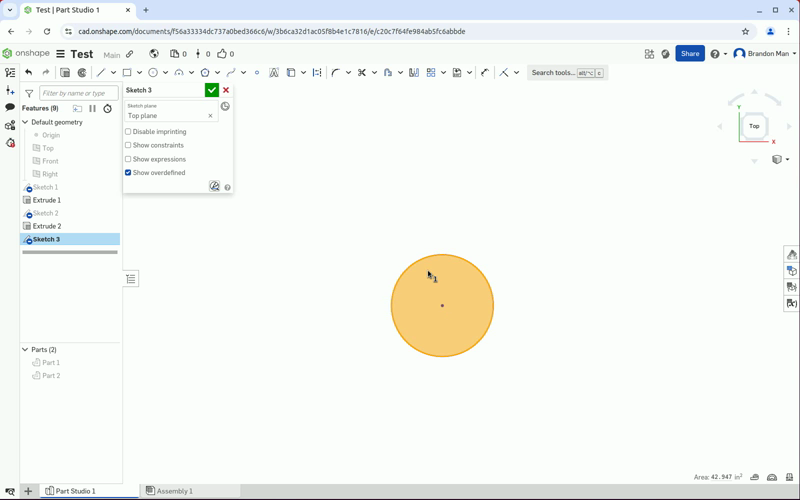
scroll(-6)
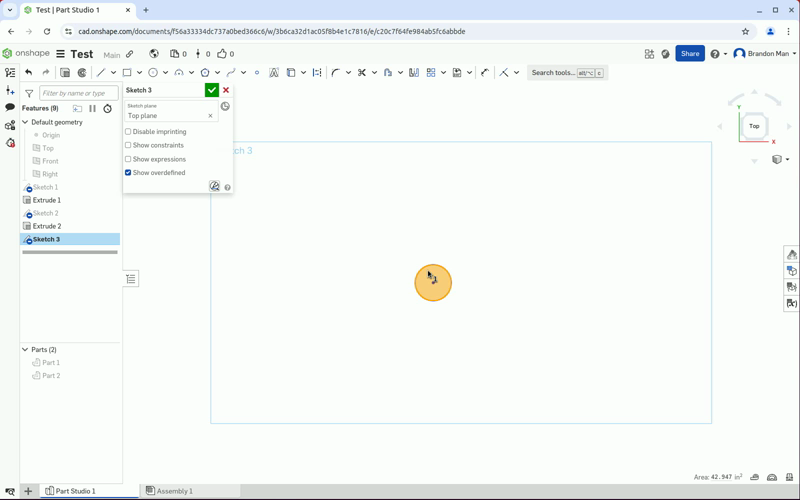
mouse_move(73, 352)
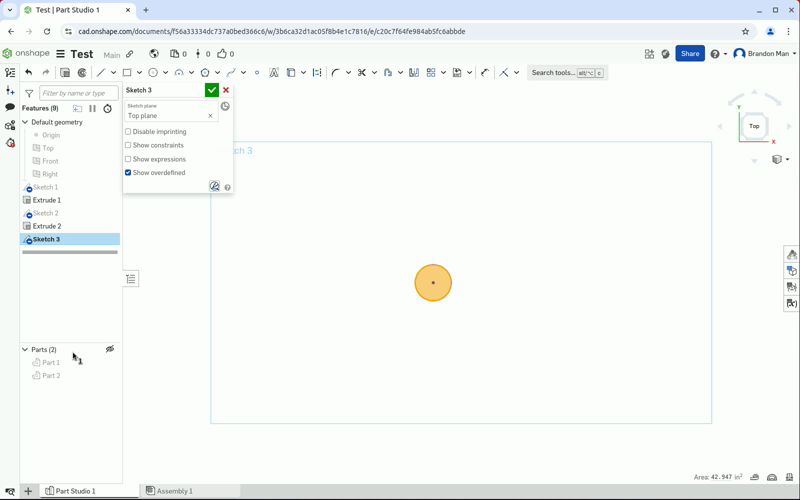
key(shift+y)
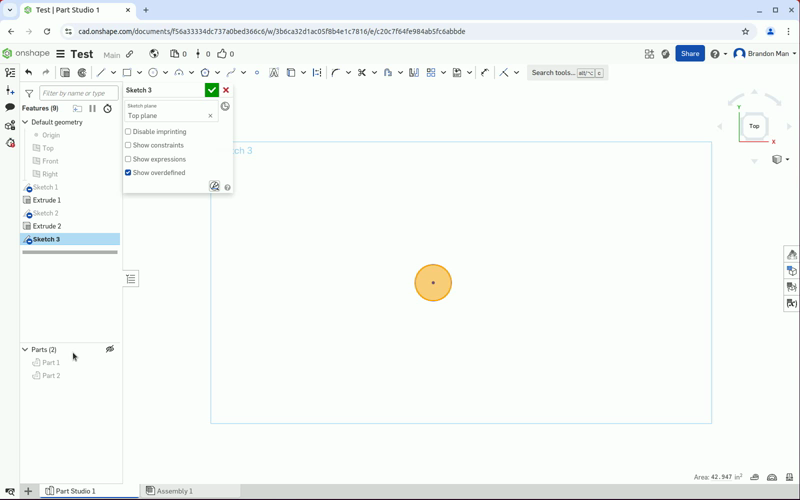
key(shift+e)
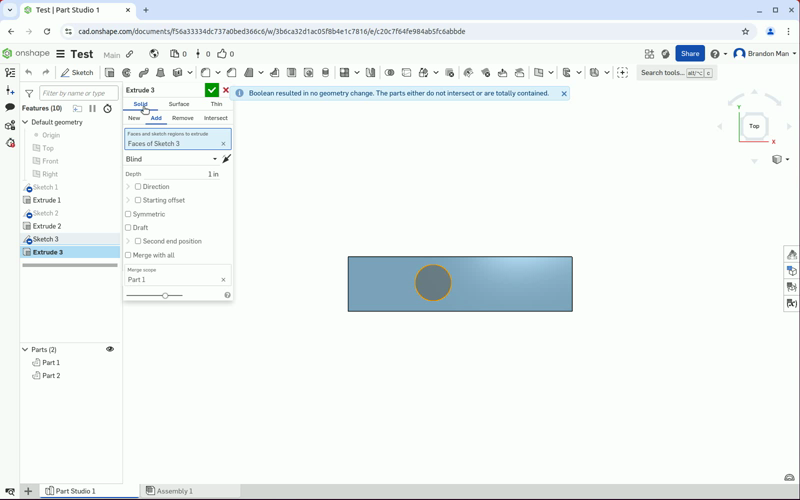
mouse_move(143, 106)
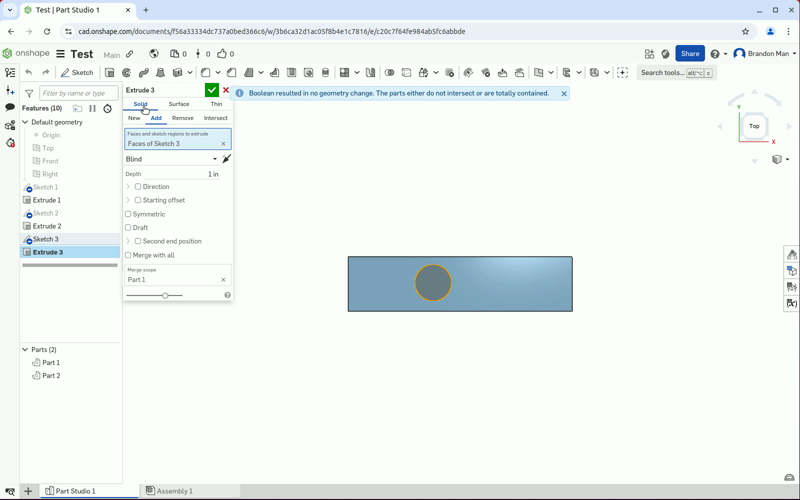
click(143, 106)
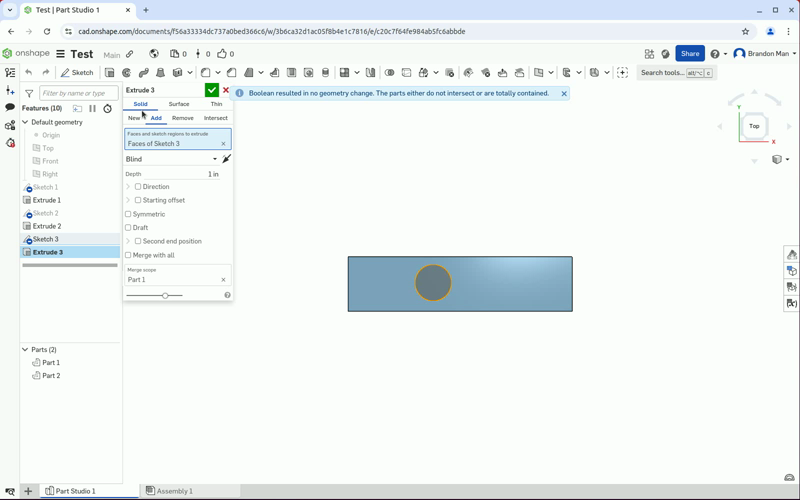
mouse_move(137, 120)
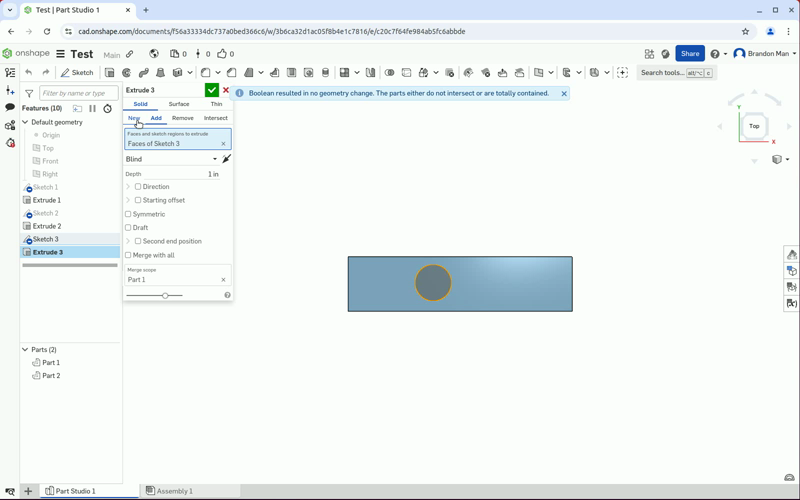
click(137, 120)
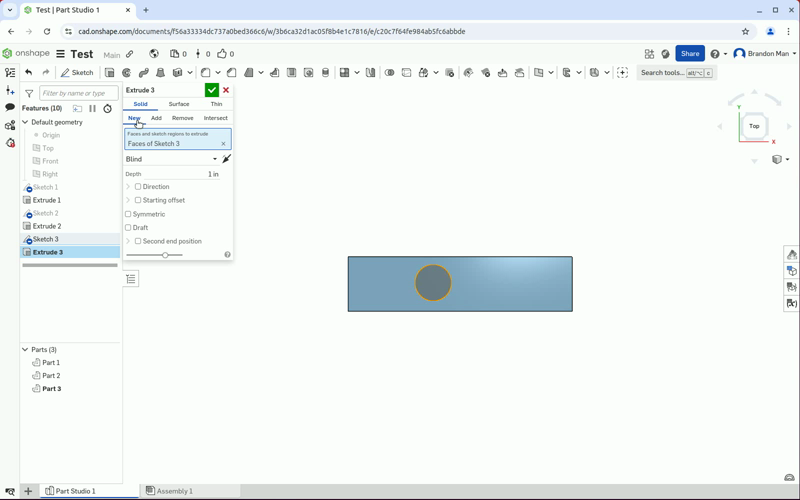
key(tab, 4)
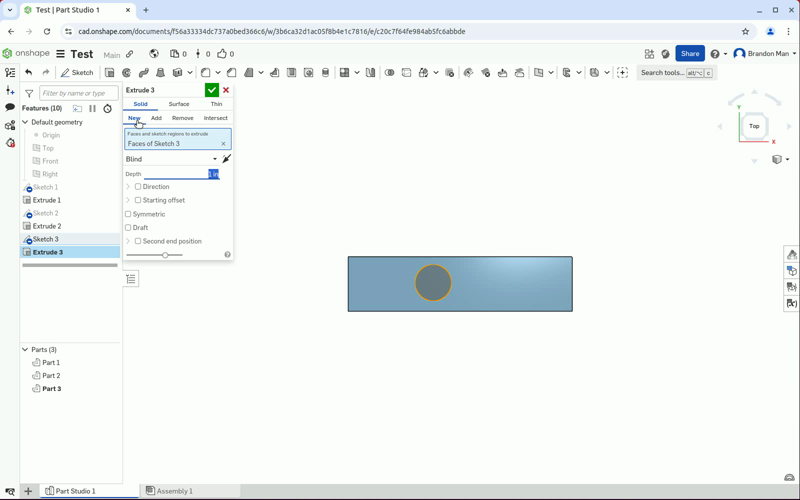
text(-2.648)
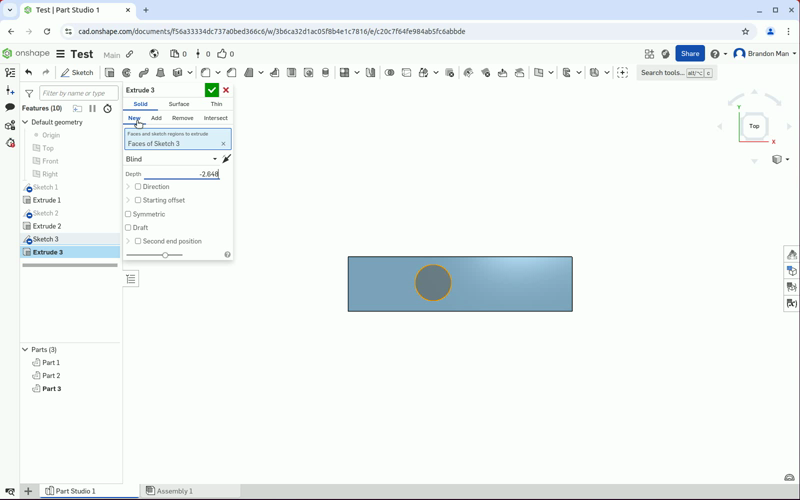
key(enter)
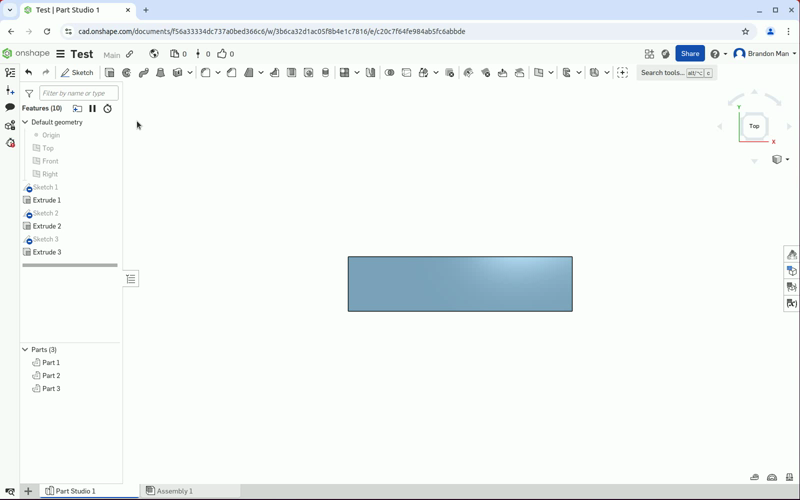
key(shift+h)
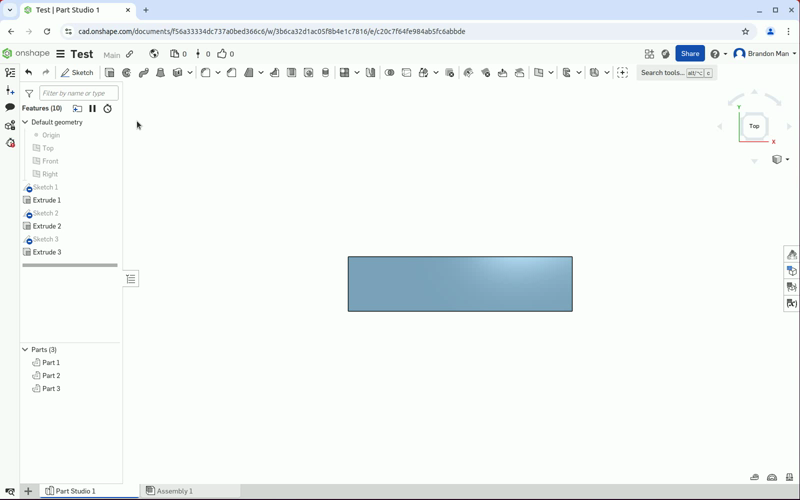
key(shift+h)
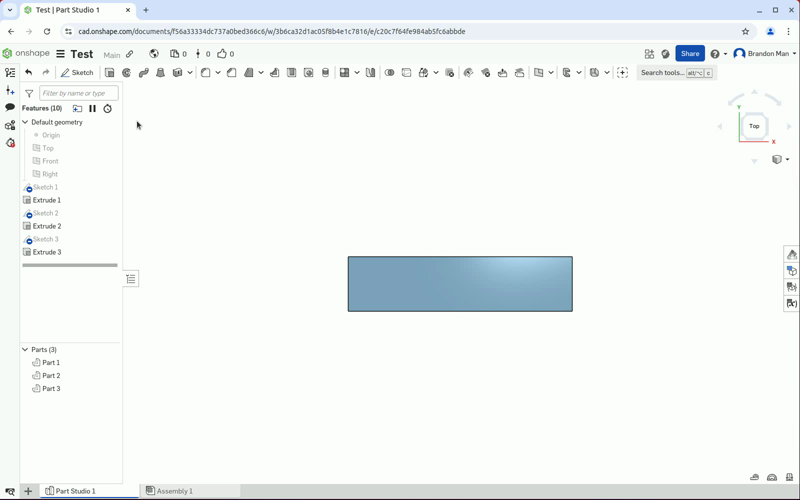
mouse_move(73, 189)
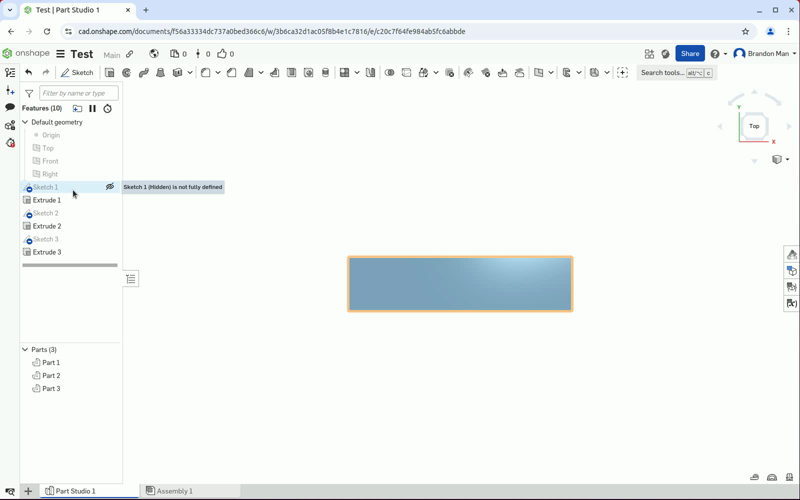
click(73, 189)
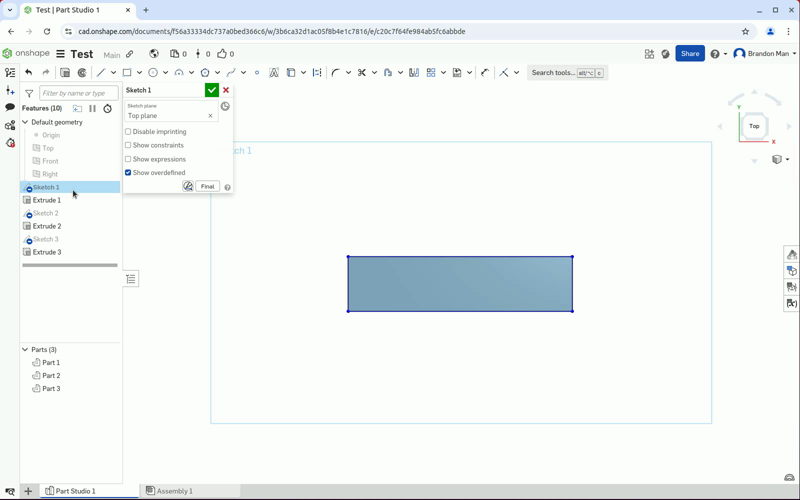
mouse_move(229, 92)
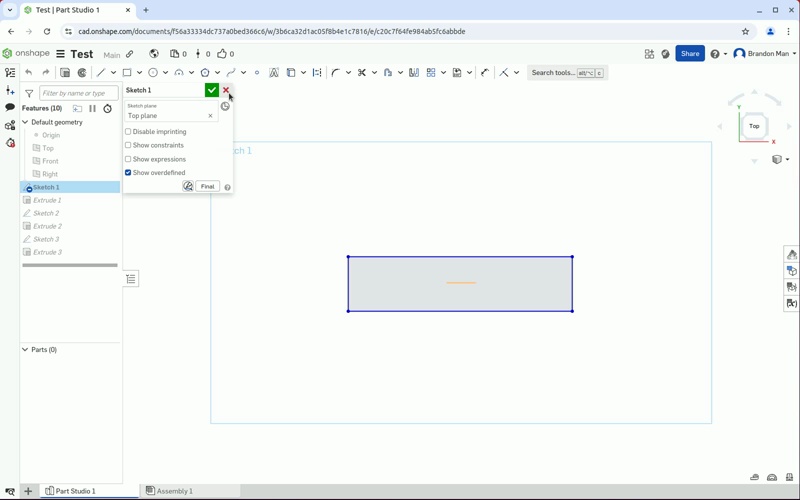
click(229, 92)
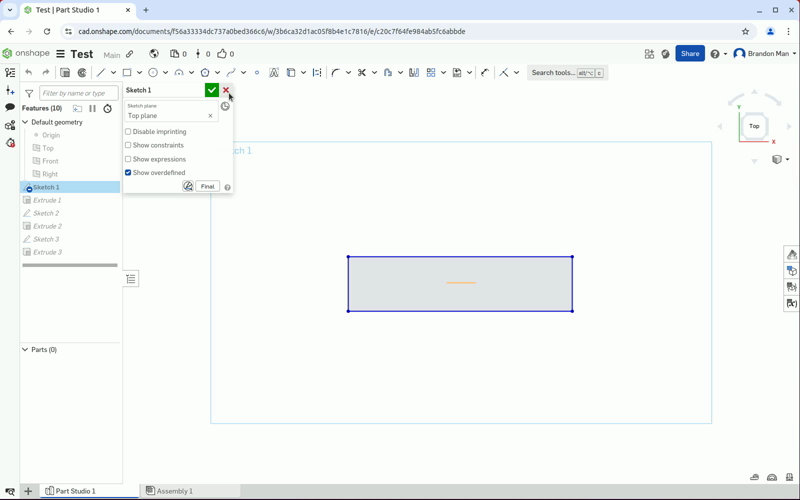
key(shift+s)
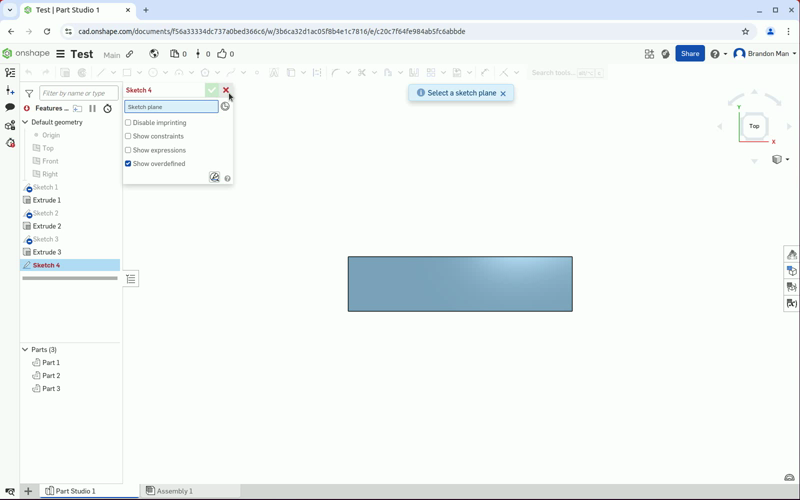
mouse_move(73, 150)
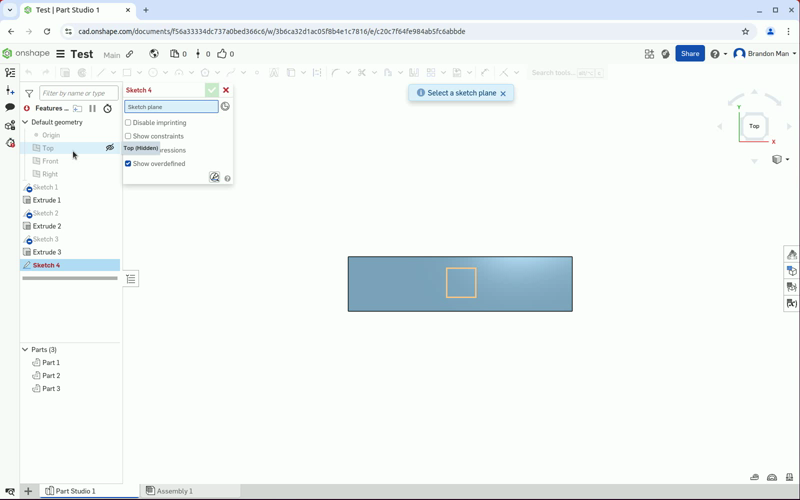
click(73, 150)
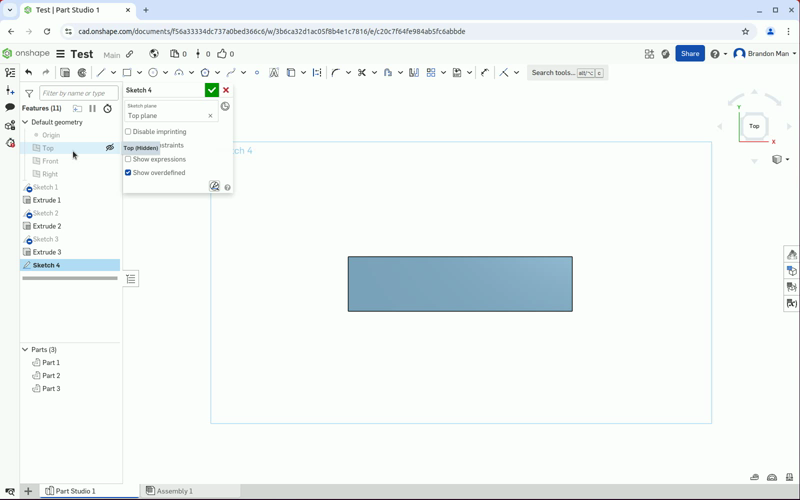
mouse_move(73, 352)
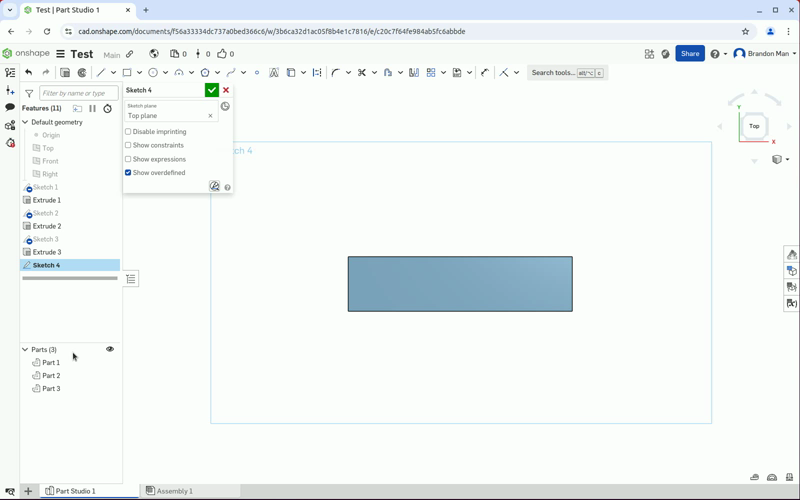
key(y)
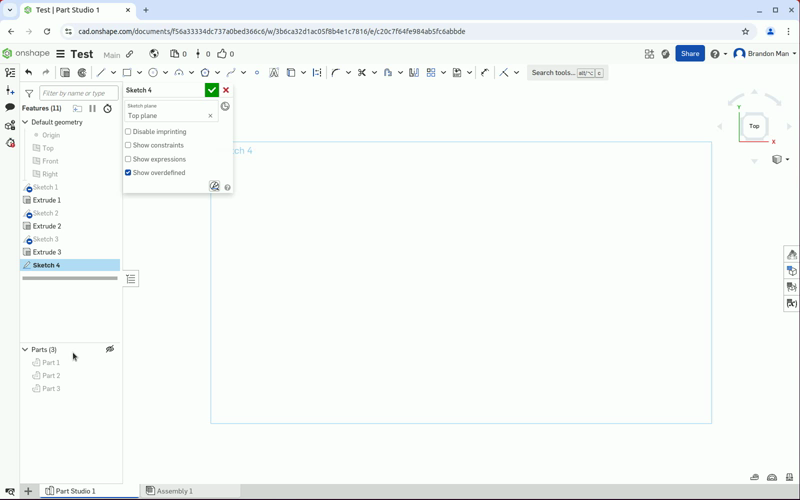
key(c)
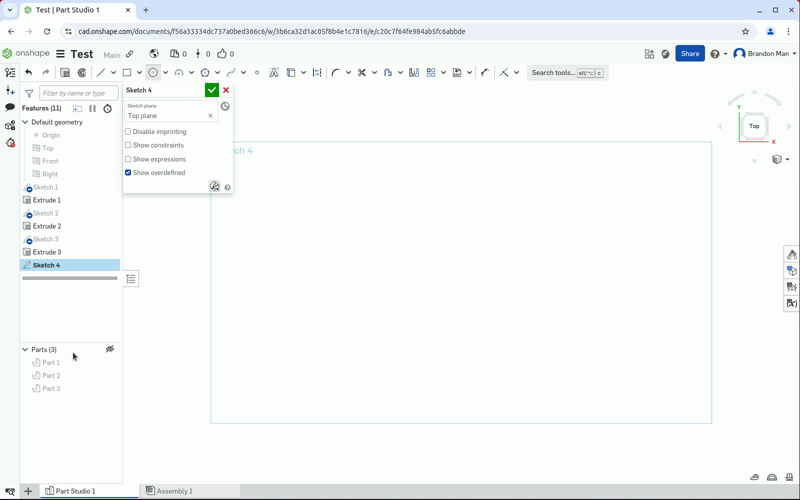
key_down(shift)
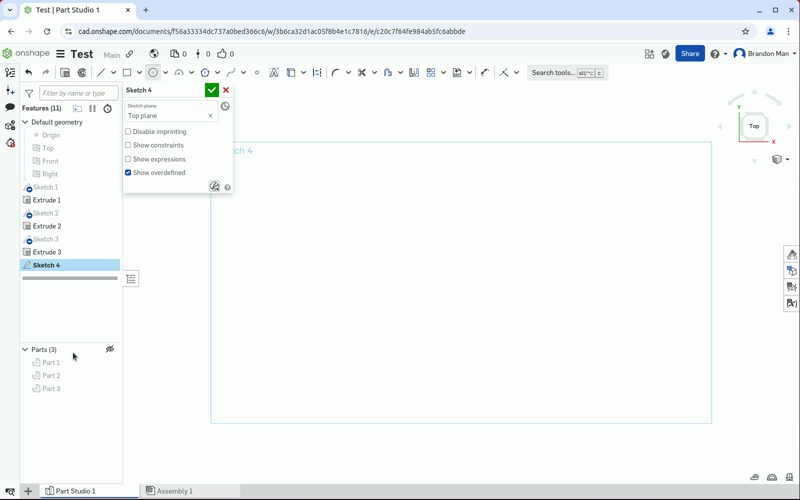
mouse_move(489, 282)
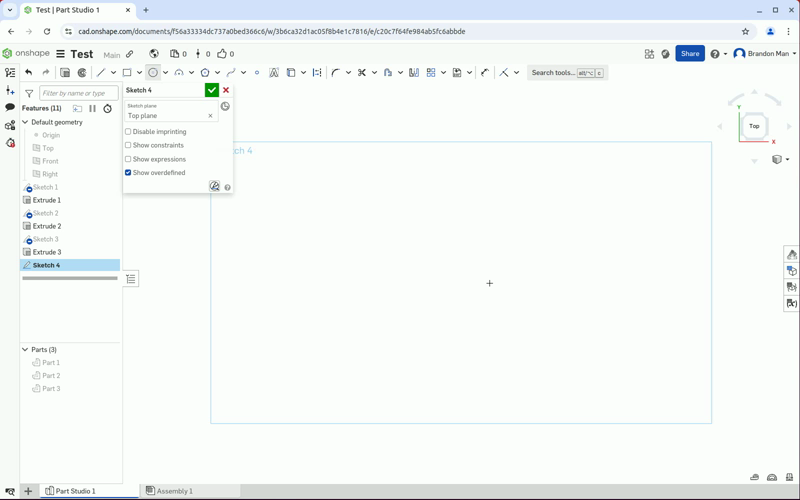
click(489, 282)
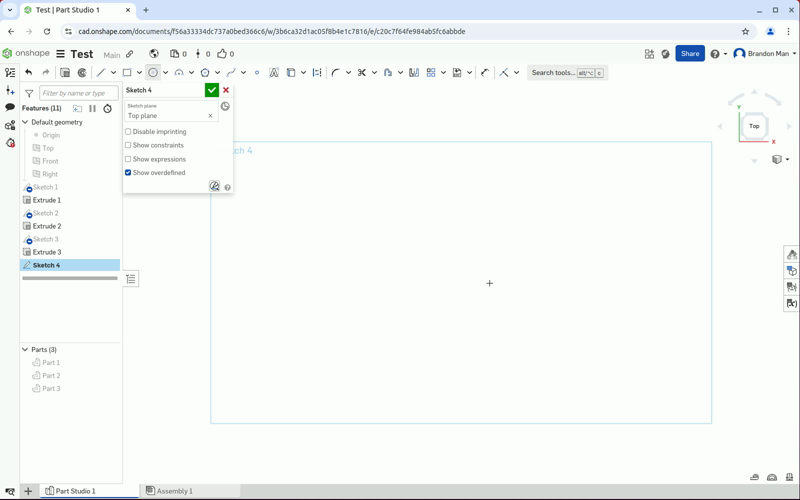
key_up(shift)
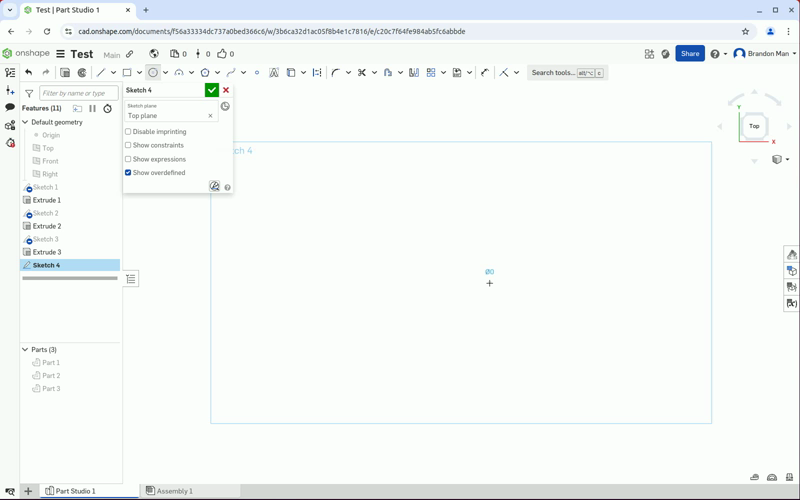
mouse_move(507, 282)
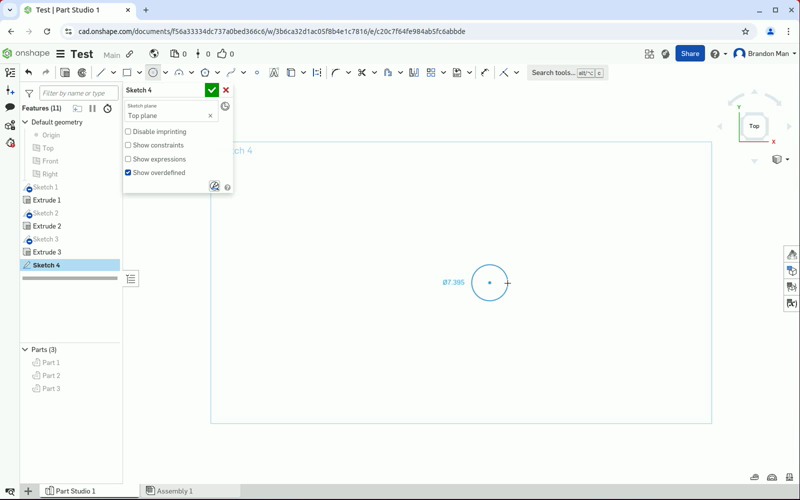
click(507, 282)
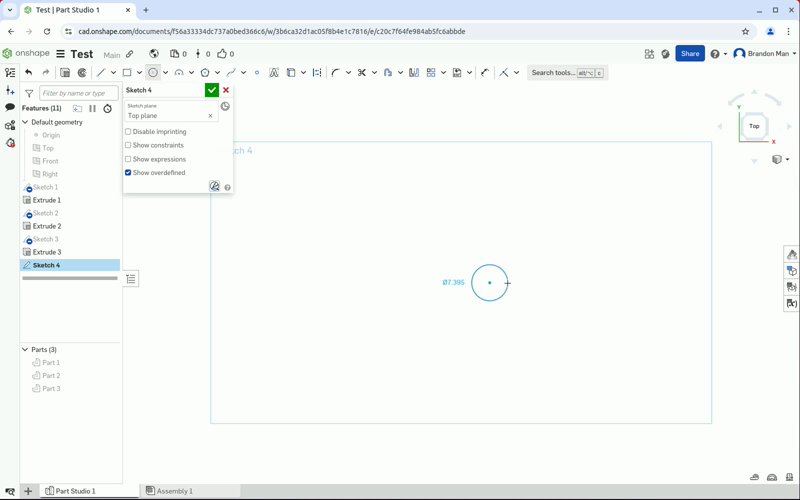
key(esc)
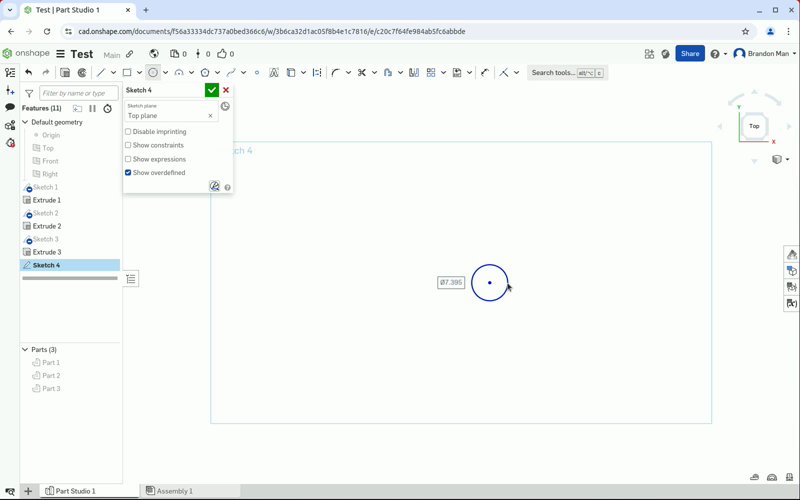
mouse_move(484, 289)
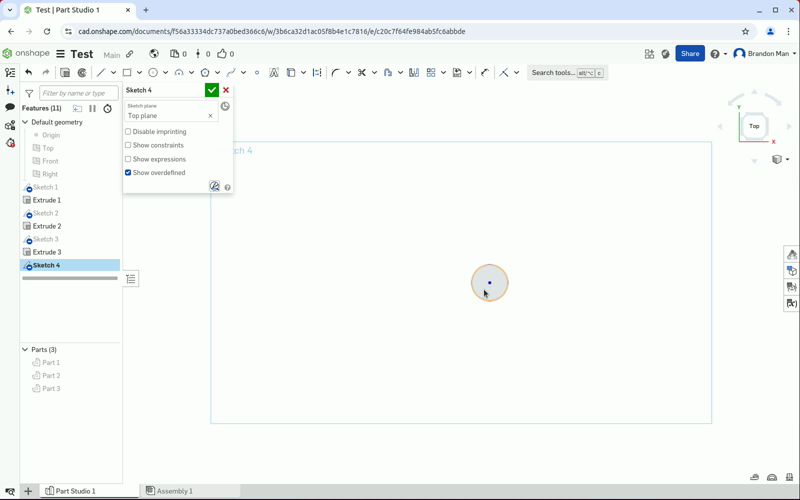
scroll(6)
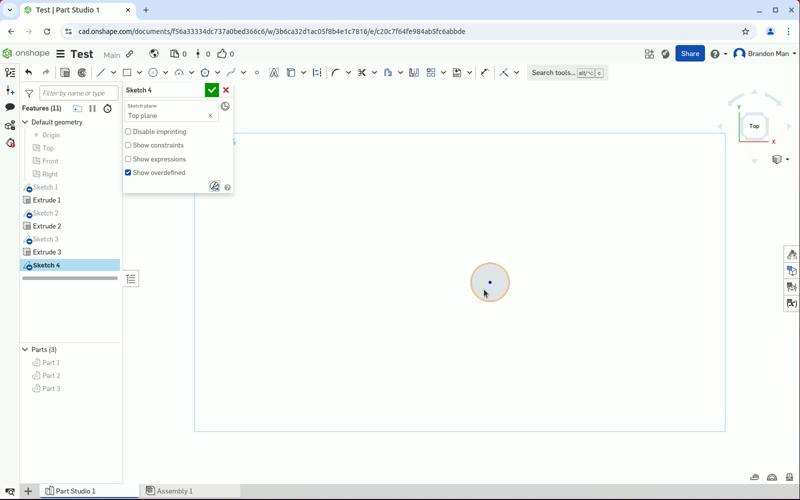
scroll(6)
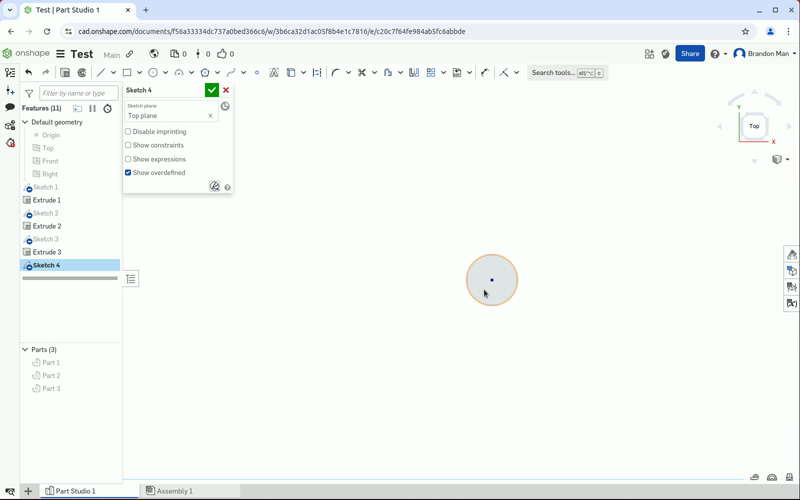
scroll(6)
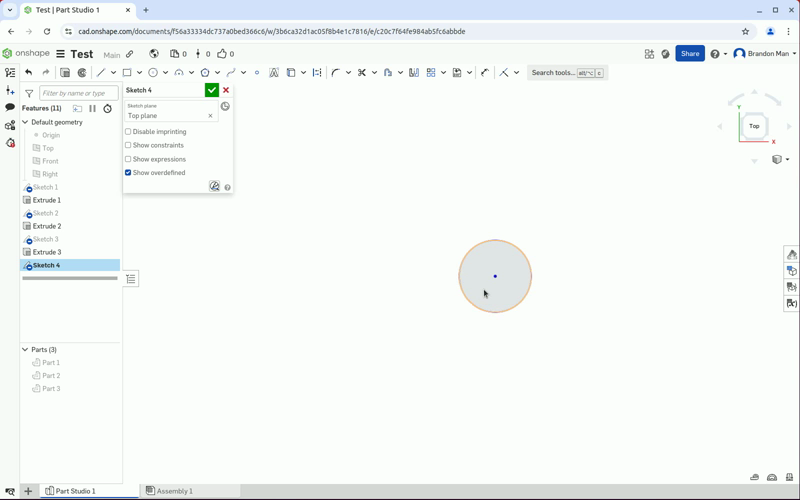
scroll(6)
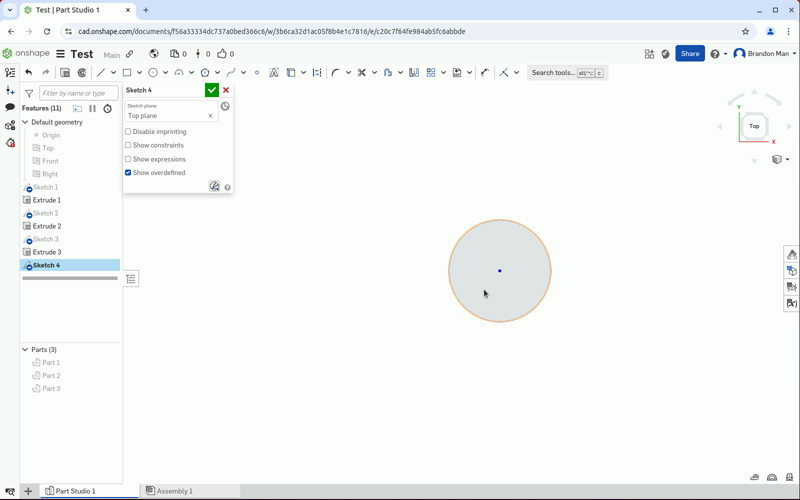
scroll(6)
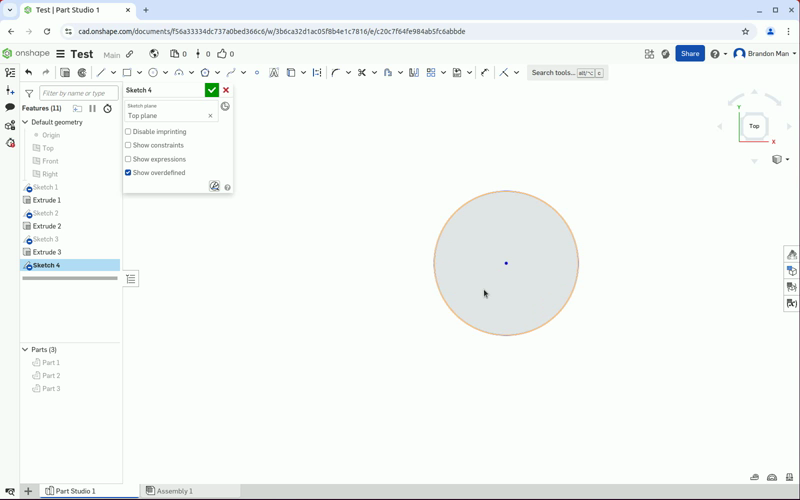
scroll(6)
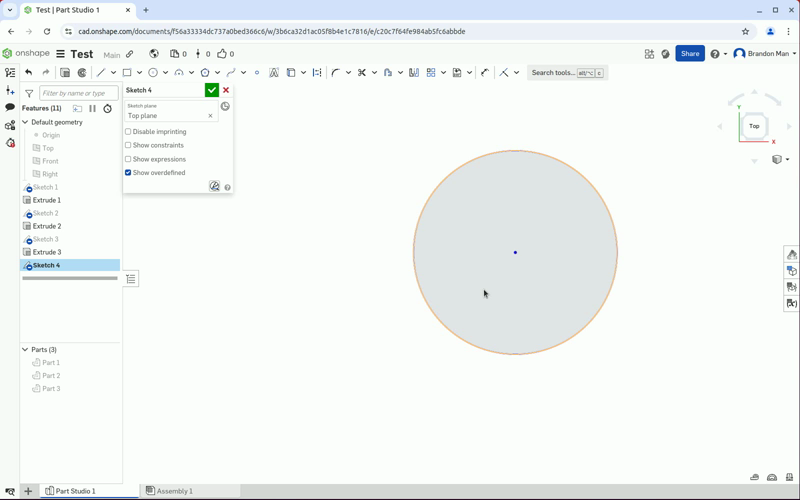
scroll(6)
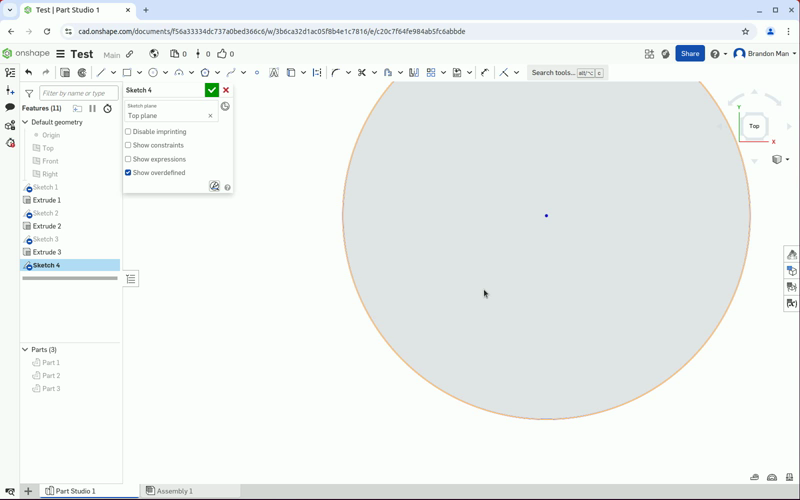
click(484, 289)
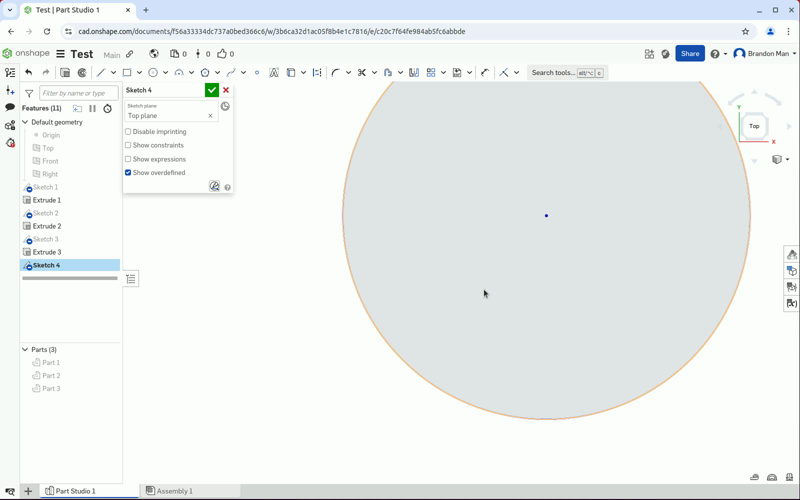
scroll(-6)
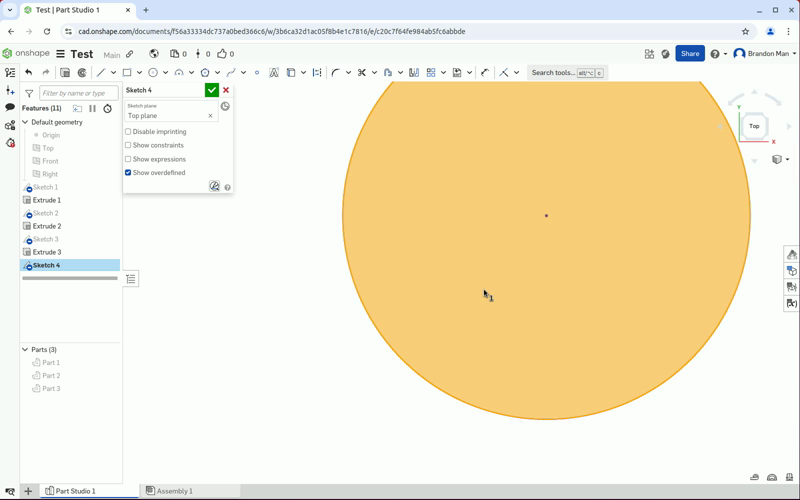
scroll(-6)
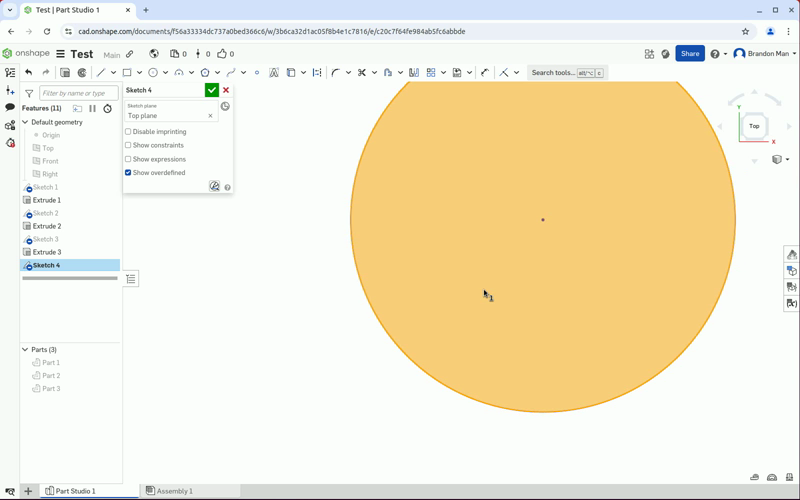
scroll(-6)
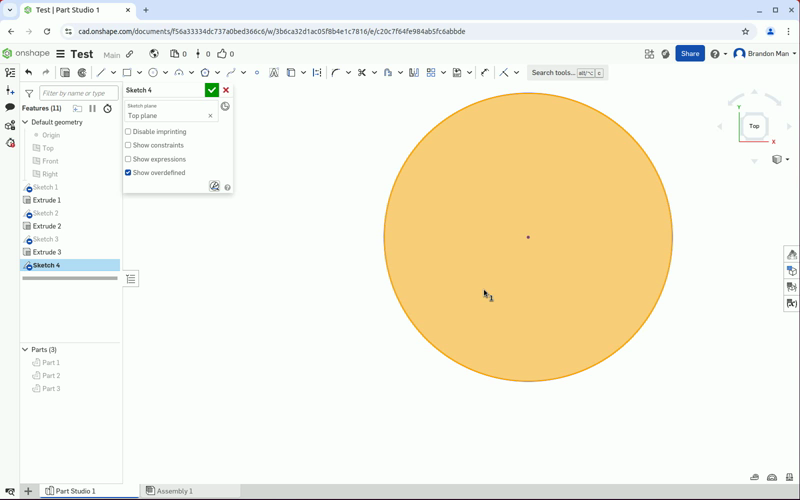
scroll(-6)
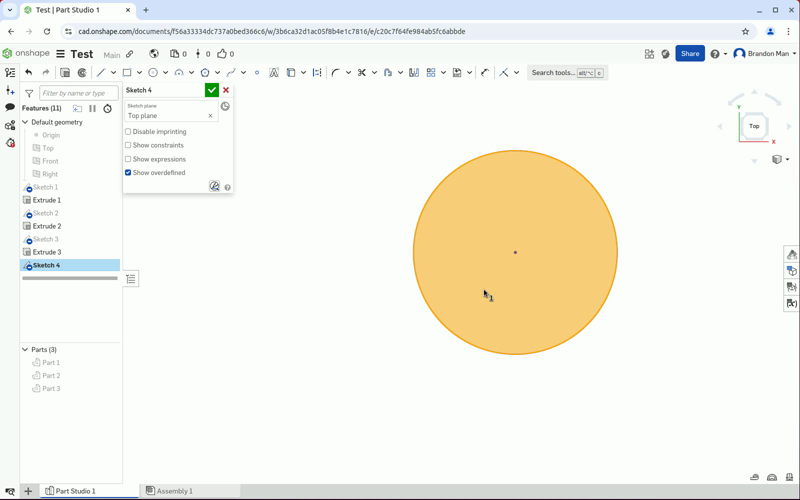
scroll(-6)
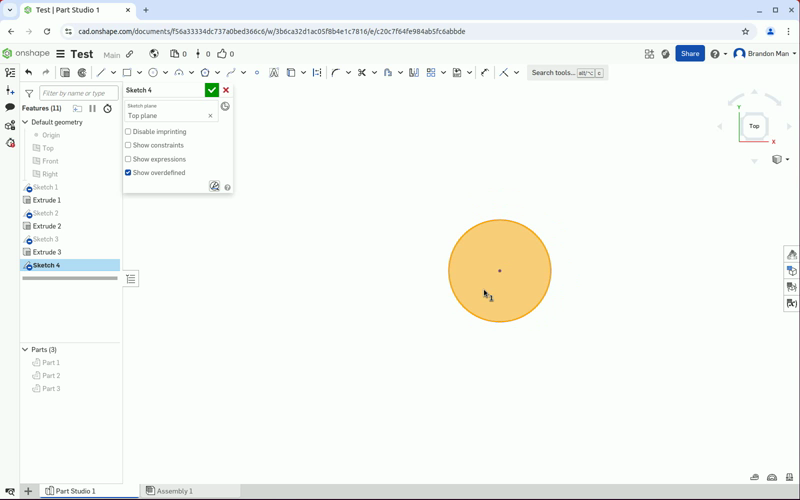
scroll(-6)
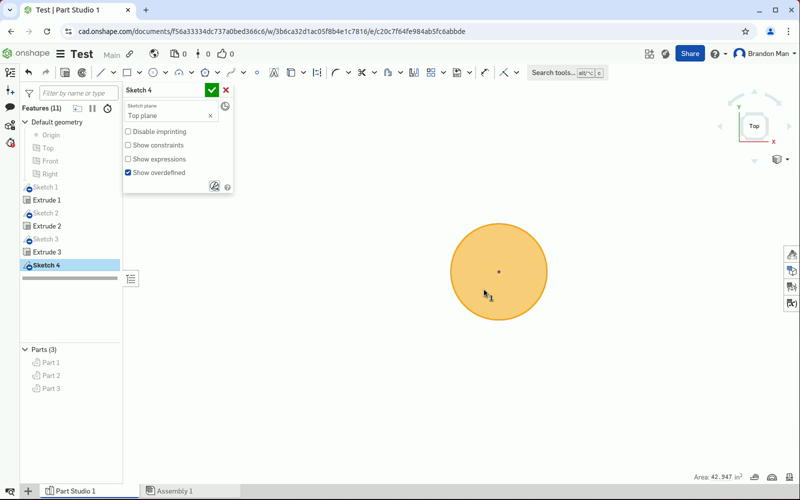
scroll(-6)
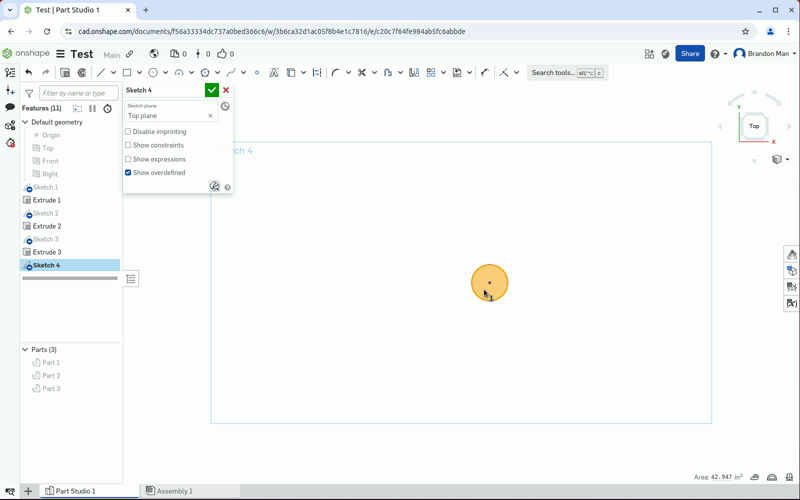
mouse_move(73, 352)
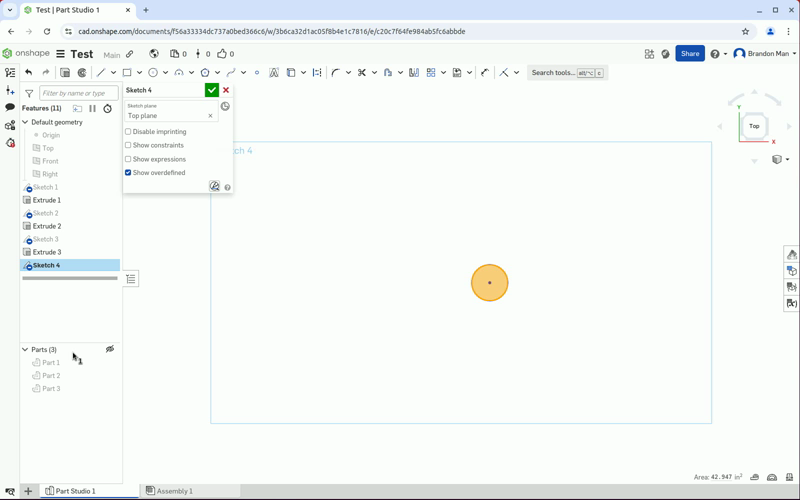
key(shift+y)
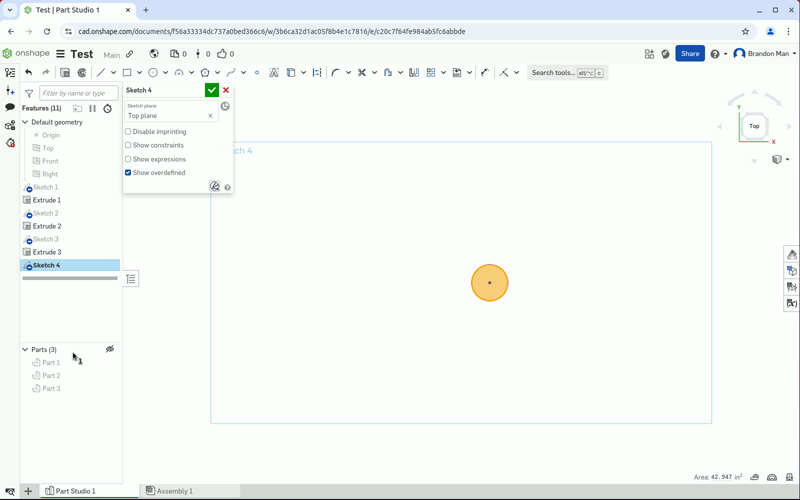
key(shift+e)
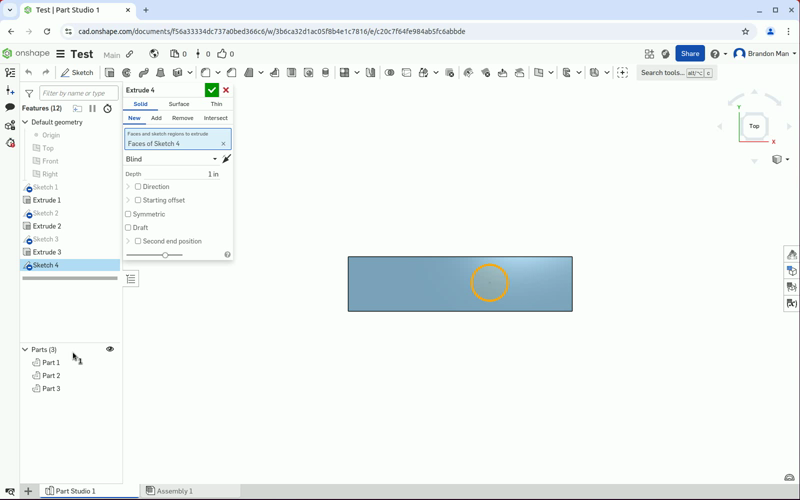
mouse_move(143, 106)
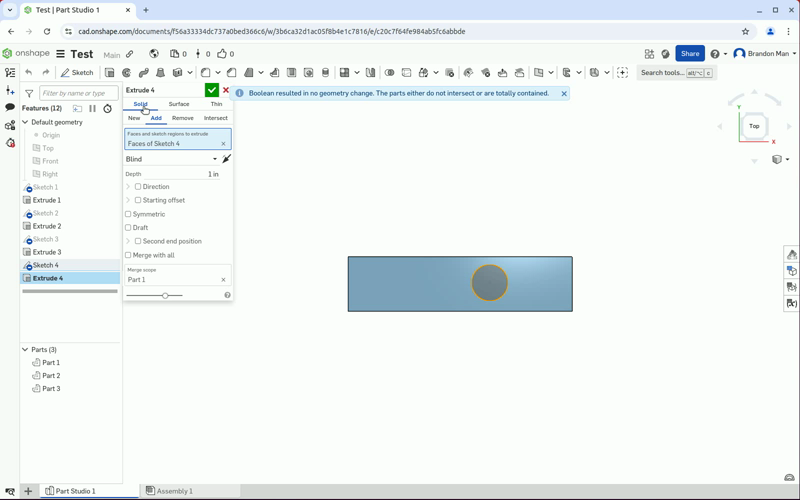
click(143, 106)
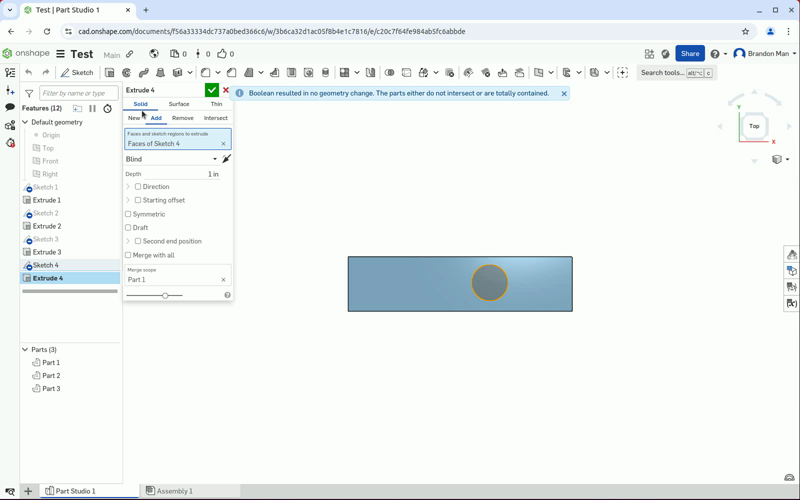
mouse_move(137, 120)
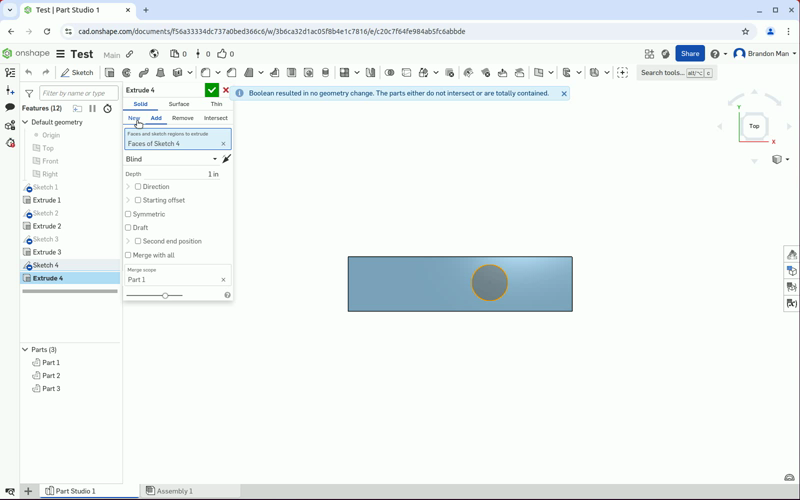
click(137, 120)
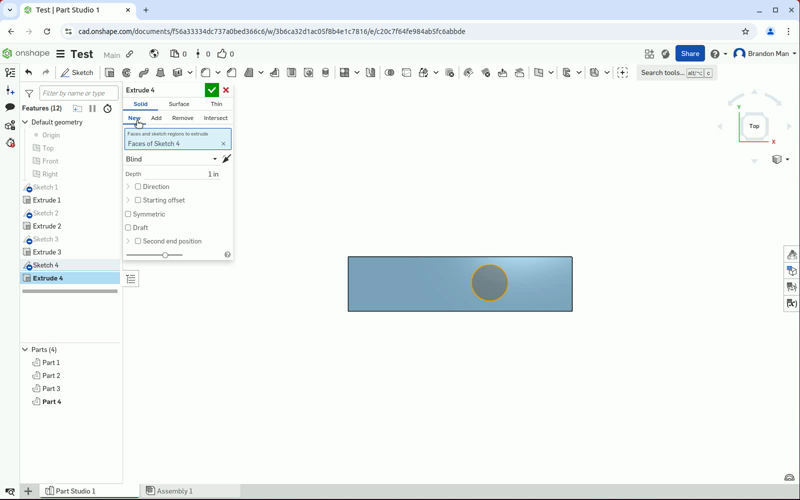
key(tab, 4)
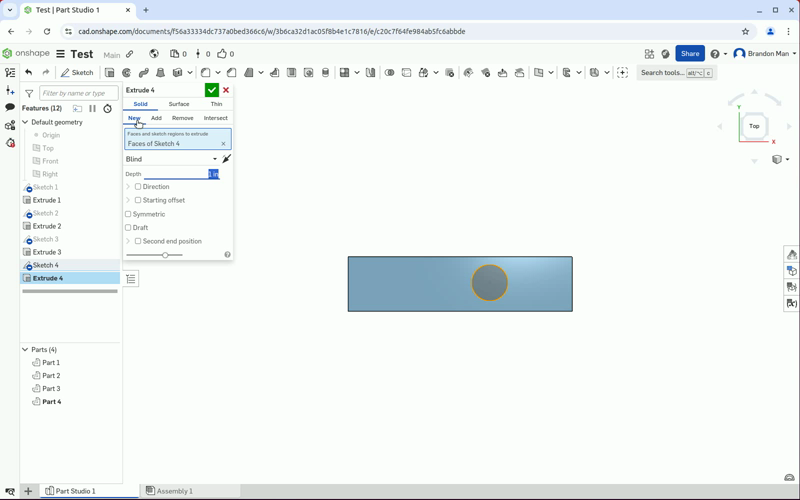
text(-2.648)
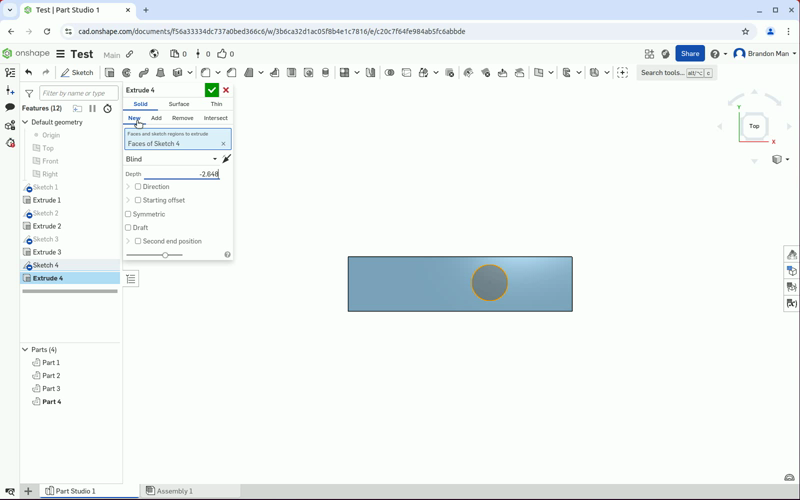
key(enter)
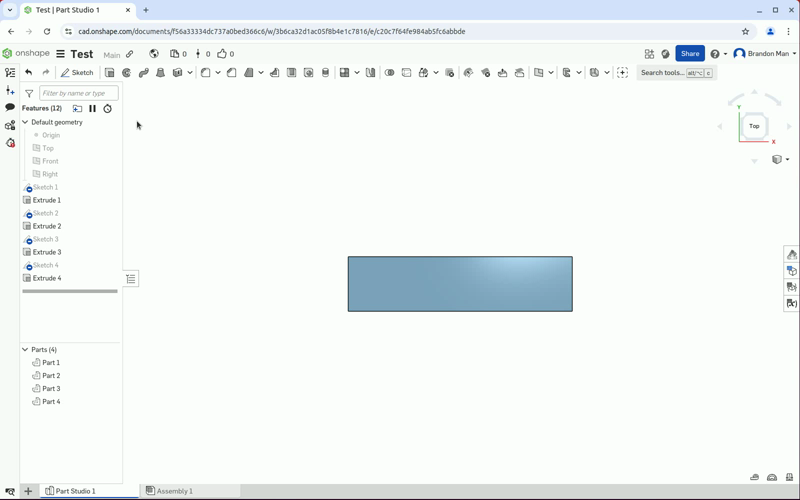
key(shift+h)
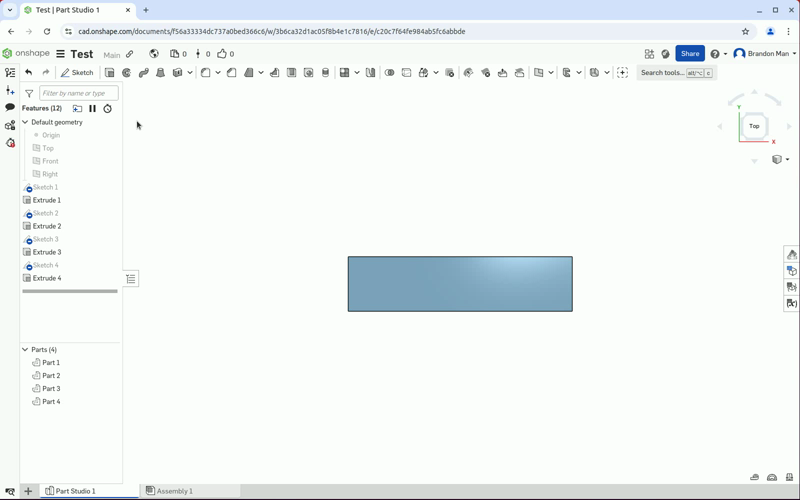
key(shift+h)
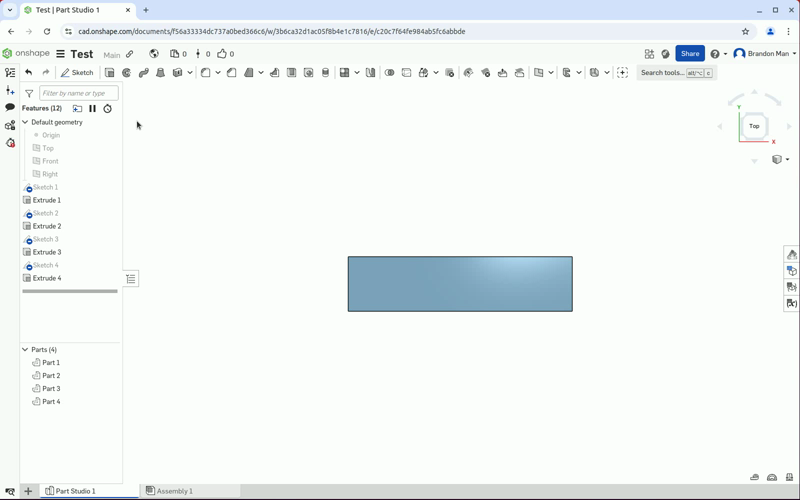
mouse_move(73, 189)
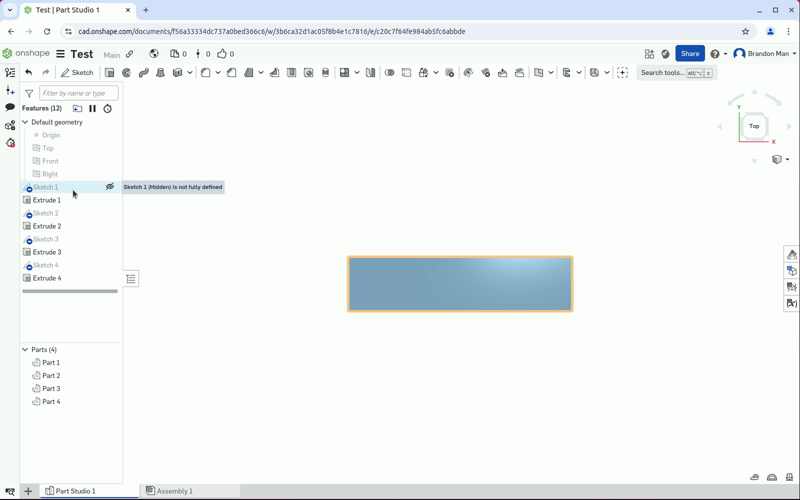
click(73, 189)
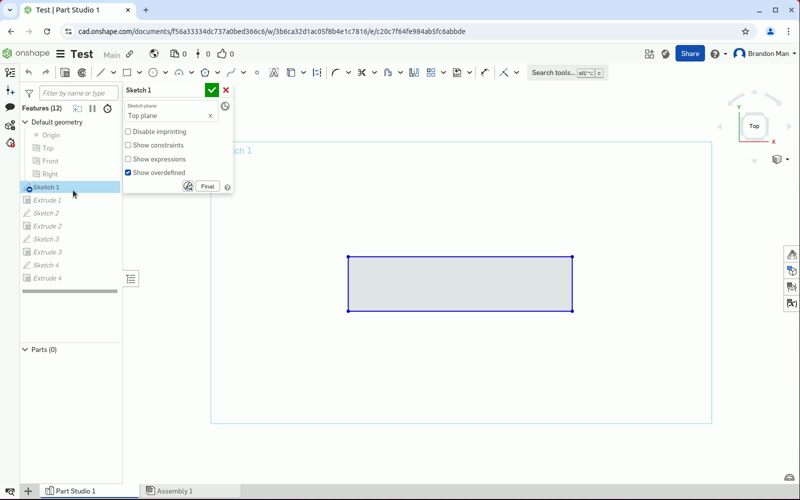
mouse_move(229, 92)
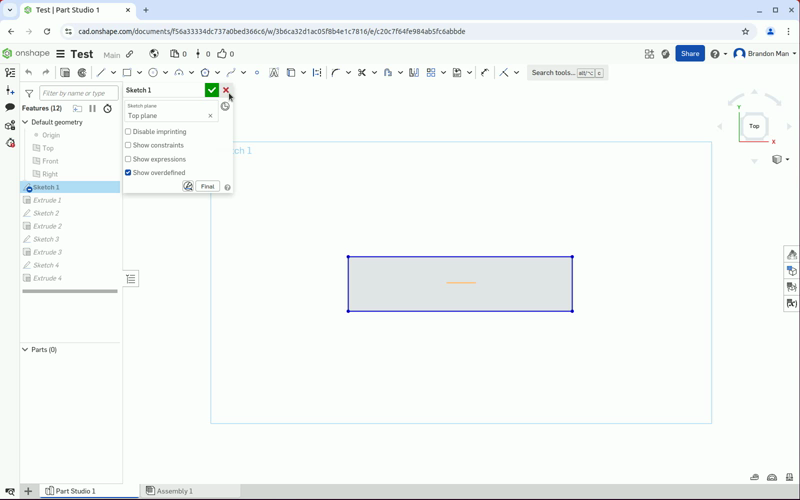
click(229, 92)
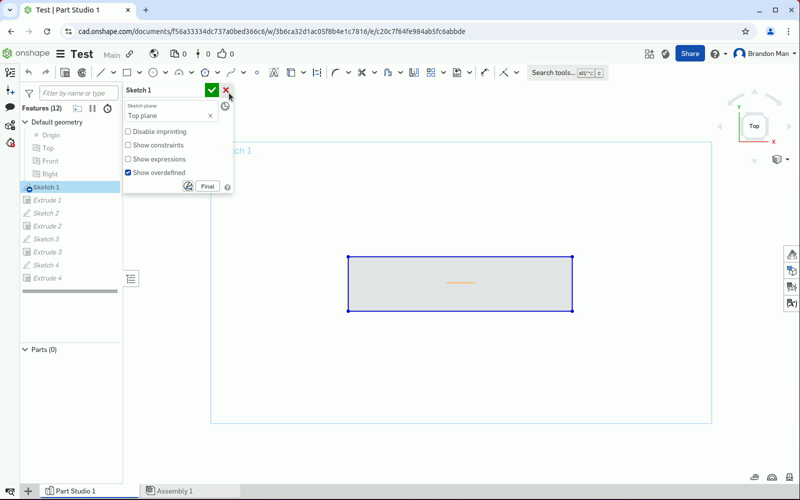
key(shift+s)
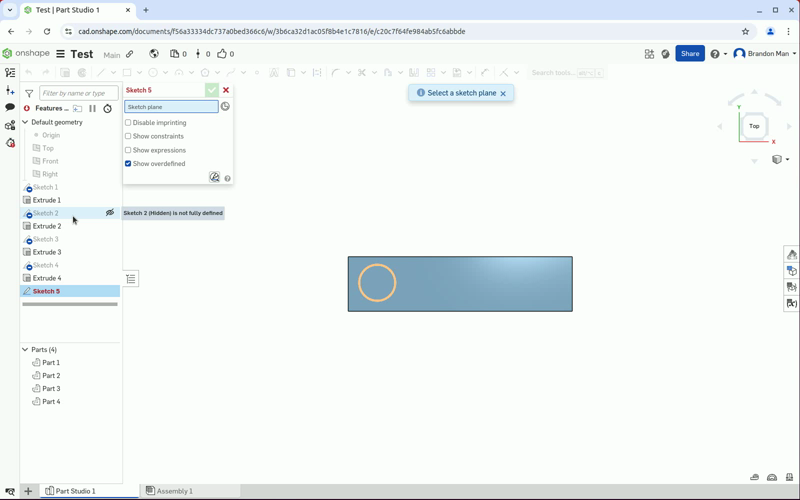
scroll(3)
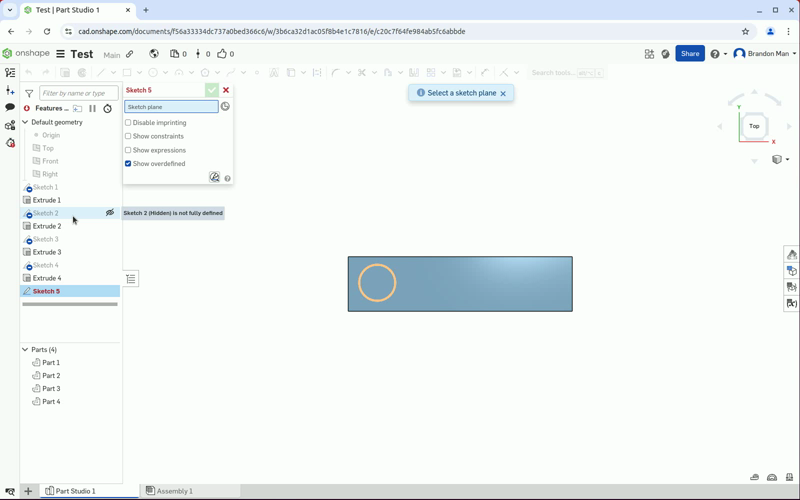
mouse_move(73, 150)
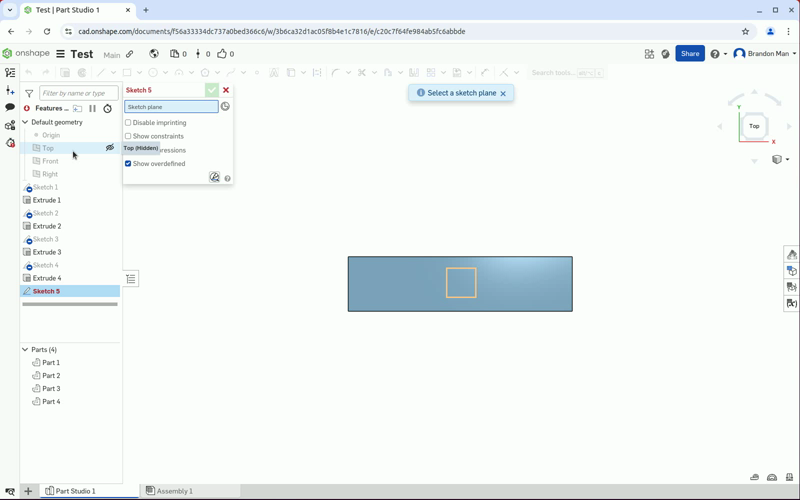
click(73, 150)
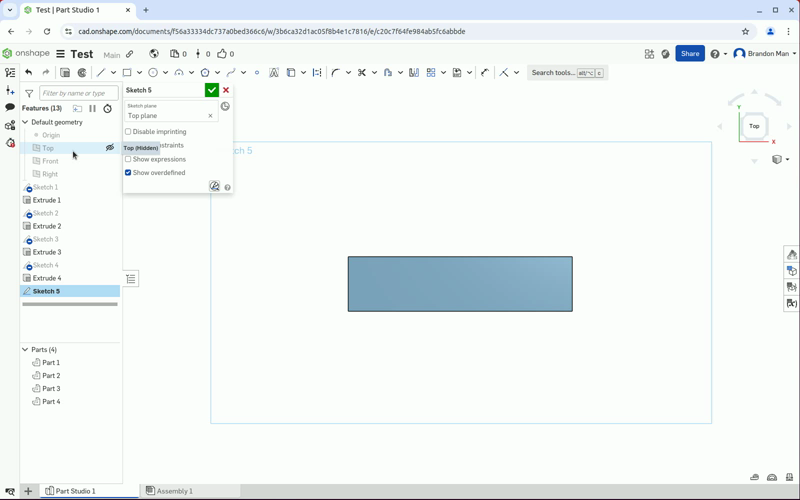
mouse_move(73, 352)
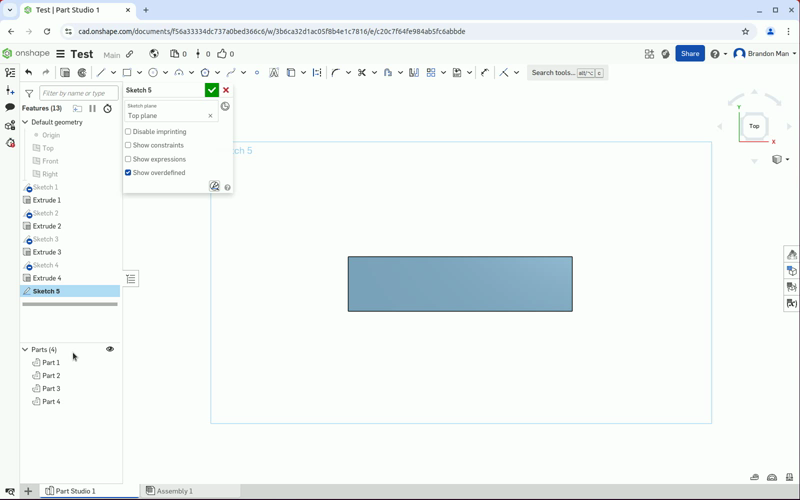
key(y)
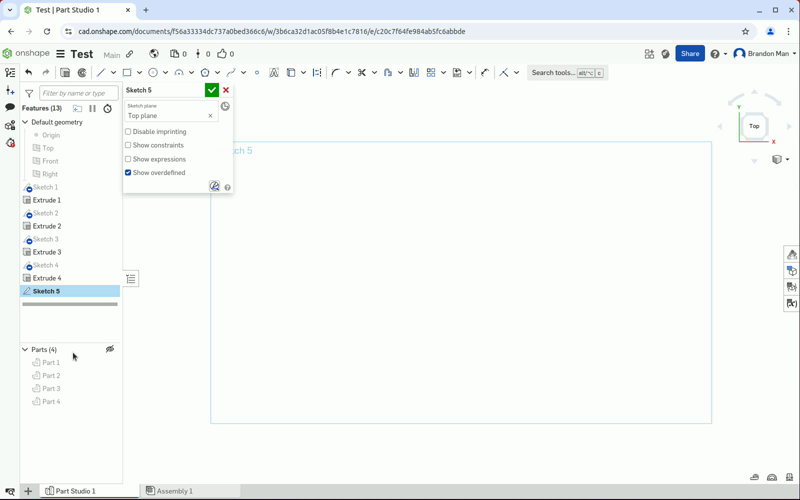
key(c)
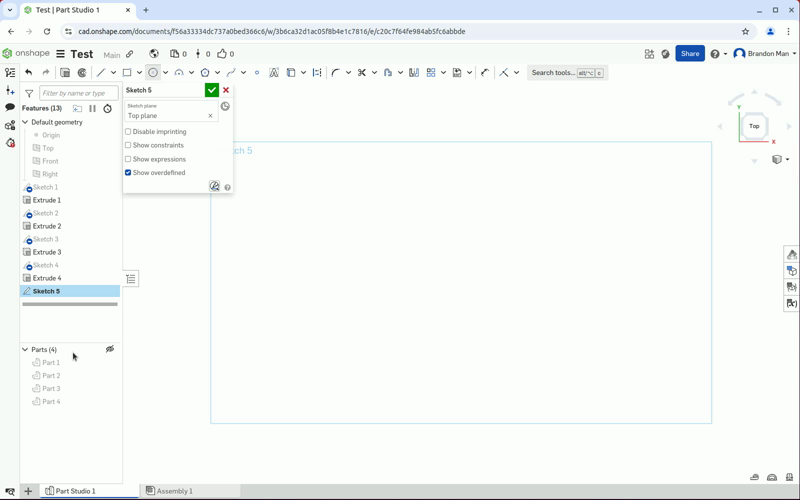
key_down(shift)
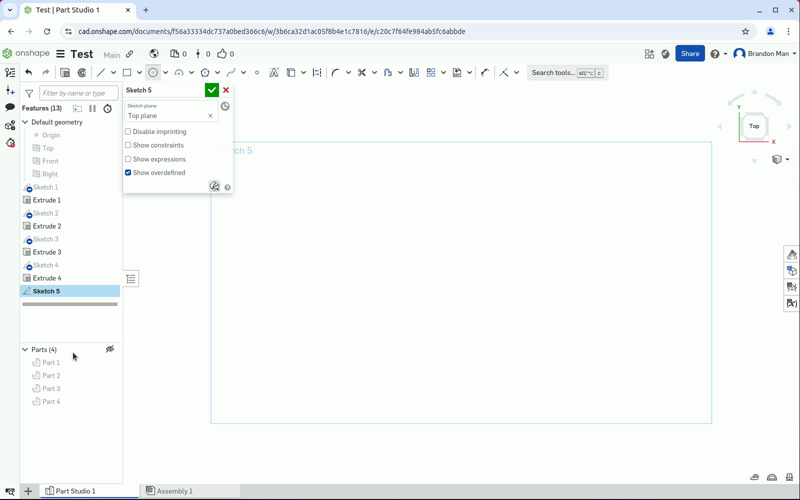
mouse_move(545, 282)
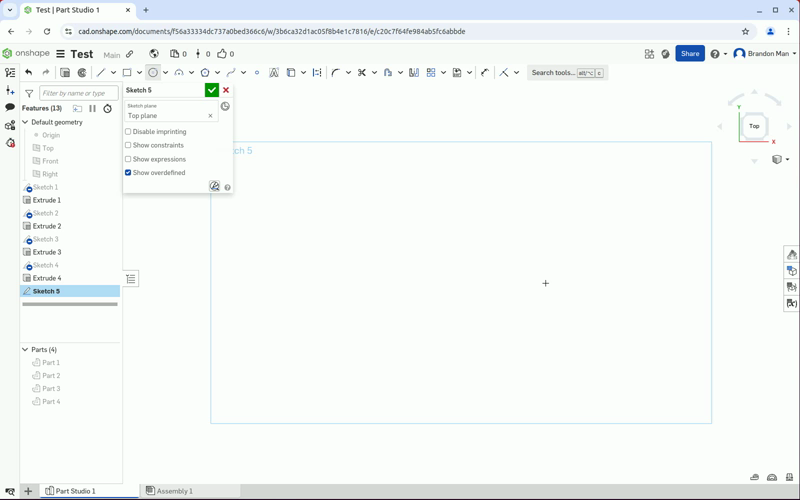
click(545, 282)
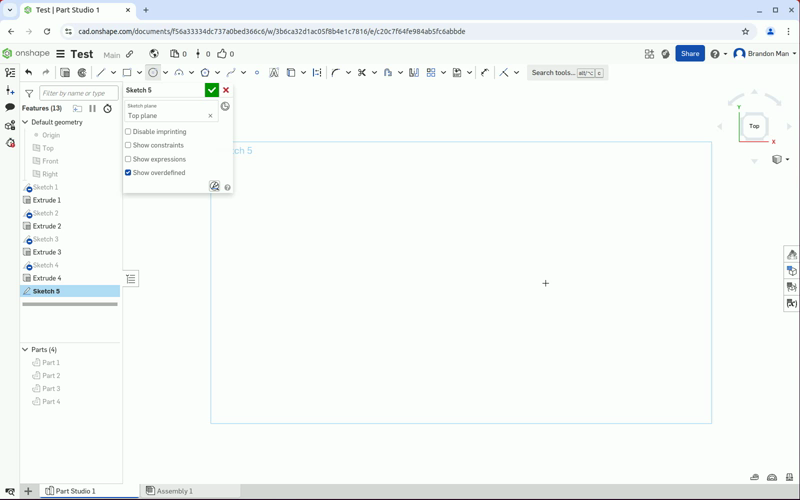
key_up(shift)
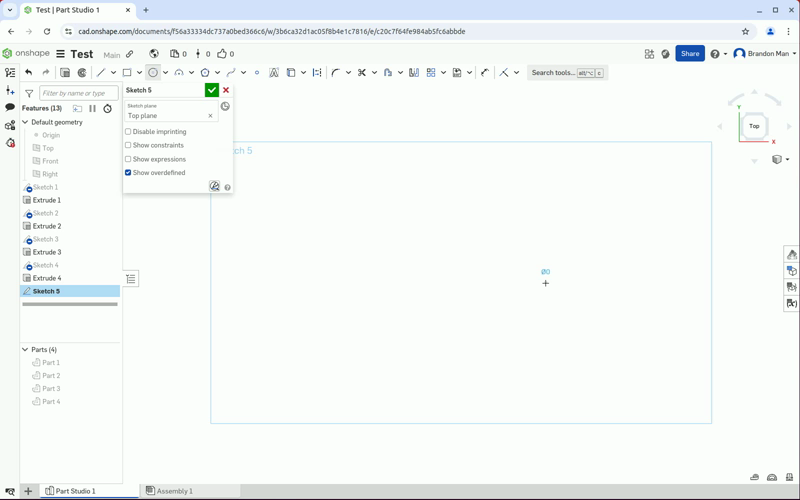
mouse_move(564, 282)
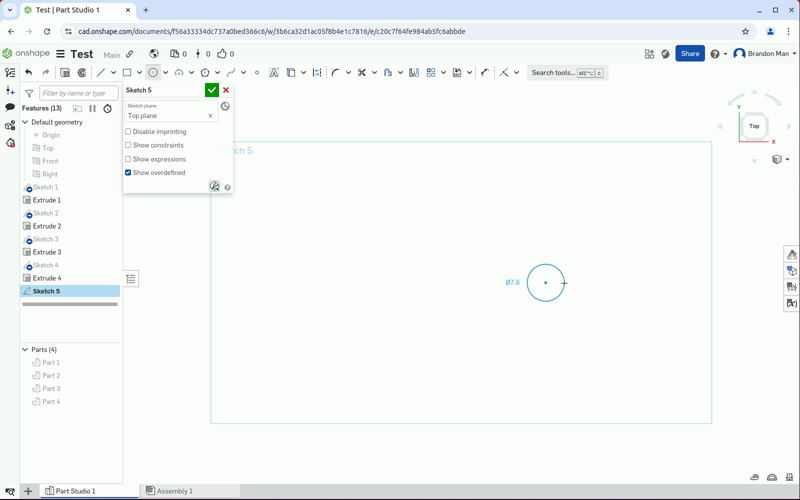
click(564, 282)
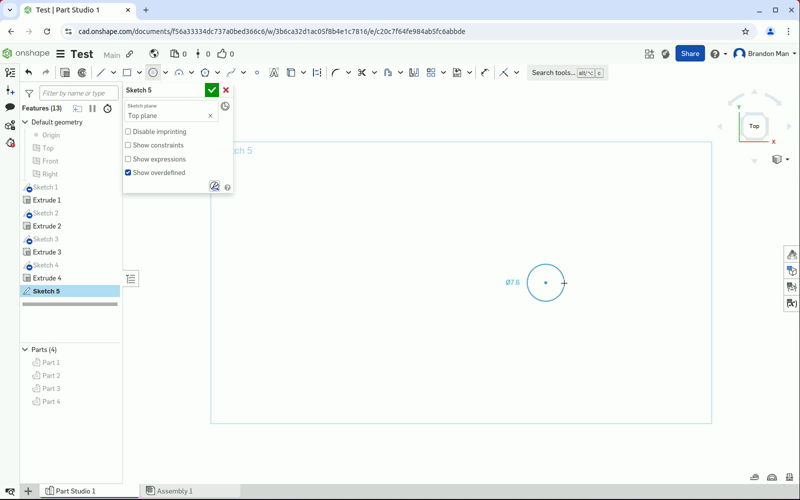
key(esc)
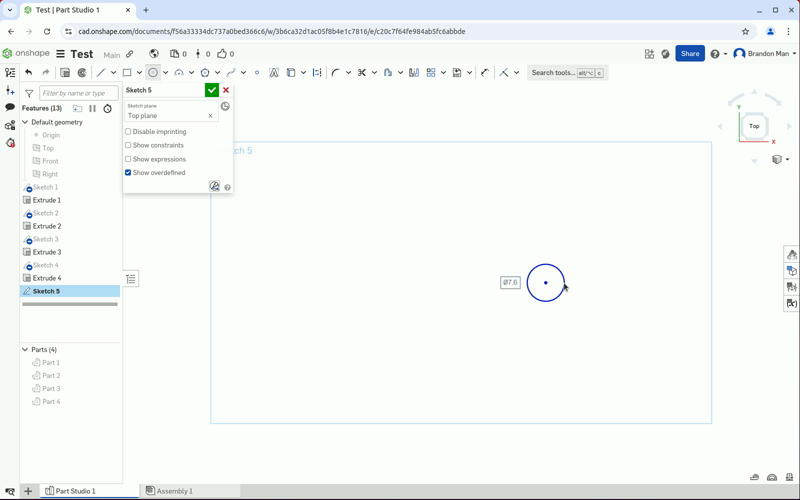
mouse_move(559, 291)
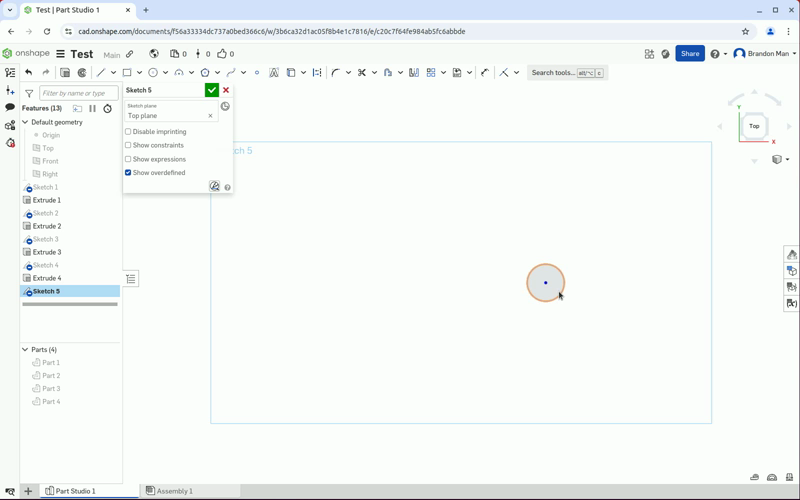
scroll(6)
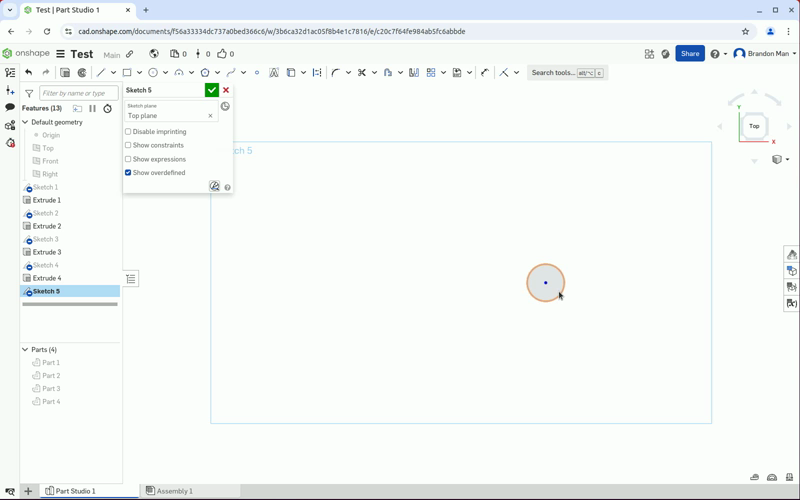
scroll(6)
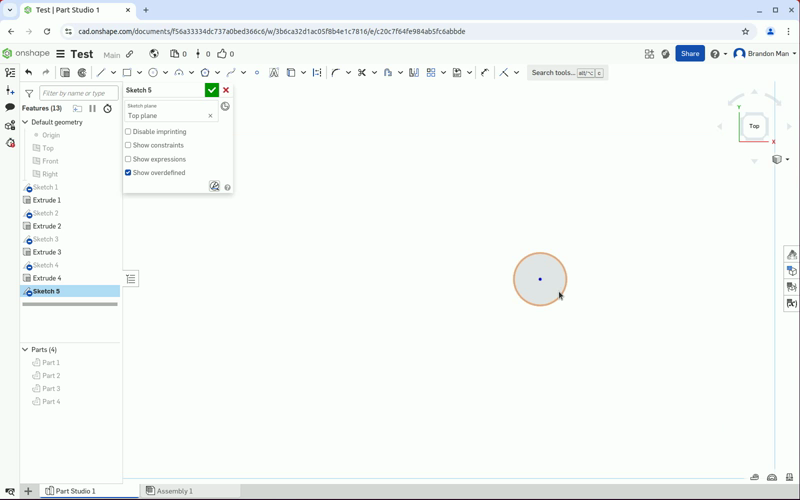
scroll(6)
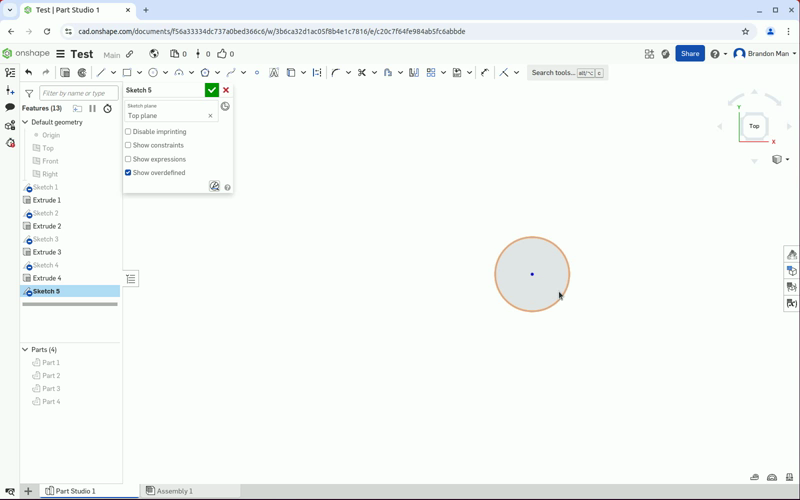
scroll(6)
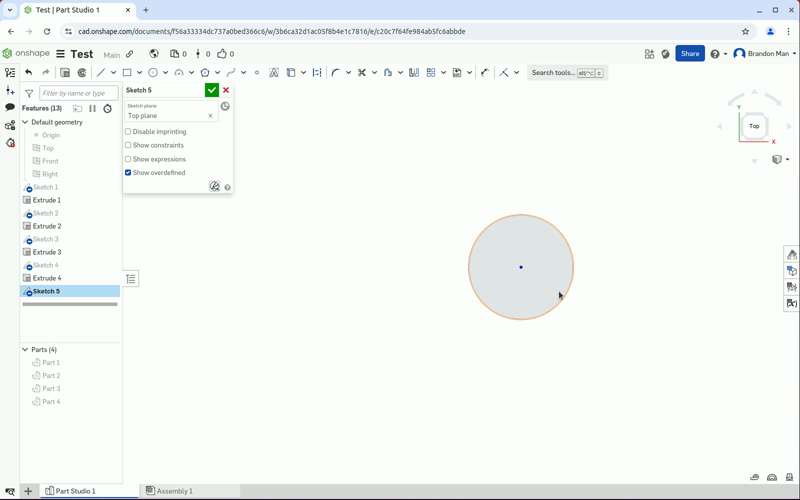
scroll(6)
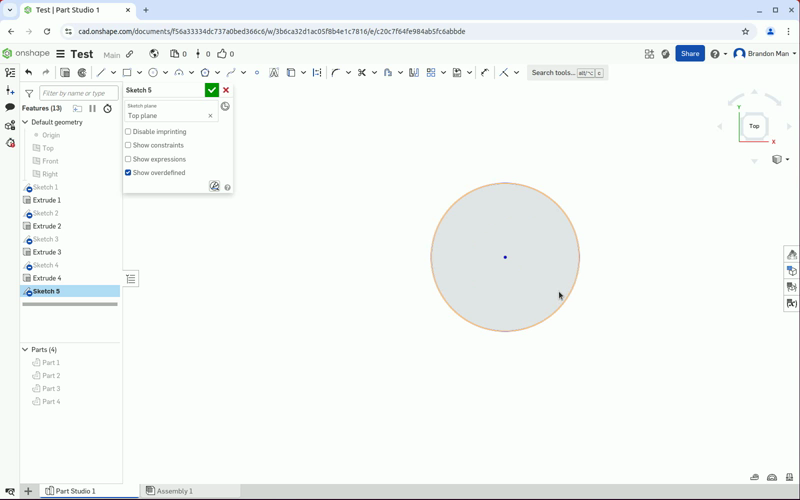
scroll(6)
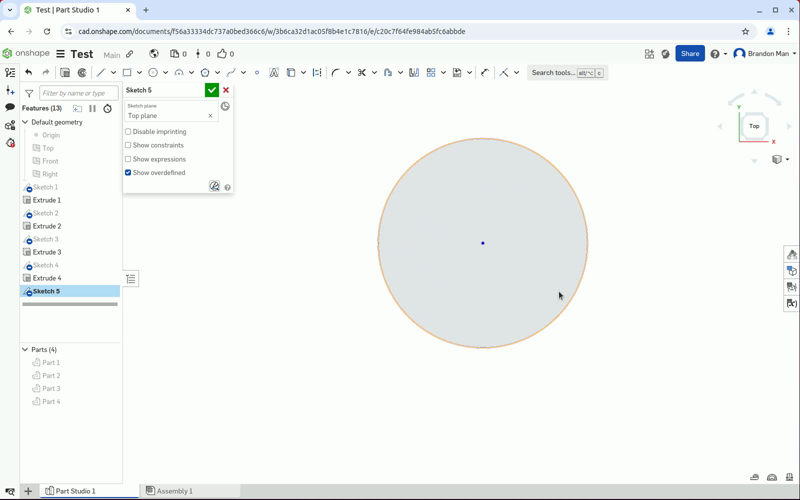
scroll(6)
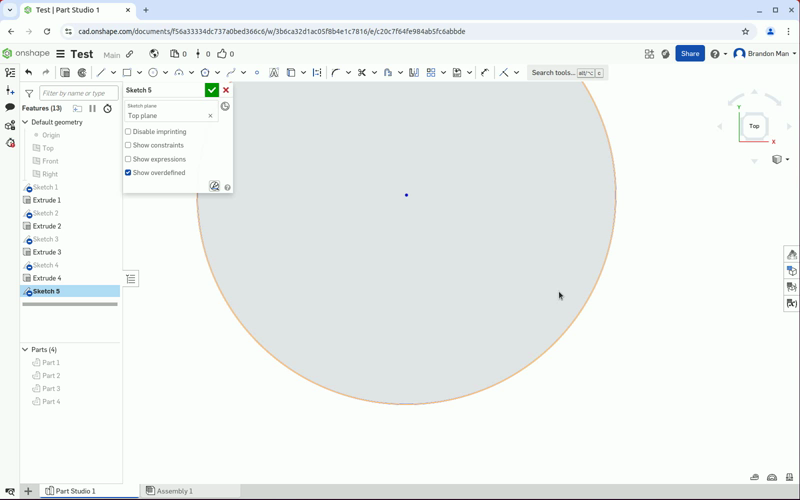
click(559, 291)
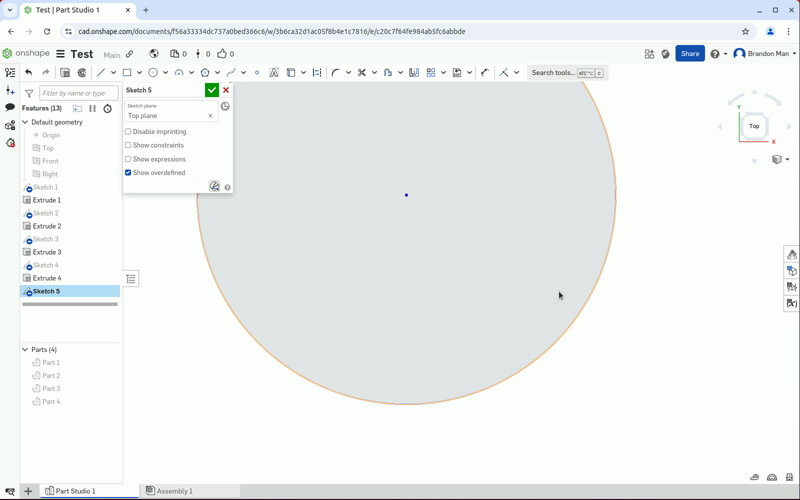
scroll(-6)
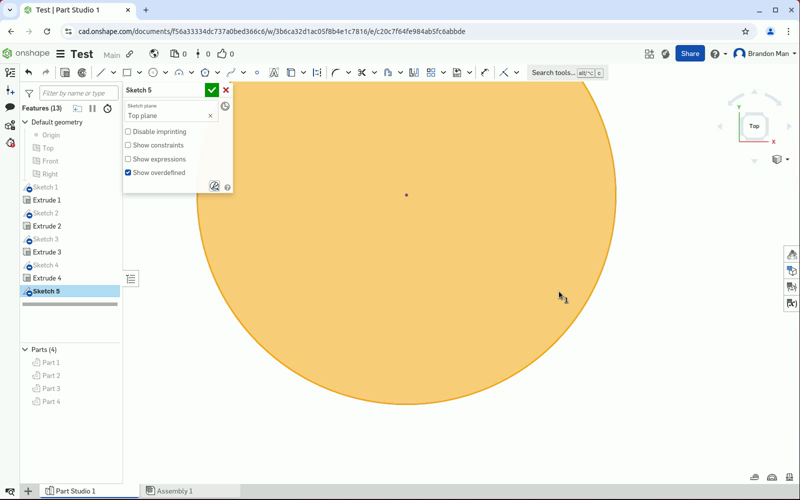
scroll(-6)
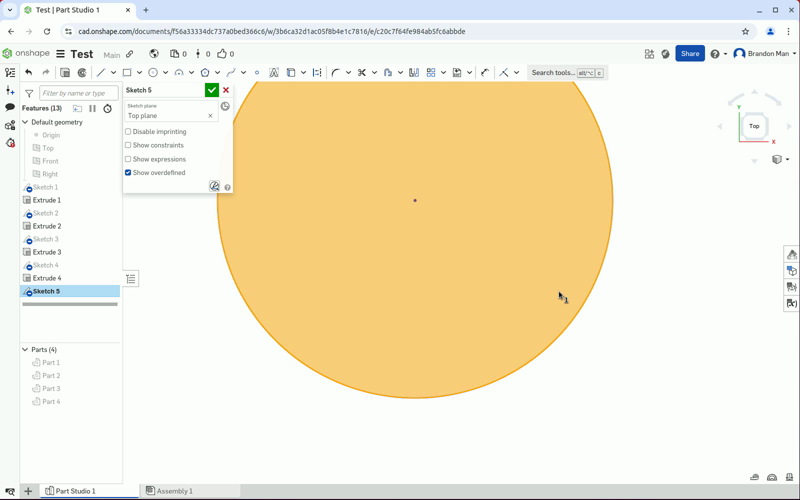
scroll(-6)
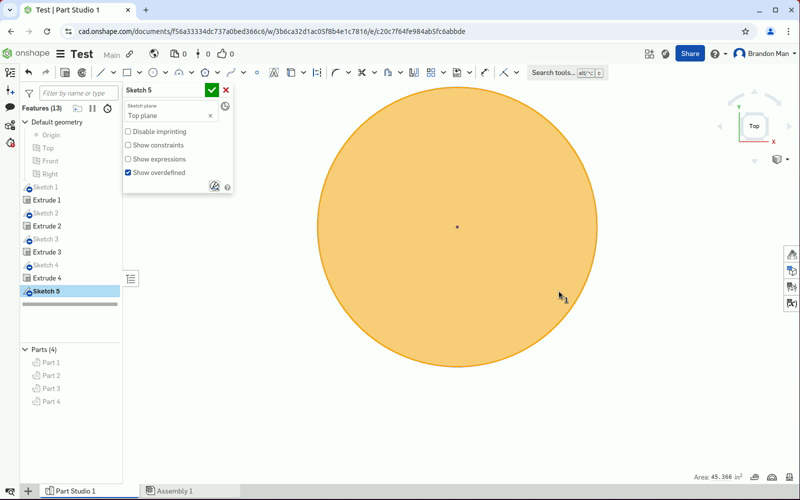
scroll(-6)
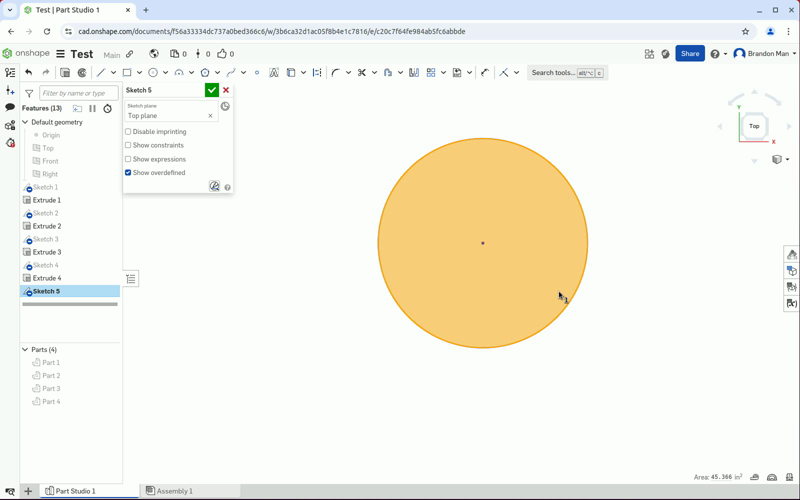
scroll(-6)
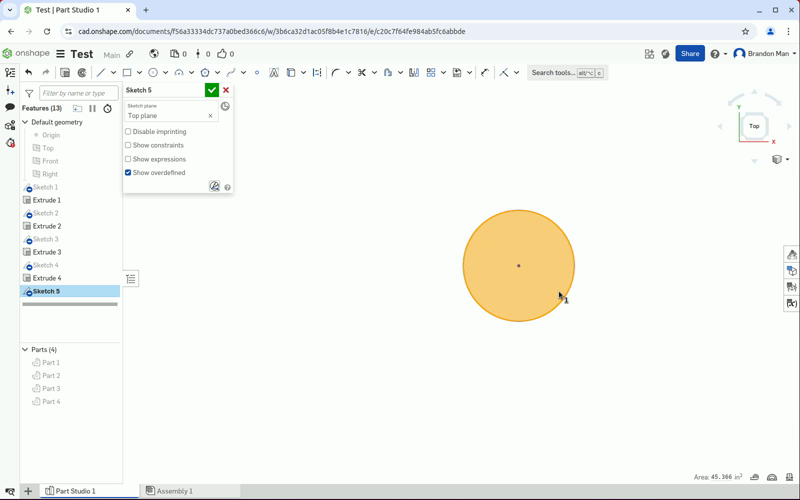
scroll(-6)
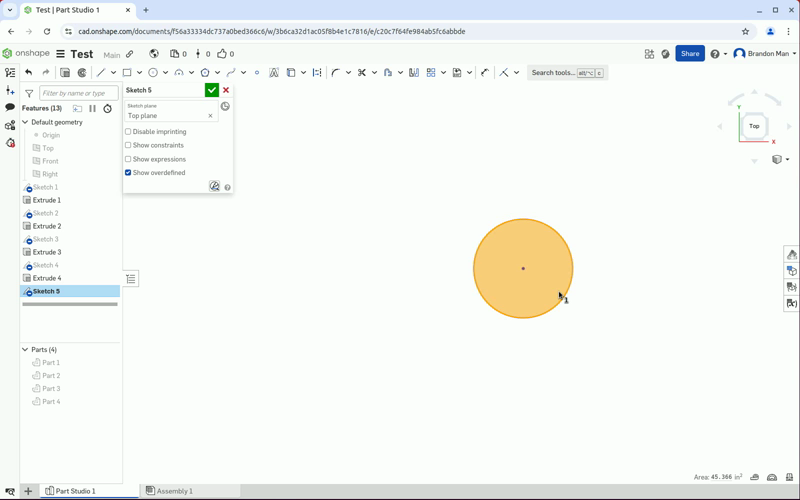
scroll(-6)
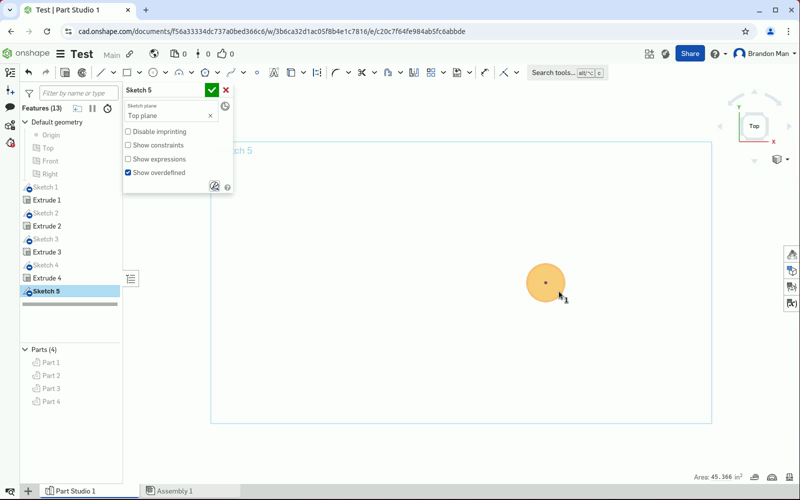
mouse_move(73, 352)
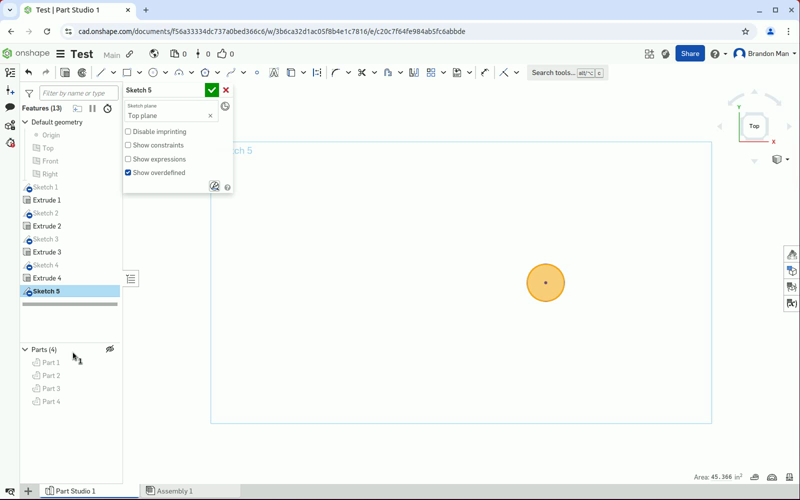
key(shift+y)
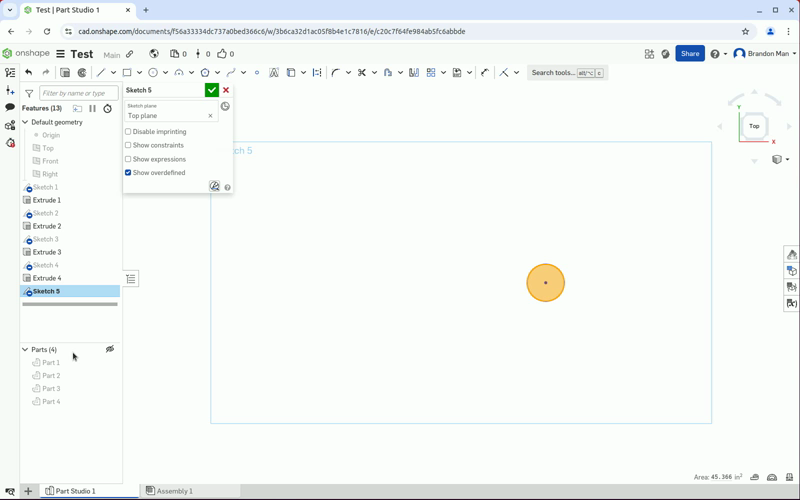
key(shift+e)
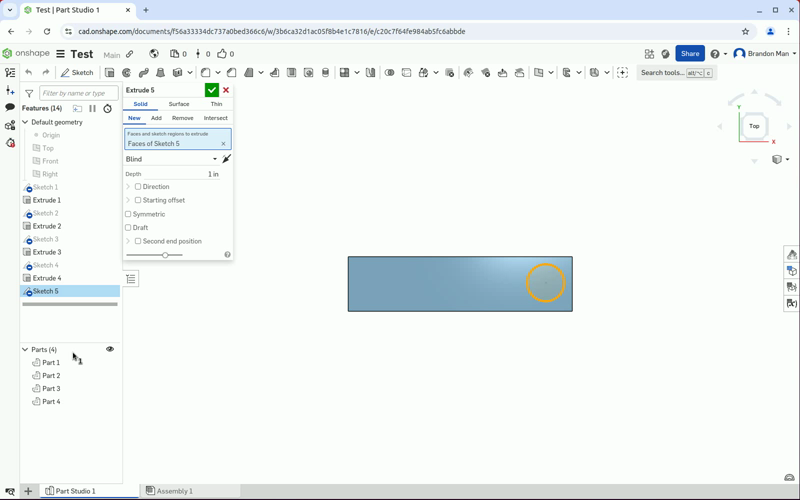
mouse_move(143, 106)
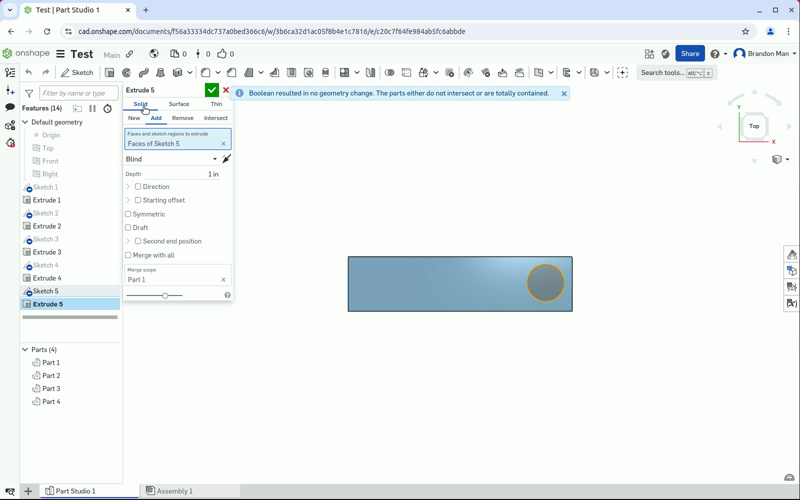
click(143, 106)
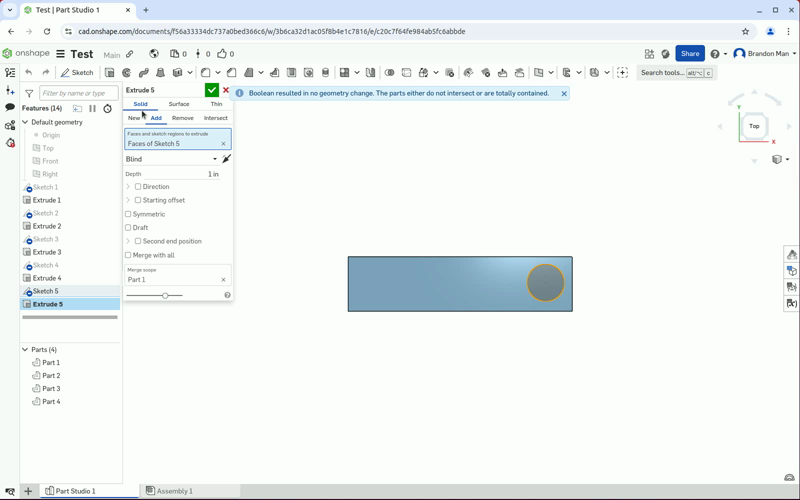
mouse_move(137, 120)
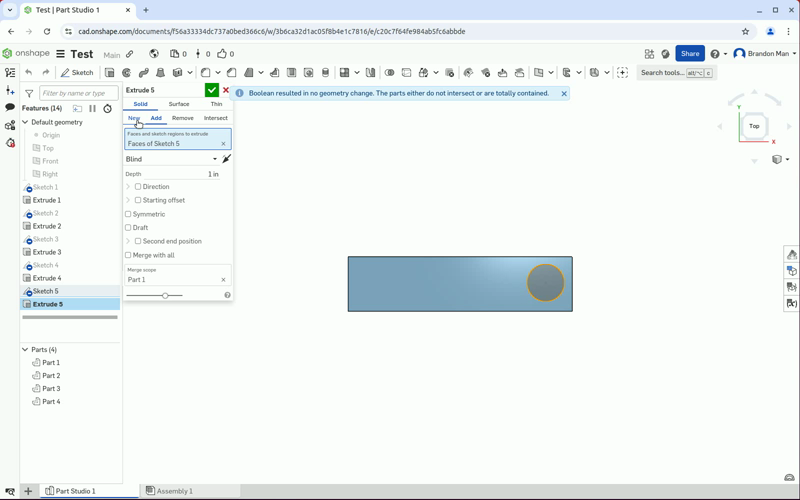
click(137, 120)
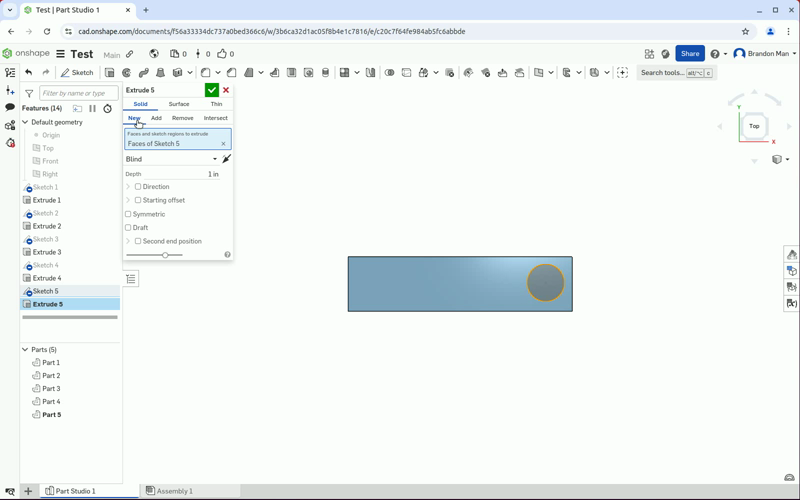
key(tab, 4)
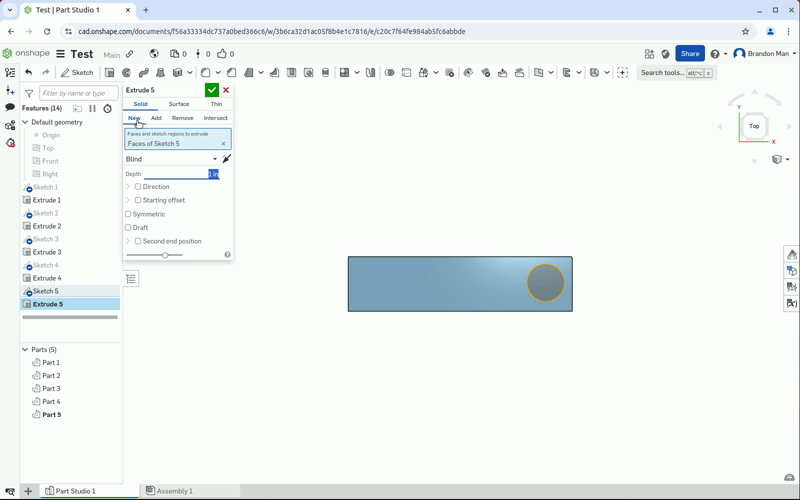
text(-2.648)
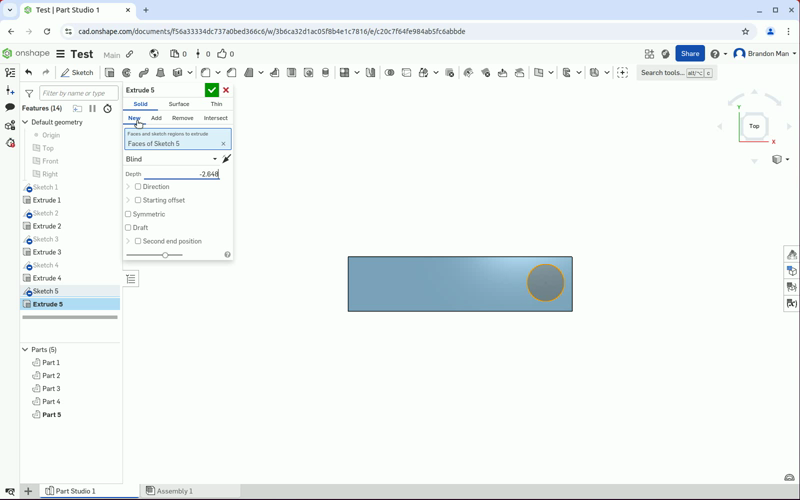
key(enter)
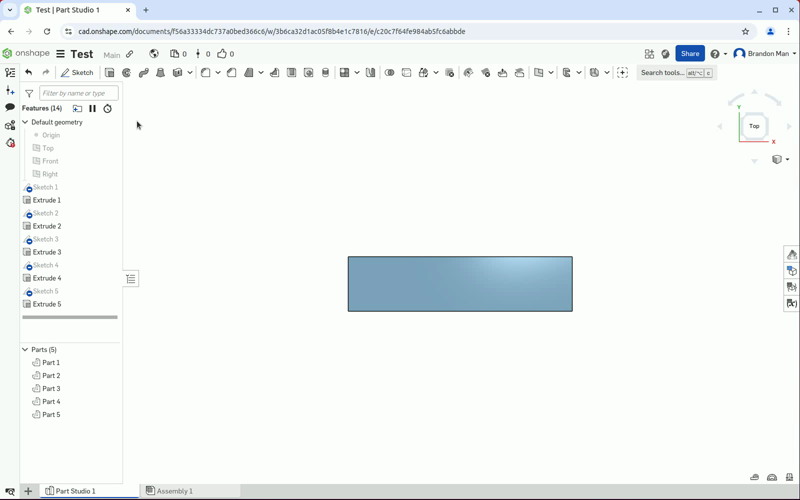
key(shift+h)
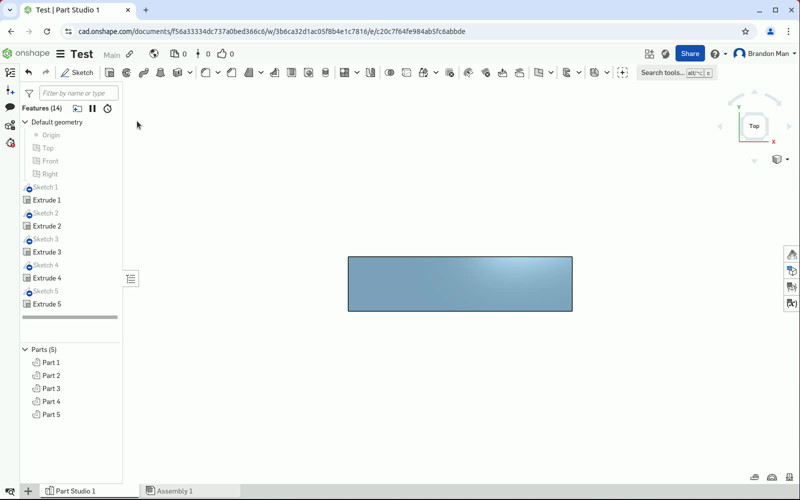
key(shift+h)
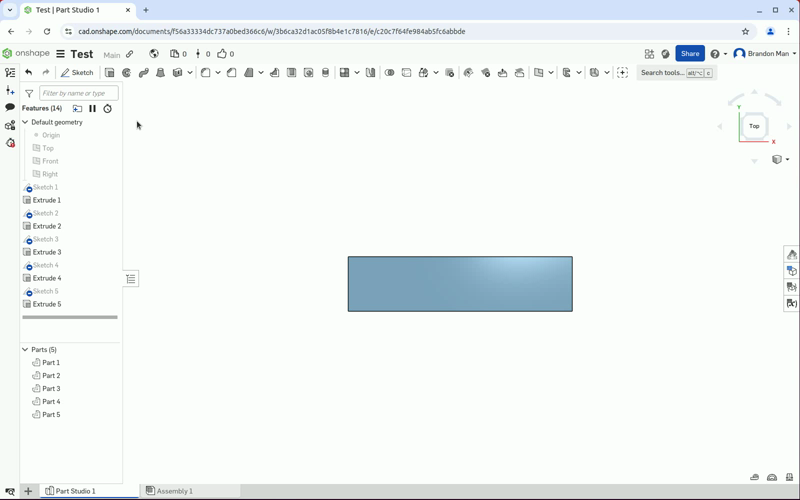
mouse_move(73, 189)
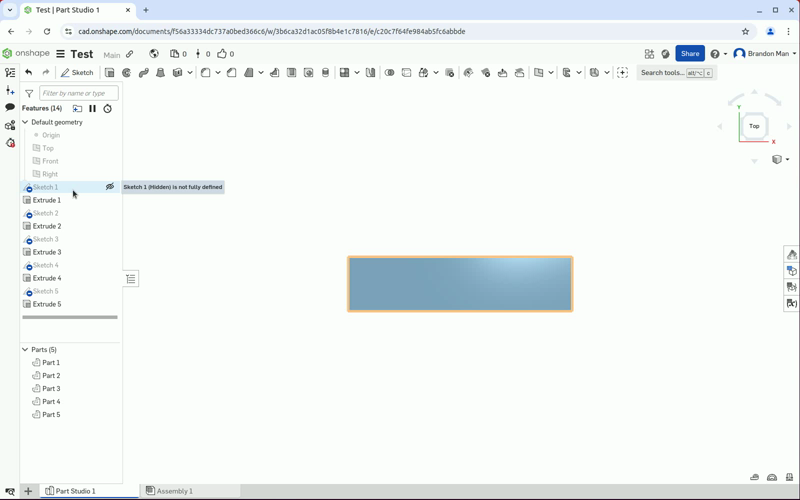
click(73, 189)
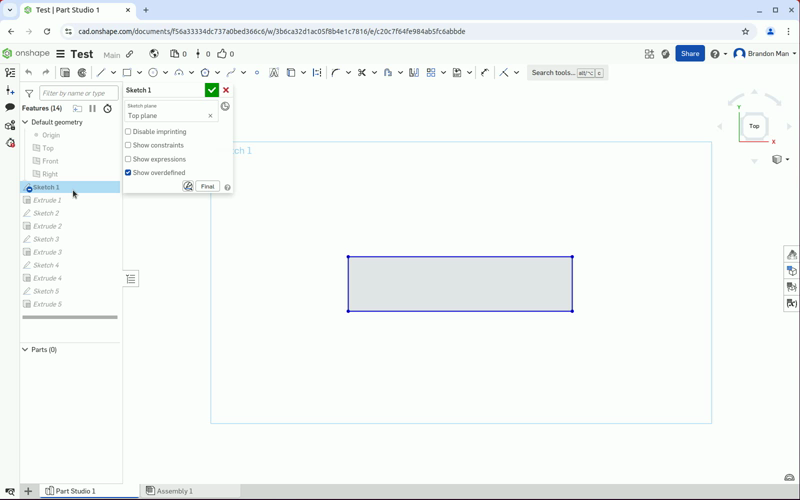
mouse_move(229, 92)
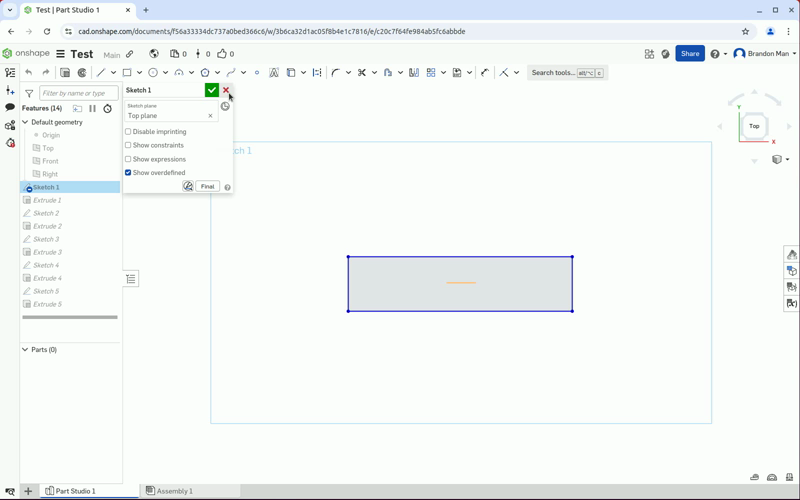
click(229, 92)
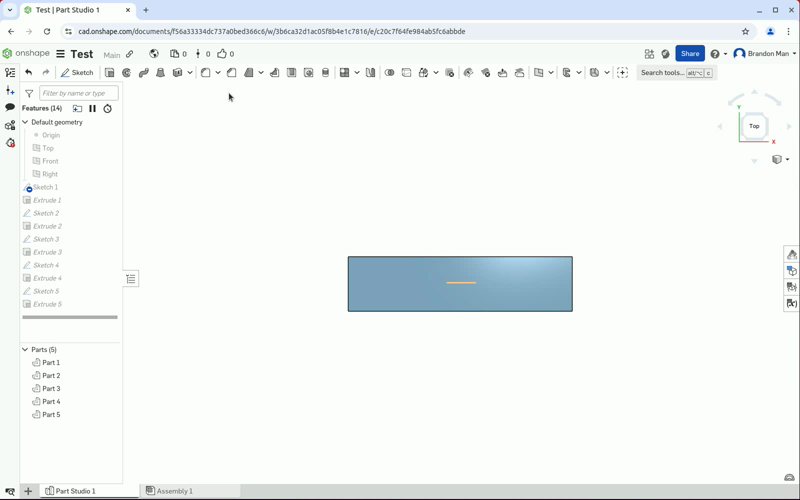
mouse_move(541, 75)
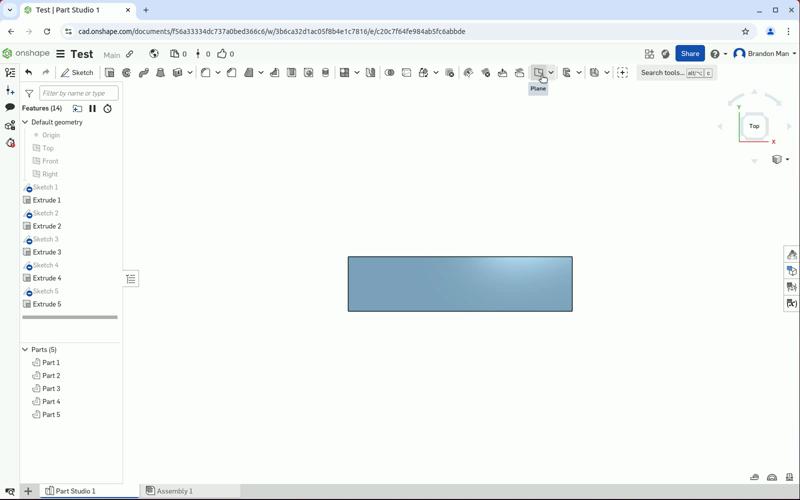
click(541, 75)
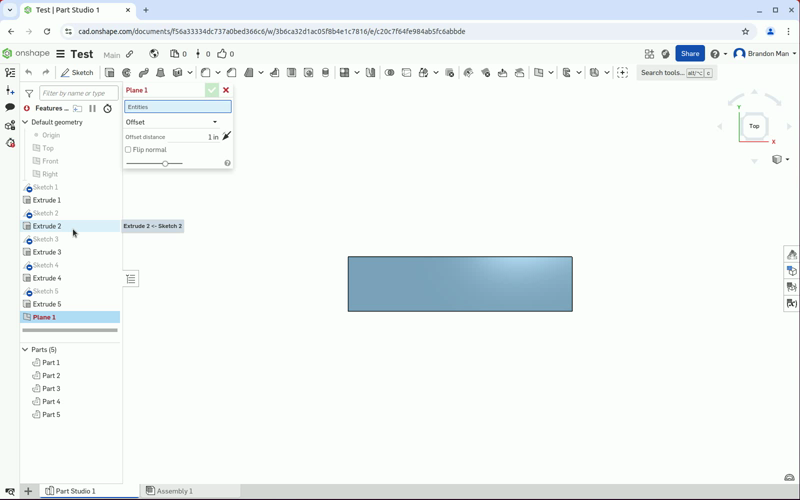
scroll(3)
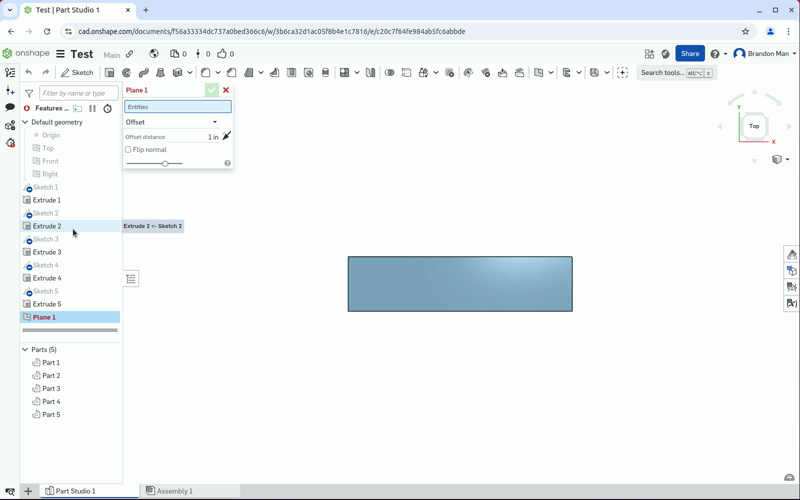
mouse_move(73, 150)
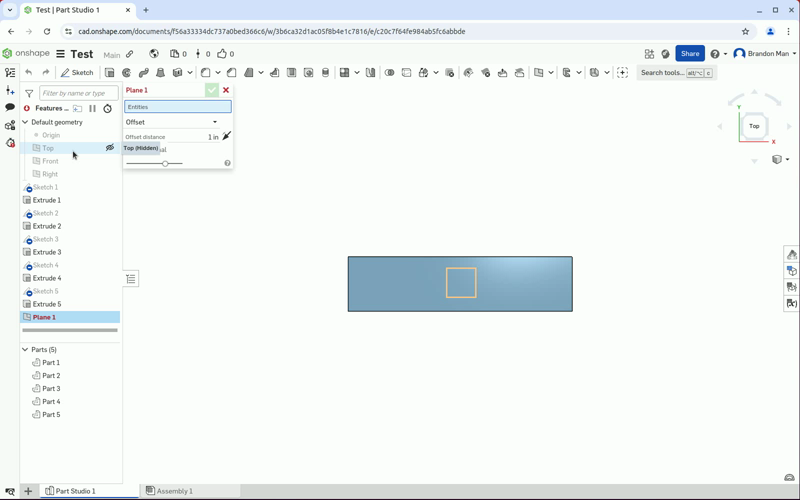
click(73, 150)
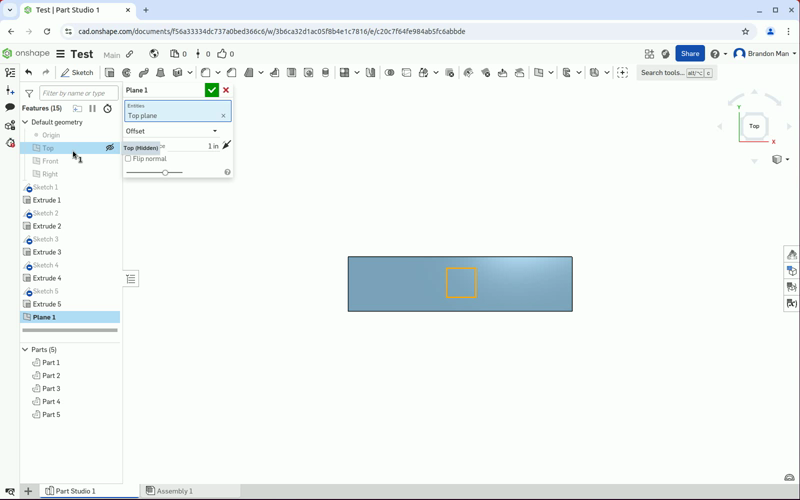
key(tab, 2)
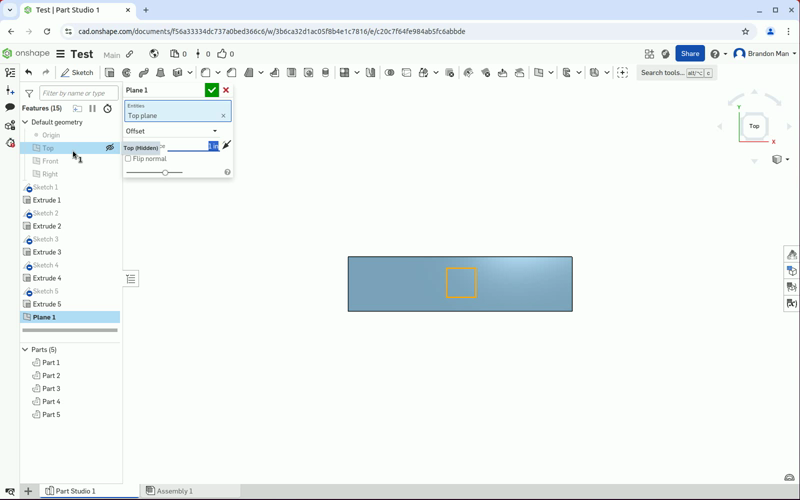
text(13.957)
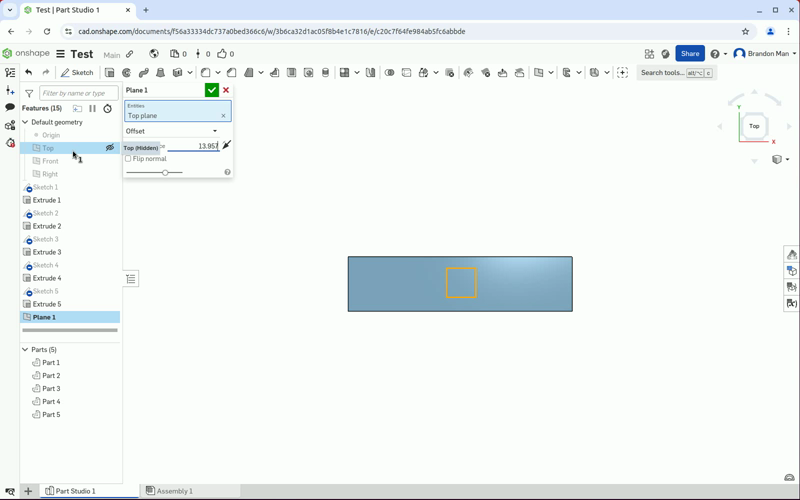
key(enter, 2)
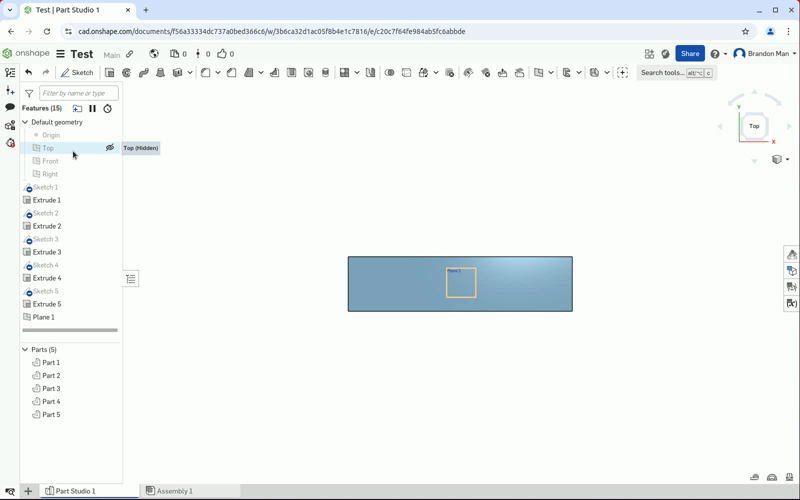
key(shift+s)
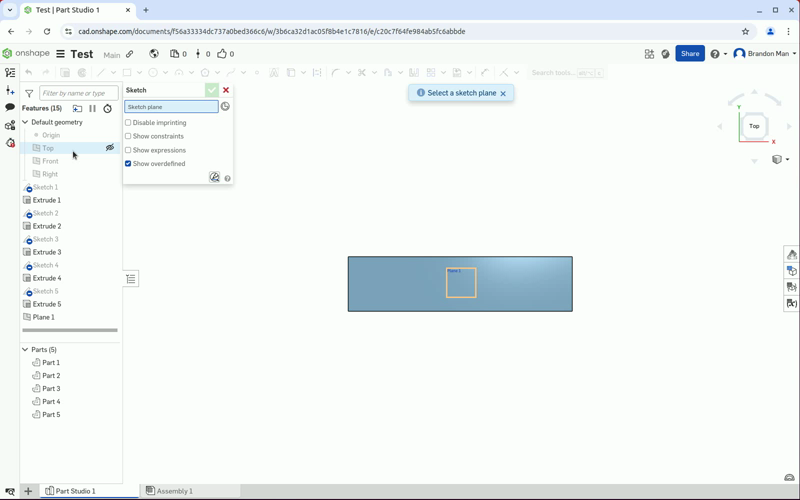
mouse_move(73, 319)
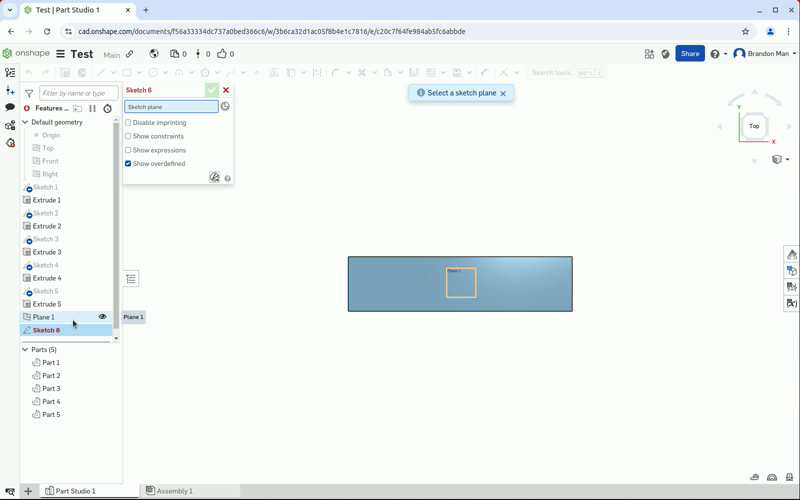
click(73, 319)
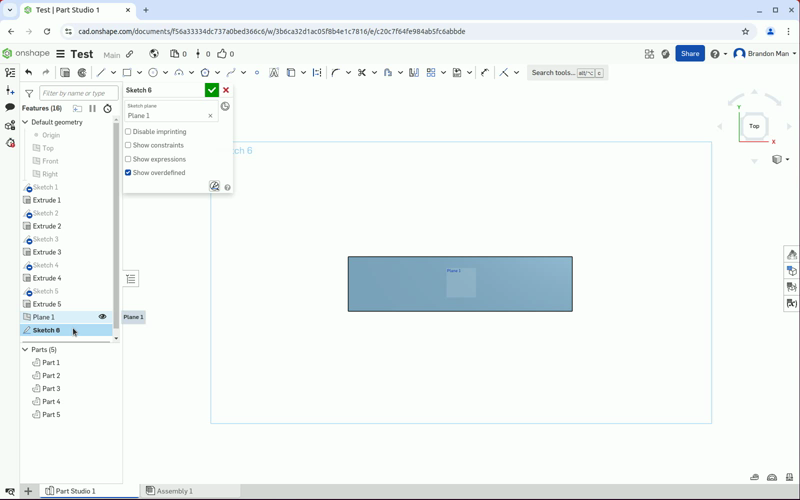
mouse_move(73, 352)
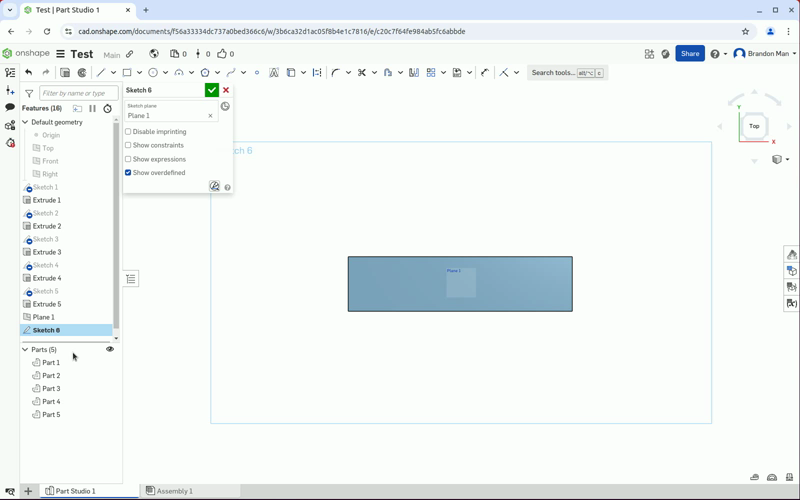
key(y)
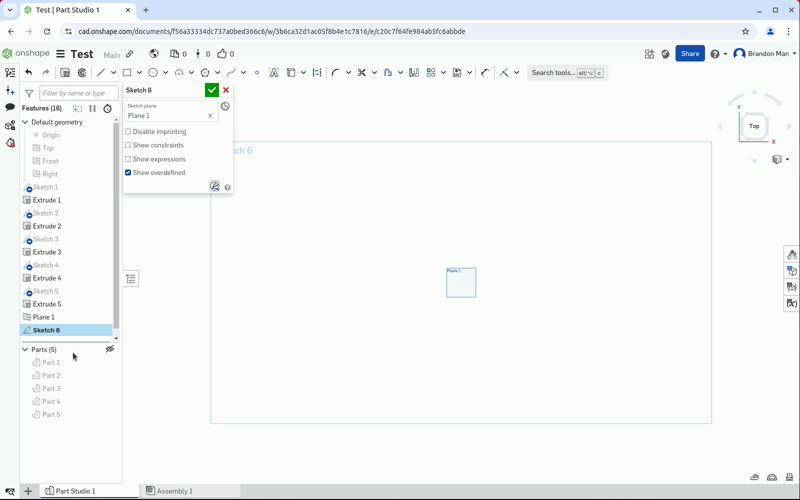
key(l)
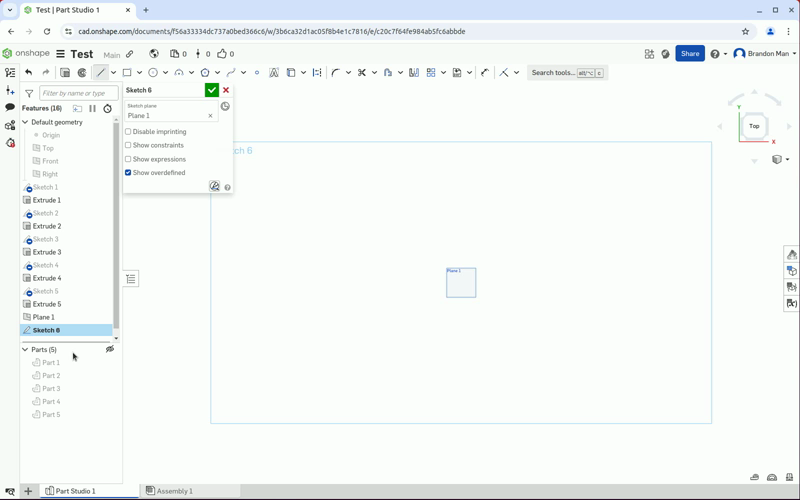
key_down(shift)
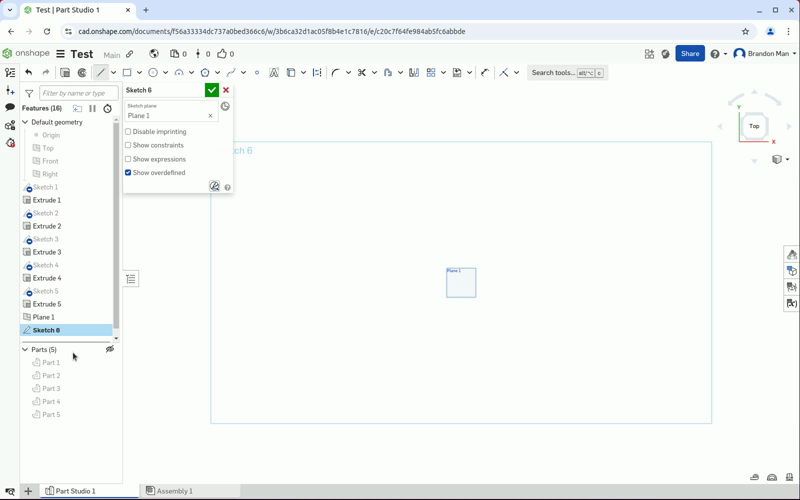
mouse_move(357, 301)
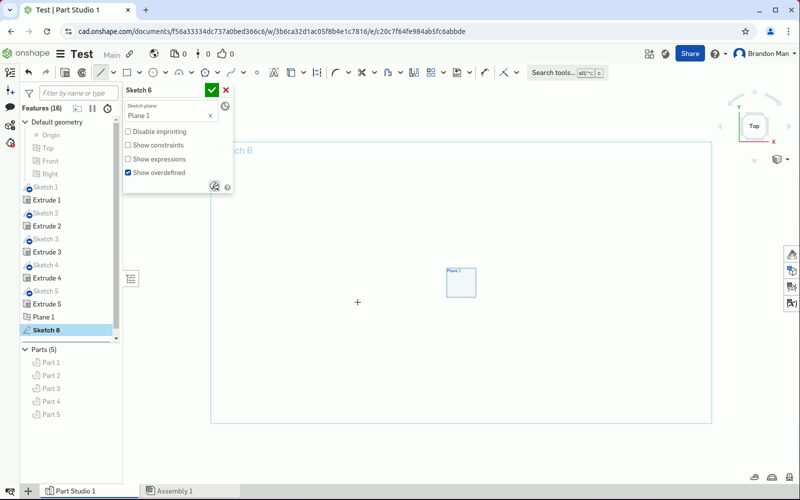
click(357, 301)
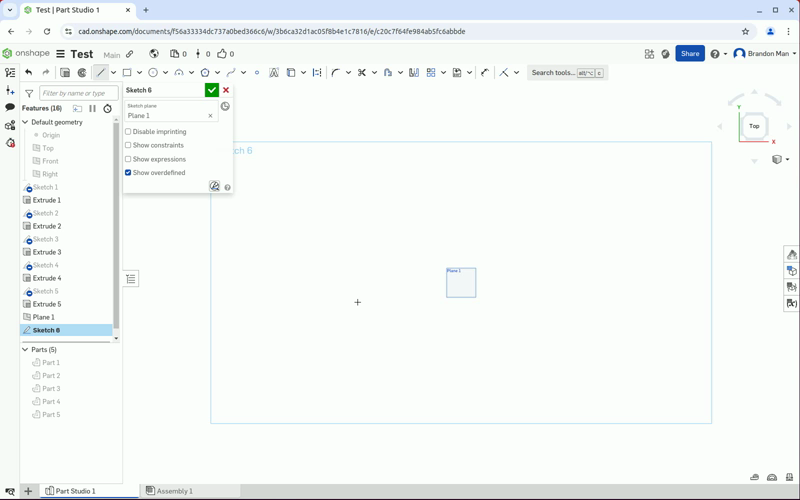
key_up(shift)
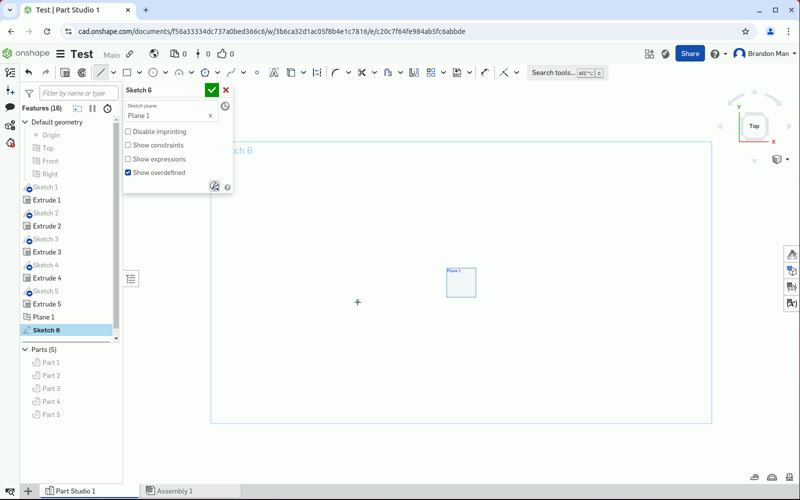
key_down(shift)
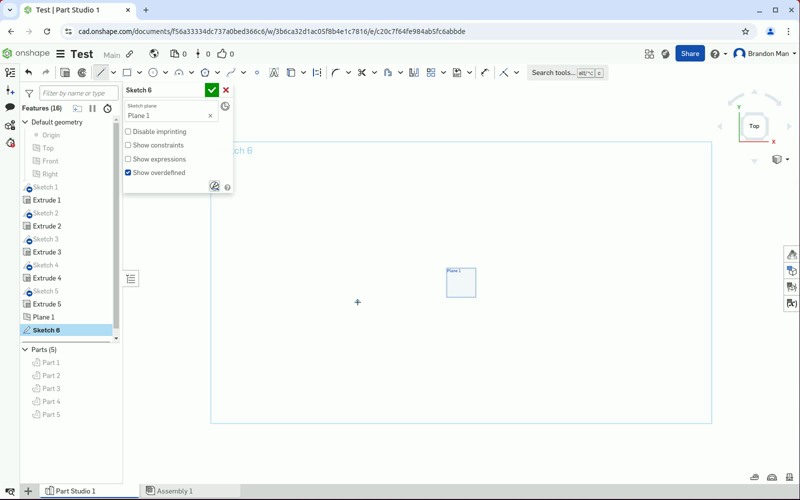
mouse_move(564, 301)
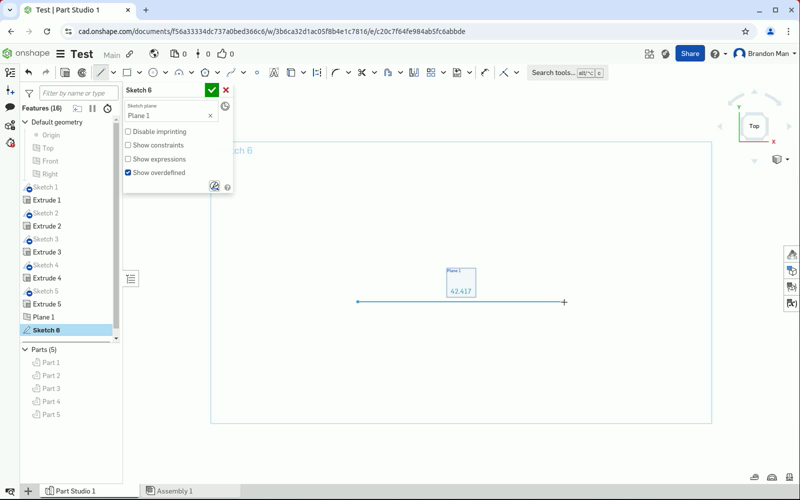
click(564, 301)
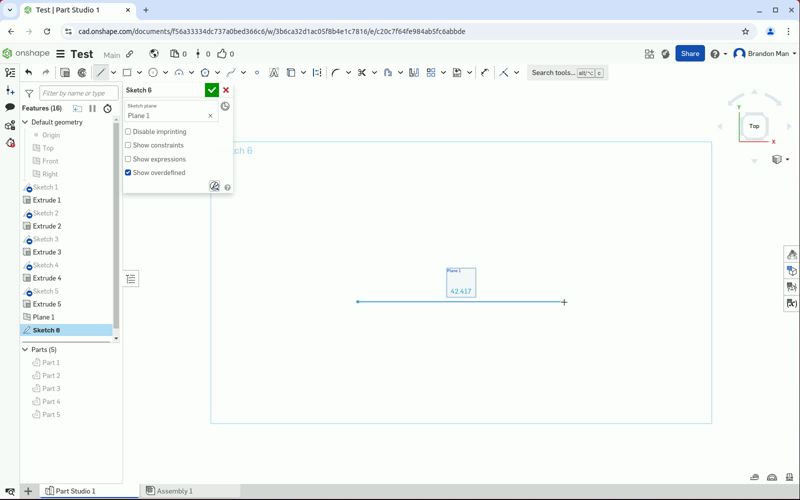
key_up(shift)
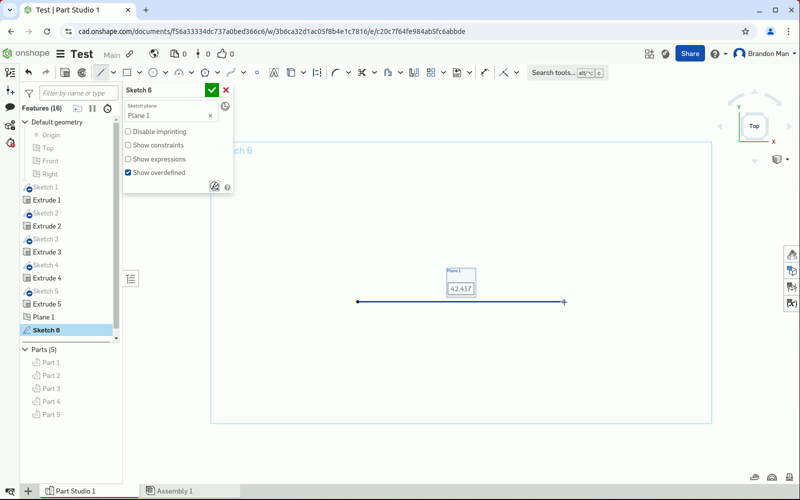
key_down(shift)
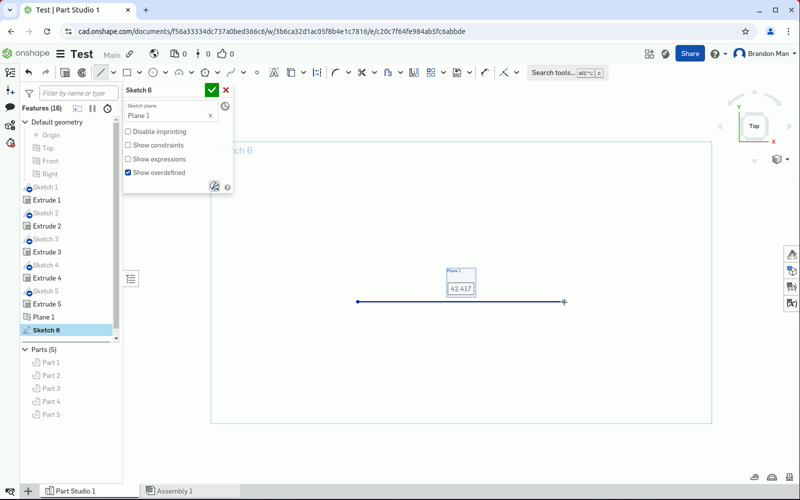
mouse_move(589, 301)
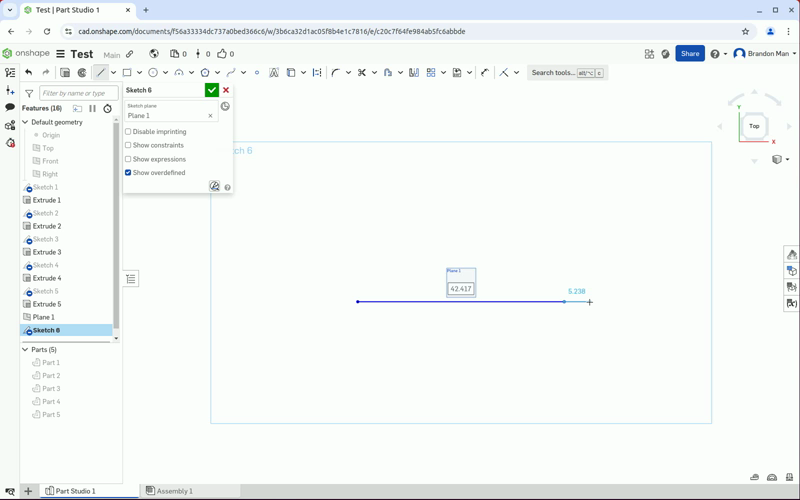
mouse_move(564, 264)
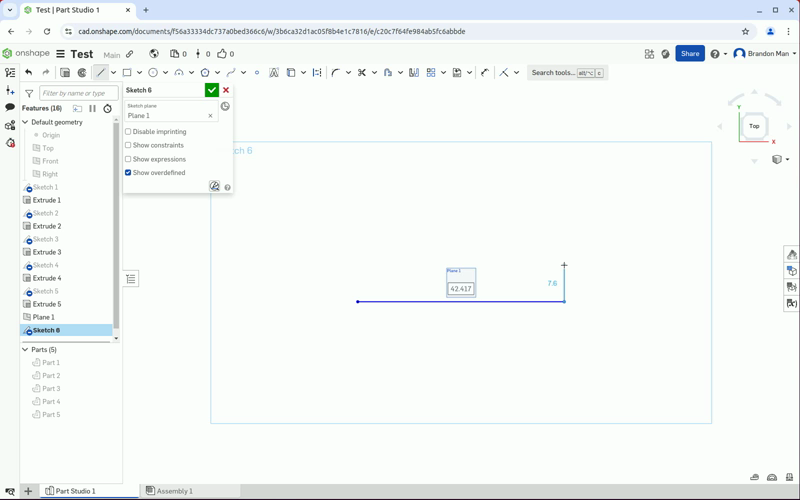
click(564, 264)
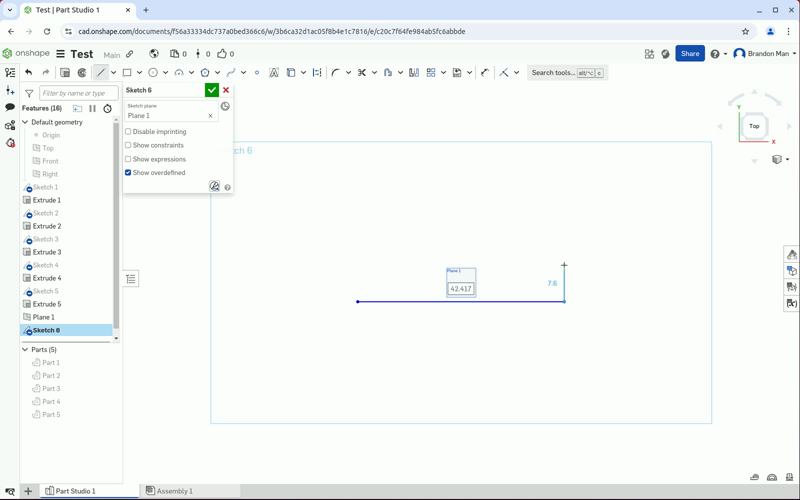
key_up(shift)
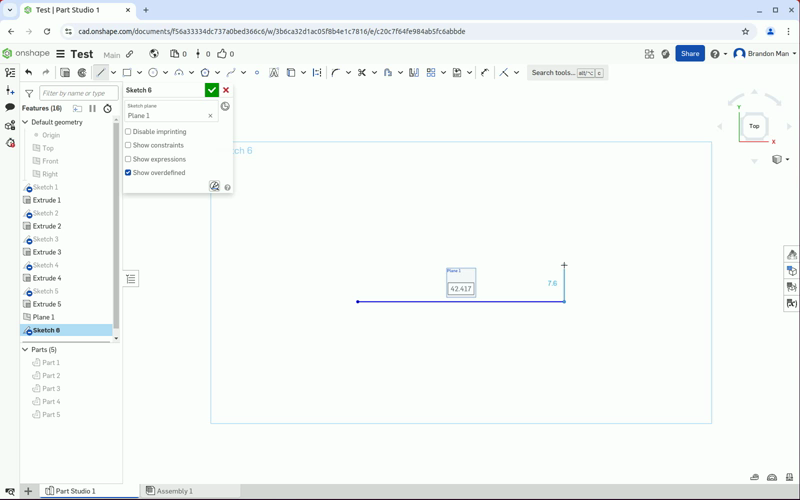
key_down(shift)
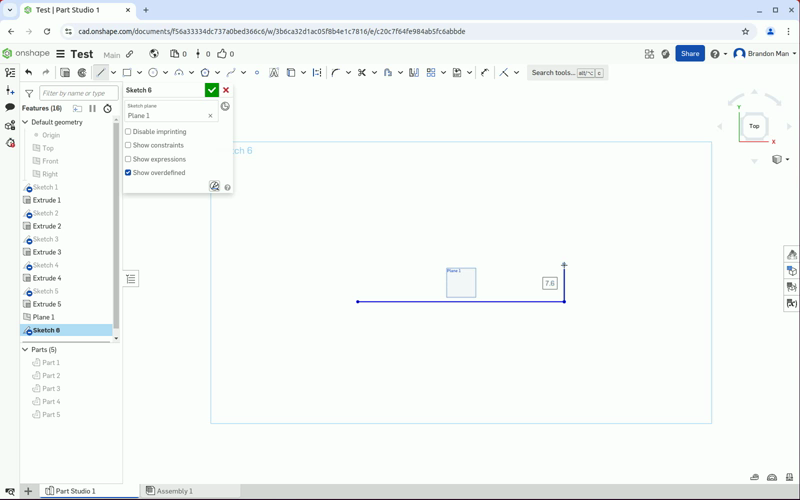
mouse_move(357, 264)
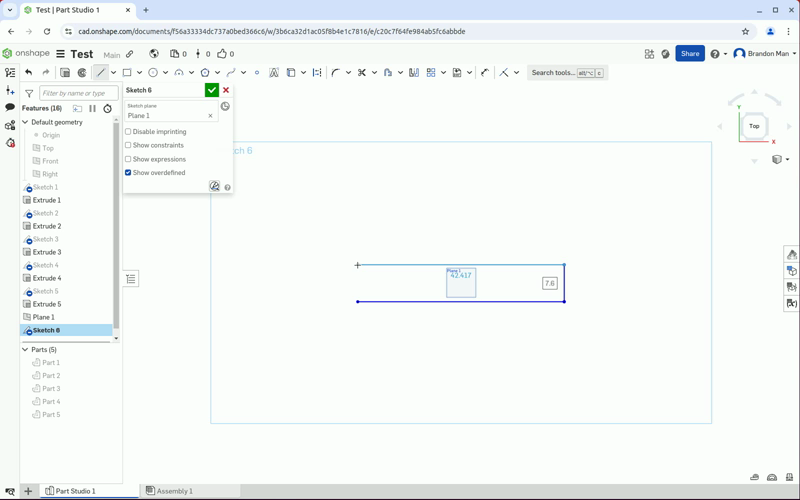
click(357, 264)
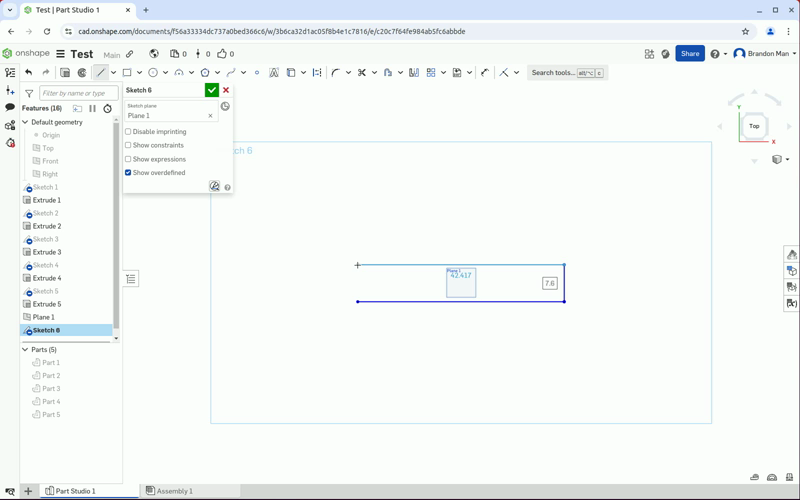
key_up(shift)
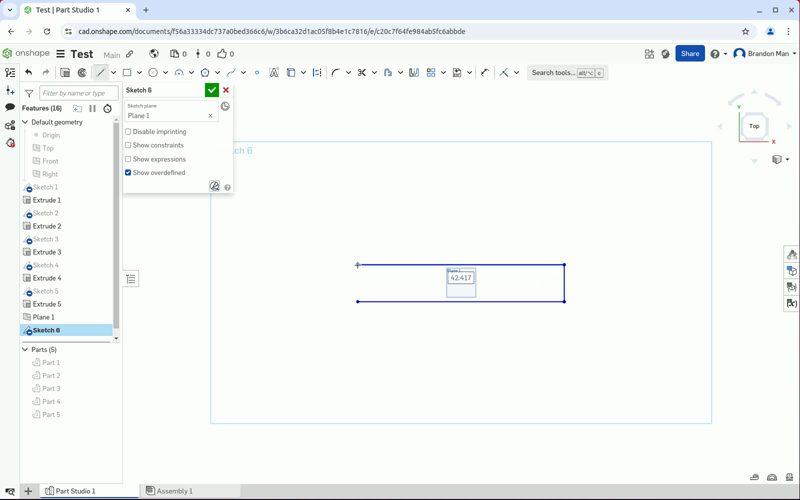
mouse_move(387, 264)
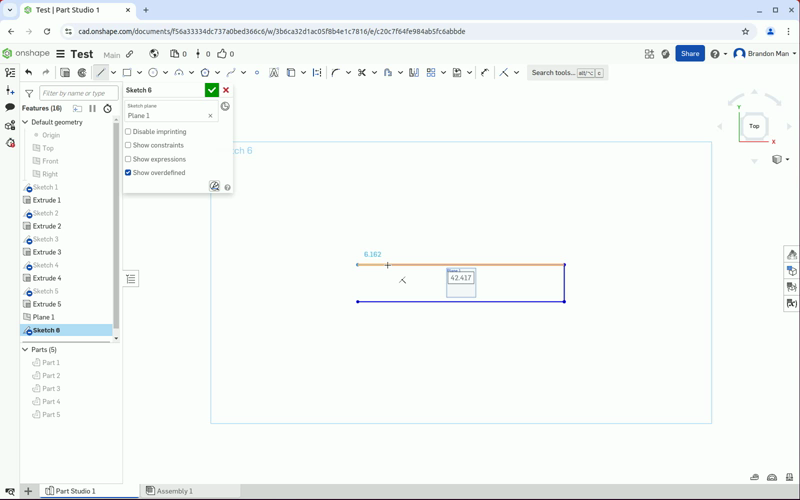
key_down(shift)
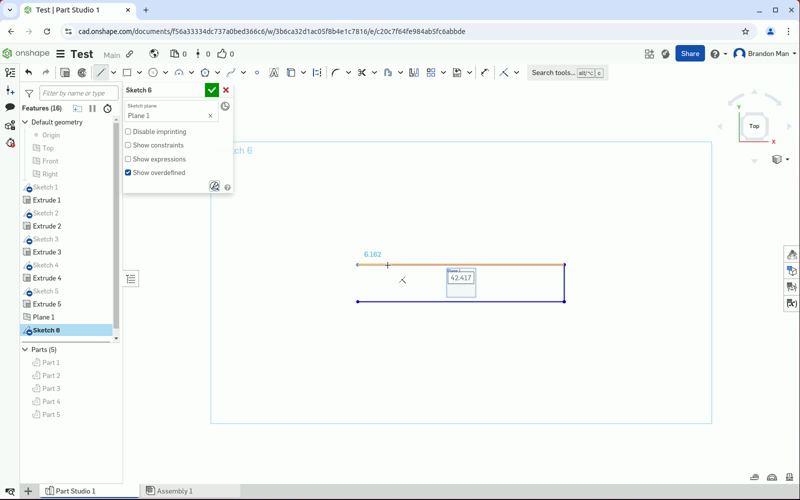
mouse_move(357, 301)
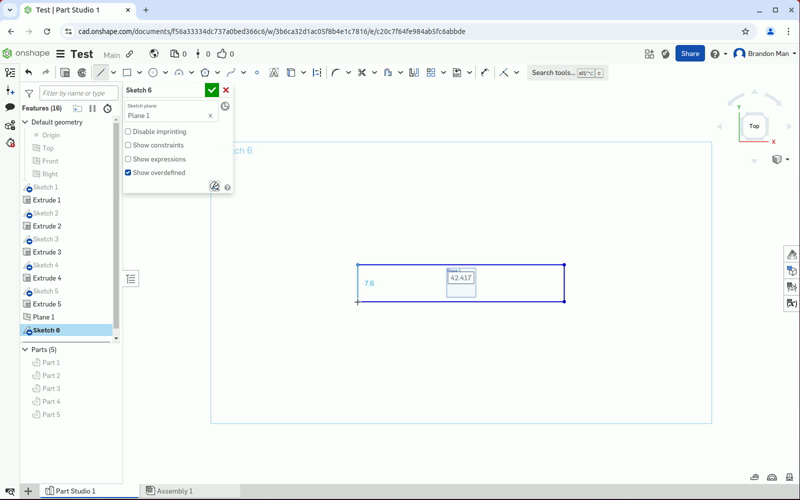
key_up(shift)
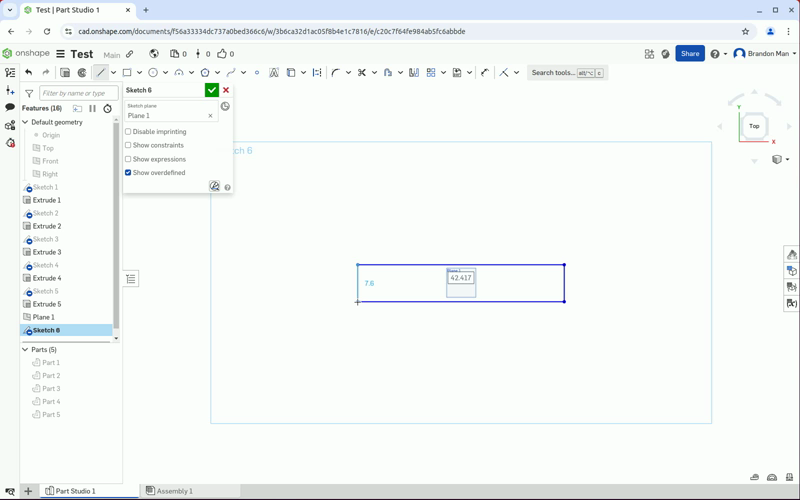
click(357, 301)
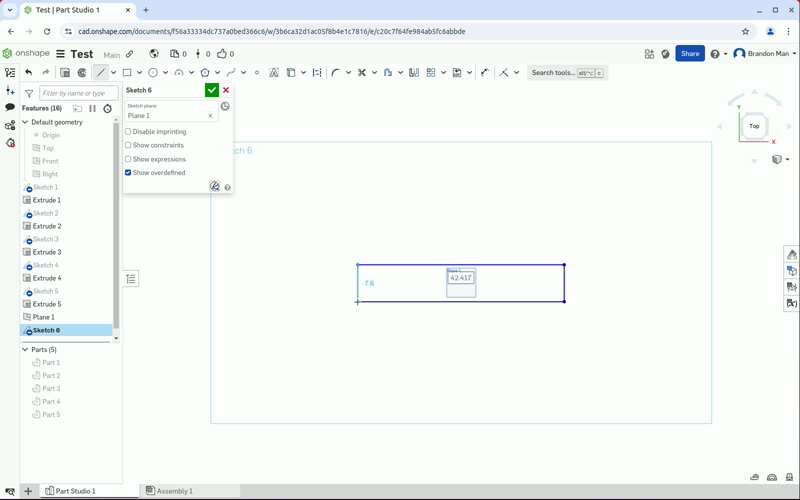
key(esc)
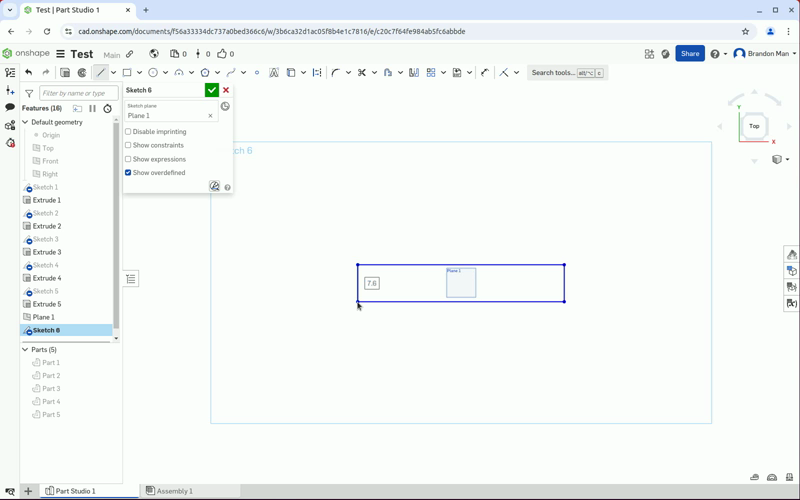
mouse_move(474, 288)
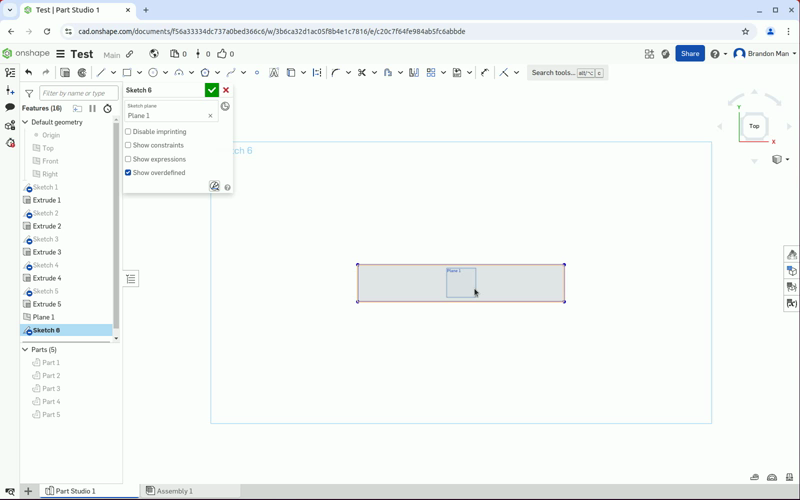
click(474, 288)
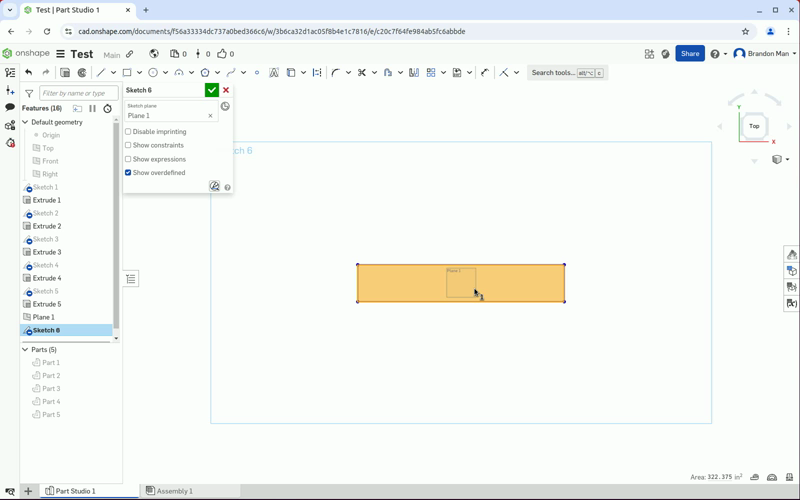
mouse_move(73, 352)
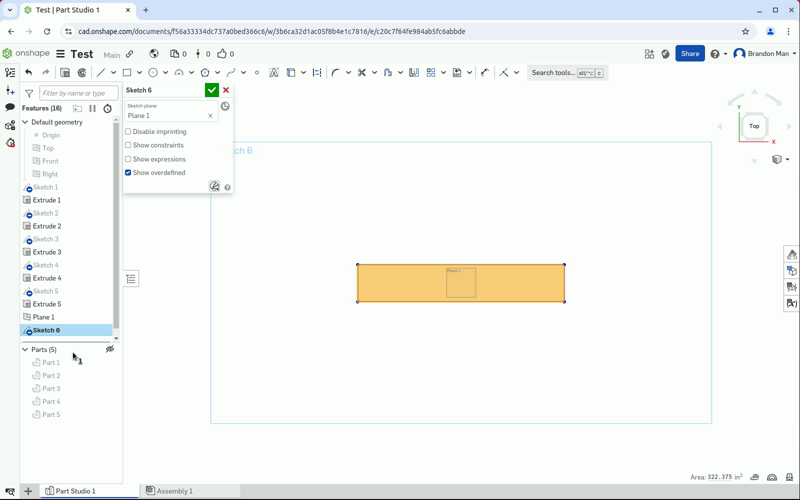
key(shift+y)
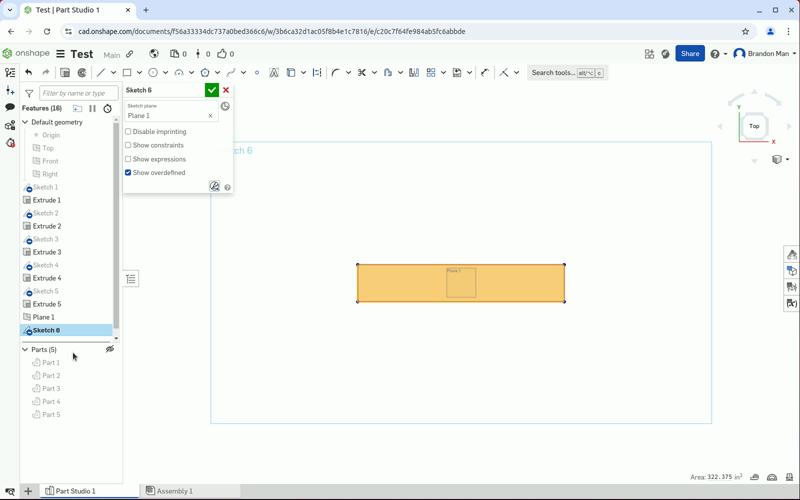
key(shift+e)
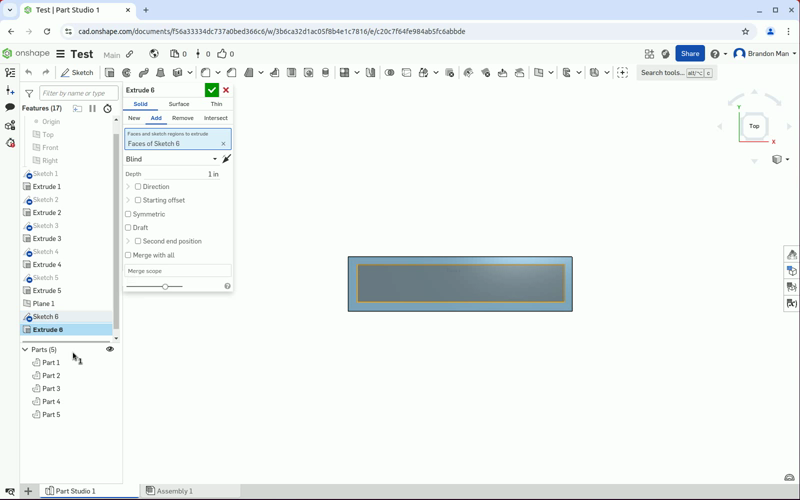
mouse_move(143, 106)
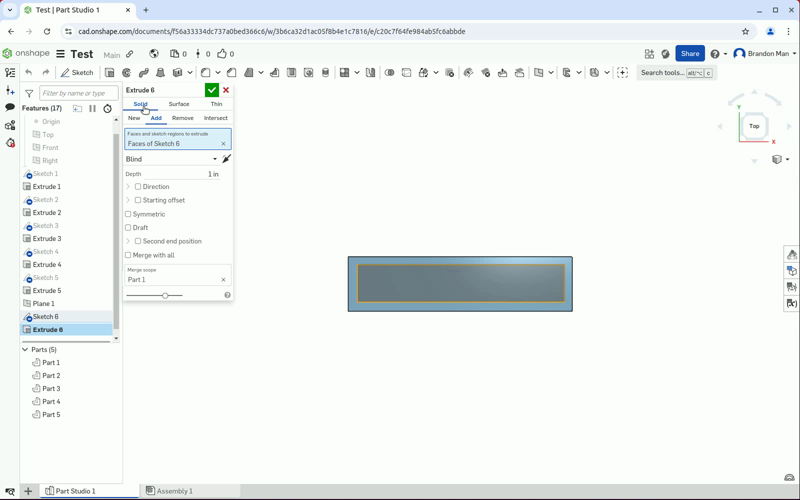
click(143, 106)
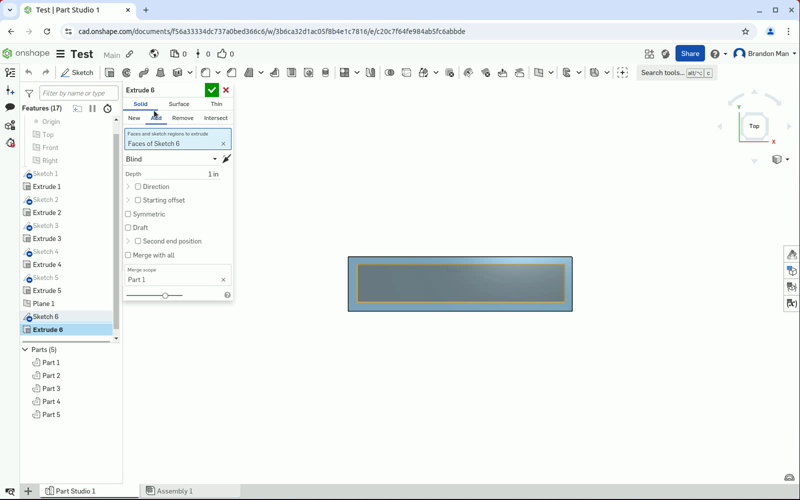
mouse_move(186, 120)
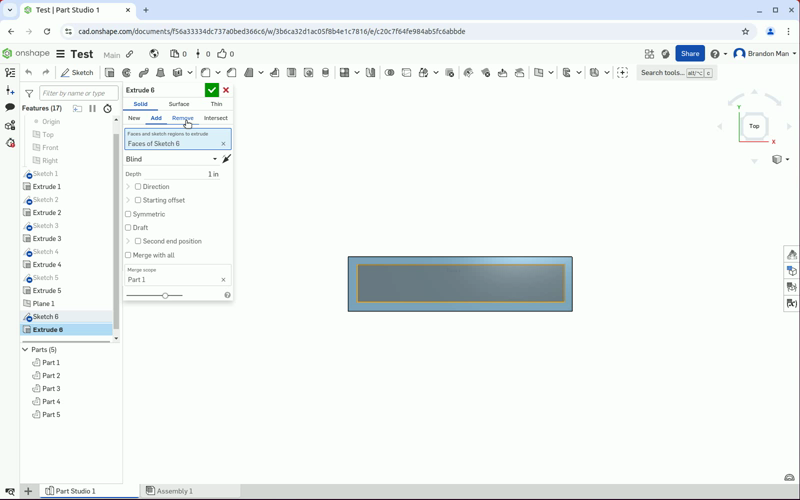
click(186, 120)
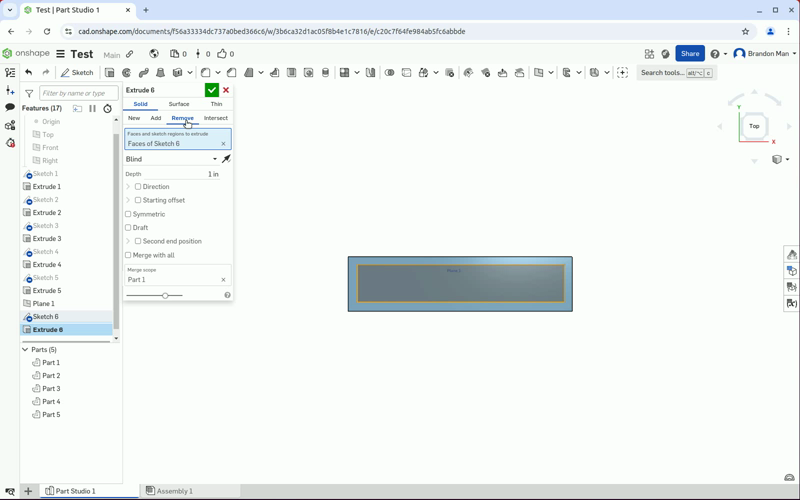
key(tab, 4)
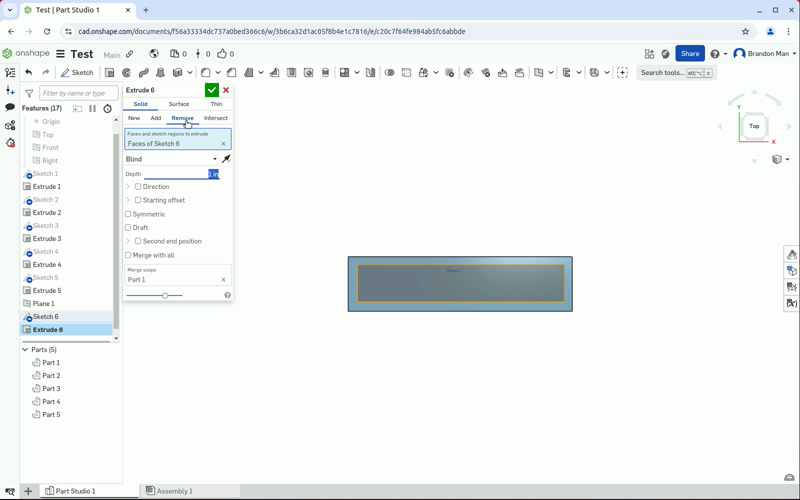
text(11.073)
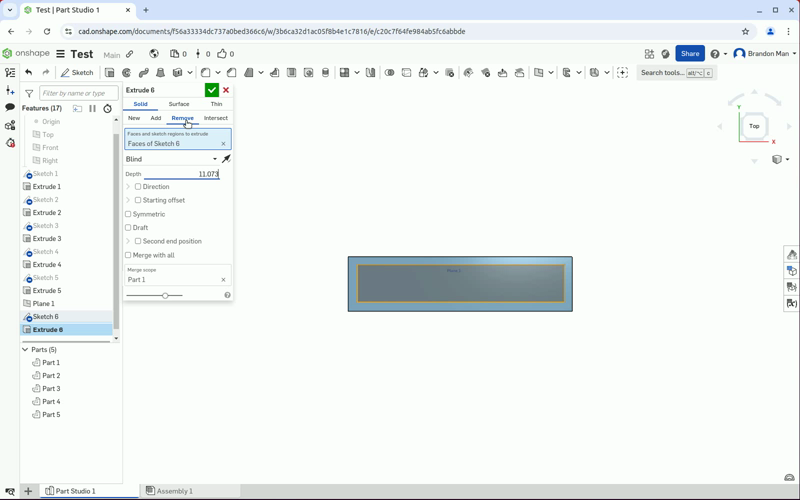
key(tab, 6)
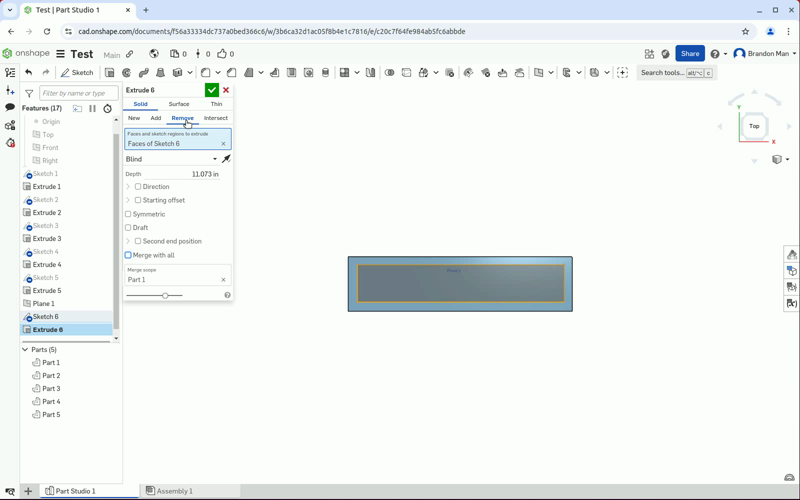
key(space)
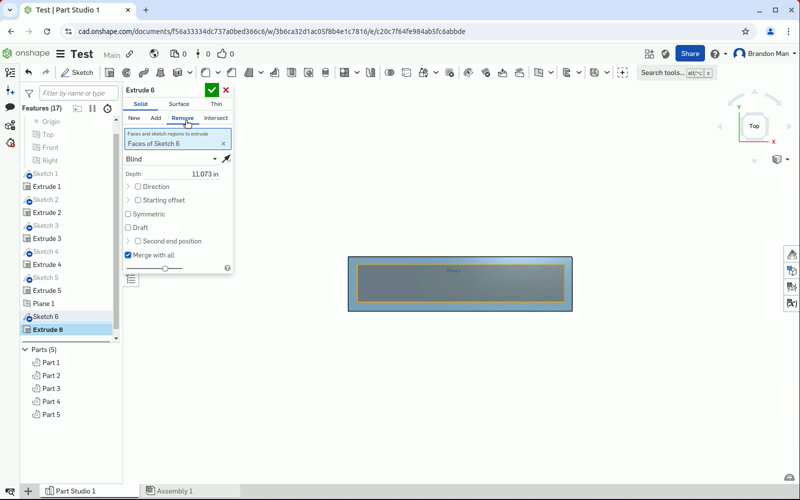
key(enter)
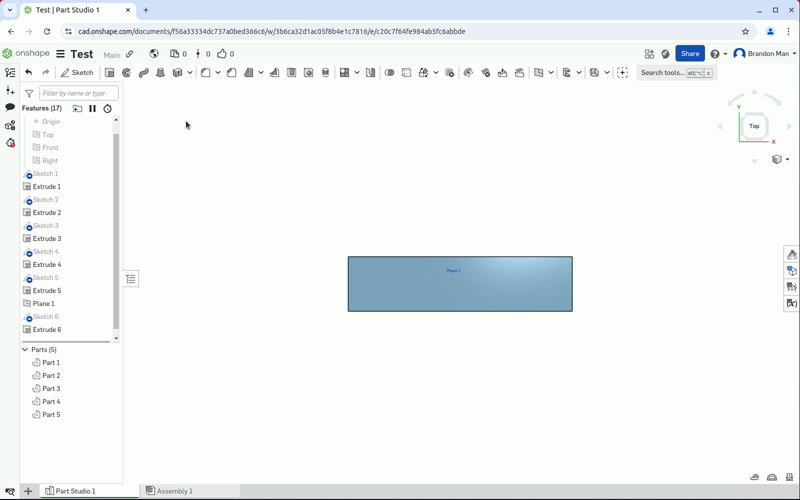
key(shift+h)
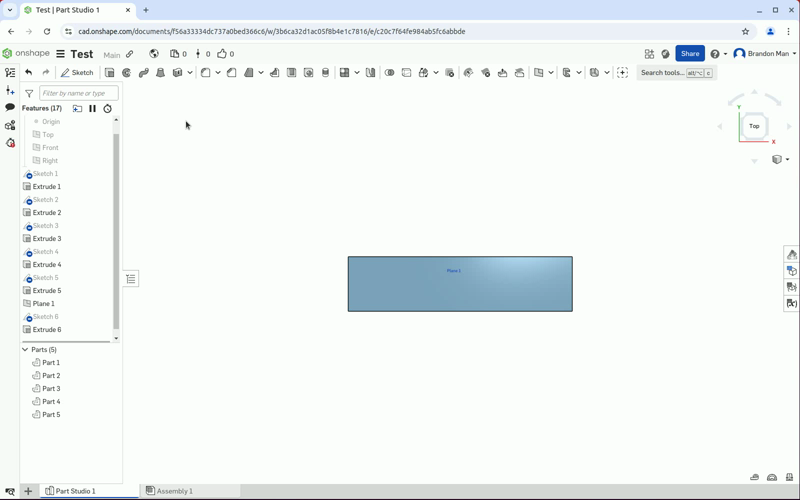
key(shift+h)
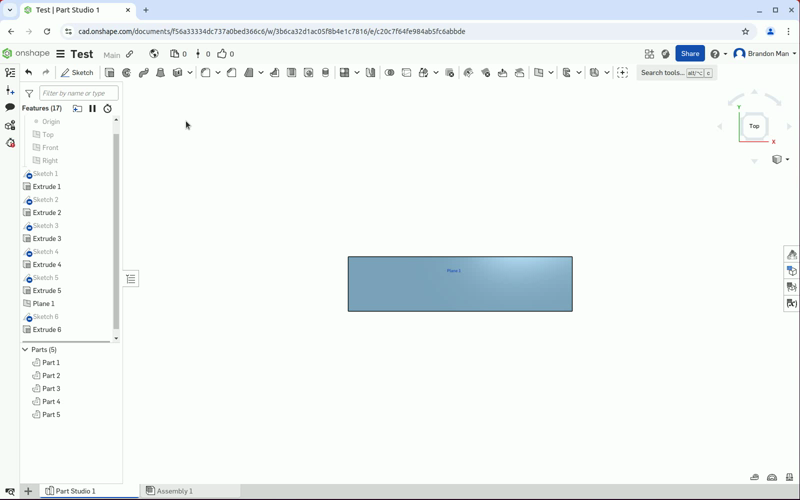
mouse_move(69, 176)
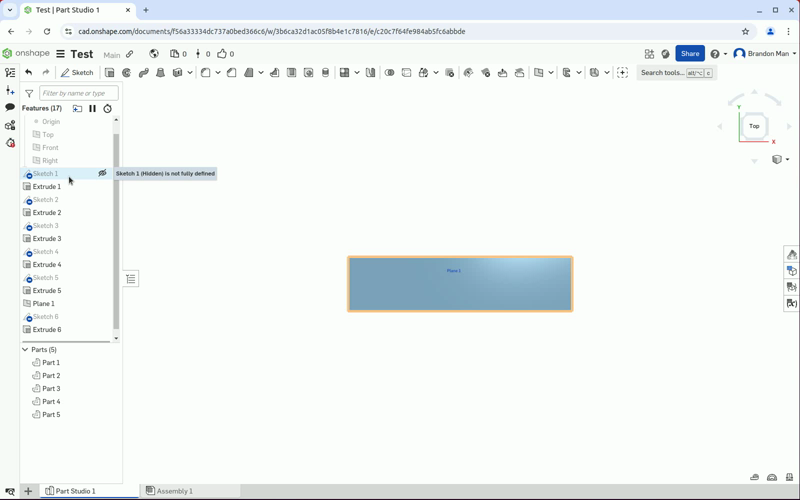
click(69, 176)
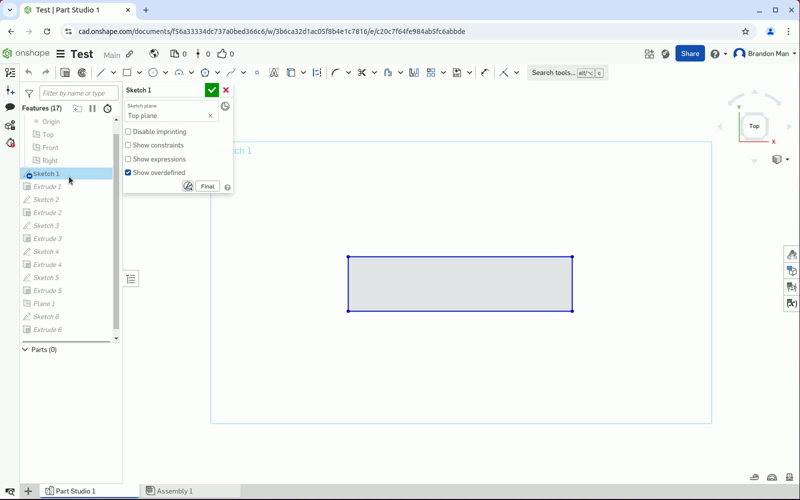
mouse_move(229, 92)
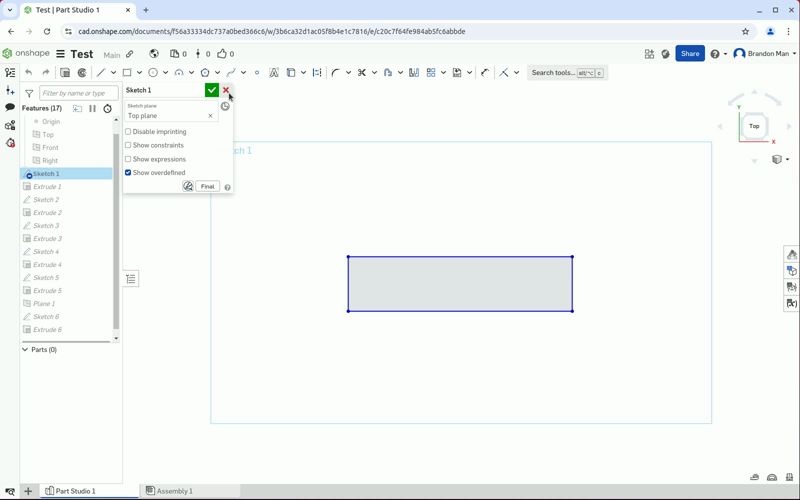
click(229, 92)
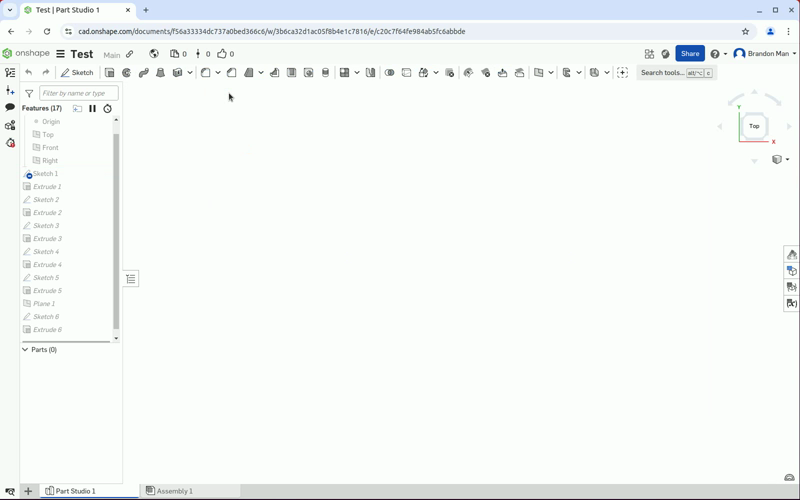
key(shift+s)
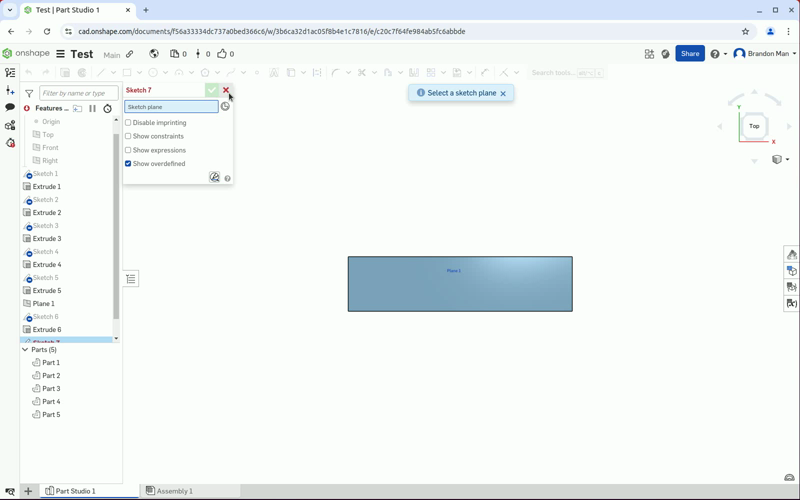
mouse_move(69, 293)
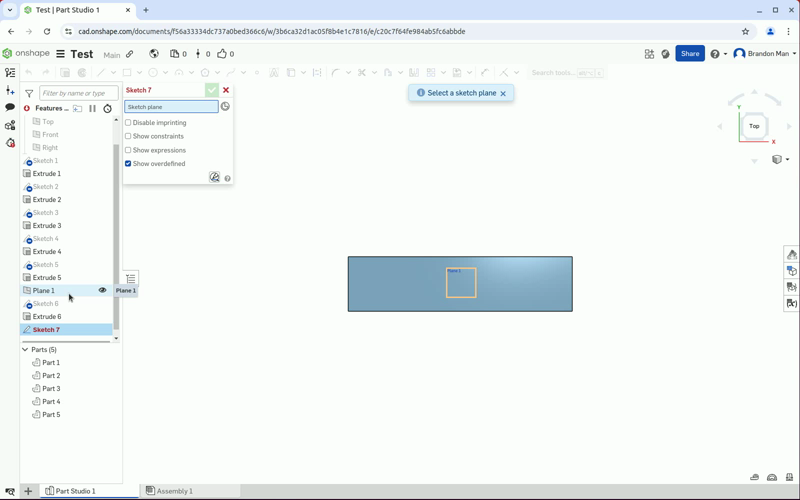
click(69, 293)
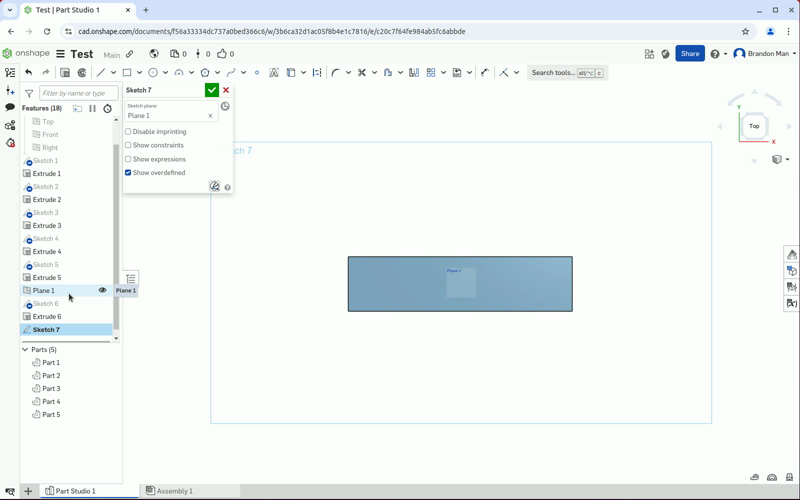
mouse_move(73, 352)
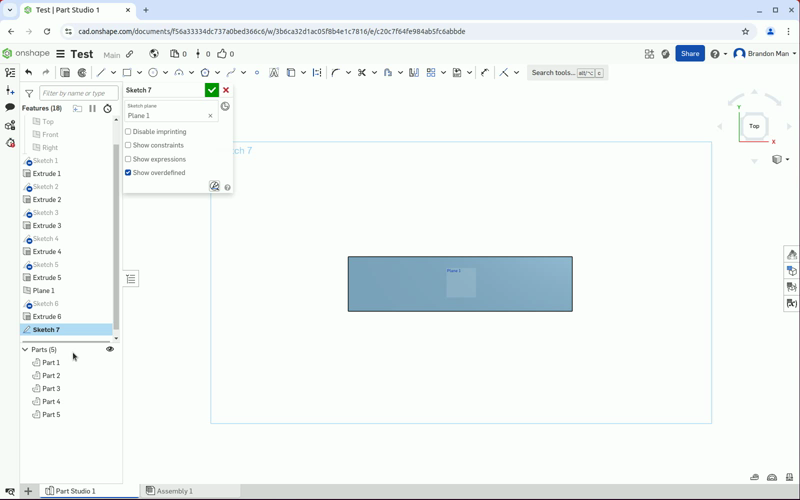
key(y)
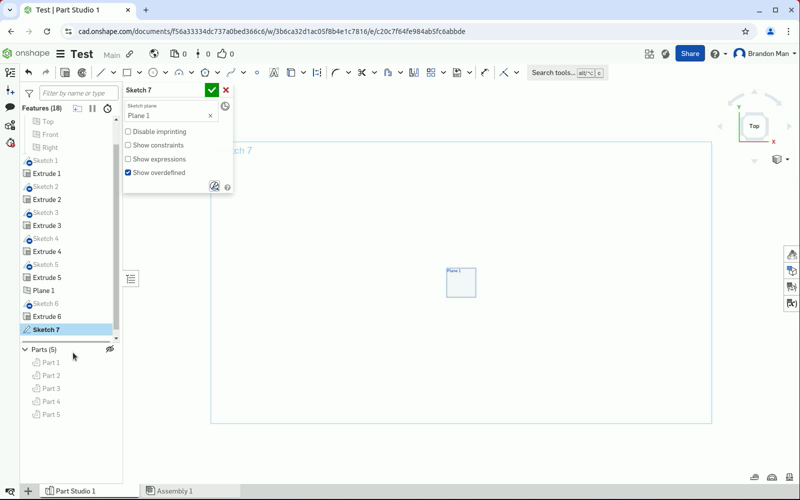
key(c)
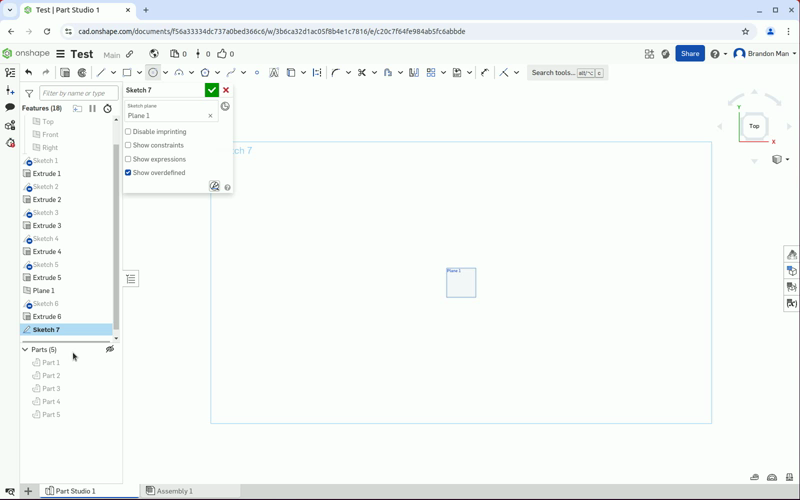
key_down(shift)
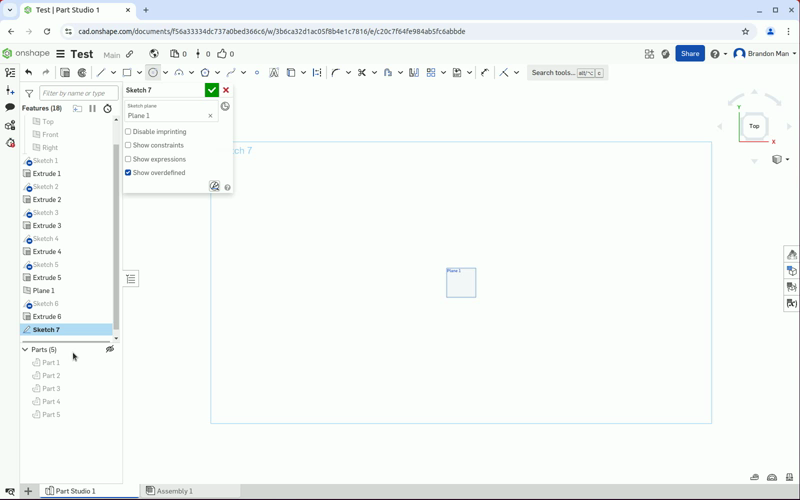
mouse_move(405, 282)
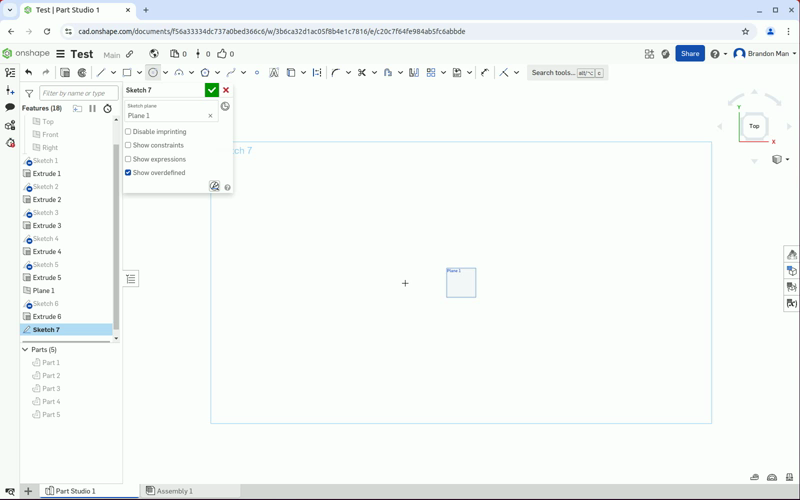
click(405, 282)
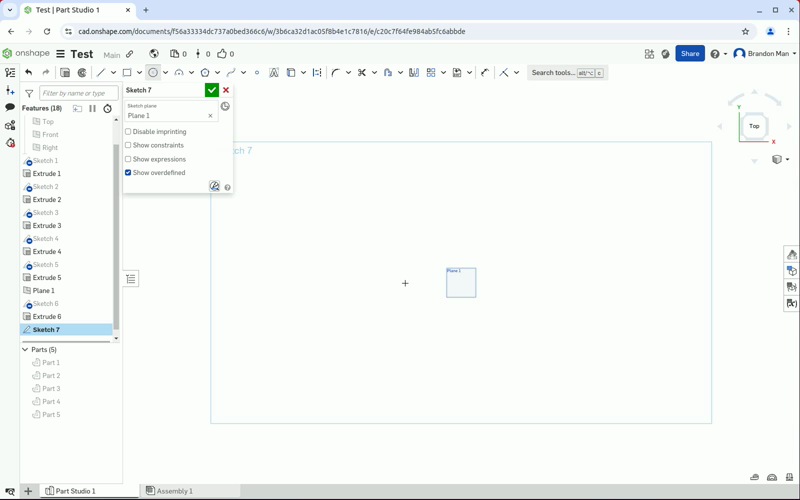
key_up(shift)
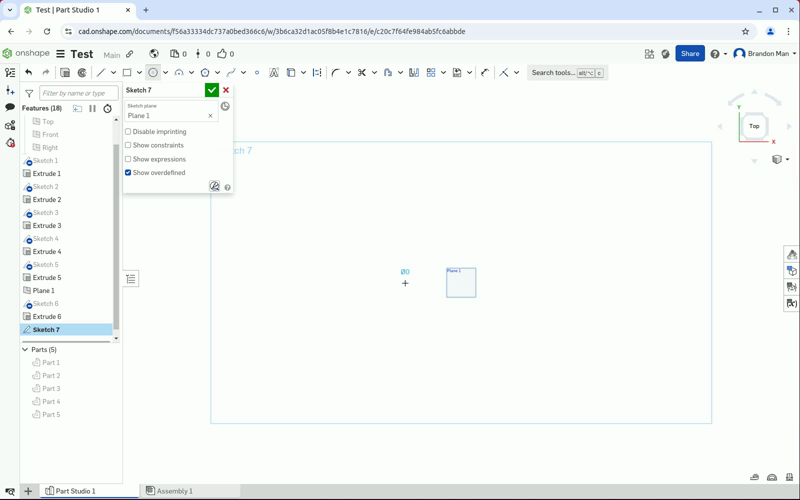
mouse_move(416, 282)
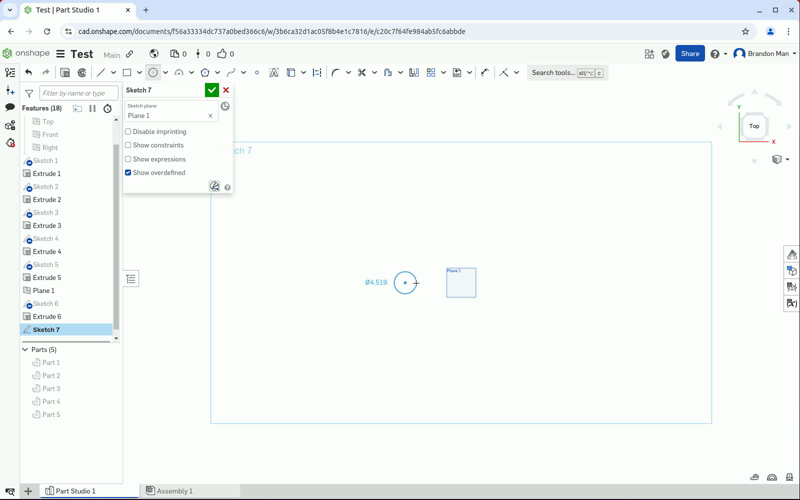
click(416, 282)
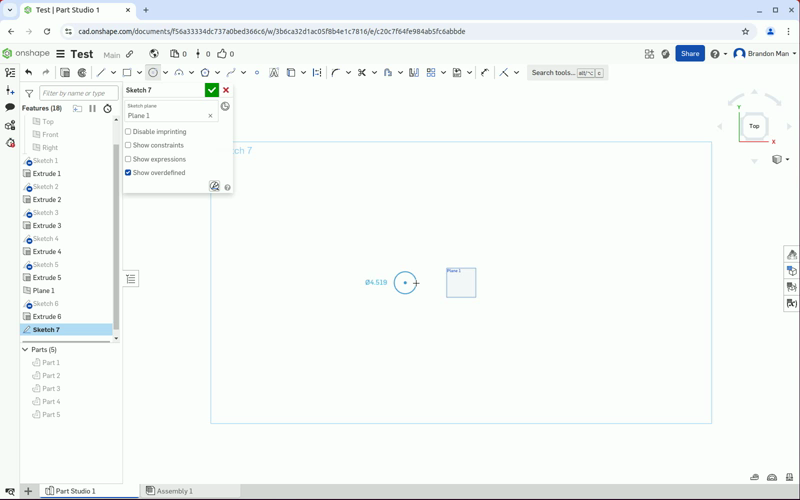
key(esc)
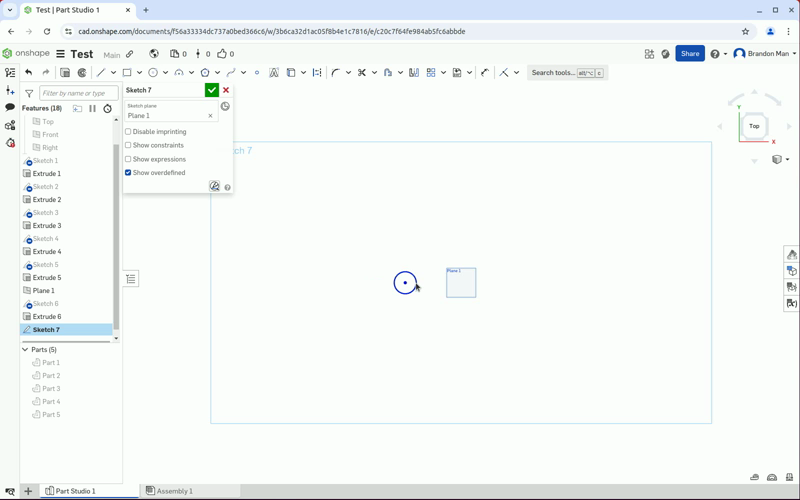
mouse_move(409, 278)
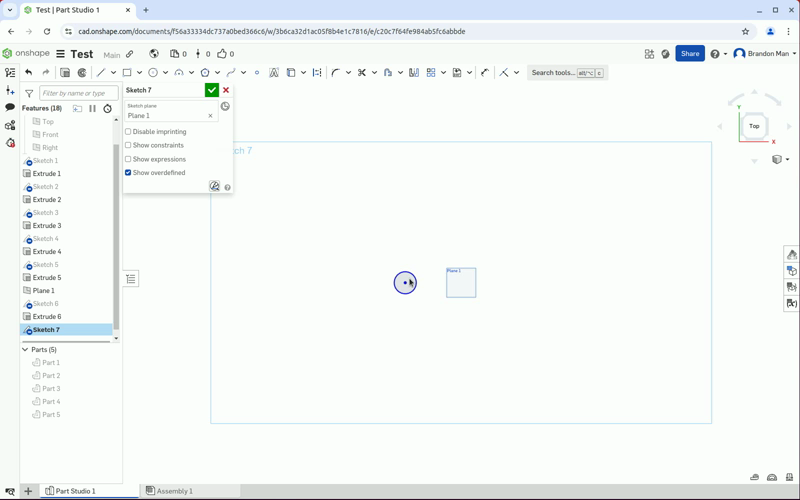
scroll(6)
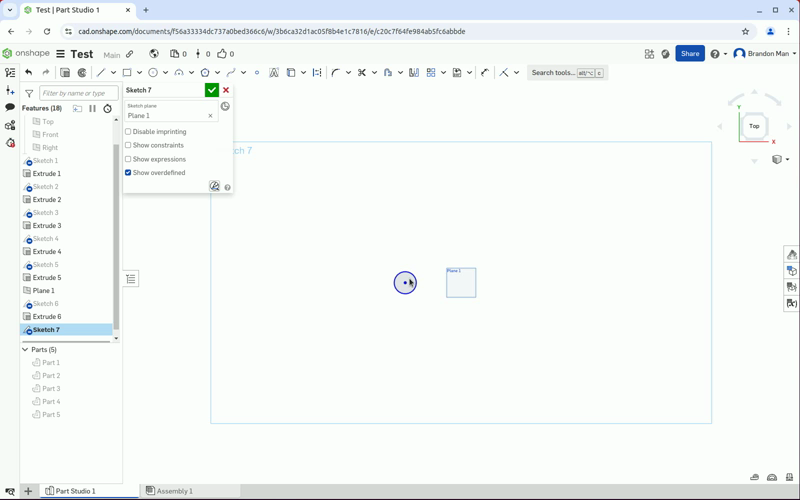
scroll(6)
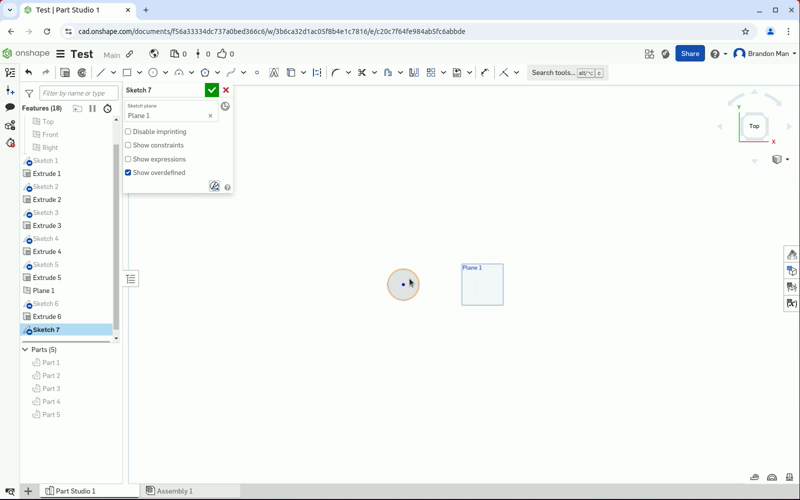
scroll(6)
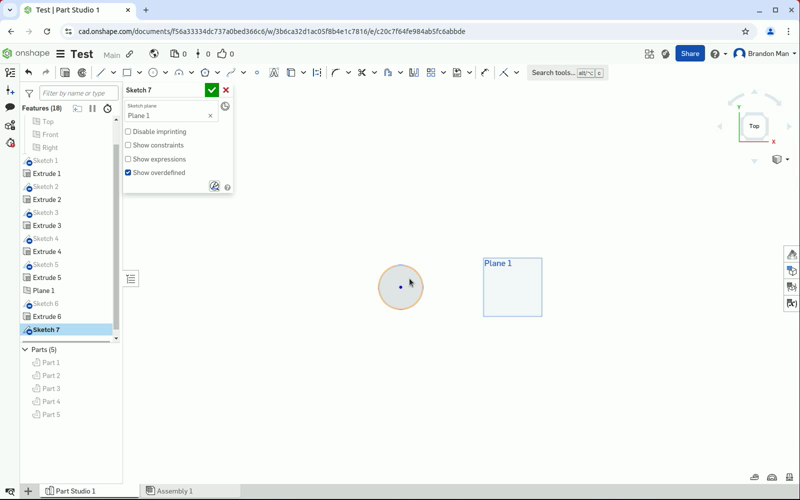
scroll(6)
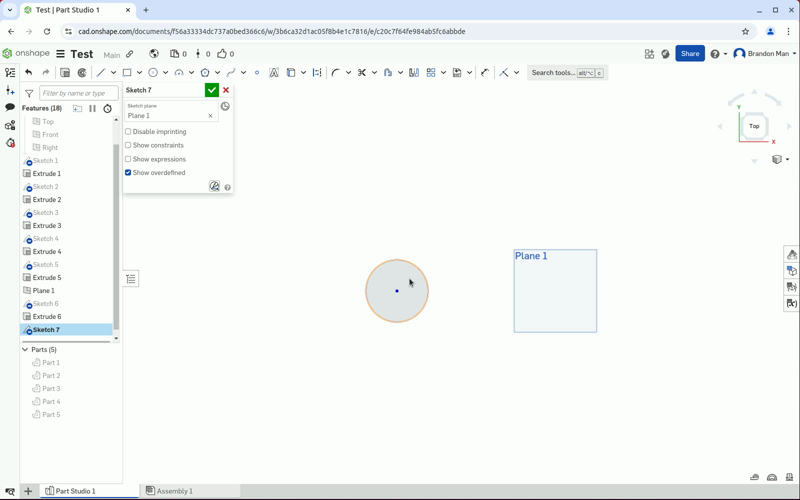
scroll(6)
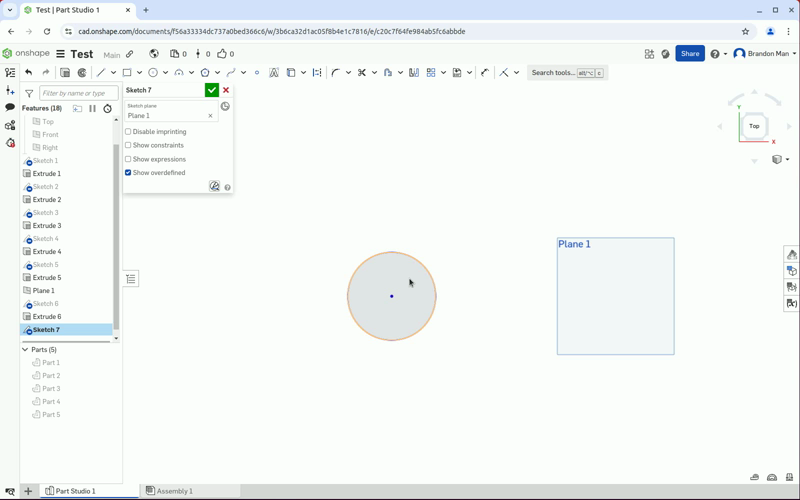
scroll(6)
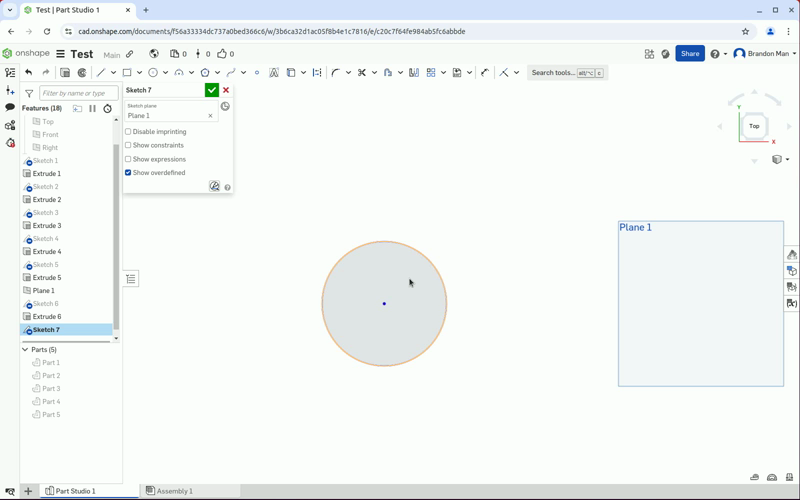
scroll(6)
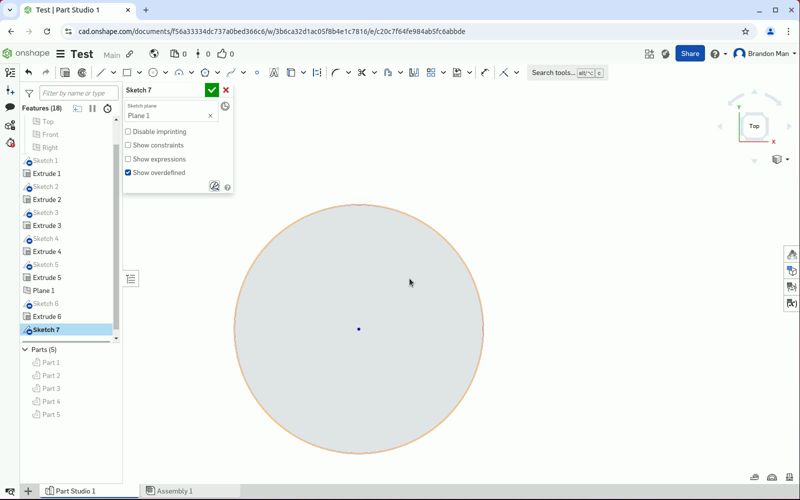
click(409, 278)
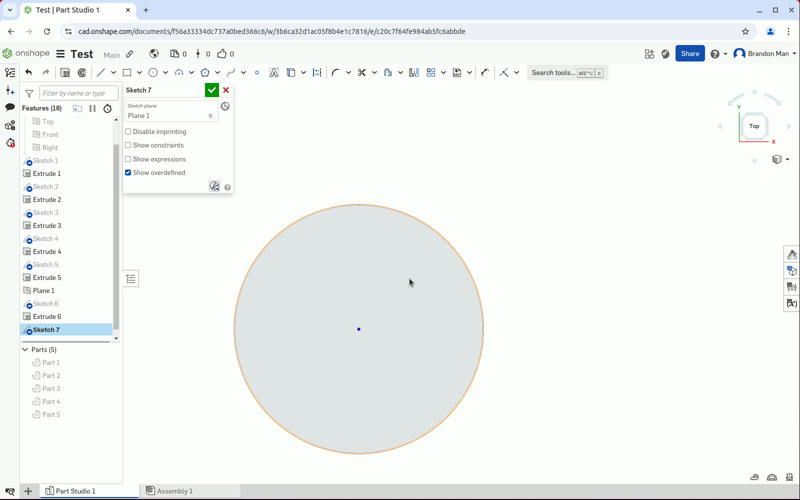
scroll(-6)
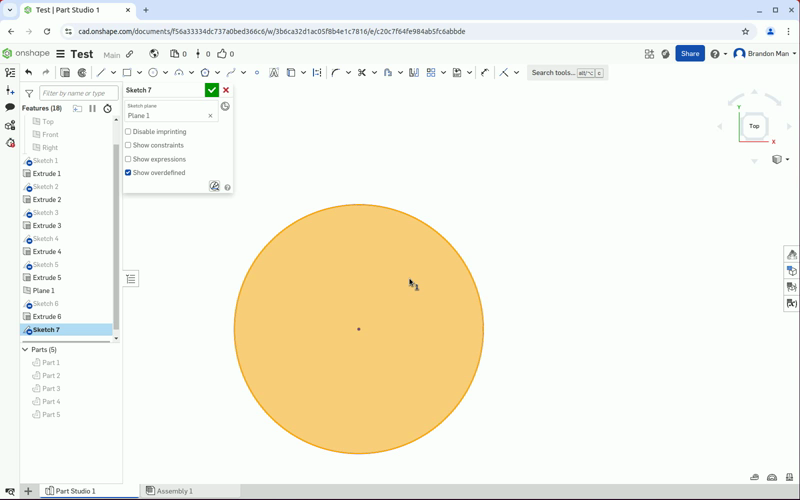
scroll(-6)
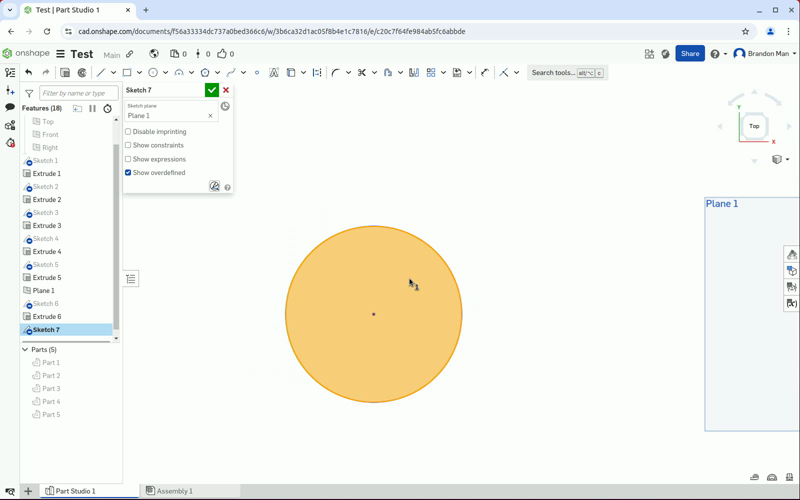
scroll(-6)
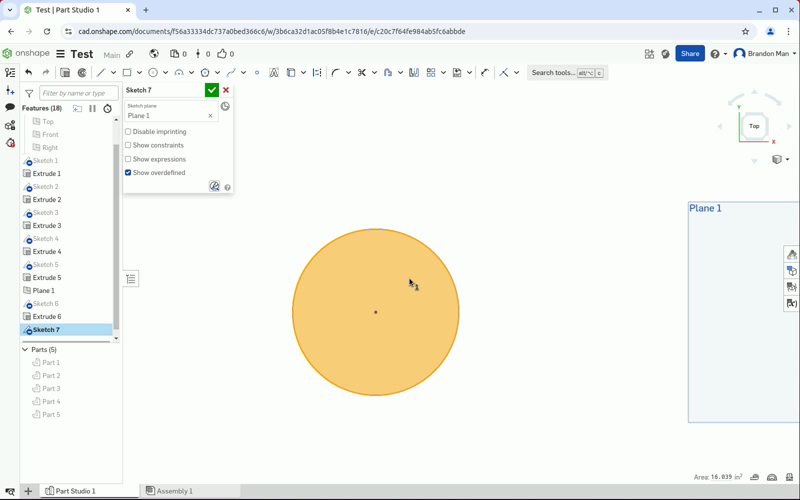
scroll(-6)
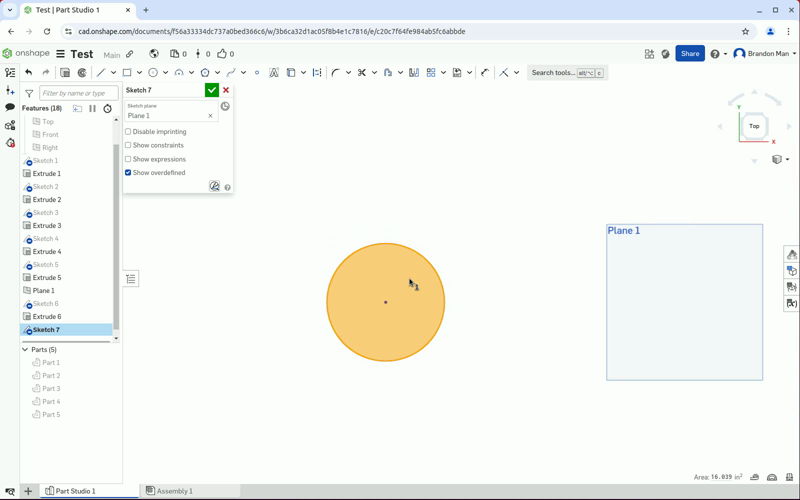
scroll(-6)
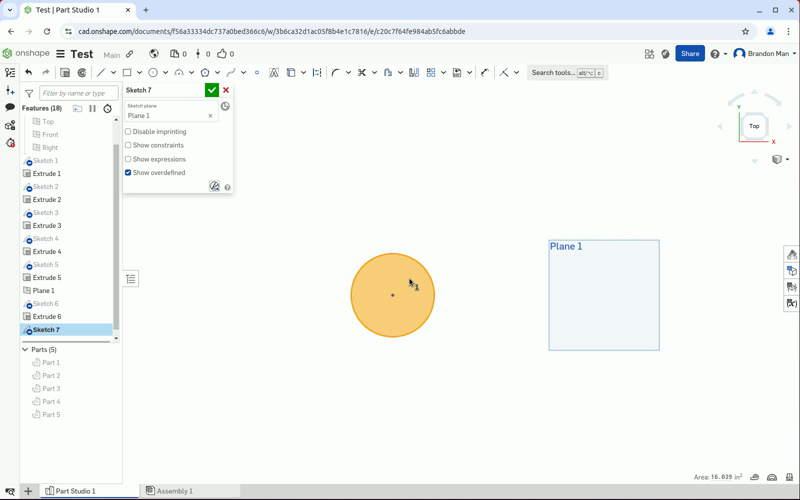
scroll(-6)
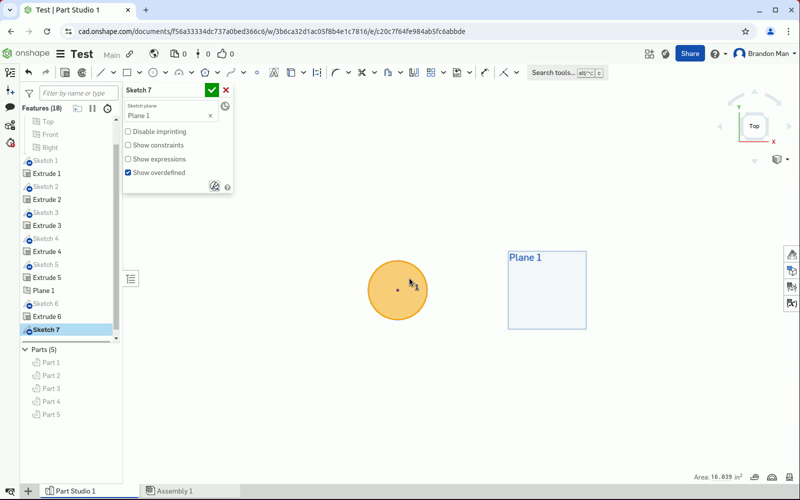
scroll(-6)
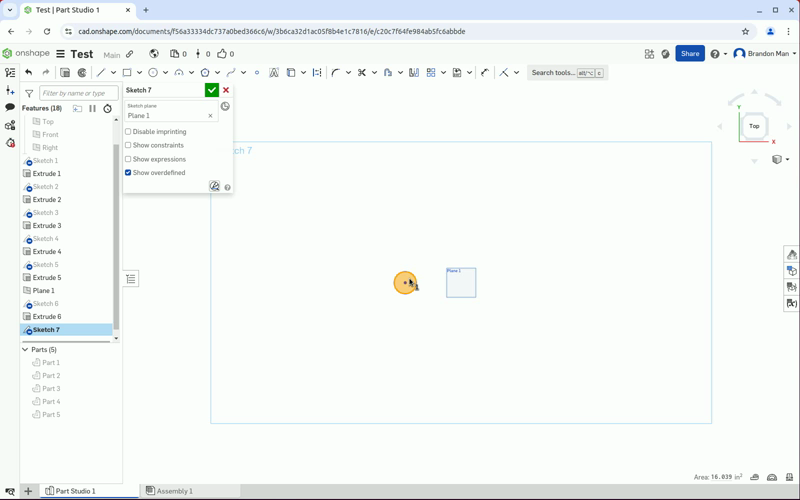
mouse_move(73, 352)
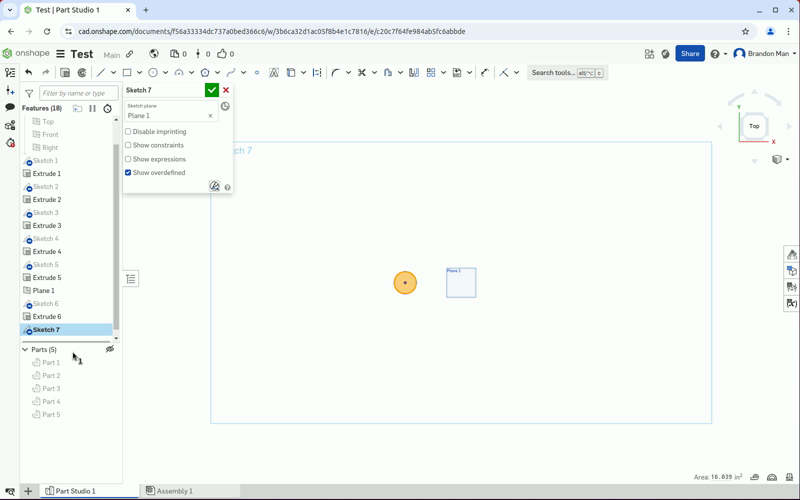
key(shift+y)
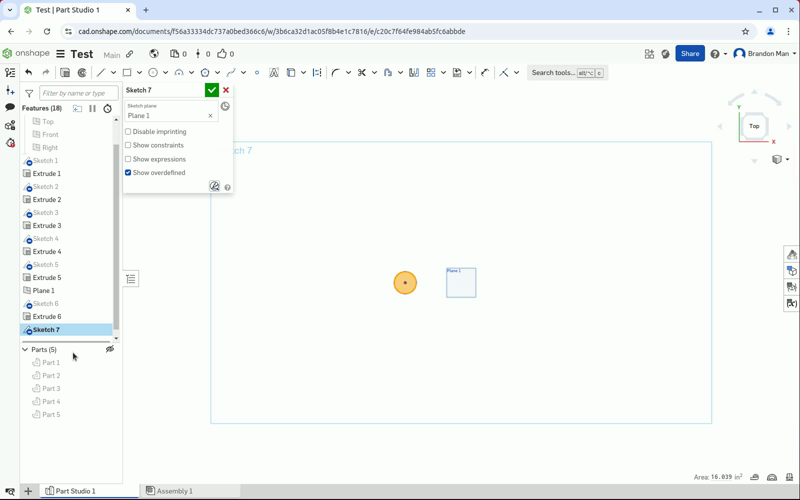
key(shift+e)
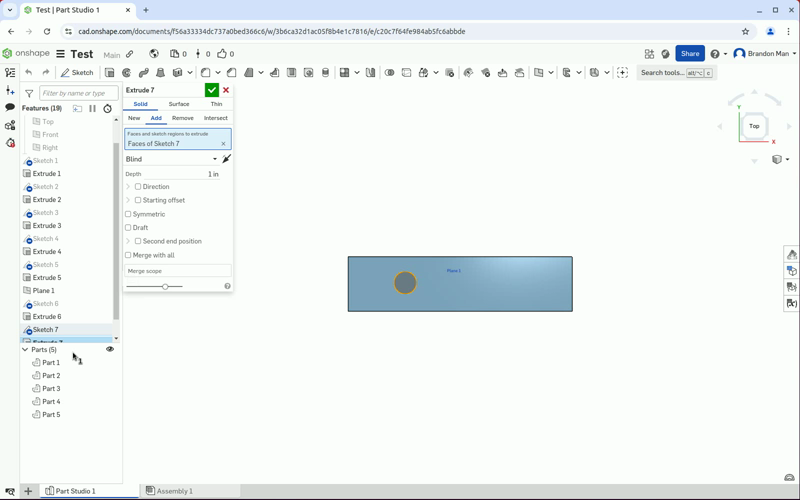
mouse_move(143, 106)
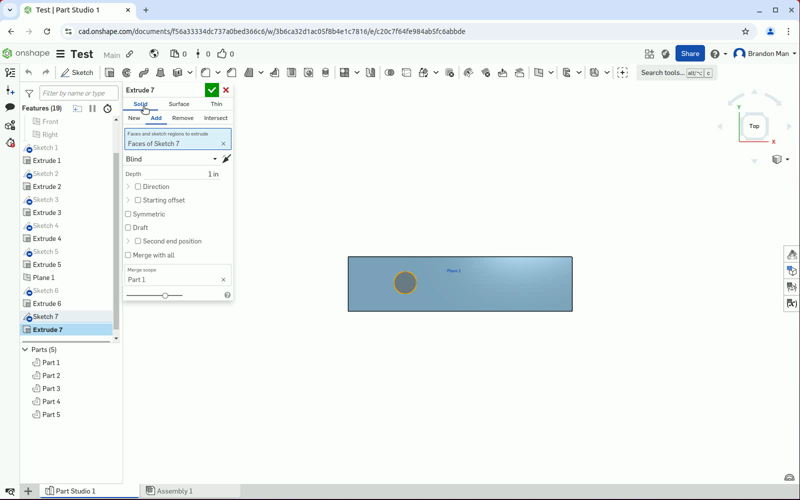
click(143, 106)
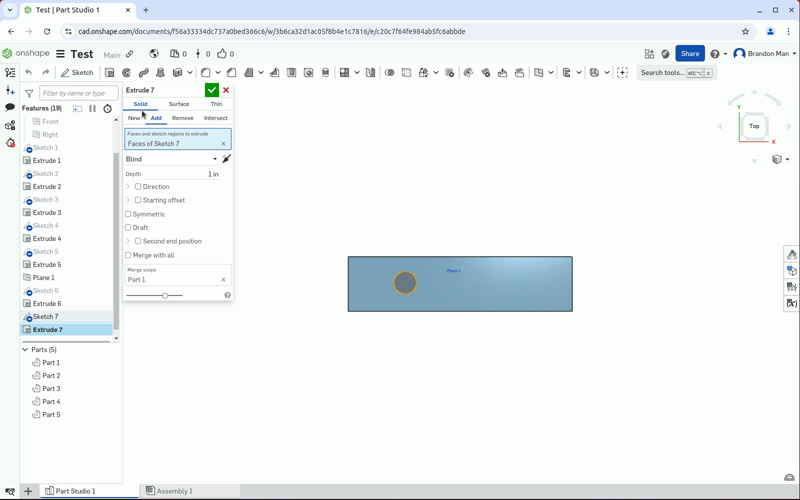
mouse_move(137, 120)
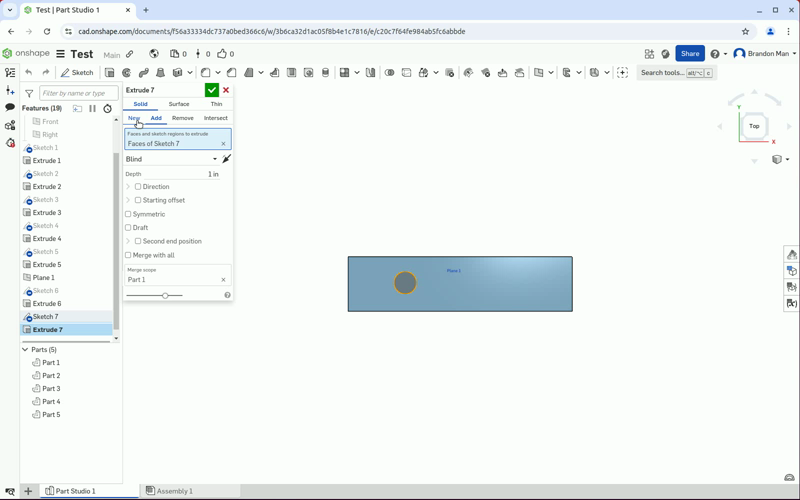
click(137, 120)
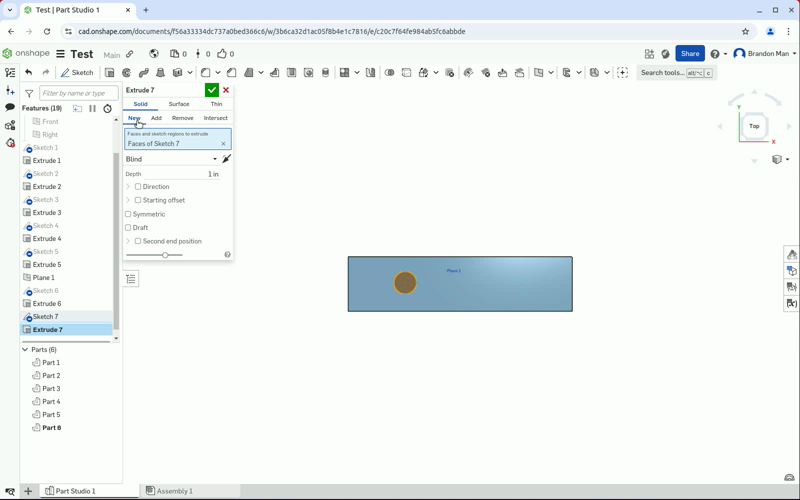
key(tab, 4)
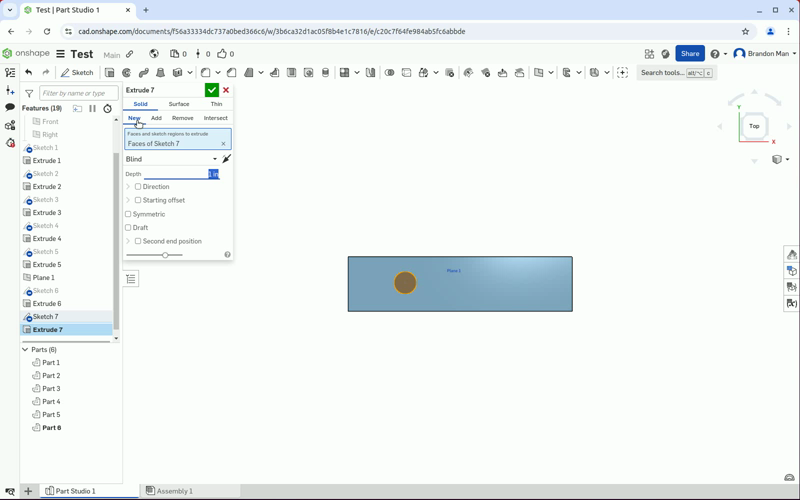
text(-11.795)
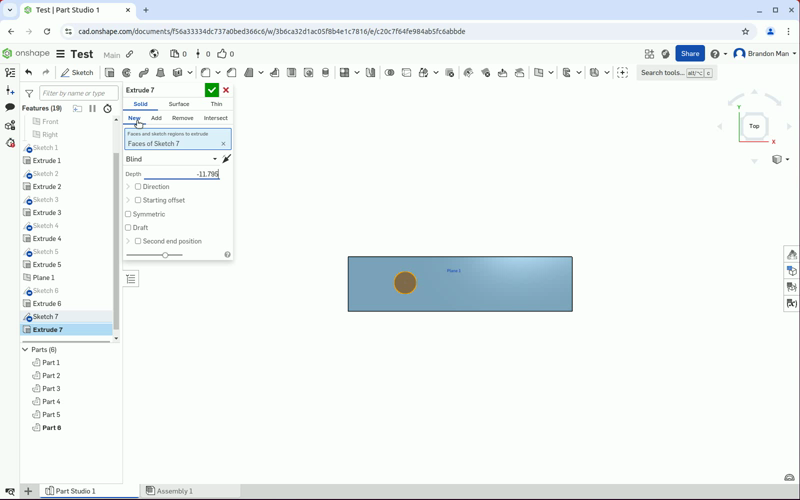
key(enter)
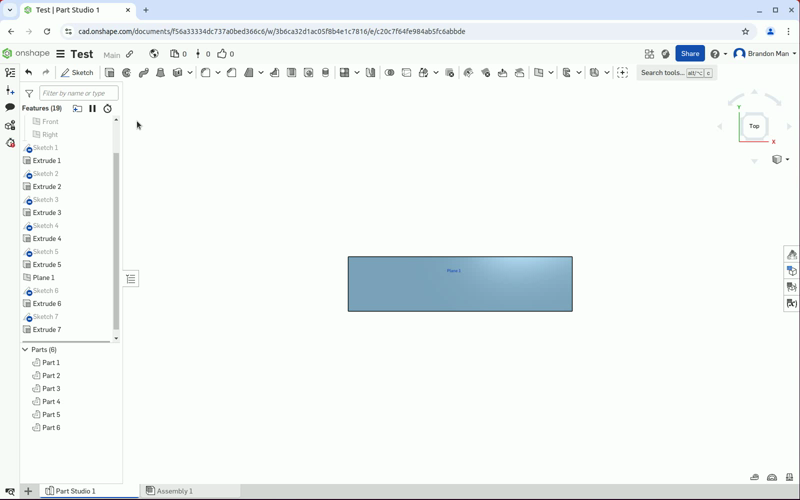
key(shift+h)
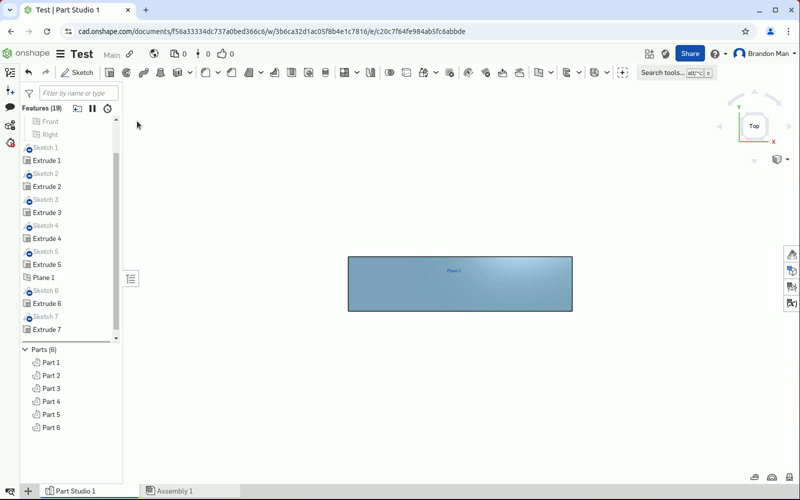
key(shift+h)
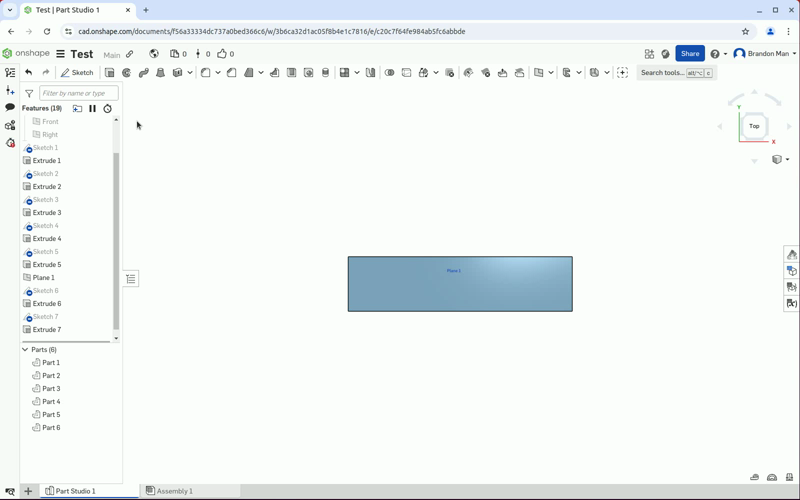
mouse_move(69, 150)
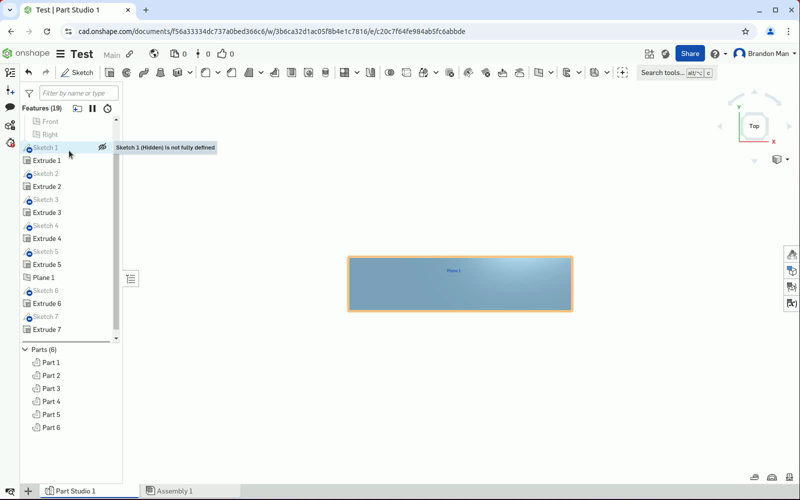
click(69, 150)
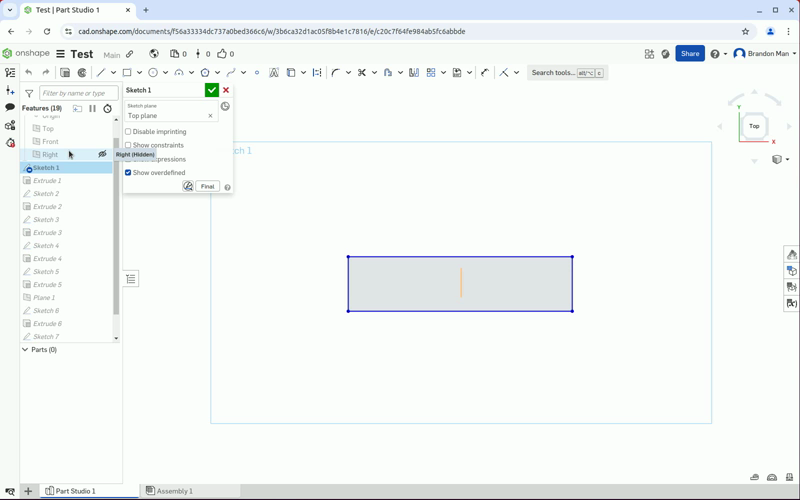
mouse_move(229, 92)
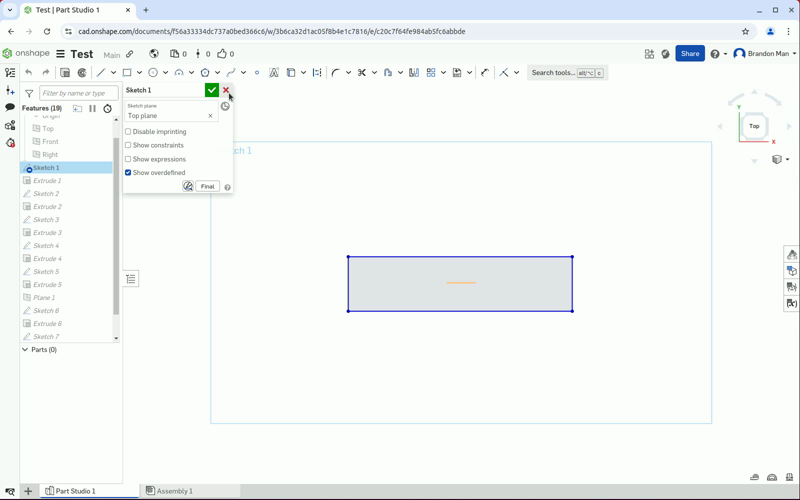
click(229, 92)
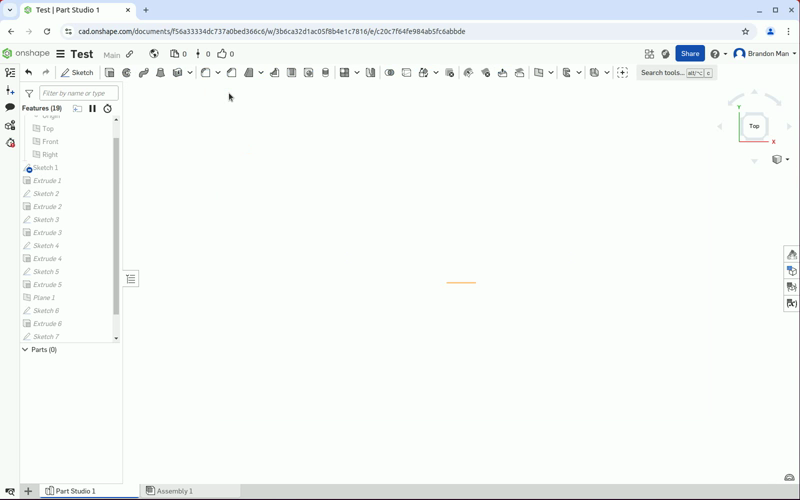
key(shift+s)
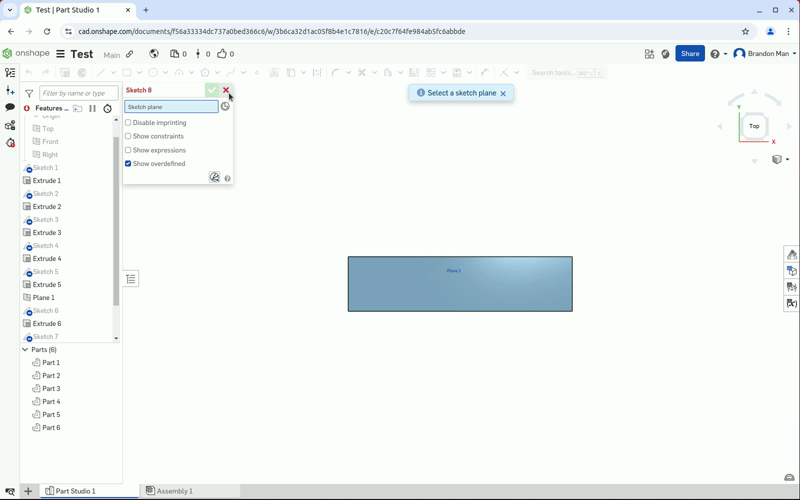
mouse_move(69, 267)
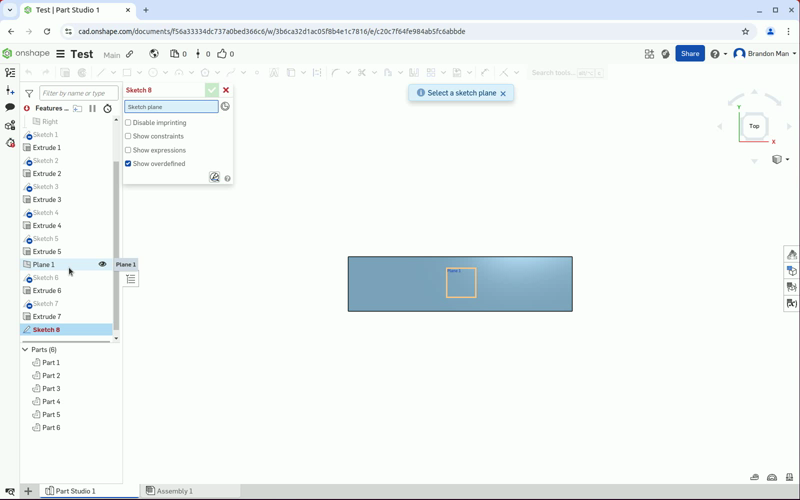
click(69, 267)
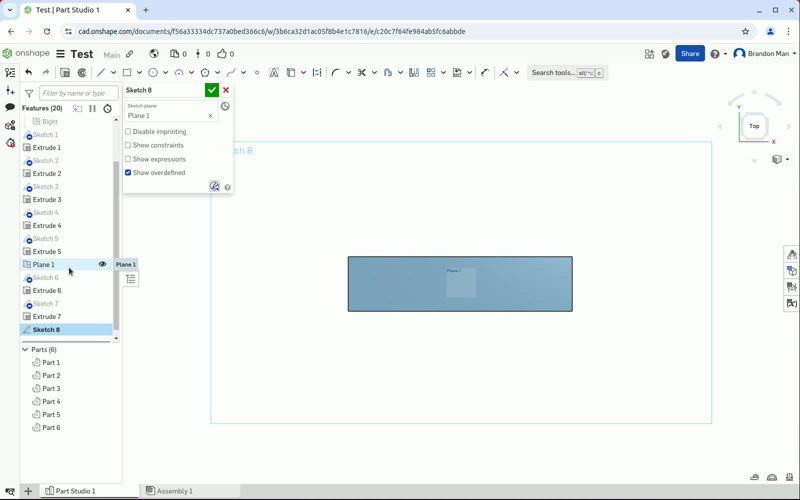
mouse_move(73, 352)
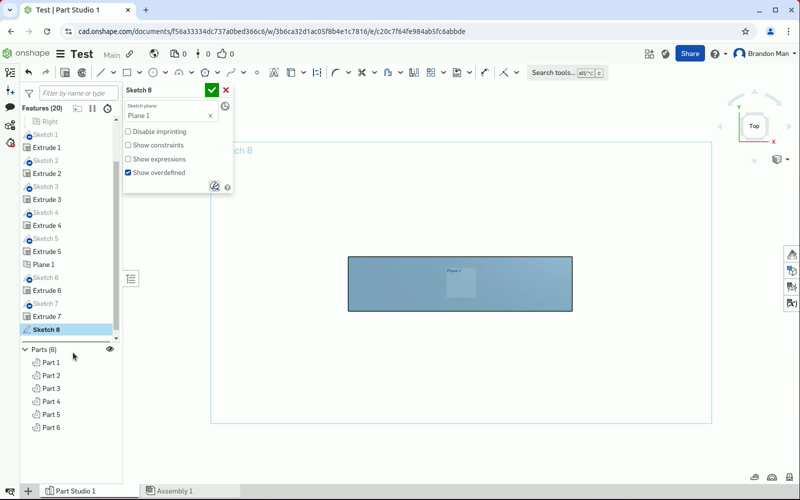
key(y)
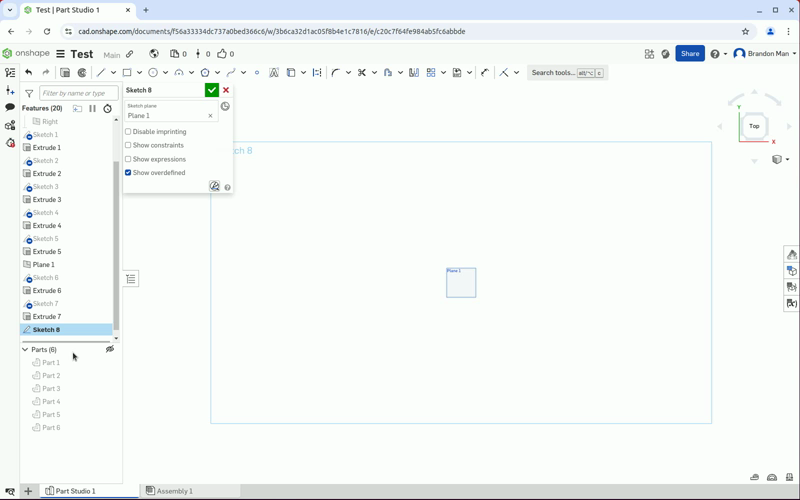
key(c)
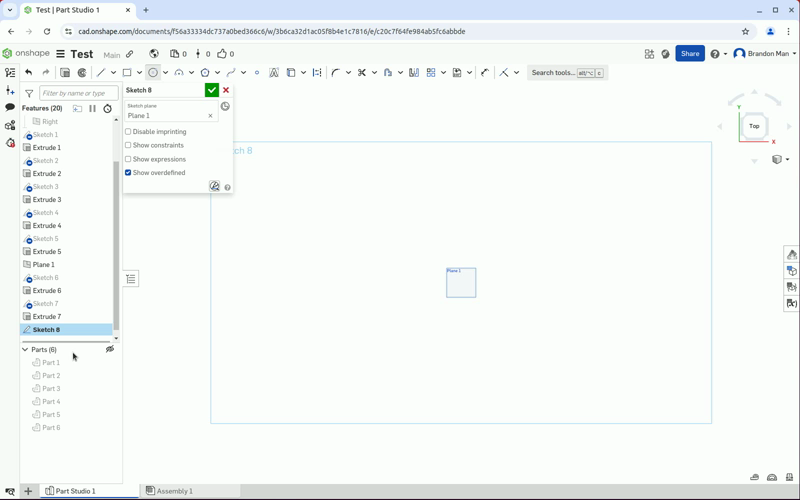
key_down(shift)
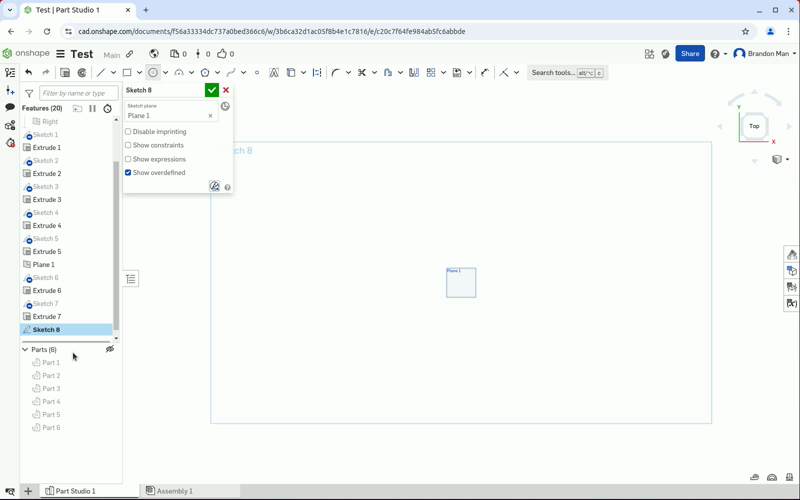
mouse_move(461, 282)
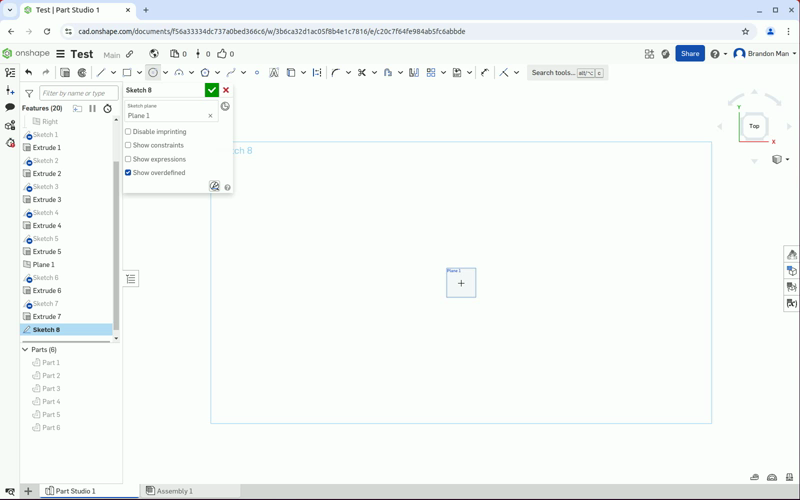
click(461, 282)
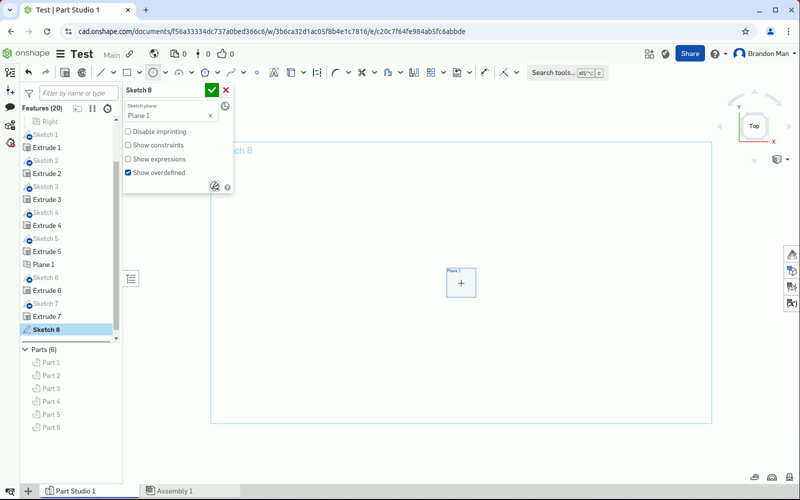
key_up(shift)
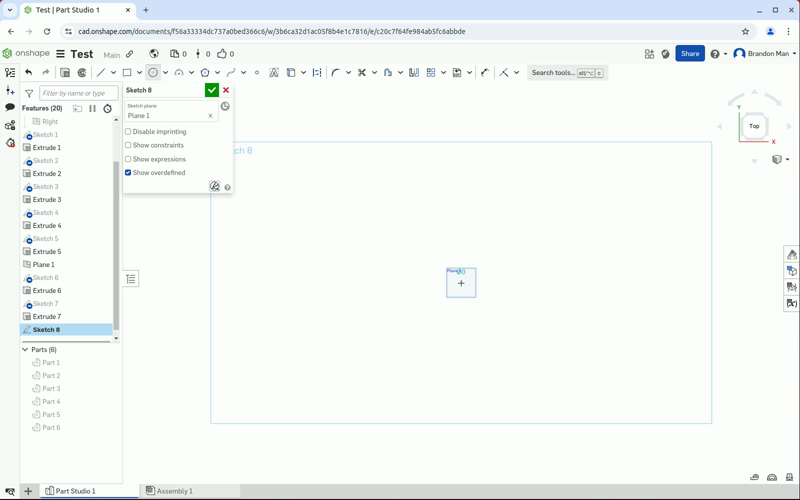
mouse_move(472, 282)
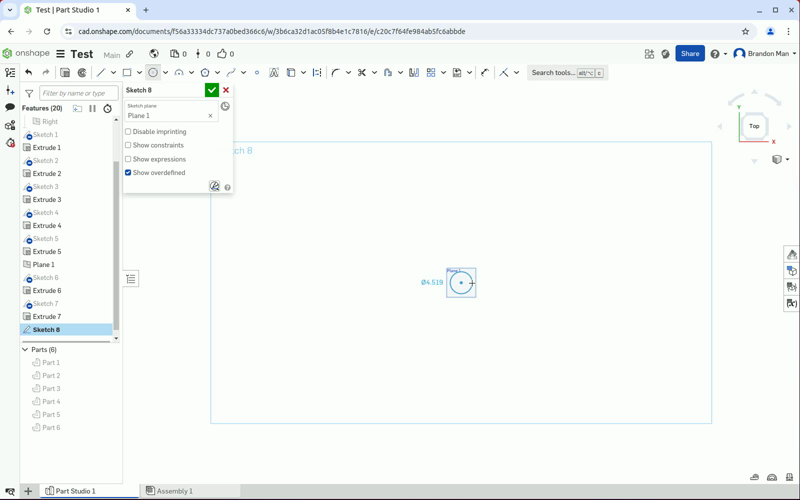
click(472, 282)
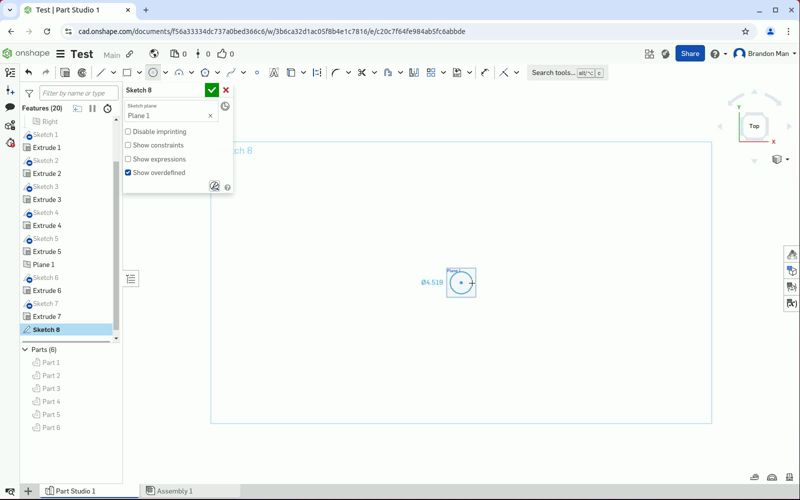
key(esc)
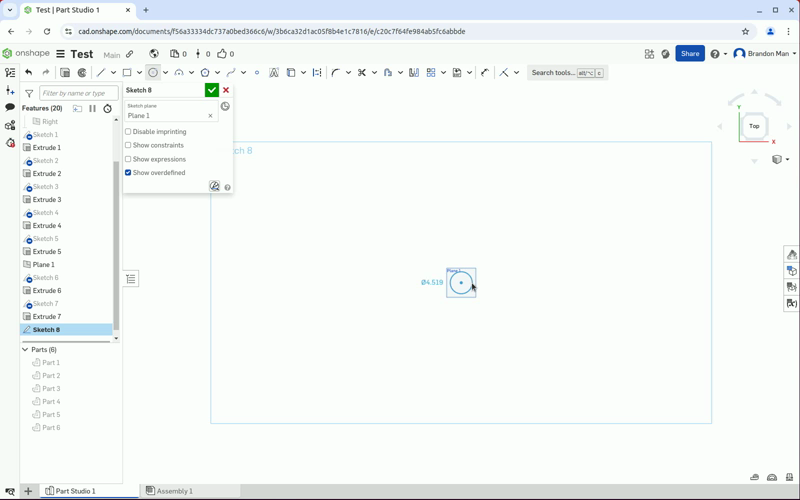
mouse_move(454, 280)
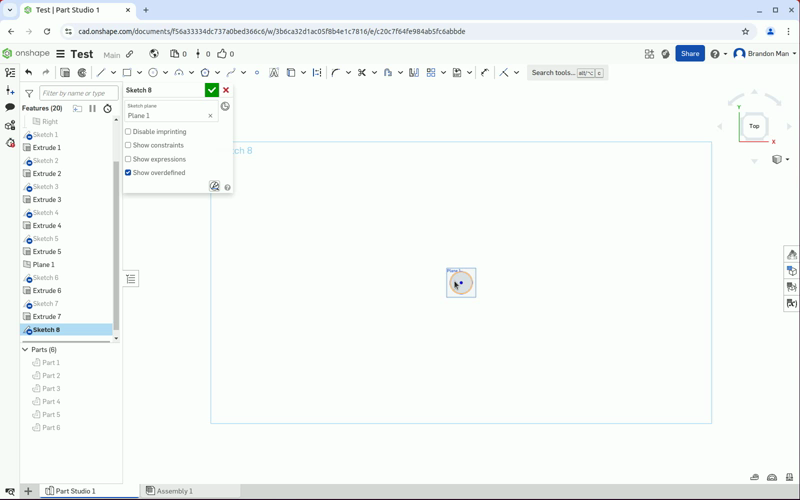
scroll(6)
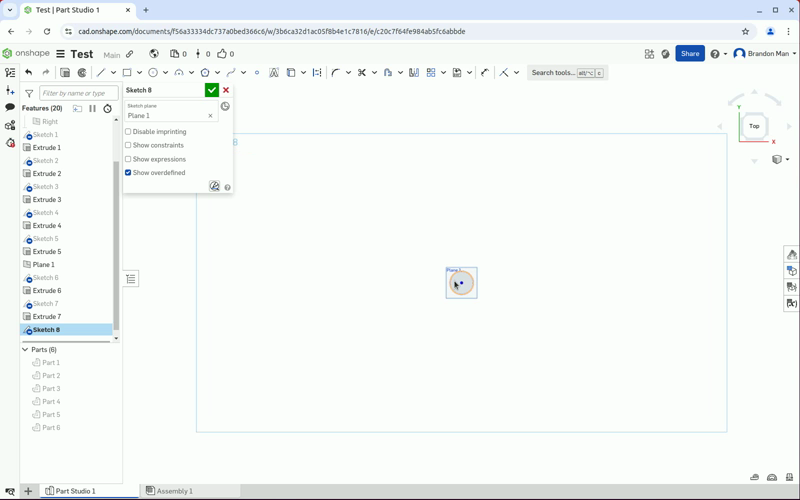
scroll(6)
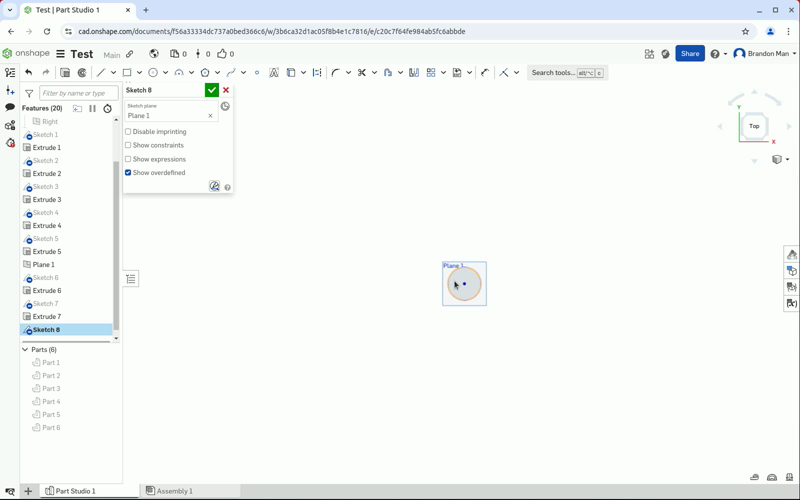
scroll(6)
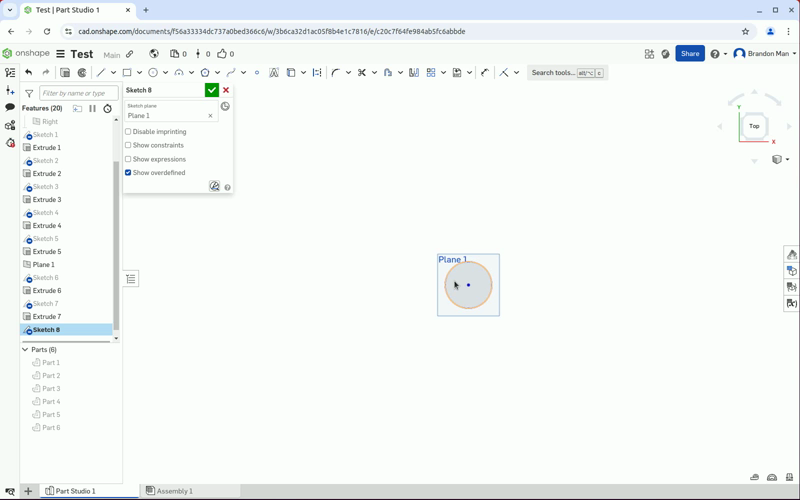
scroll(6)
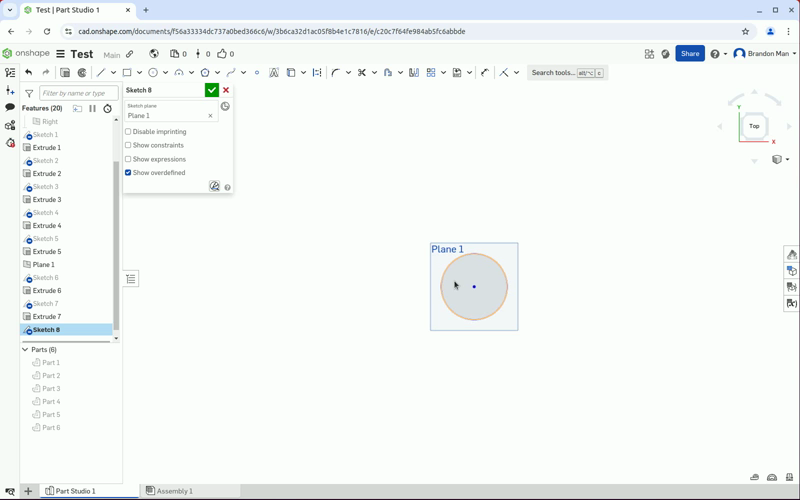
scroll(6)
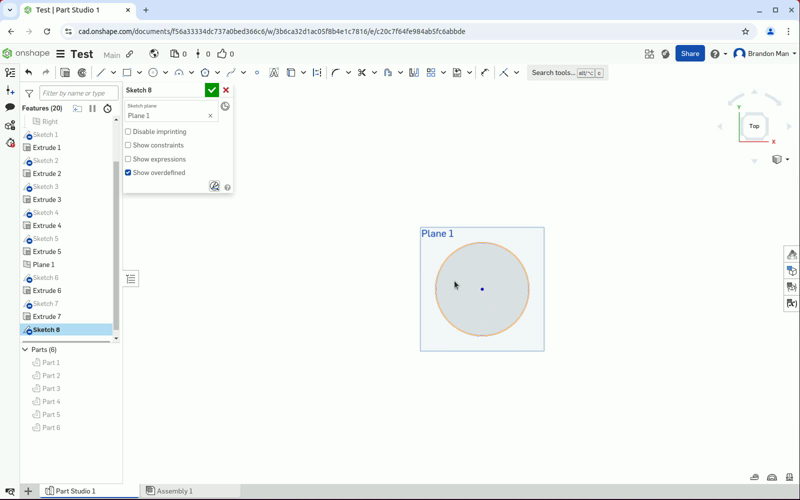
scroll(6)
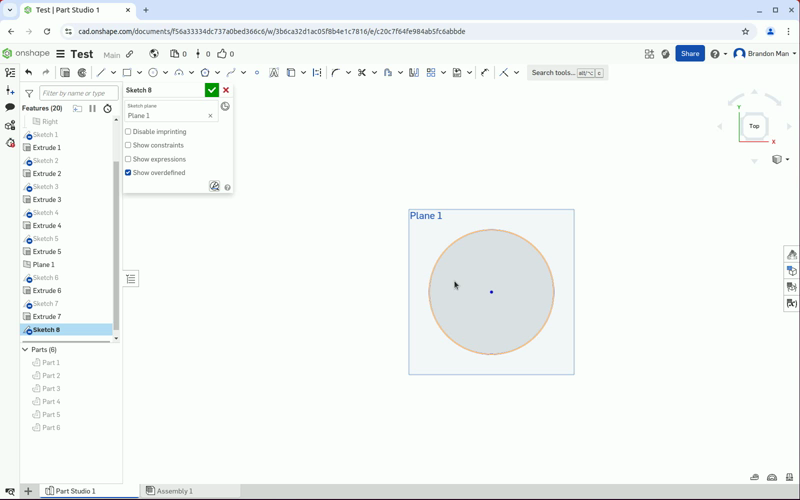
scroll(6)
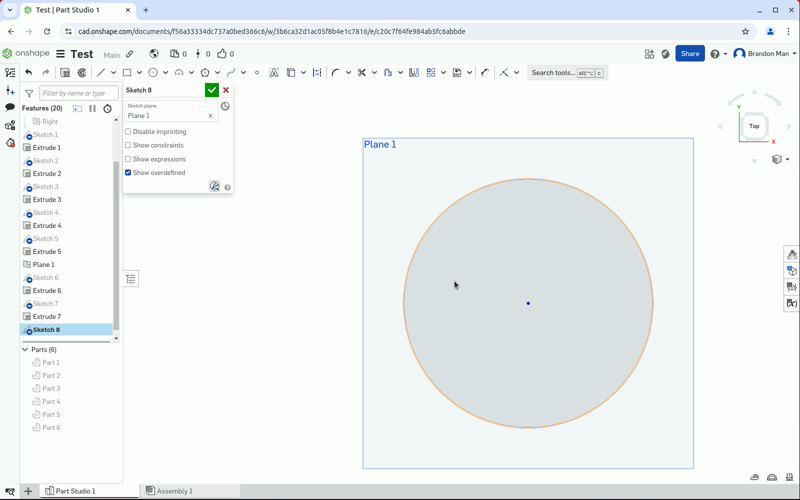
click(454, 280)
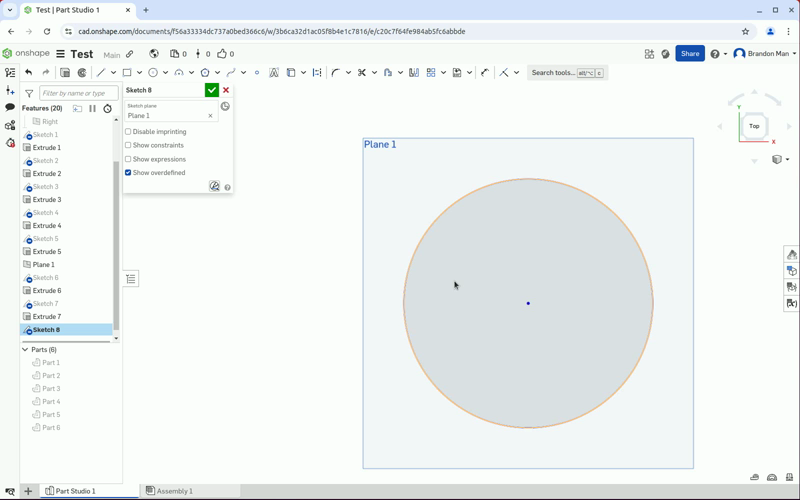
scroll(-6)
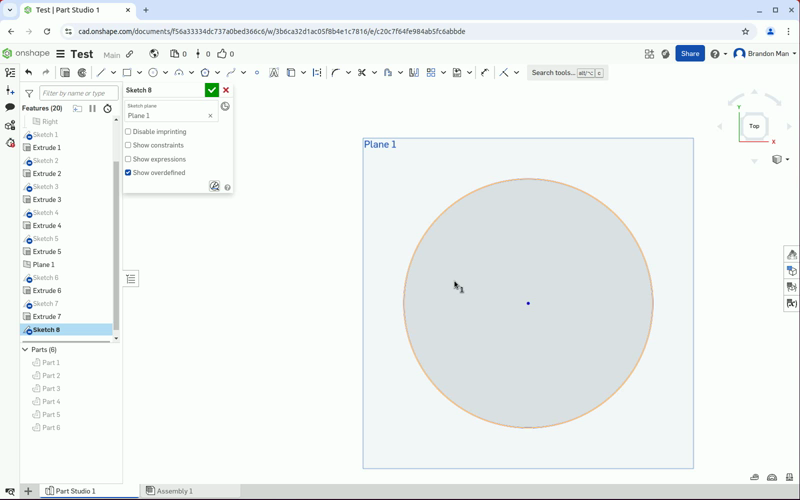
scroll(-6)
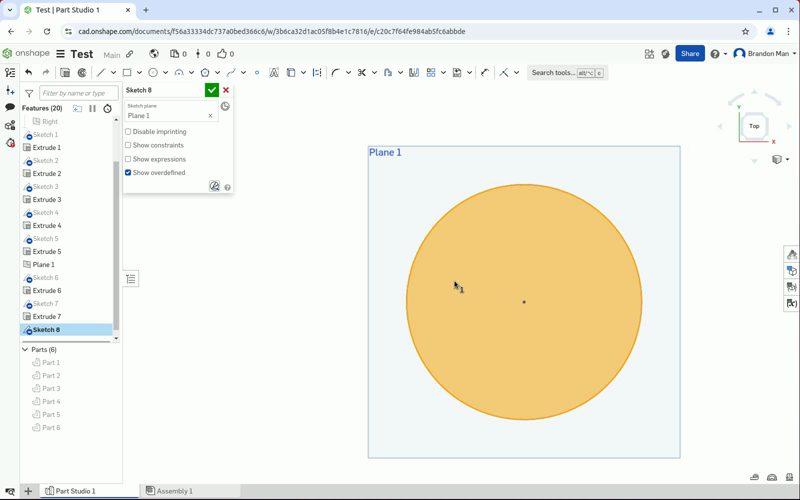
scroll(-6)
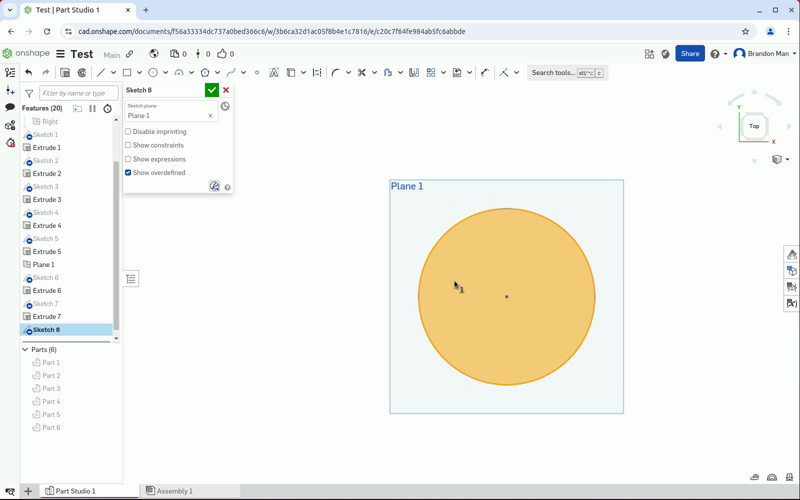
scroll(-6)
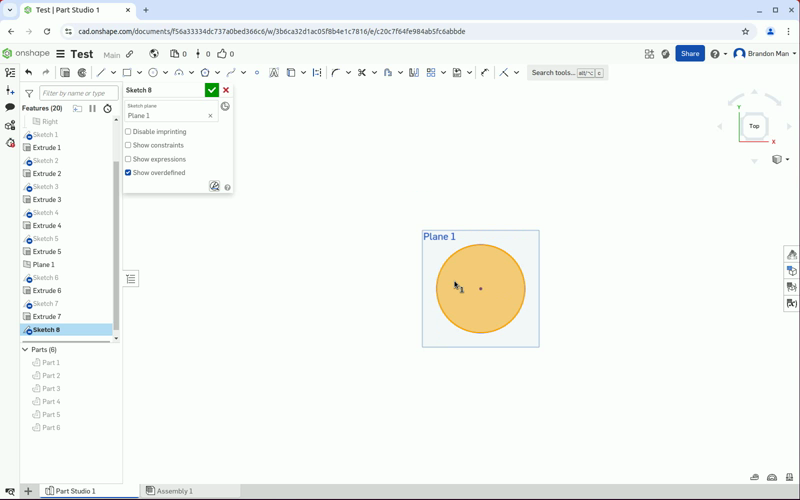
scroll(-6)
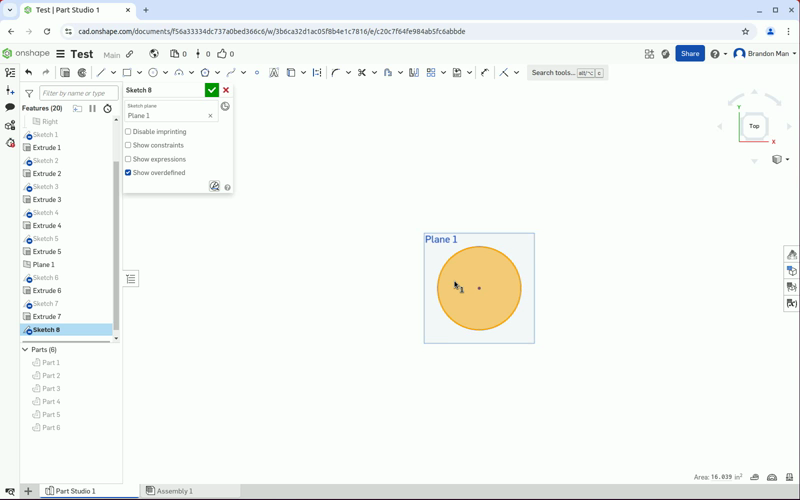
scroll(-6)
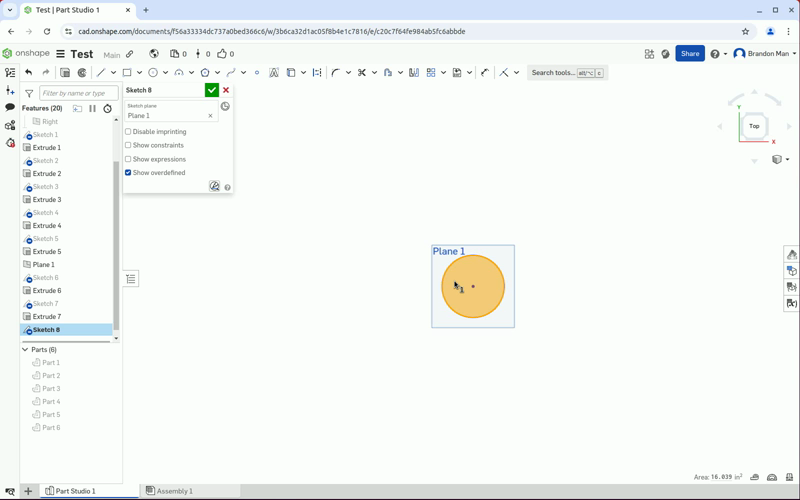
scroll(-6)
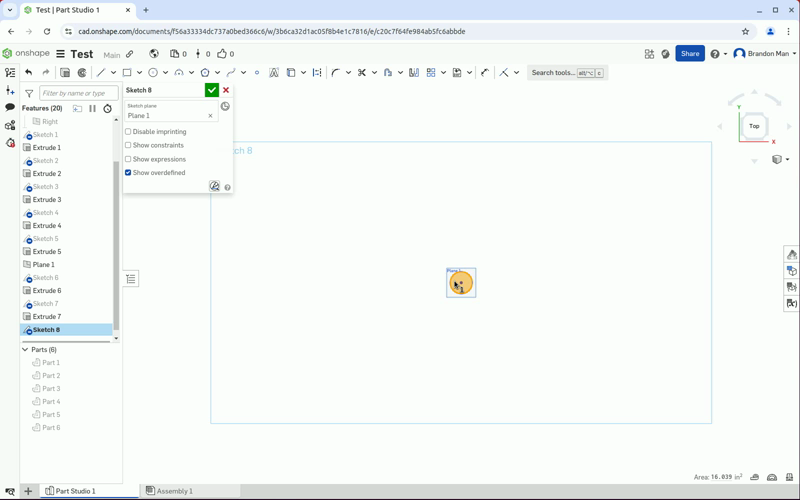
mouse_move(73, 352)
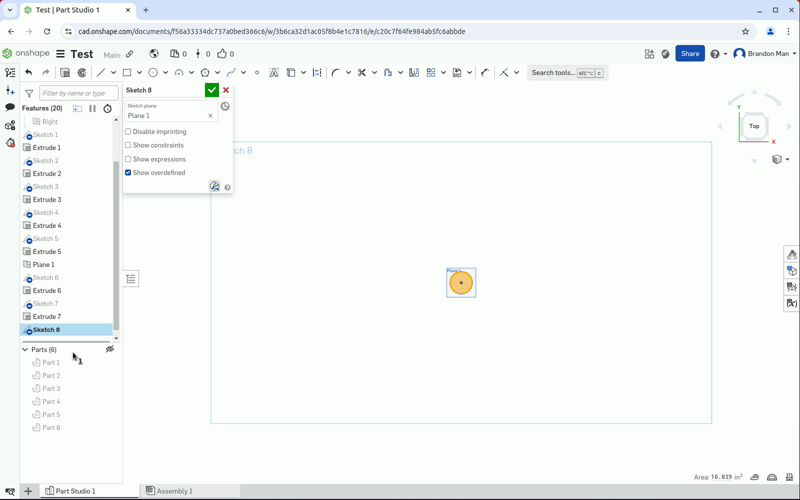
key(shift+y)
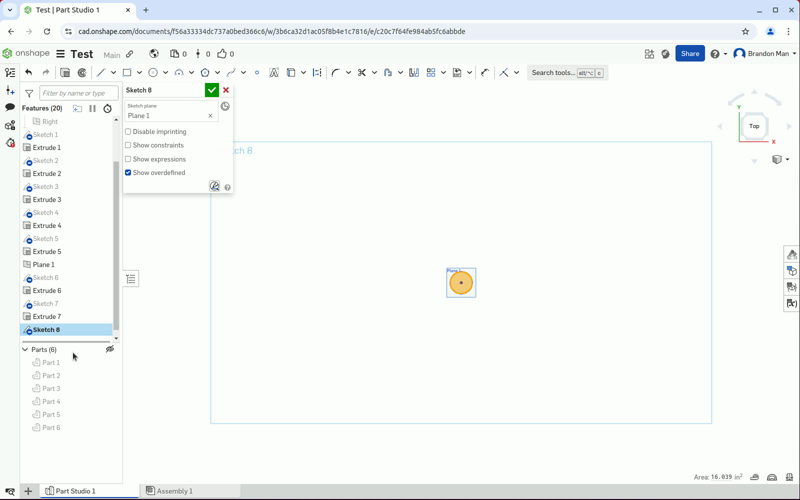
key(shift+e)
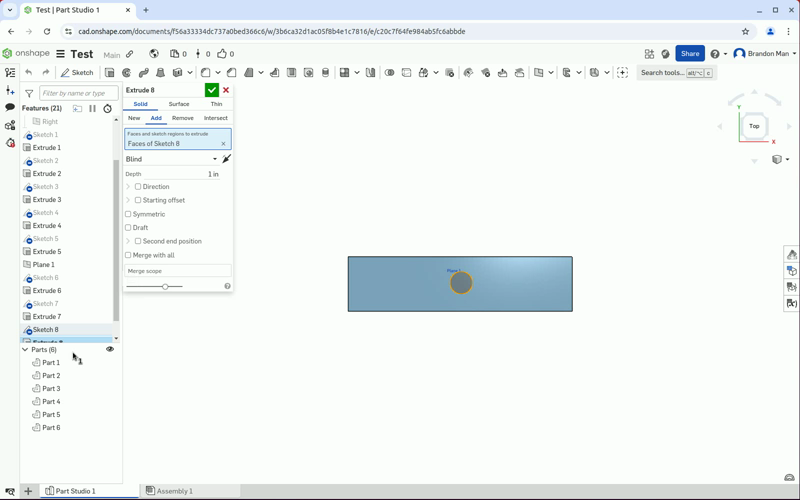
mouse_move(143, 106)
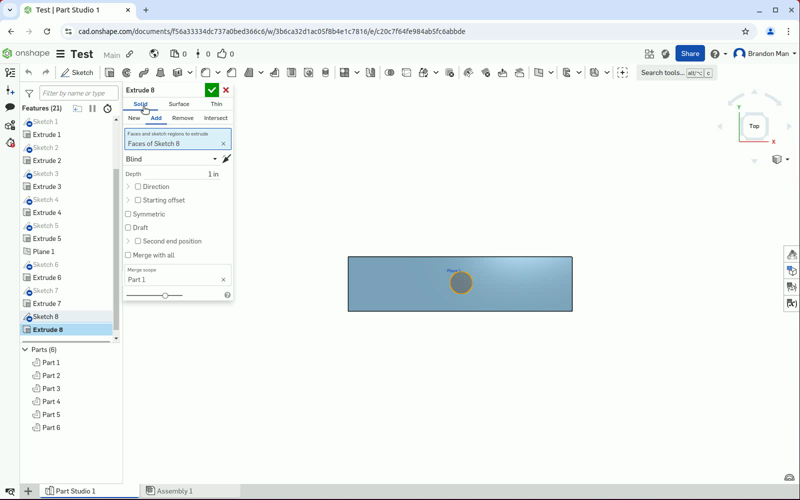
click(143, 106)
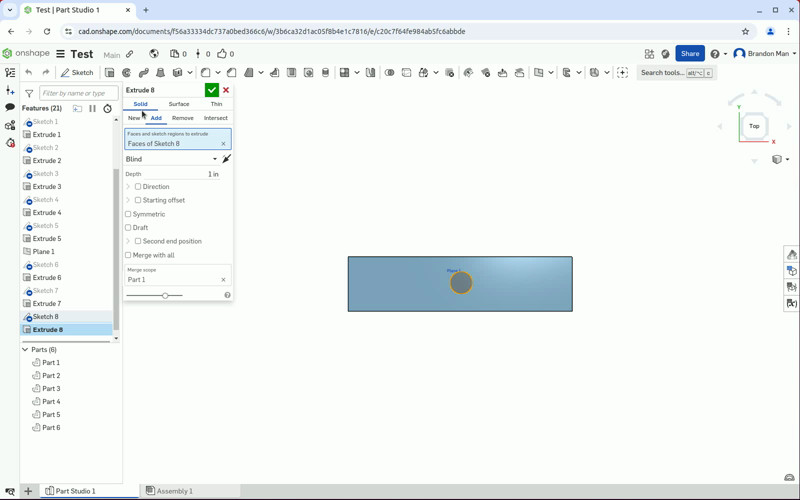
mouse_move(137, 120)
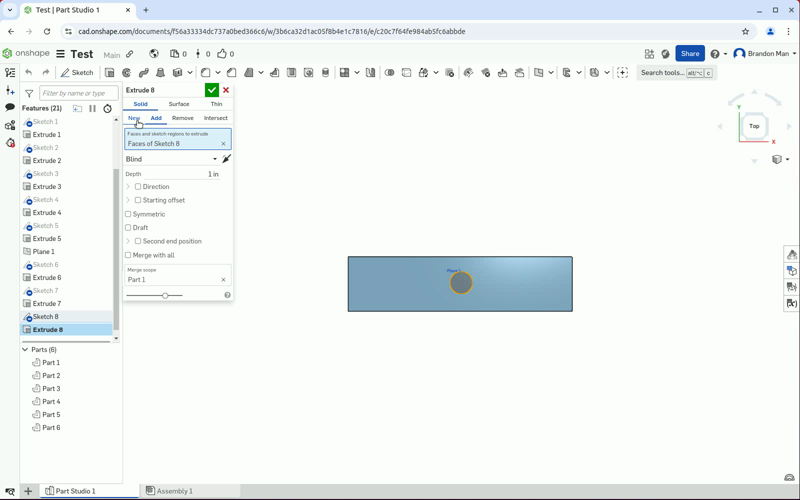
click(137, 120)
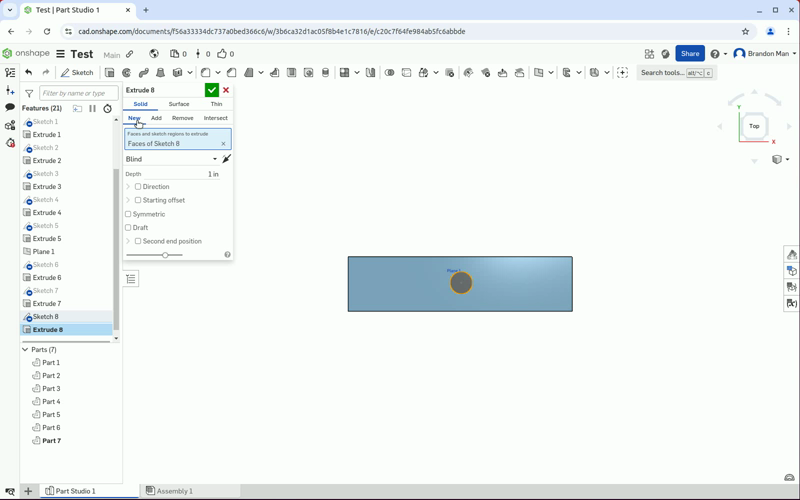
key(tab, 4)
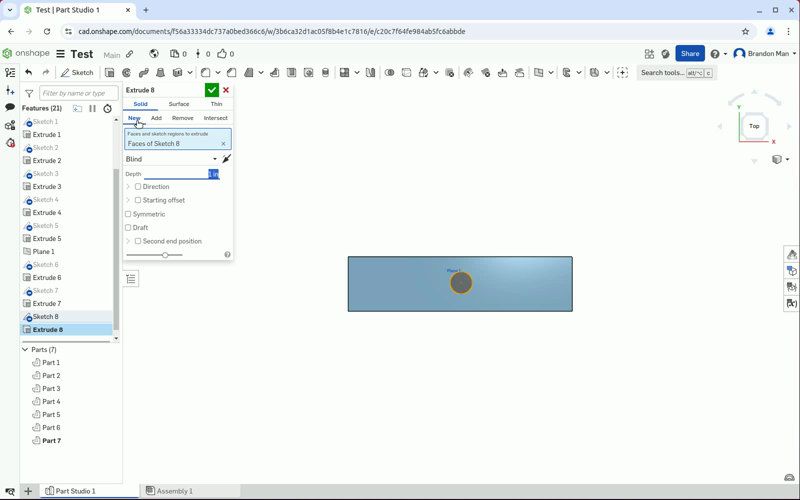
text(-11.795)
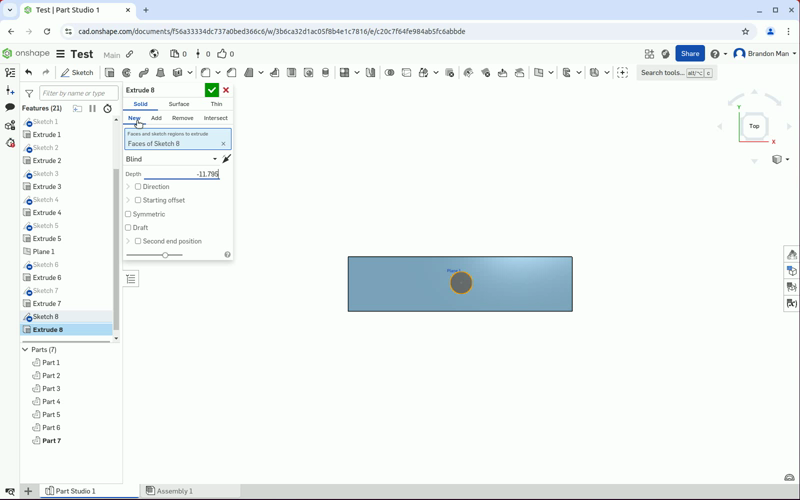
key(enter)
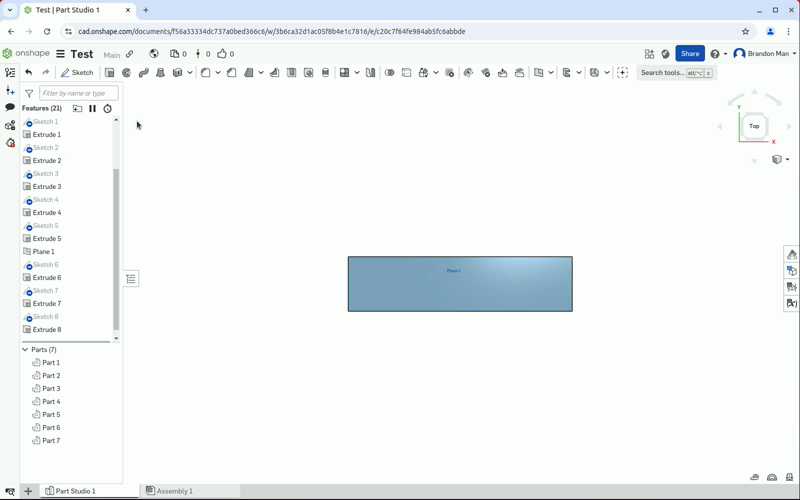
key(shift+h)
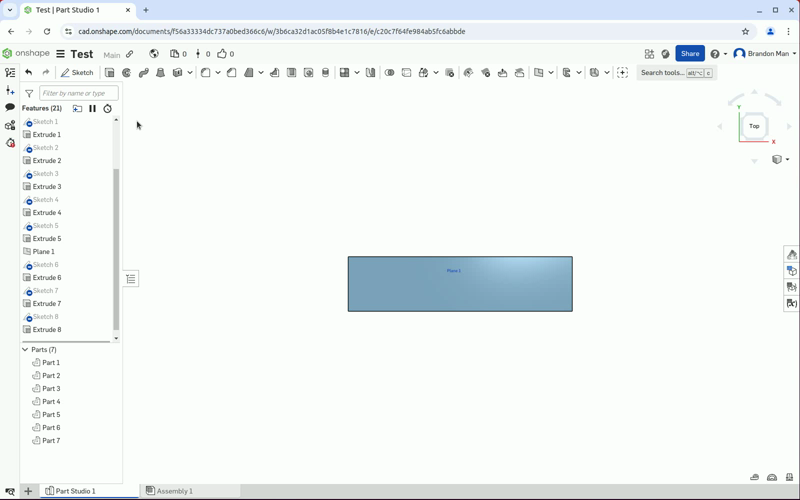
key(shift+h)
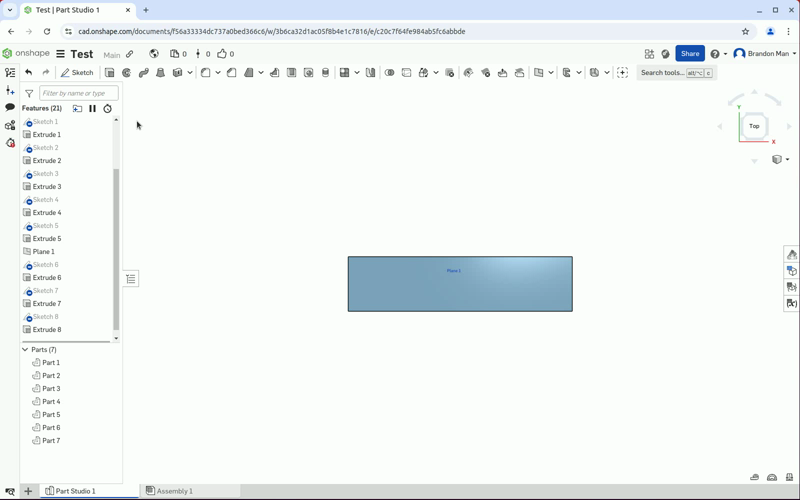
mouse_move(69, 124)
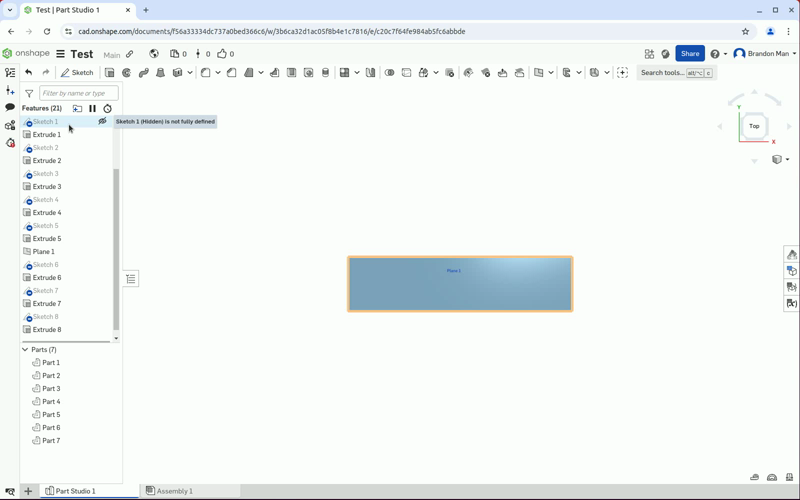
click(69, 124)
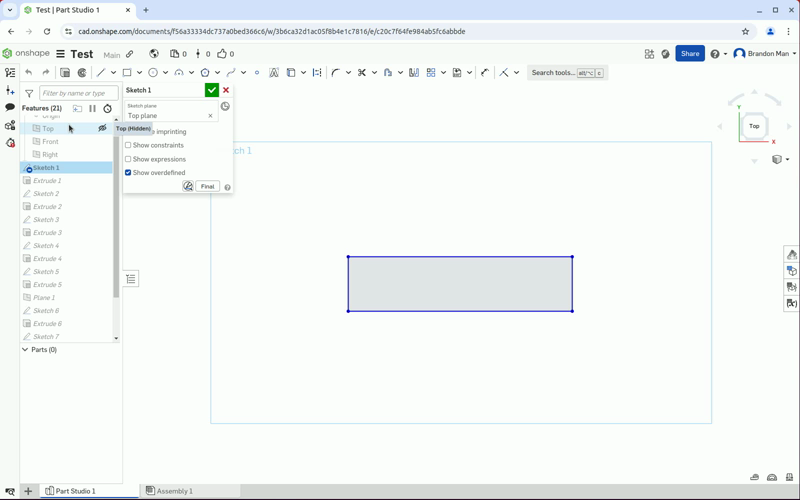
mouse_move(229, 92)
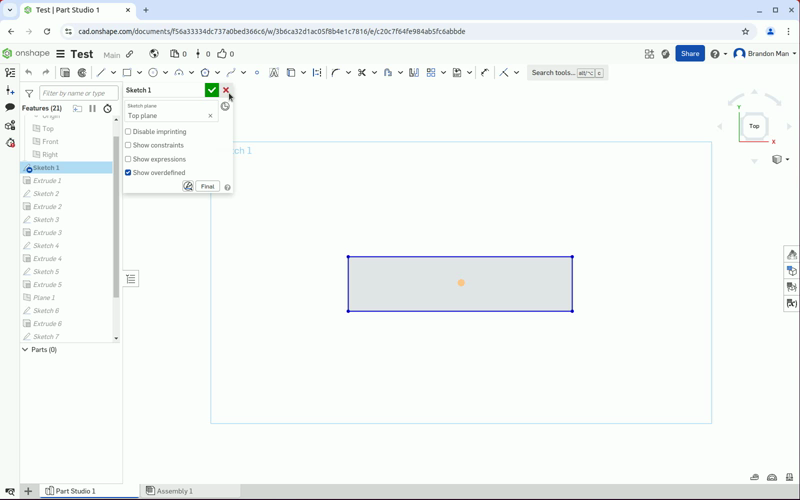
click(229, 92)
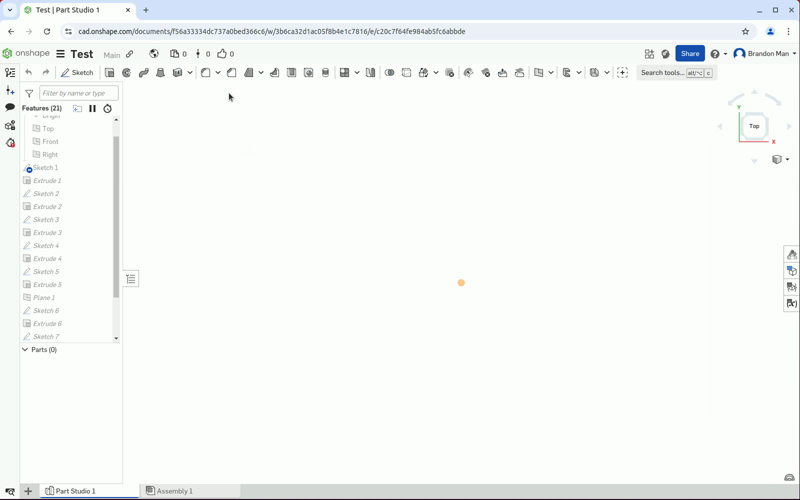
key(shift+s)
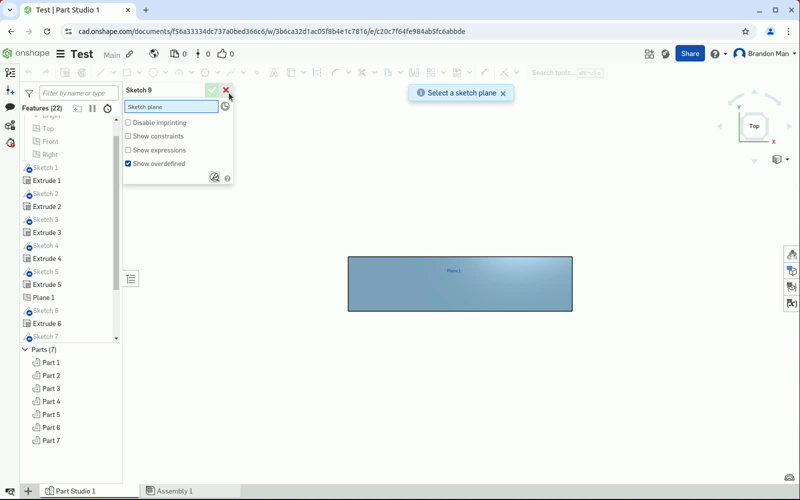
mouse_move(69, 241)
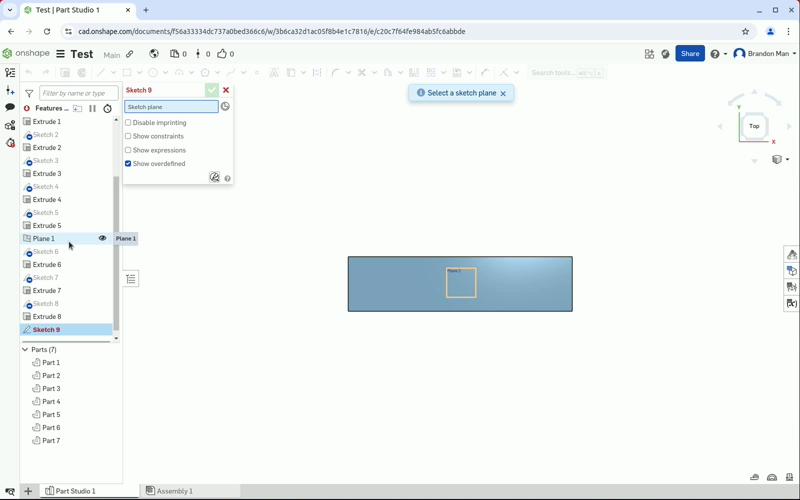
click(69, 241)
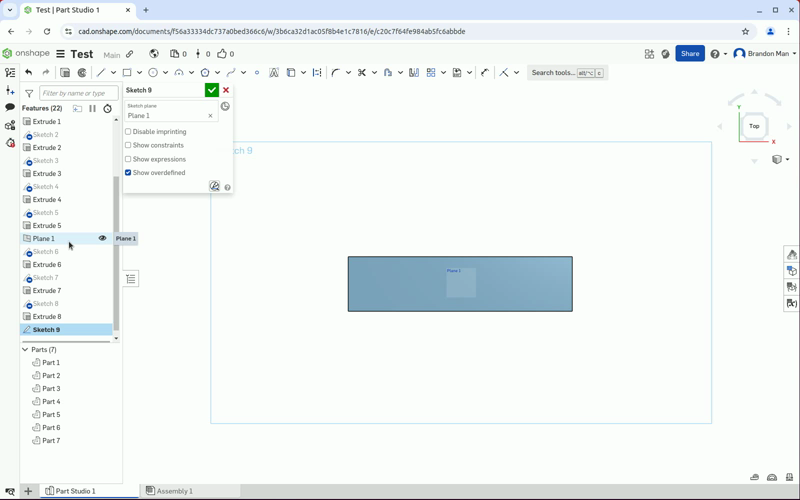
mouse_move(73, 352)
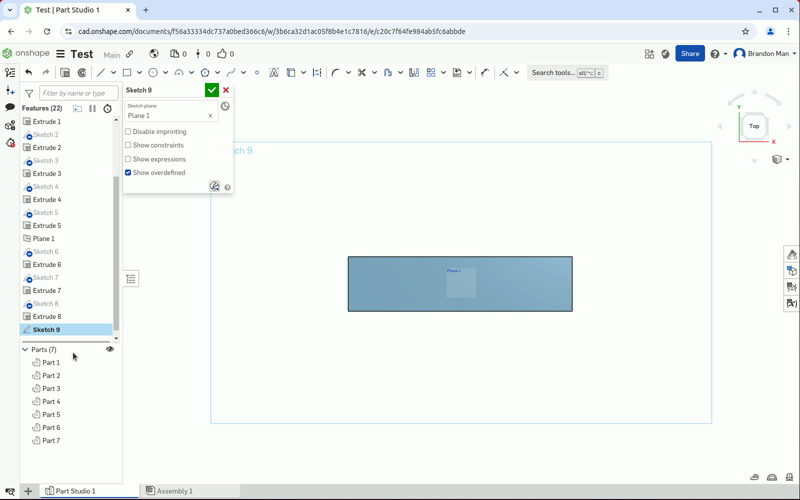
key(y)
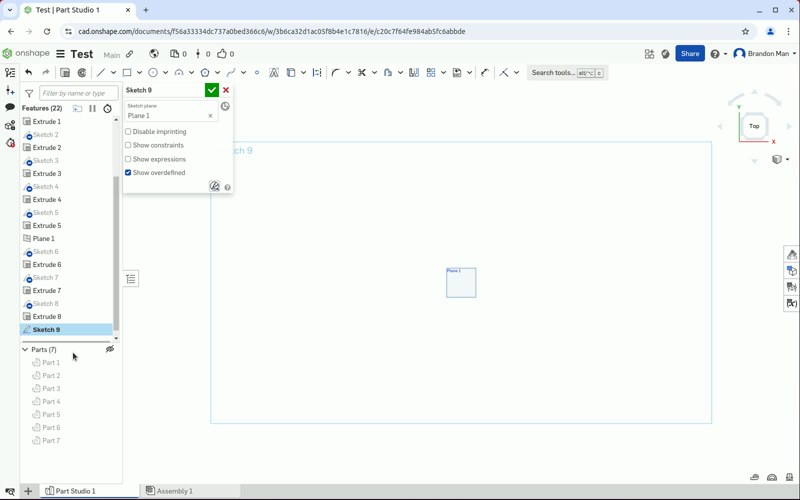
key(c)
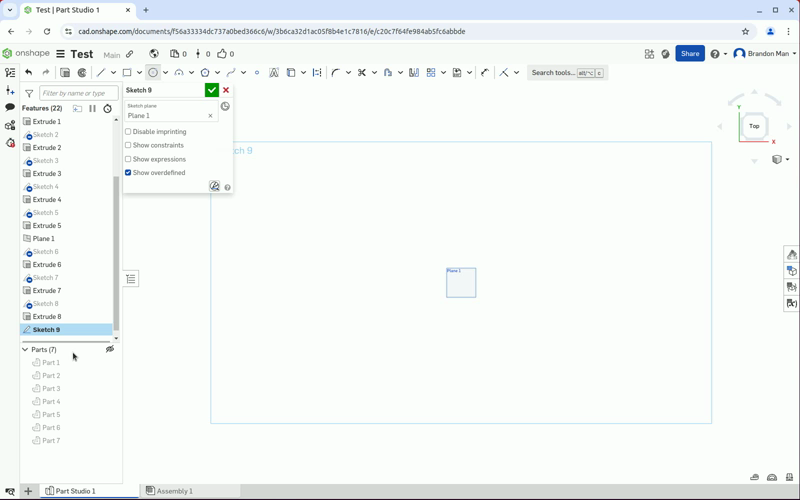
key_down(shift)
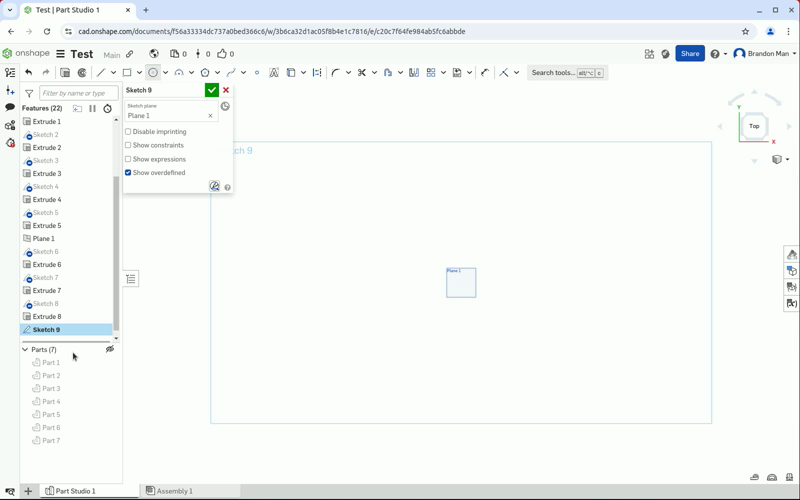
mouse_move(517, 282)
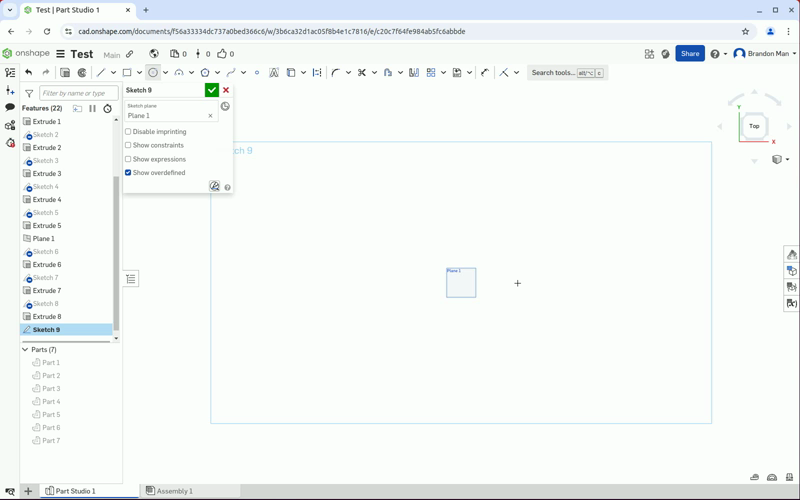
click(517, 282)
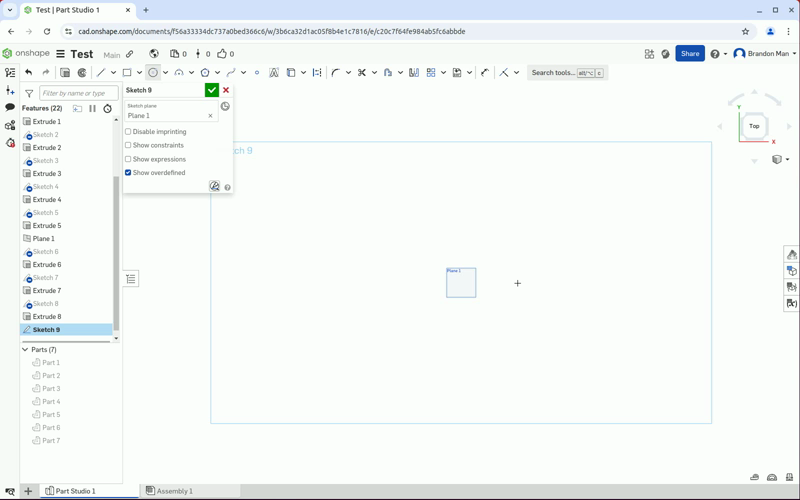
key_up(shift)
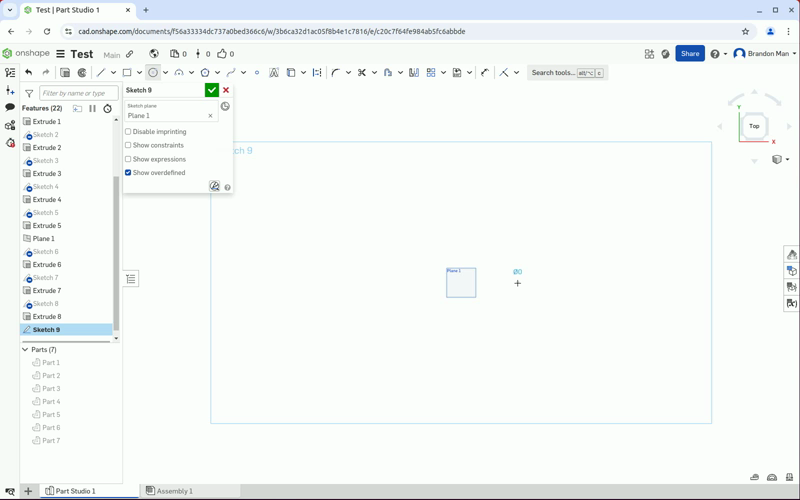
mouse_move(528, 282)
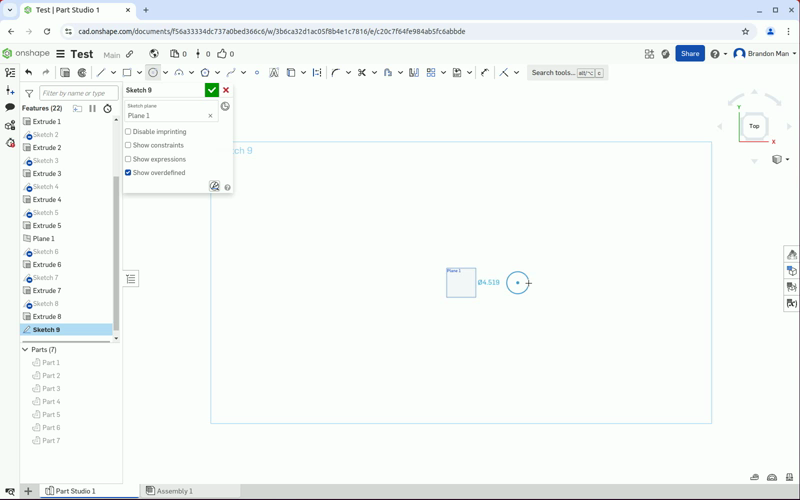
click(528, 282)
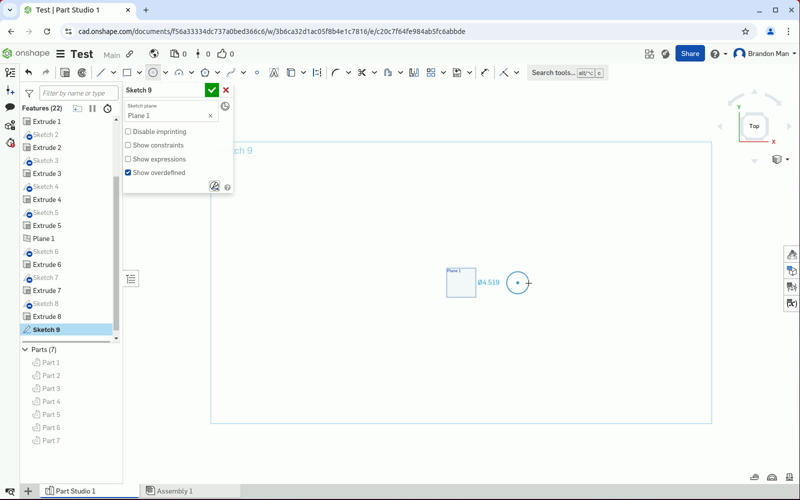
key(esc)
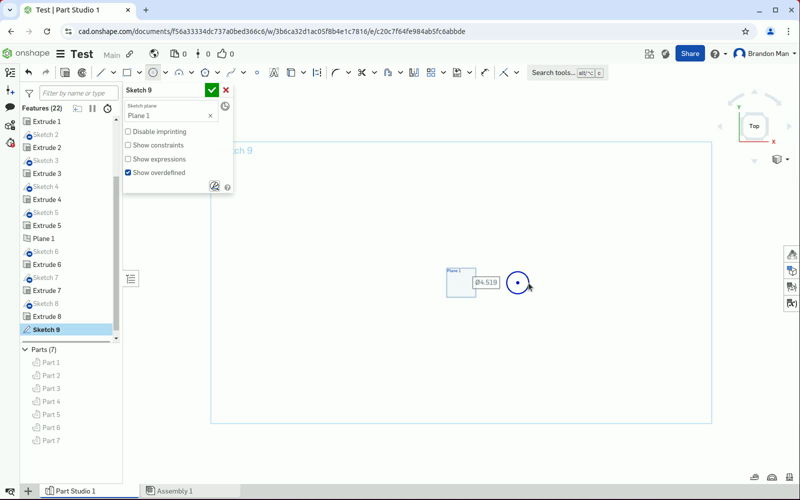
mouse_move(508, 288)
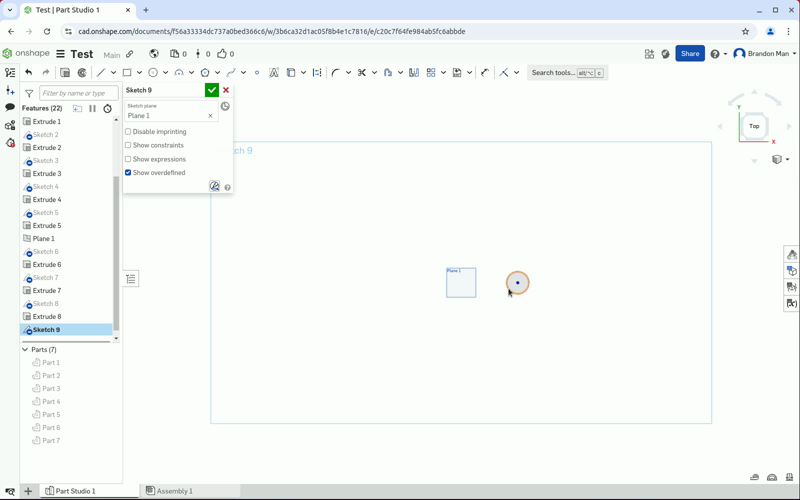
scroll(6)
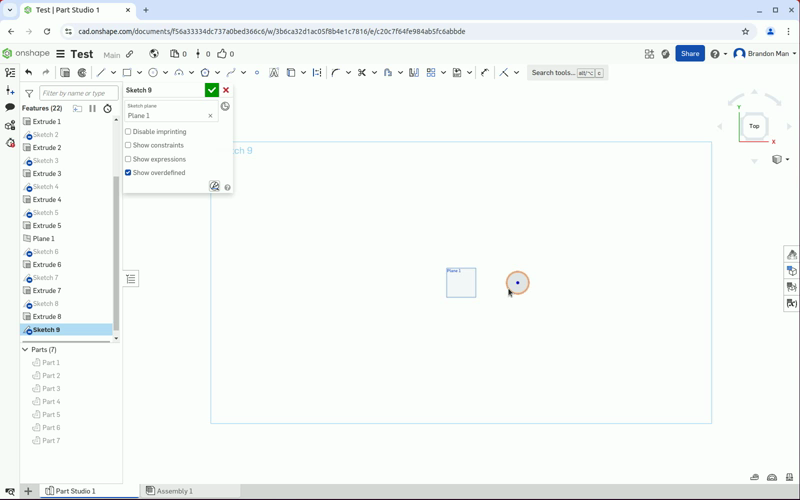
scroll(6)
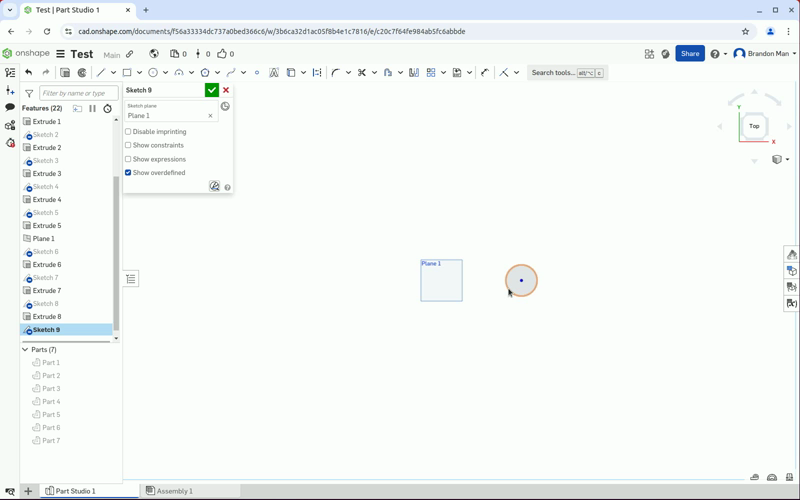
scroll(6)
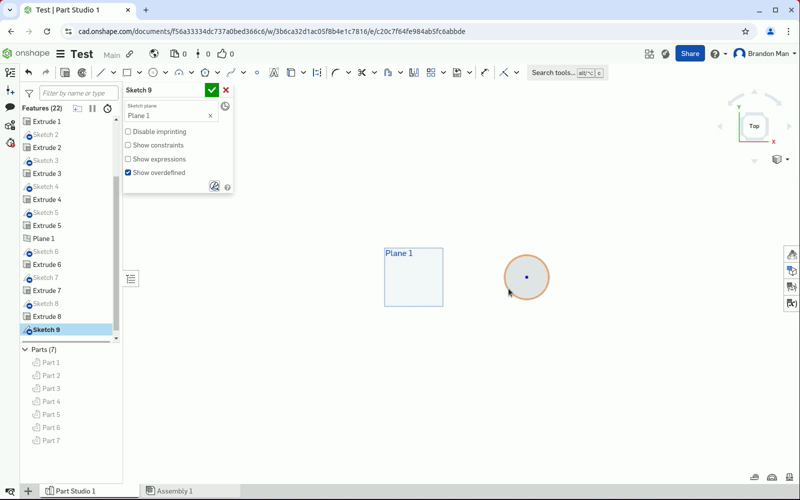
scroll(6)
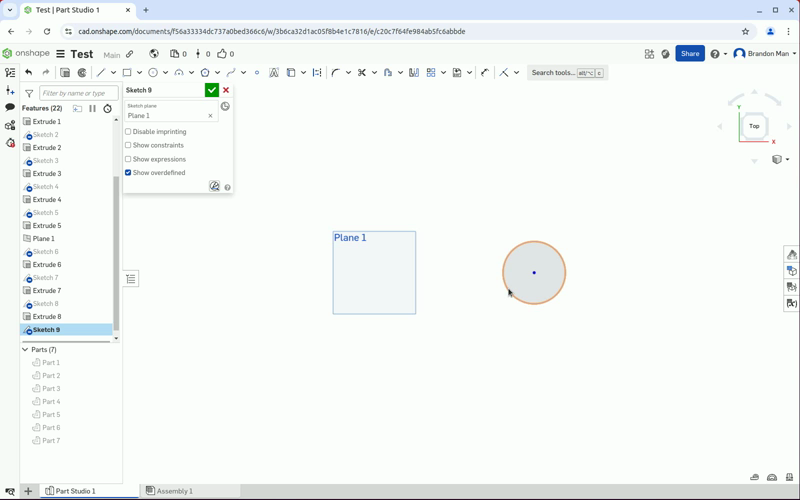
scroll(6)
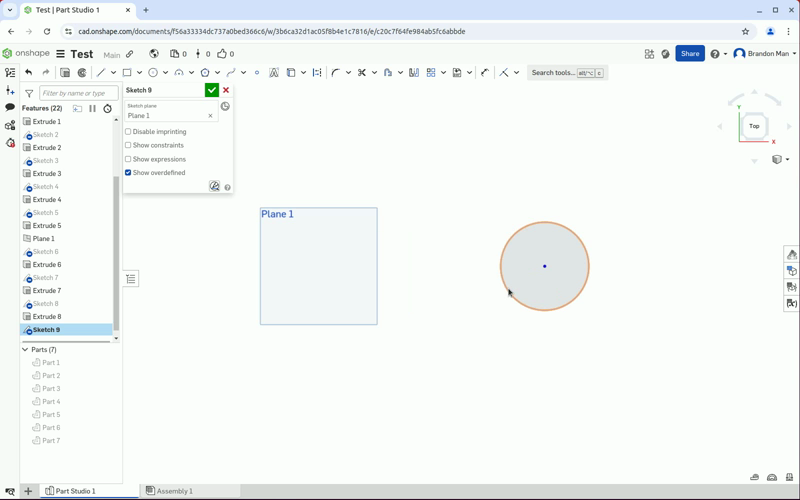
scroll(6)
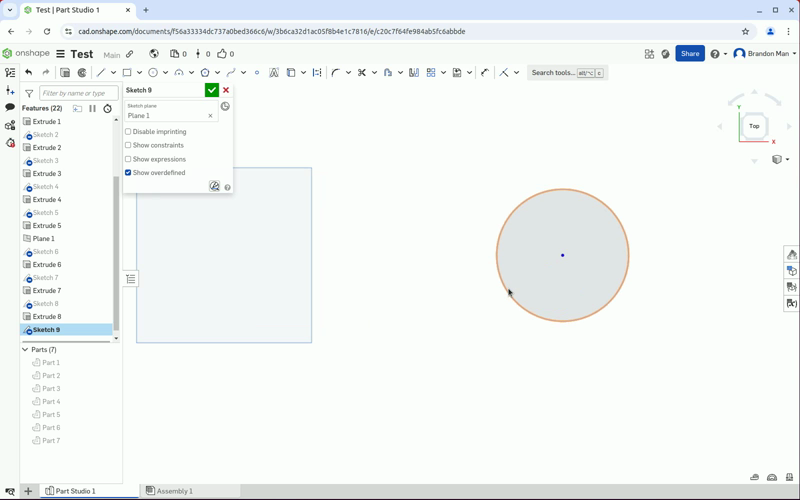
scroll(6)
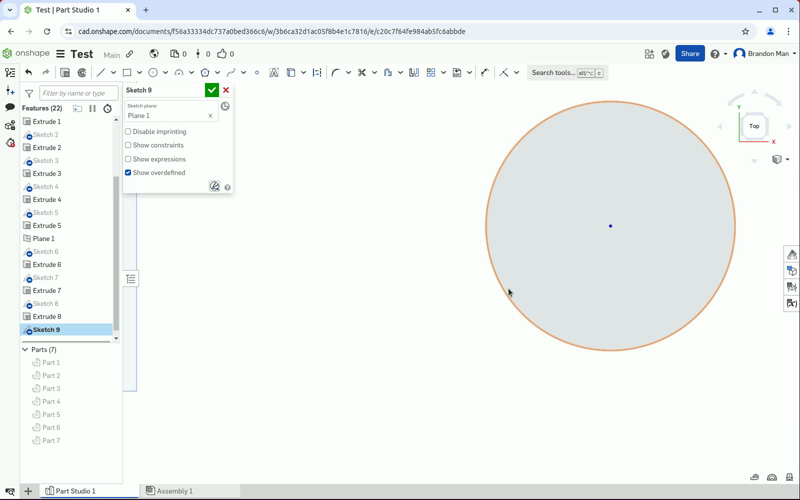
click(508, 288)
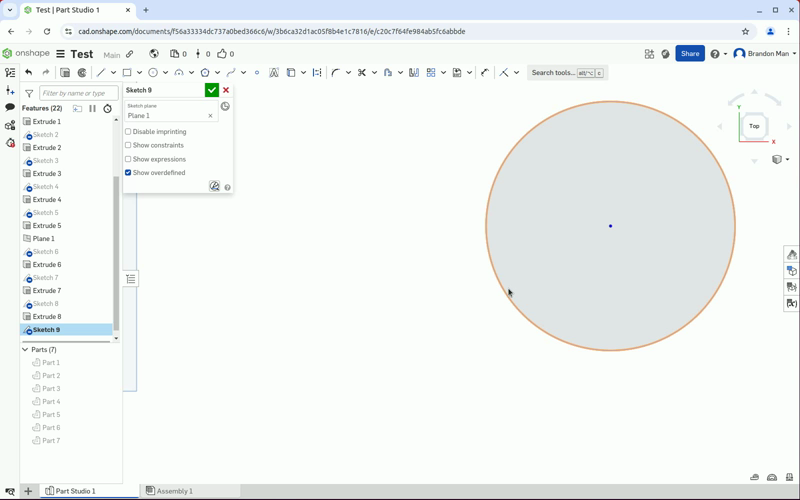
scroll(-6)
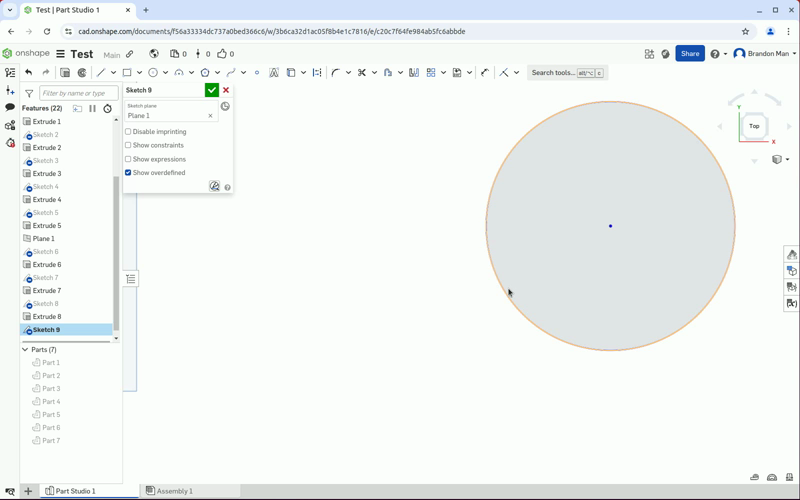
scroll(-6)
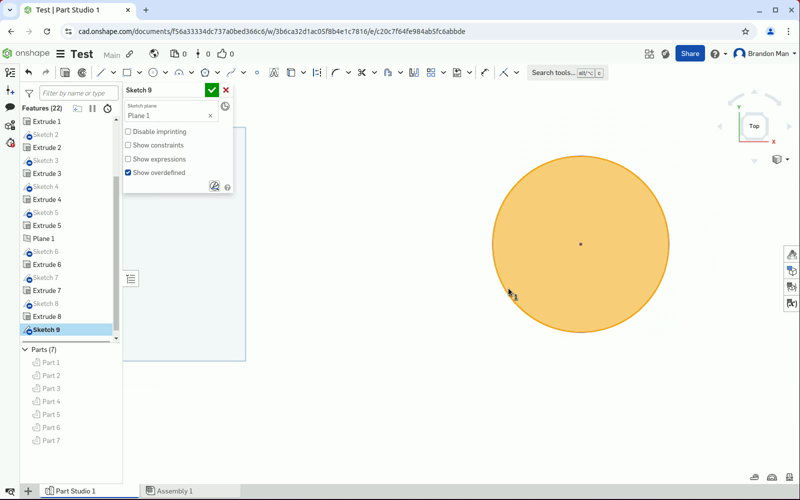
scroll(-6)
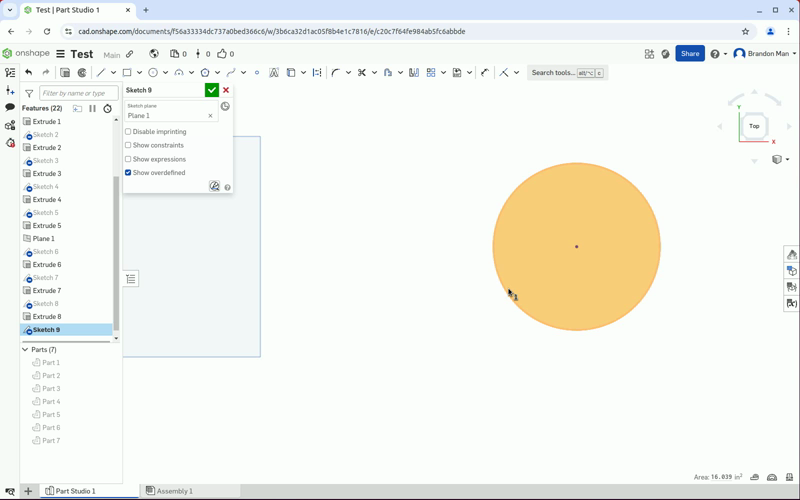
scroll(-6)
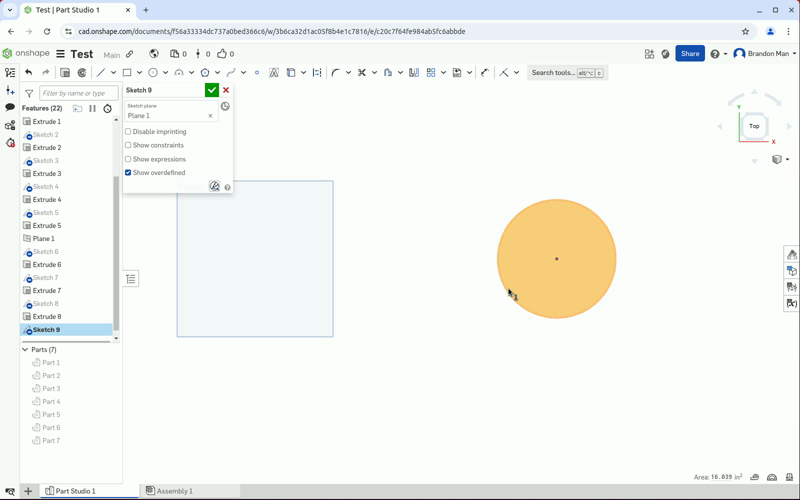
scroll(-6)
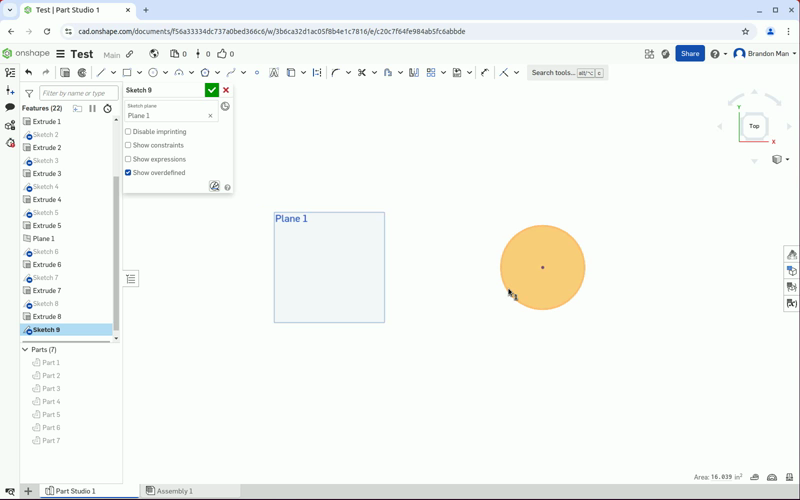
scroll(-6)
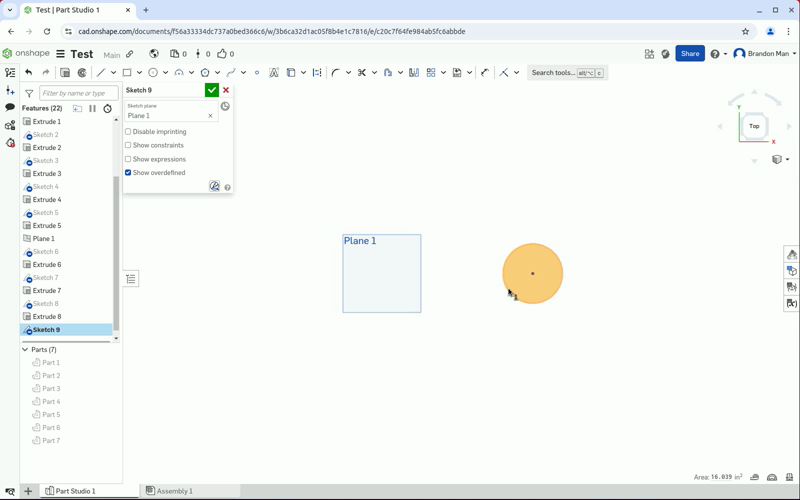
scroll(-6)
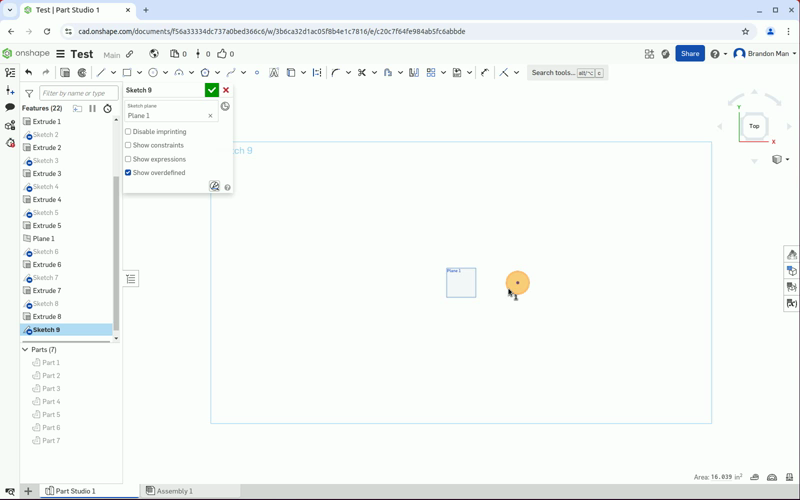
mouse_move(73, 352)
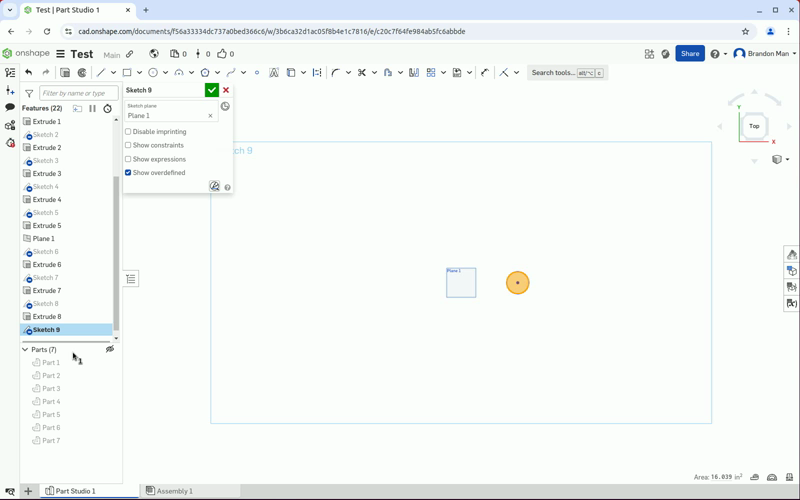
key(shift+y)
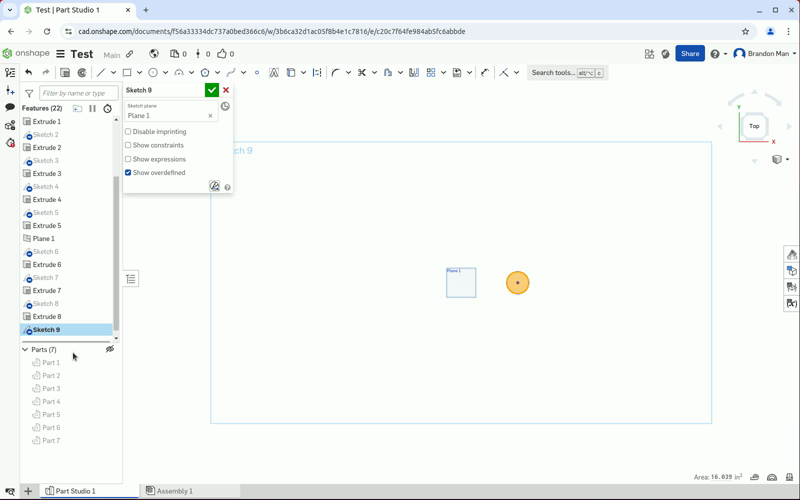
key(shift+e)
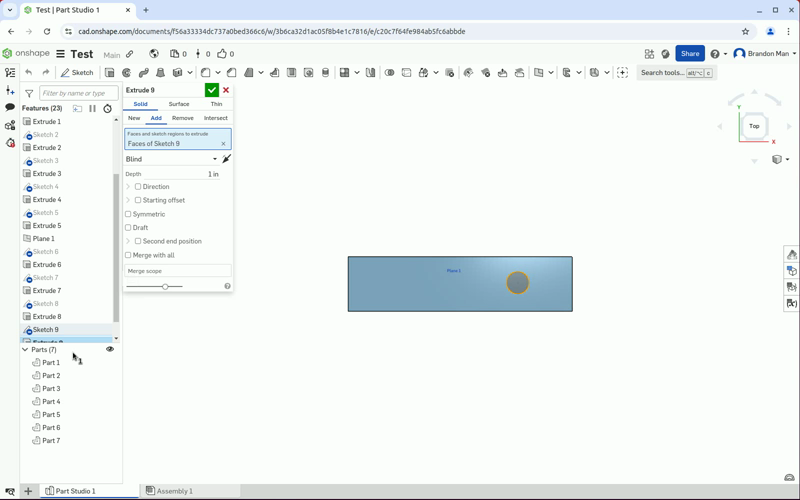
mouse_move(143, 106)
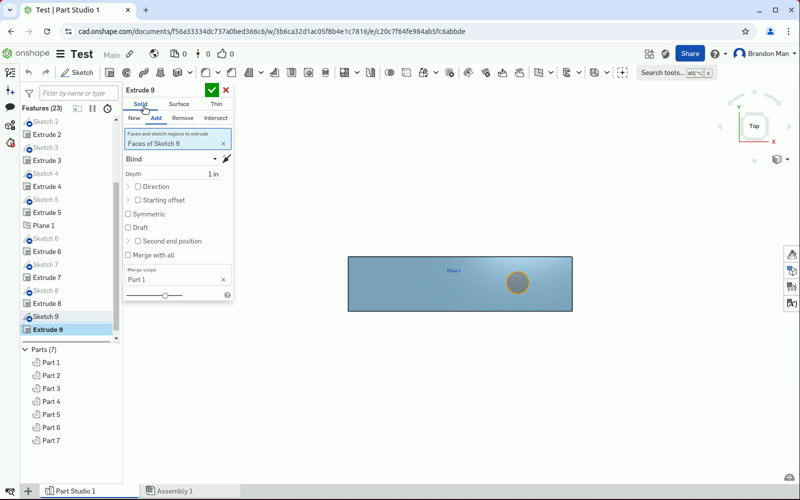
click(143, 106)
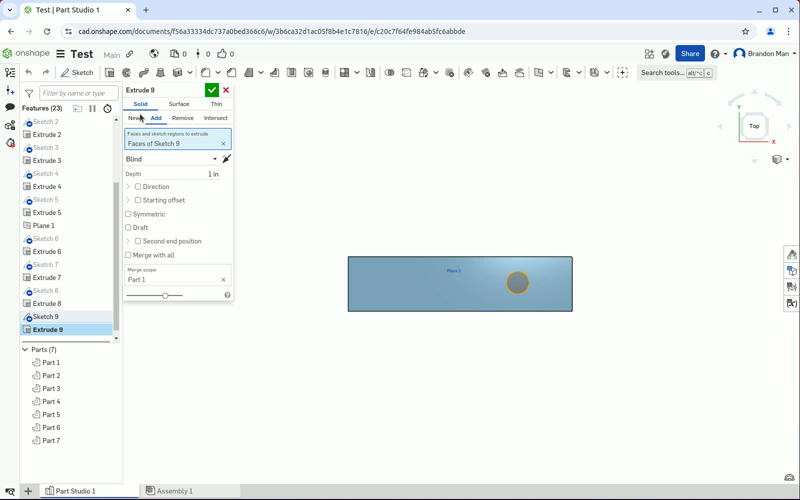
mouse_move(137, 120)
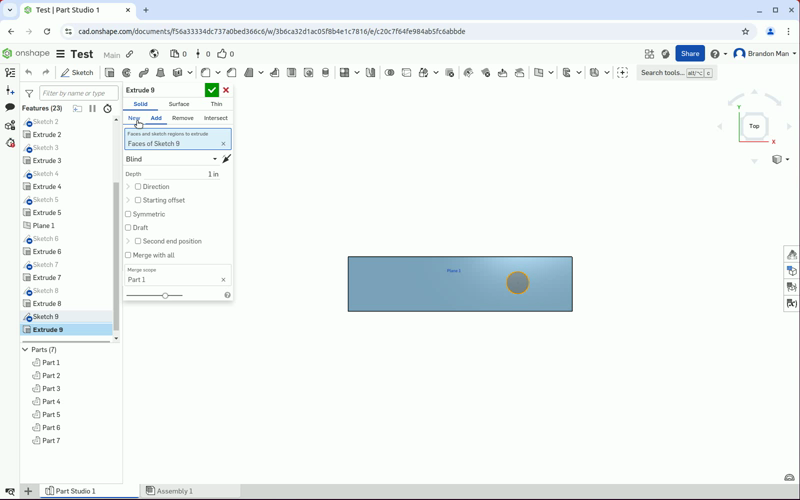
click(137, 120)
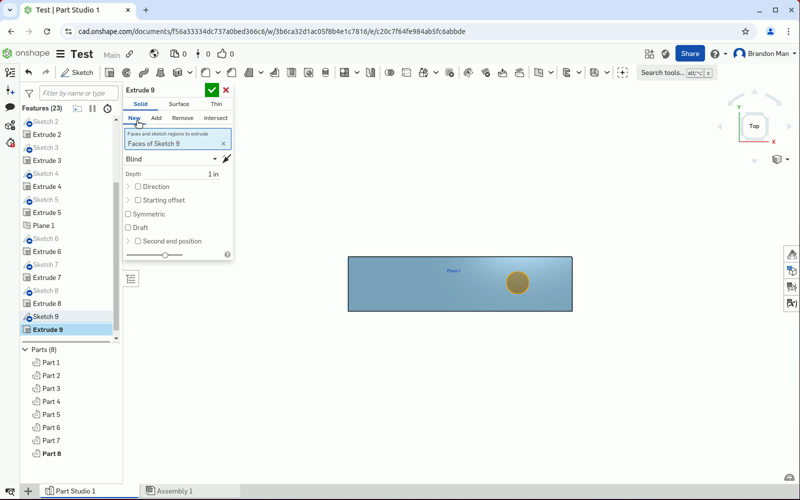
key(tab, 4)
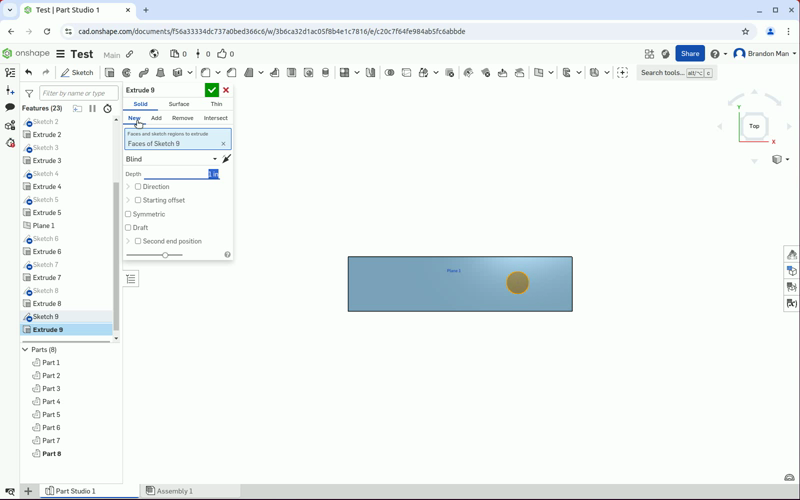
text(-11.795)
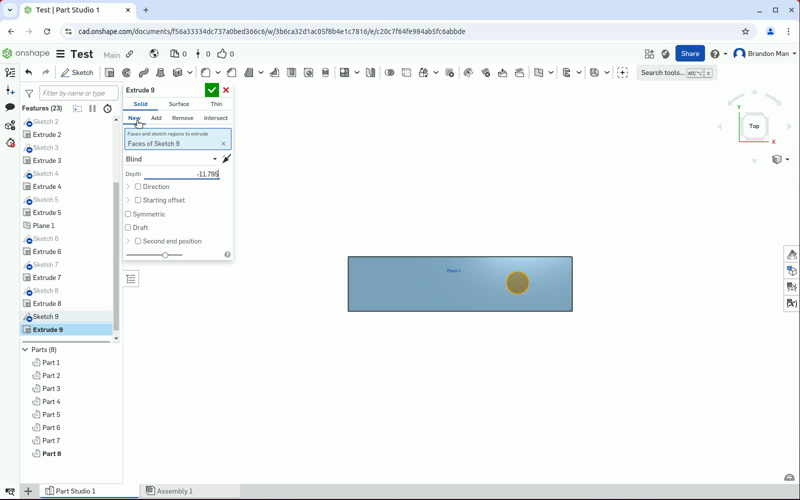
key(enter)
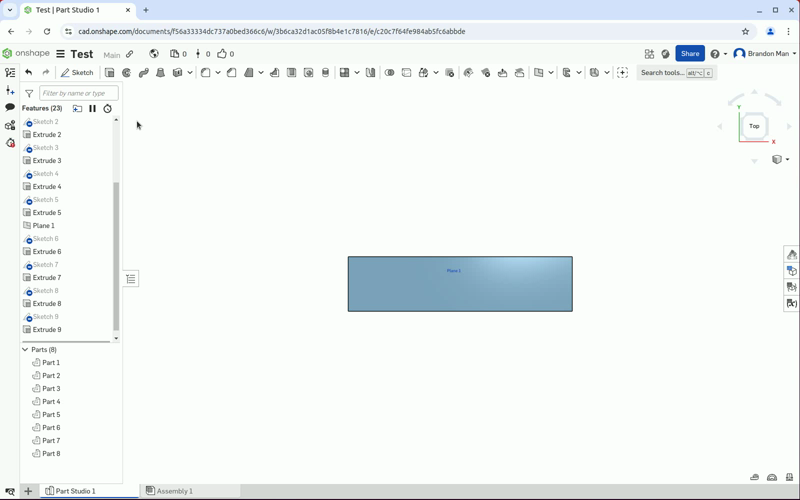
key(shift+h)
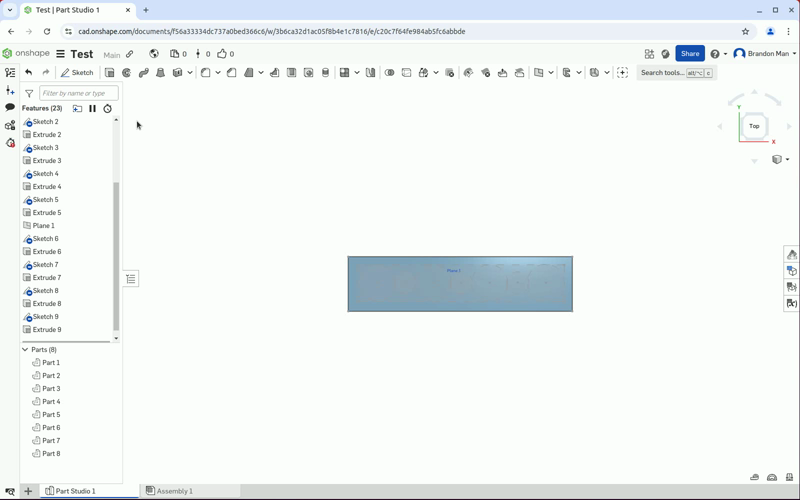
key(shift+h)
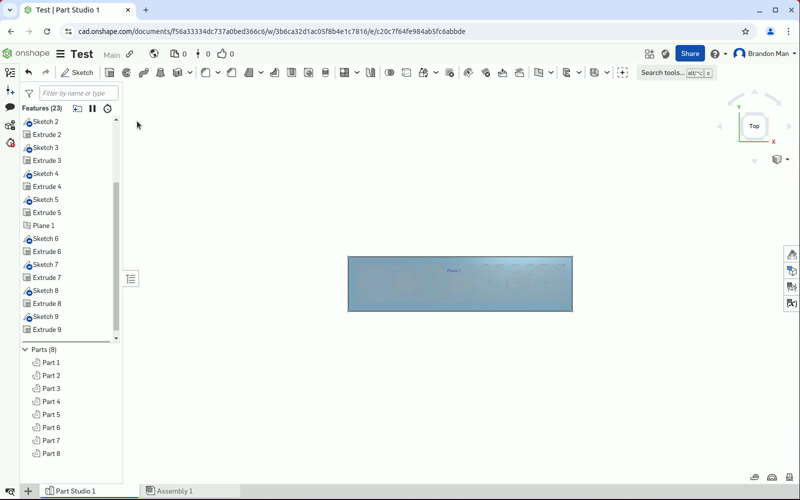
key(shift+7)
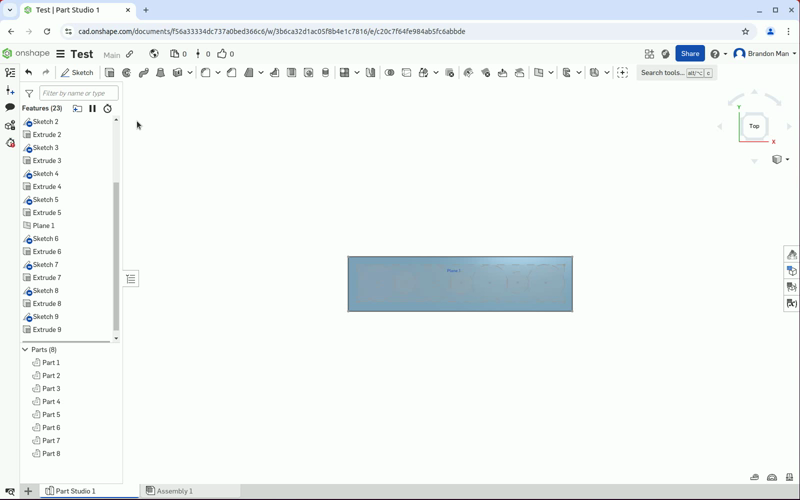
key(up, 3)
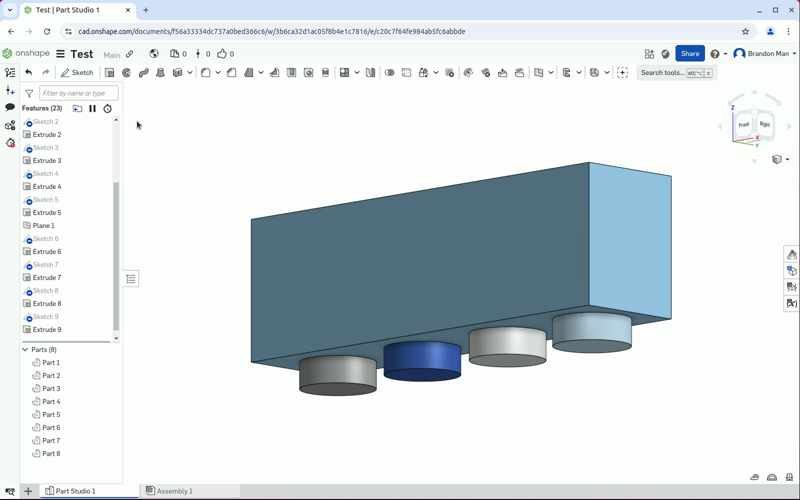
key(left, 3)
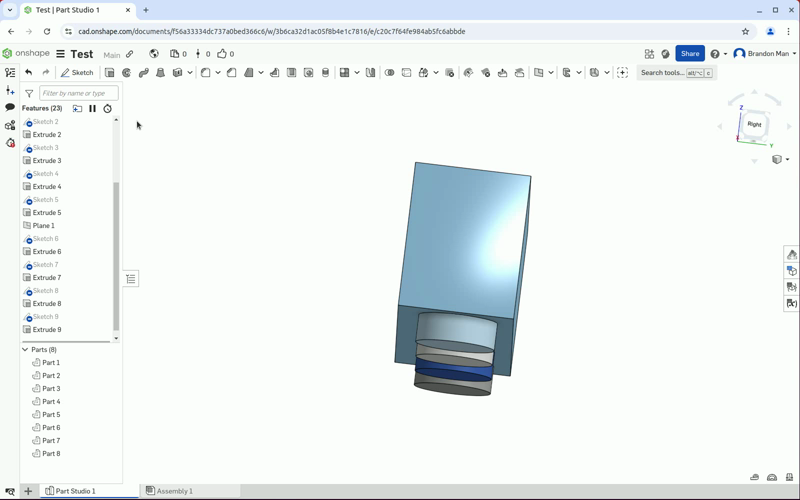
key(right, 3)
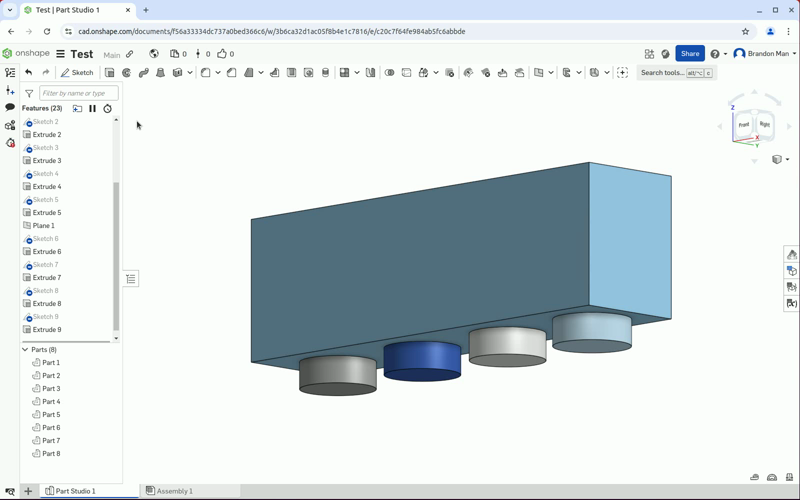
key(down, 3)
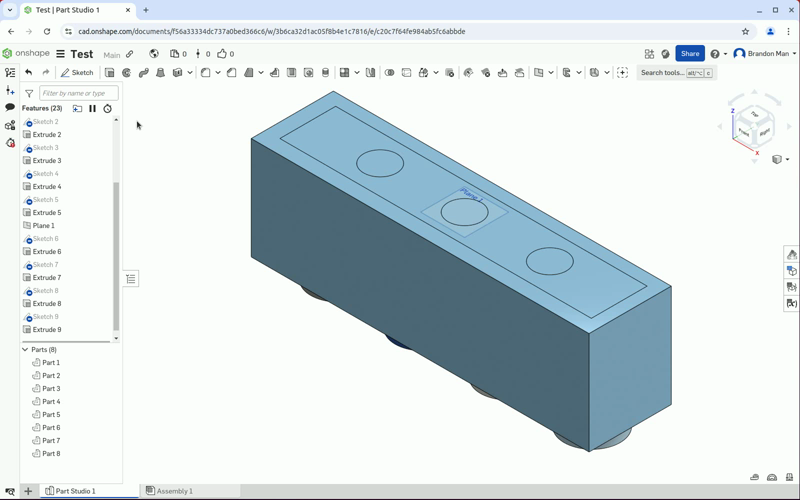
mouse_move(69, 98)
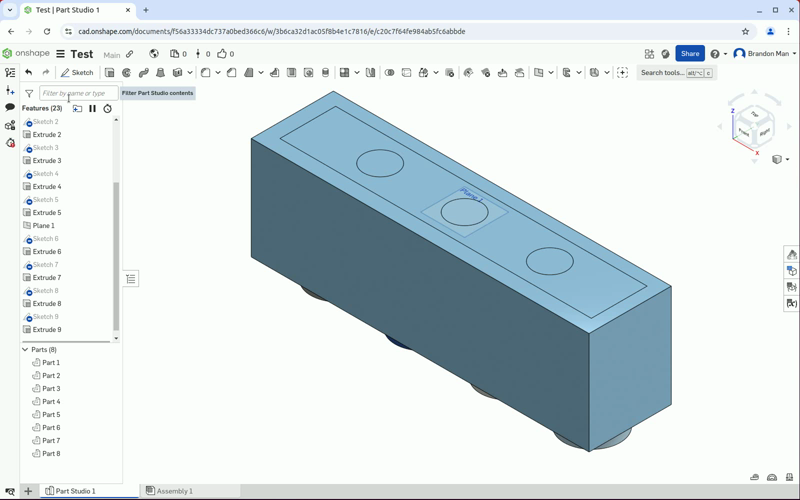
click(69, 98)